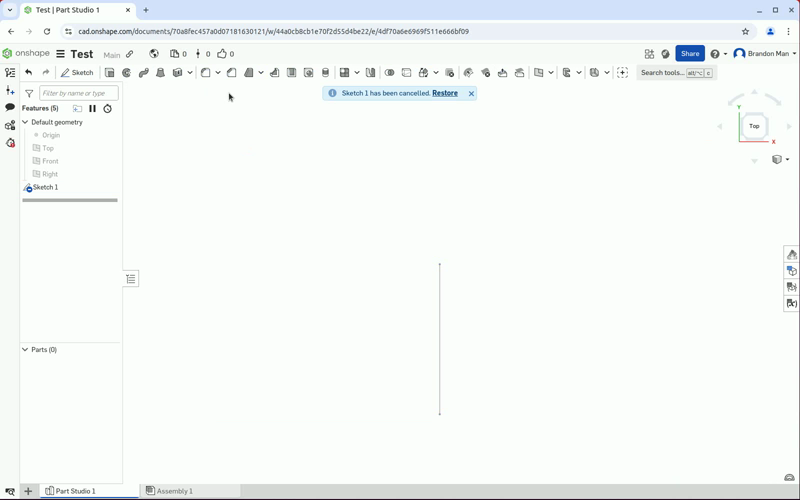
key(shift+h)
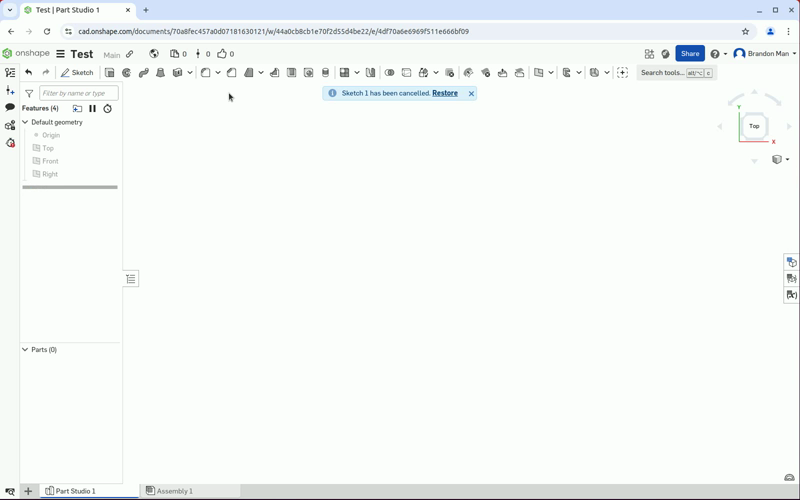
mouse_move(73, 352)
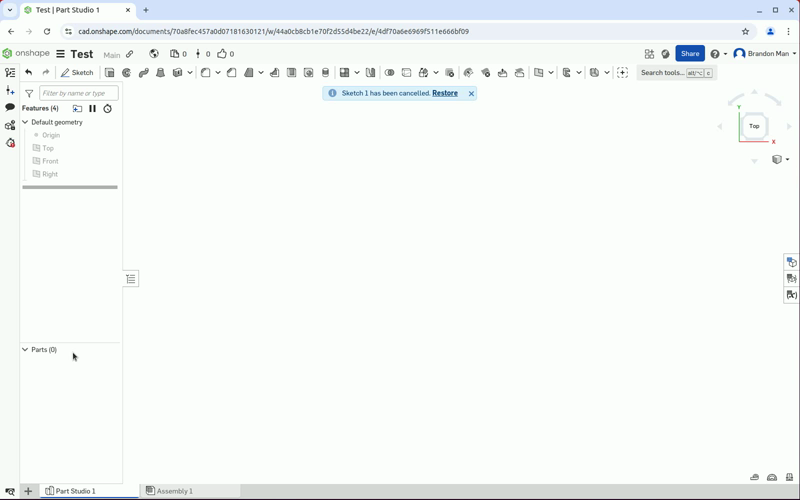
key(y)
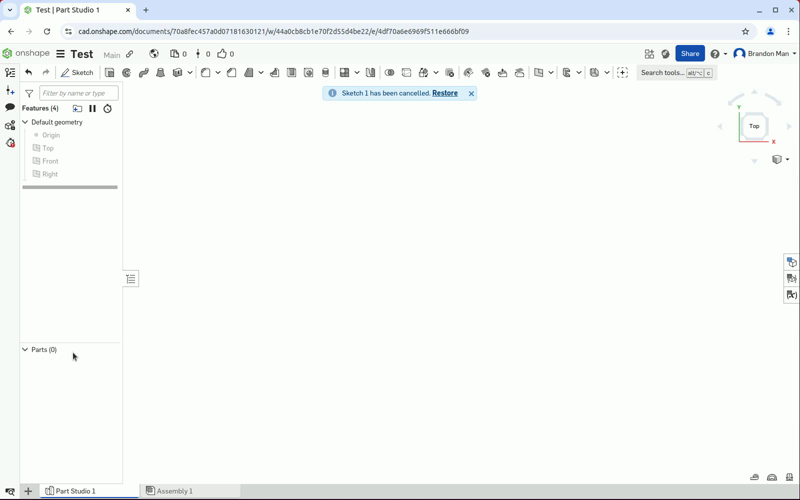
key(shift+p)
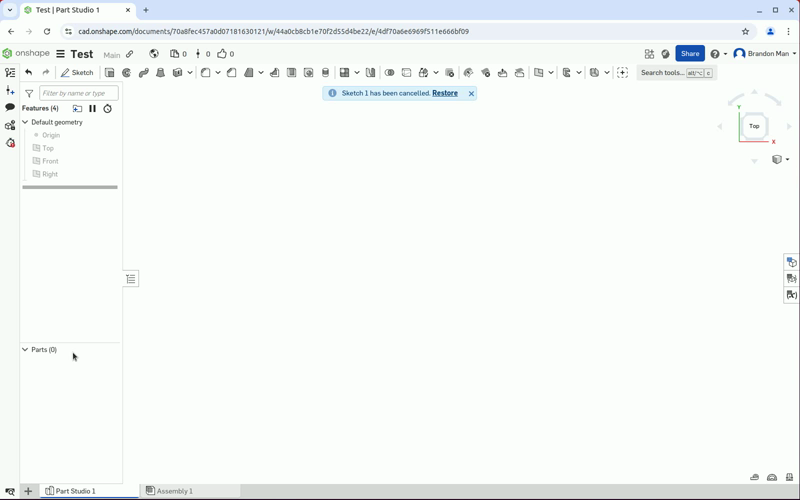
key(space)
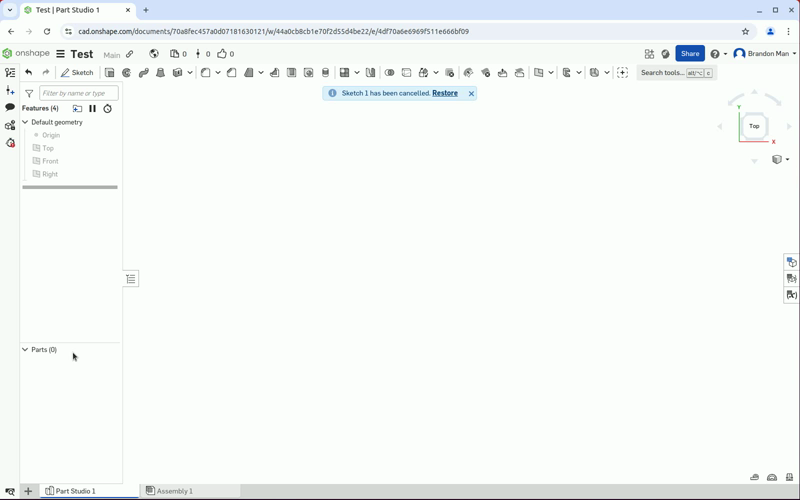
key_down(shift)
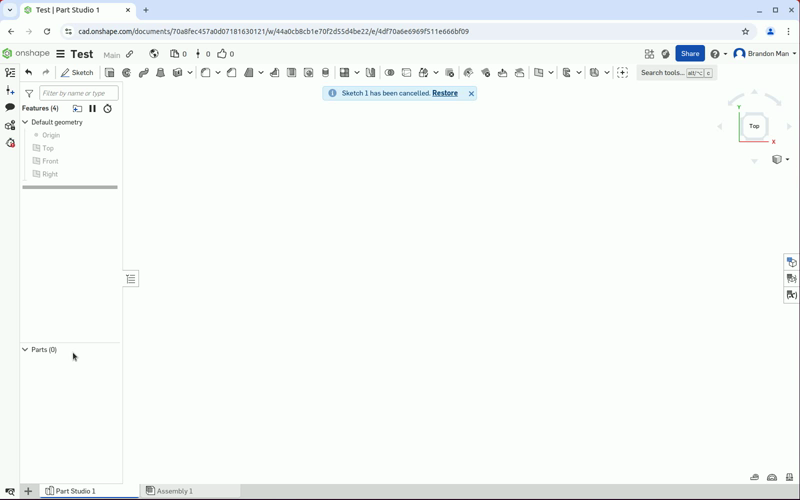
key(up)
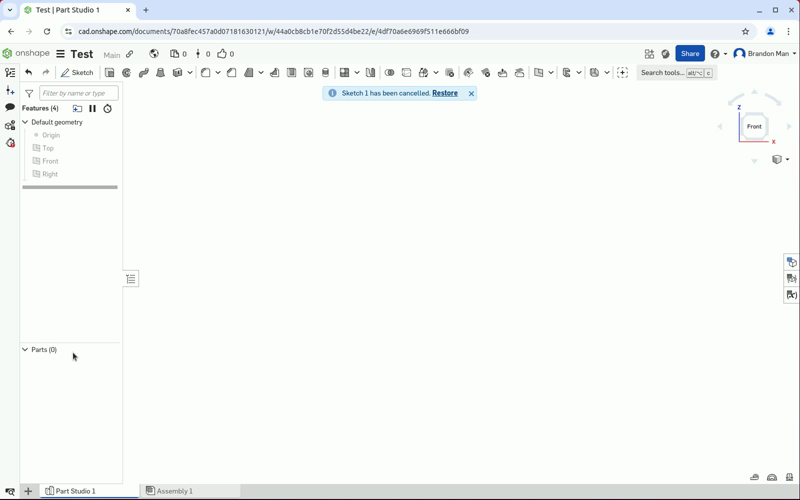
key_up(shift)
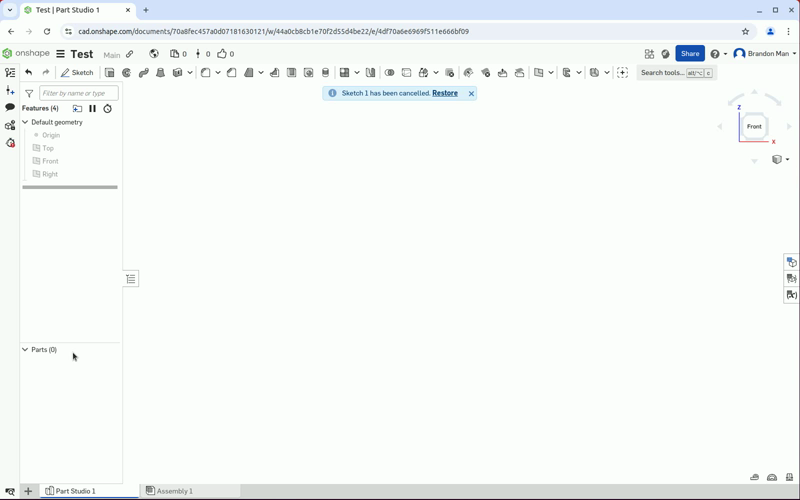
mouse_move(73, 352)
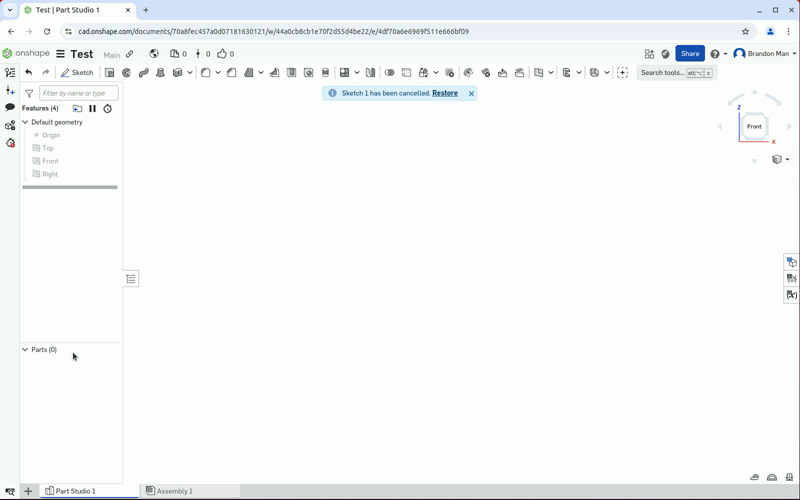
key(shift+y)
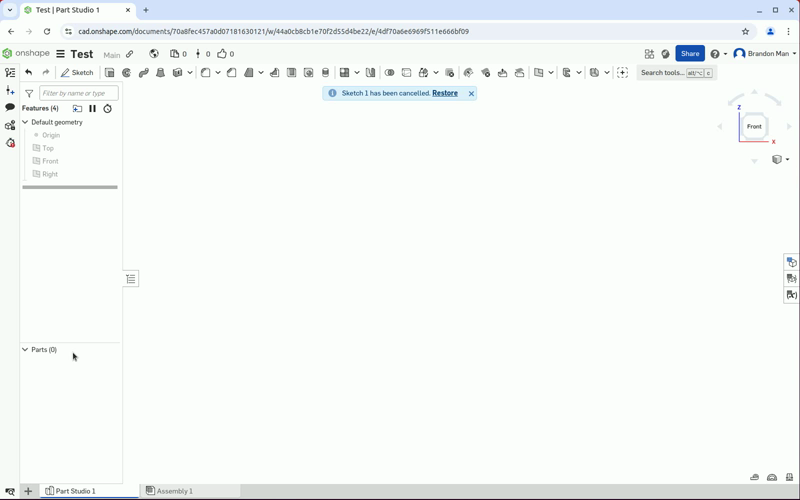
key(shift+s)
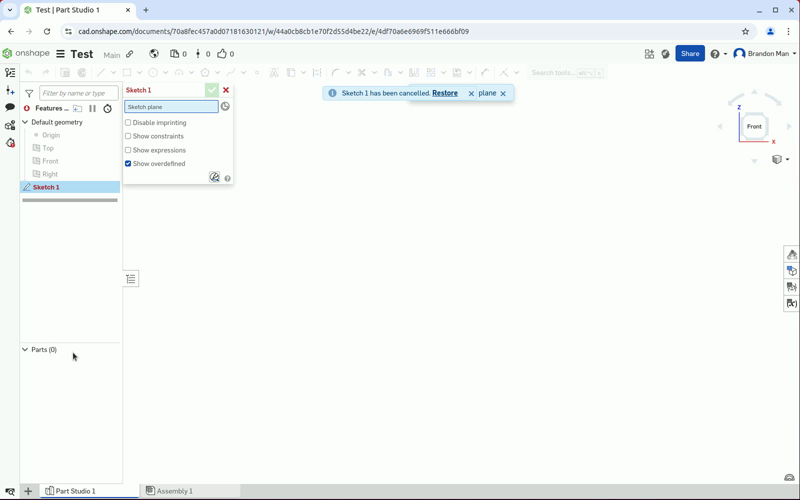
mouse_move(73, 163)
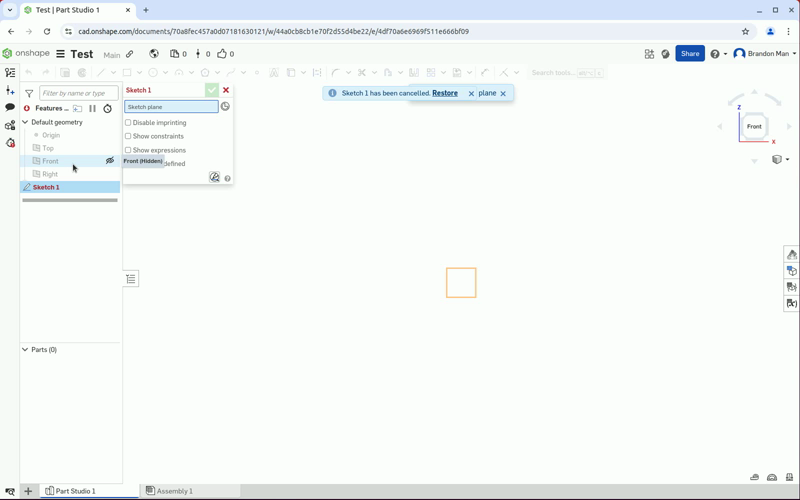
click(73, 163)
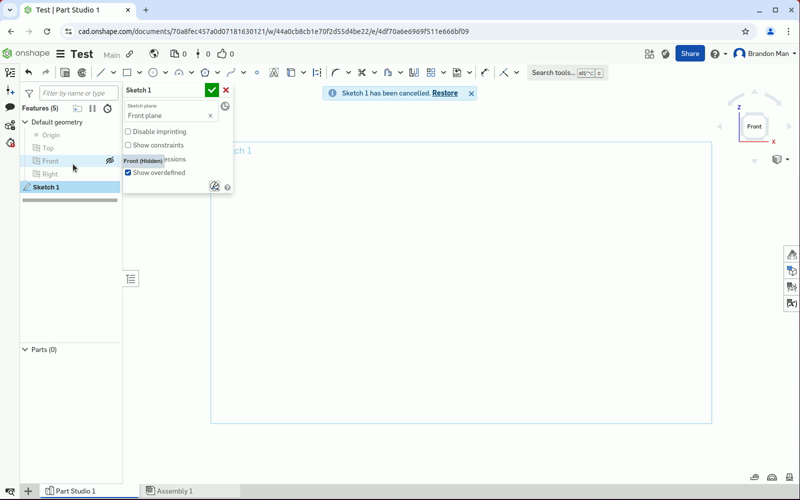
mouse_move(73, 352)
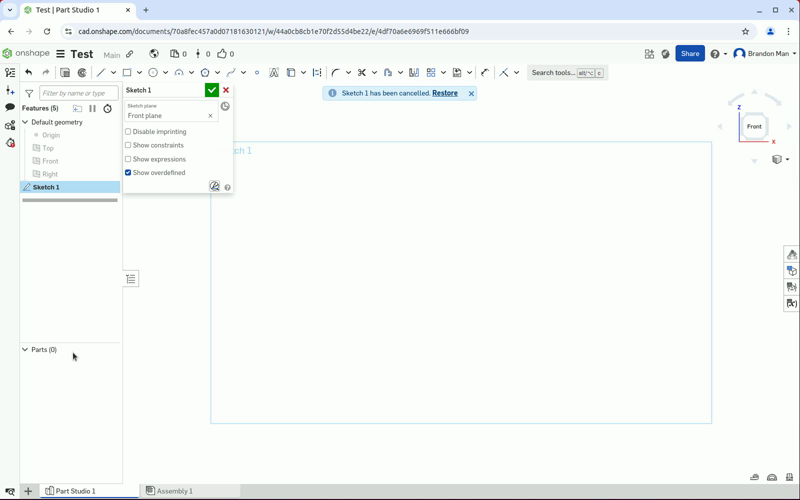
key(y)
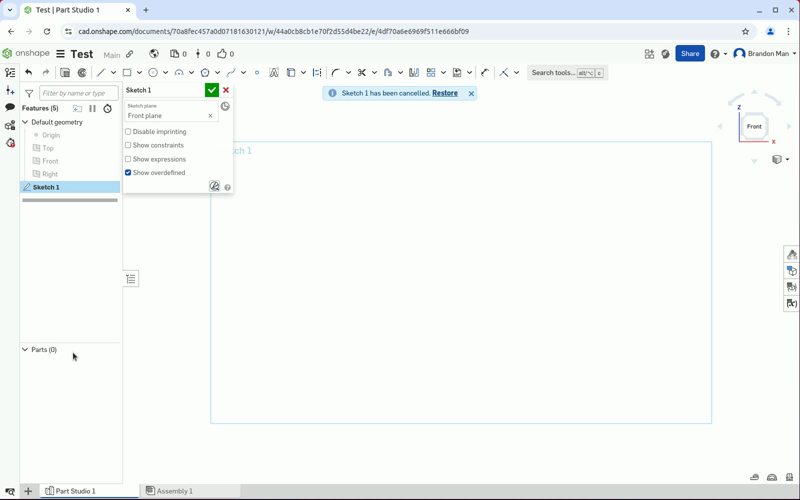
key(c)
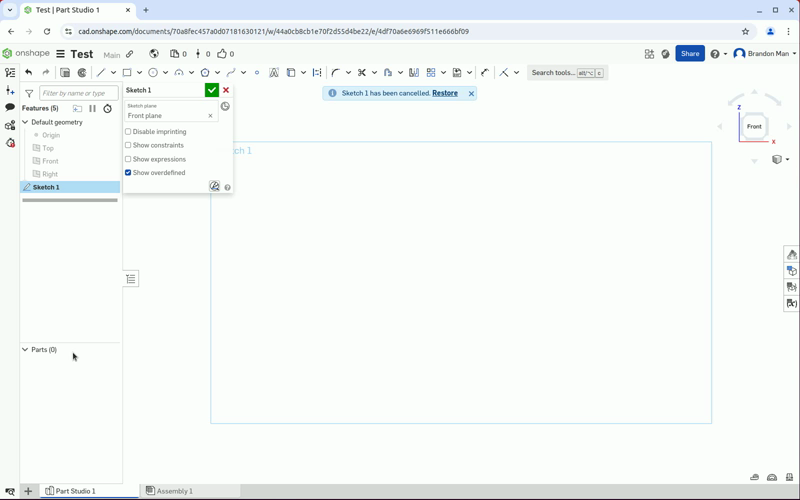
key_down(shift)
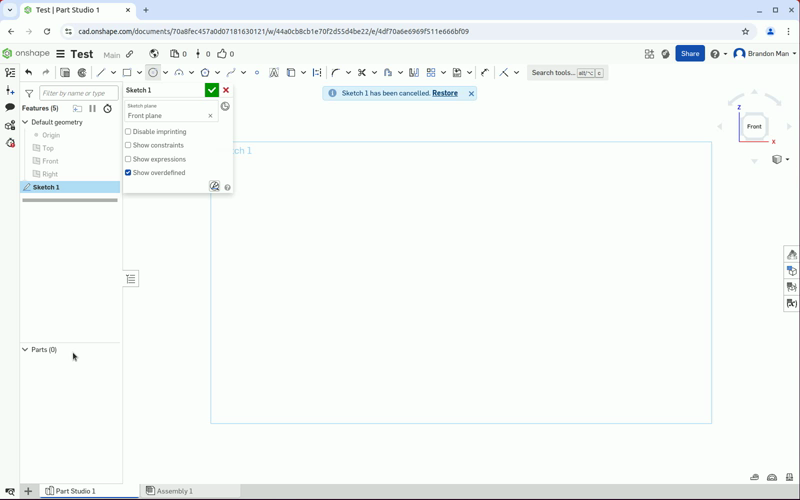
mouse_move(461, 282)
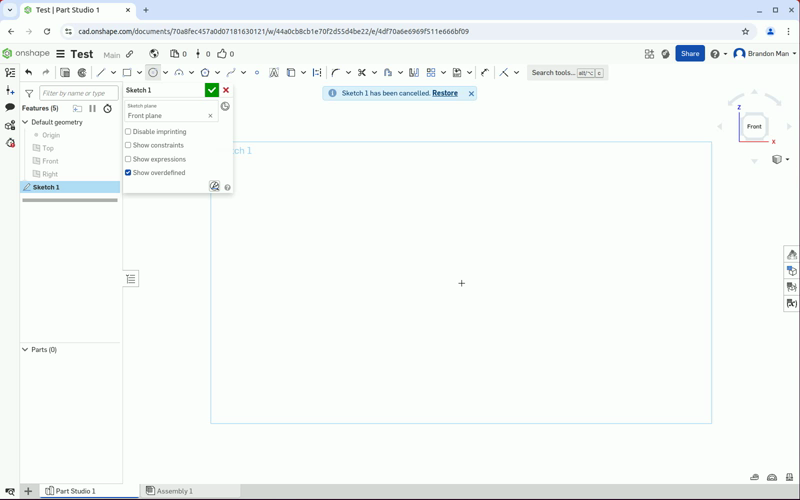
click(461, 282)
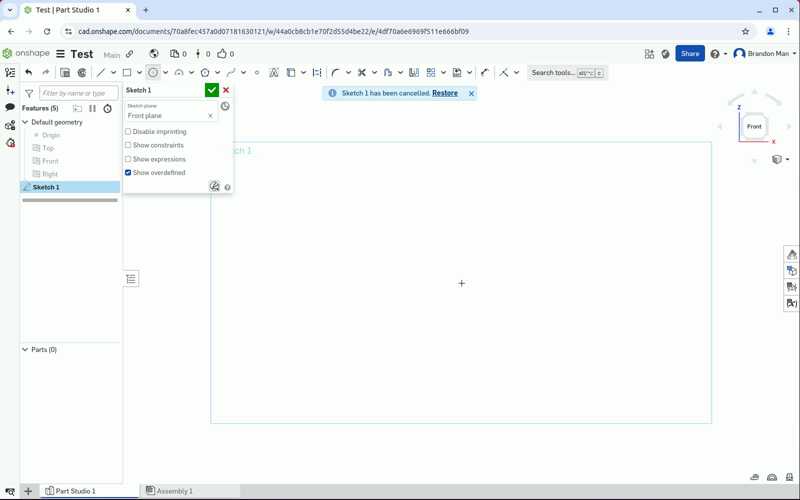
key_up(shift)
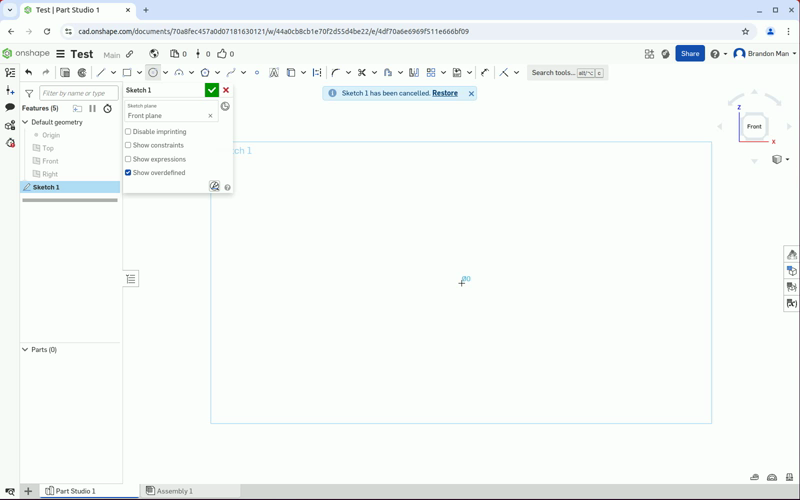
mouse_move(471, 282)
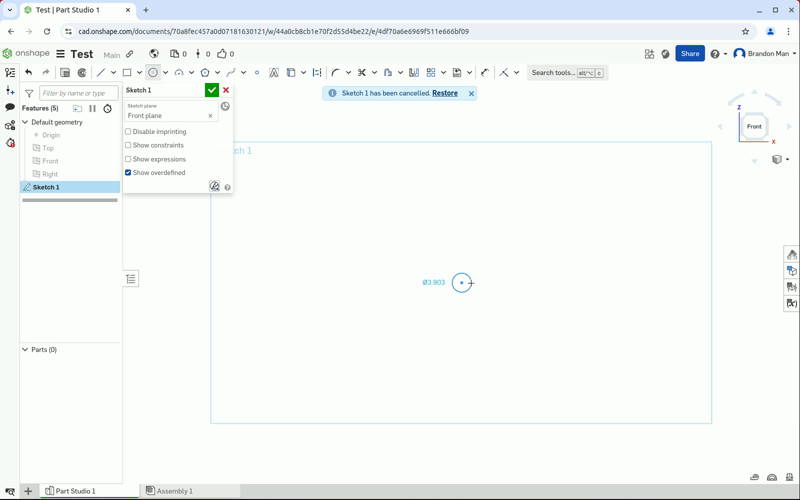
click(471, 282)
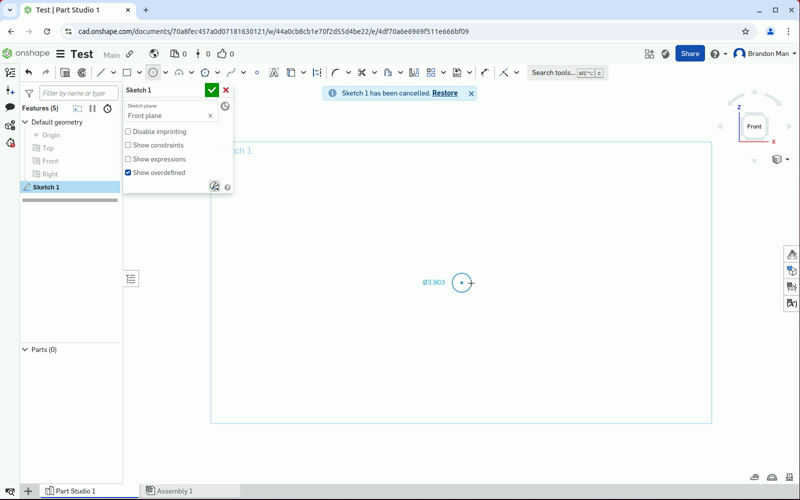
key(esc)
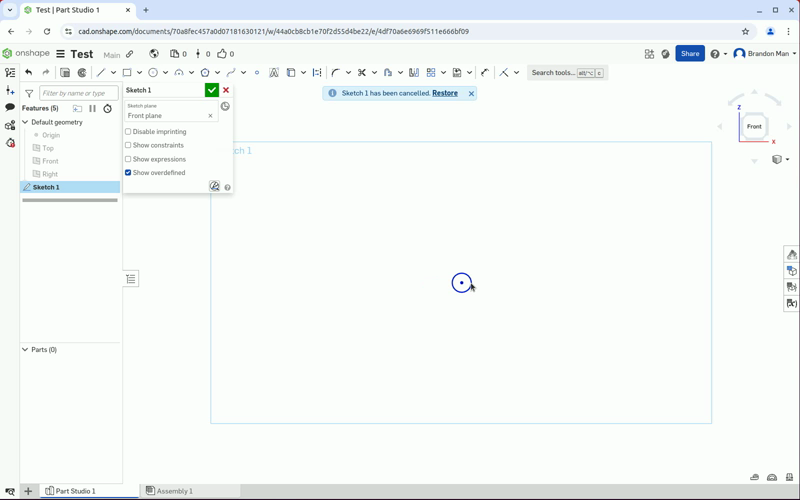
key(c)
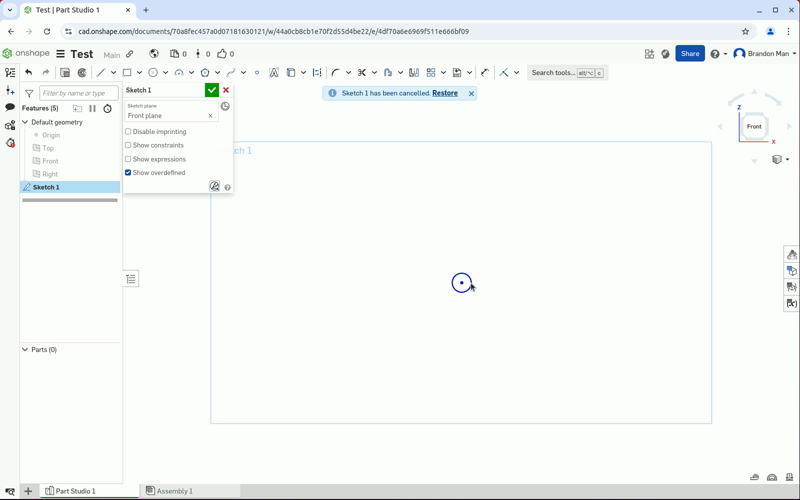
key_down(shift)
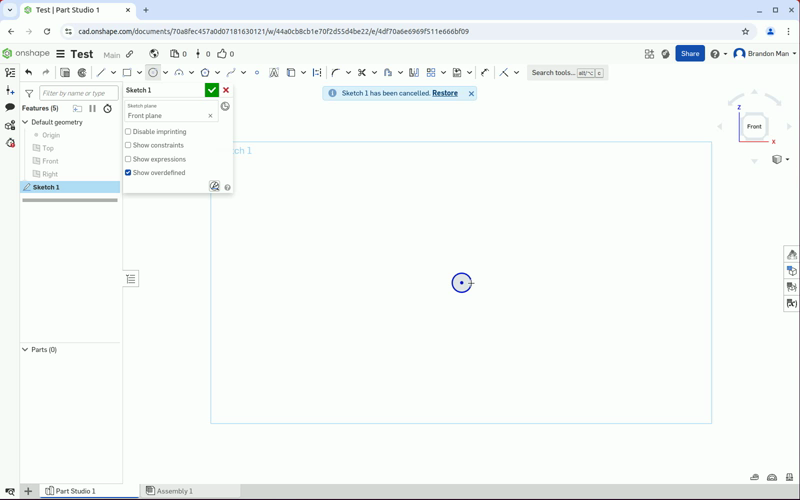
mouse_move(461, 282)
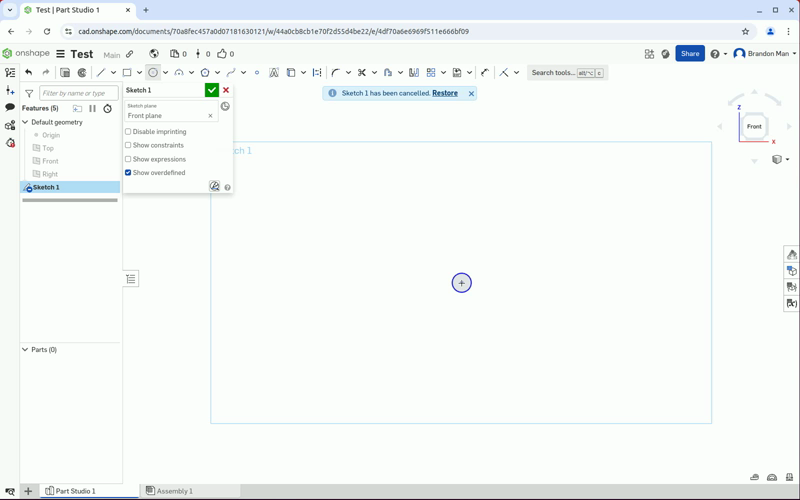
click(461, 282)
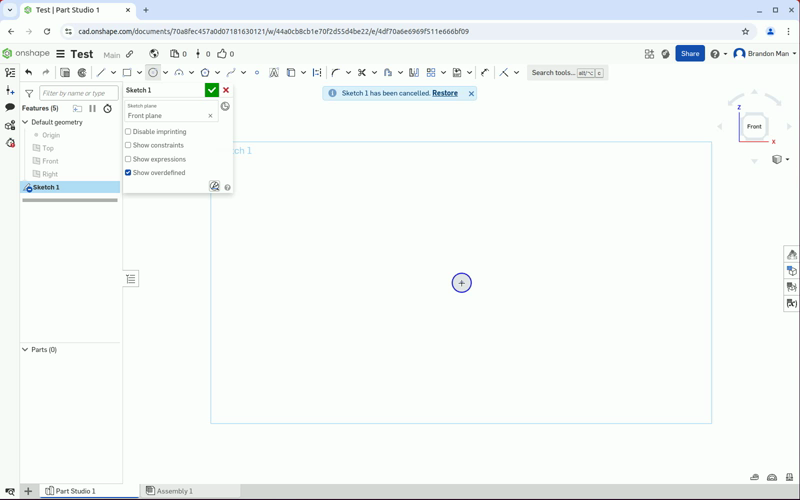
key_up(shift)
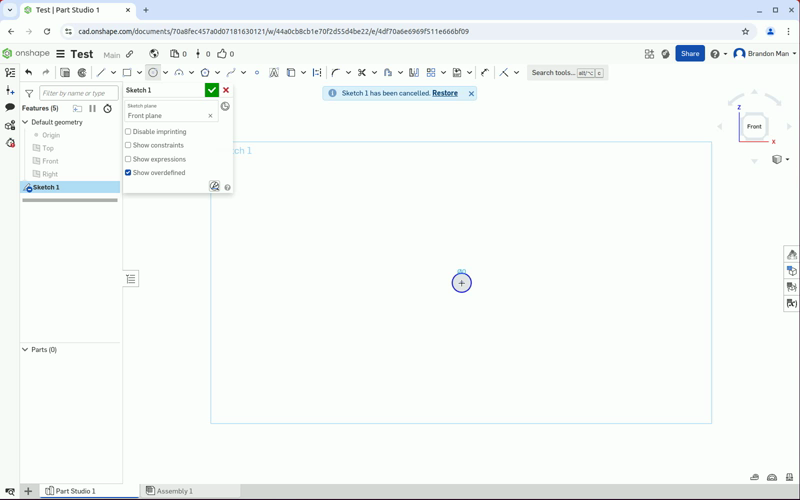
mouse_move(464, 282)
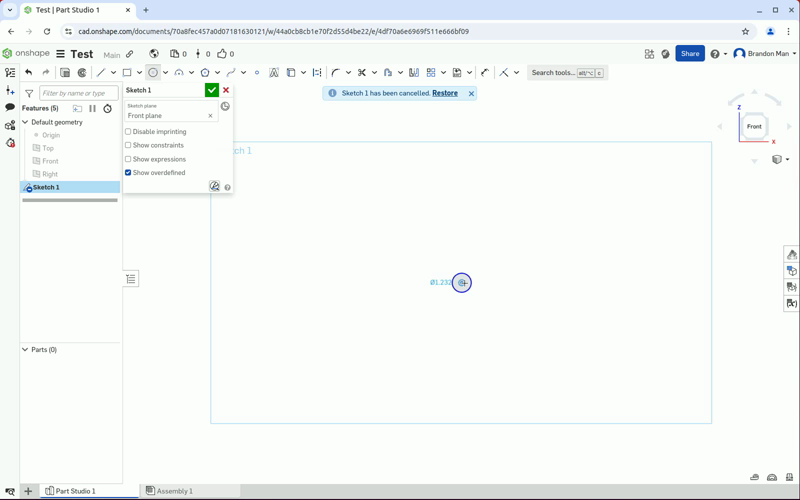
scroll(6)
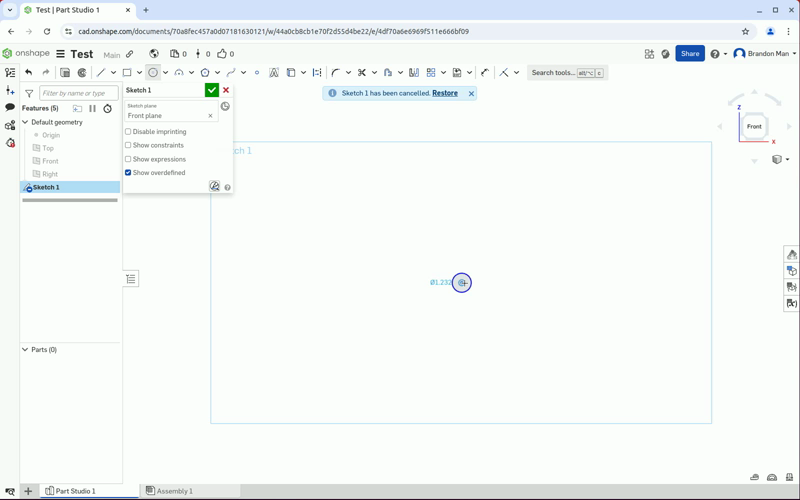
scroll(6)
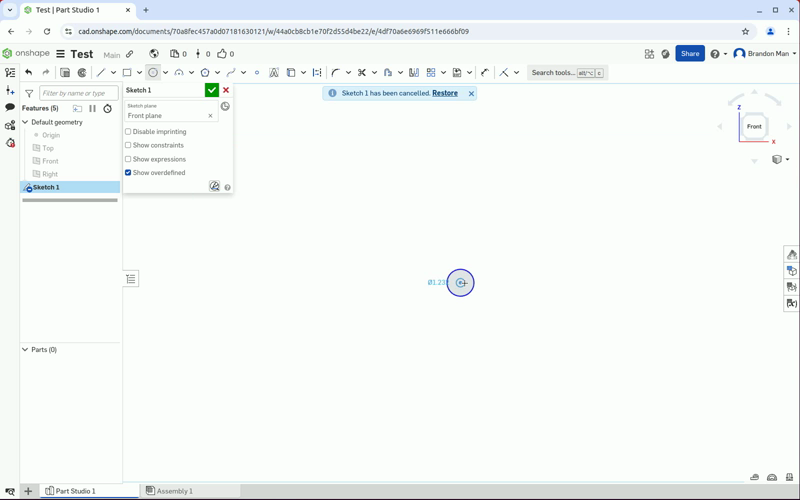
scroll(6)
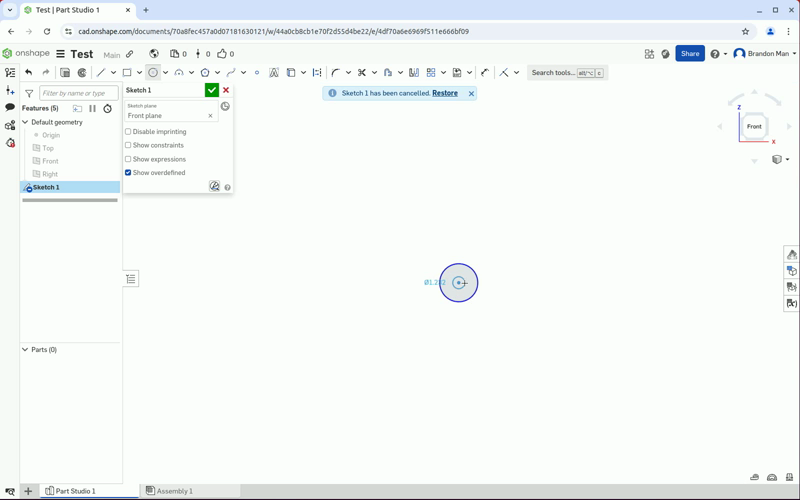
scroll(6)
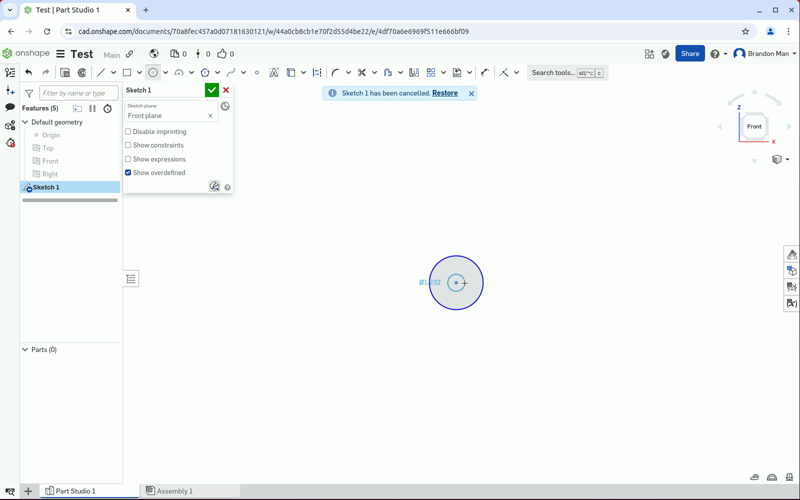
scroll(6)
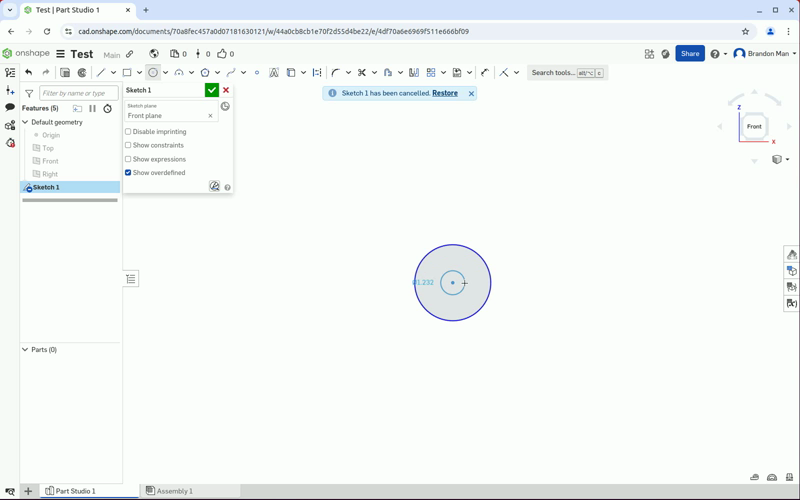
scroll(6)
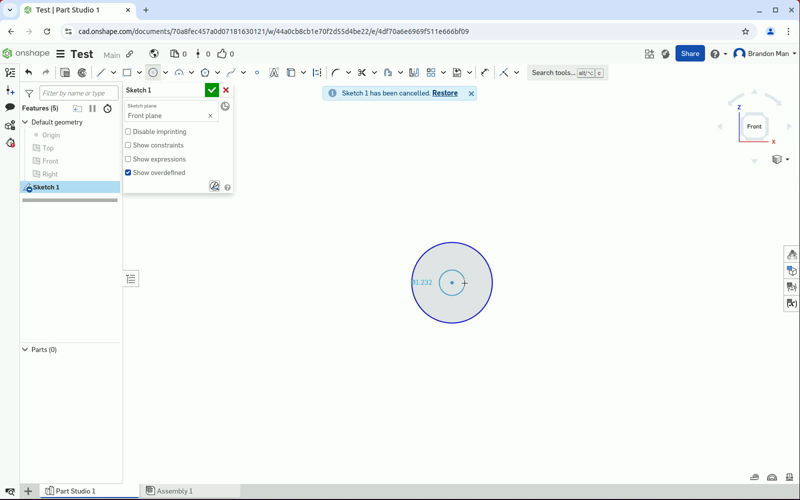
scroll(6)
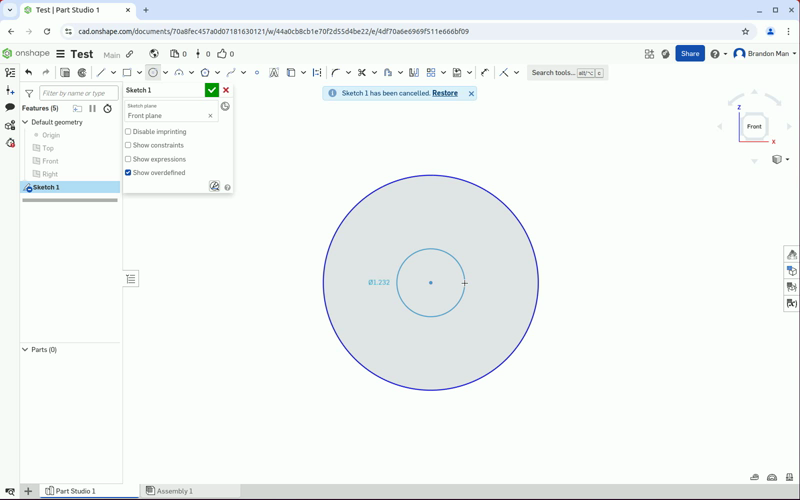
click(464, 282)
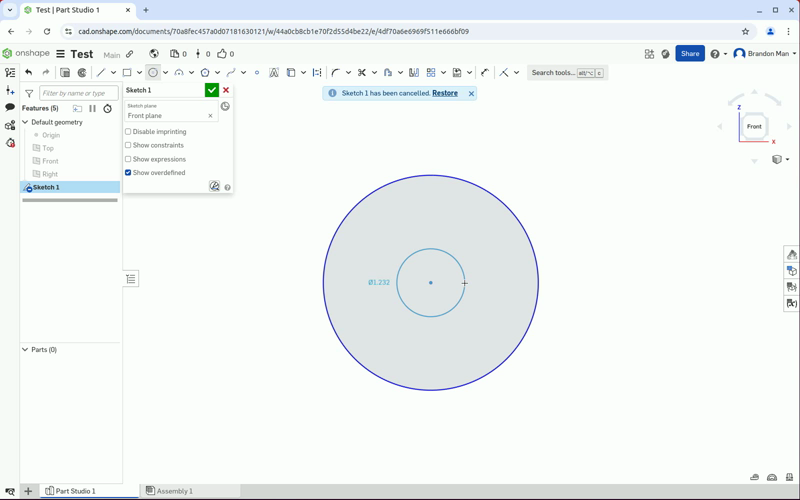
scroll(-6)
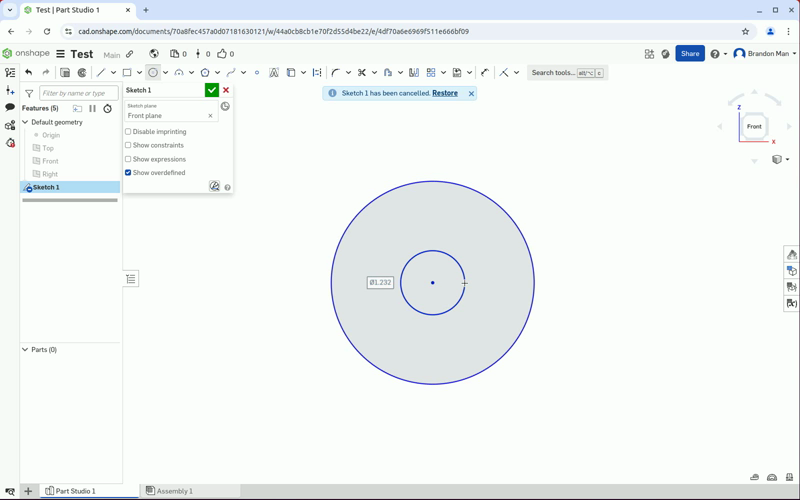
scroll(-6)
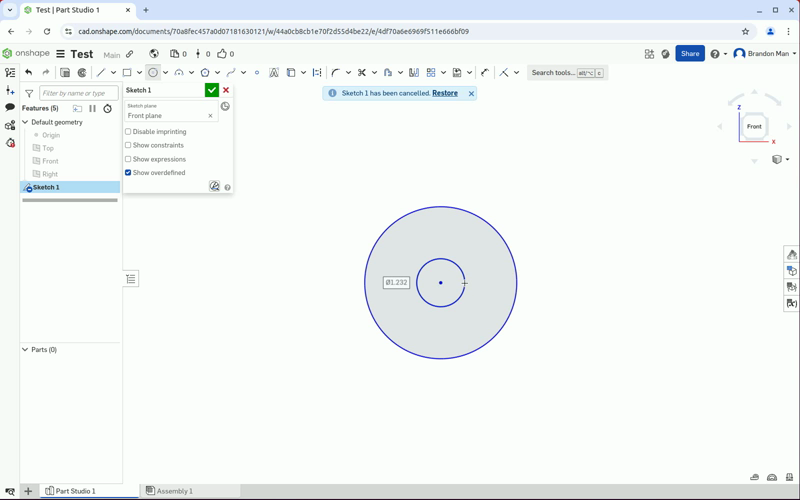
scroll(-6)
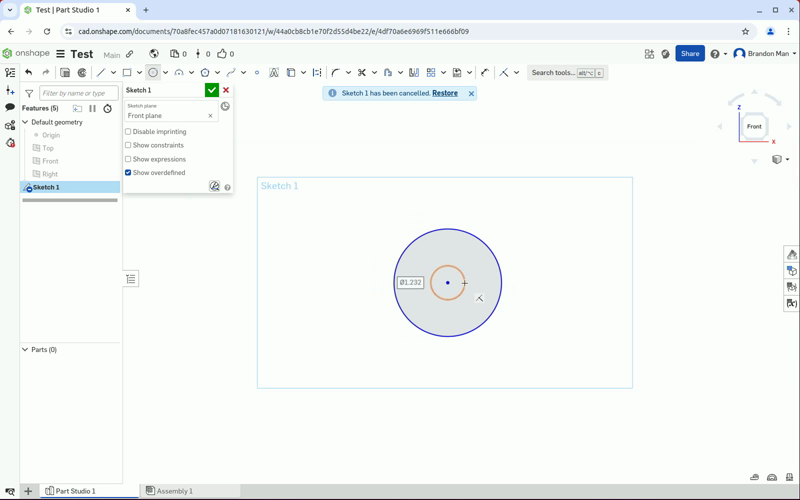
scroll(-6)
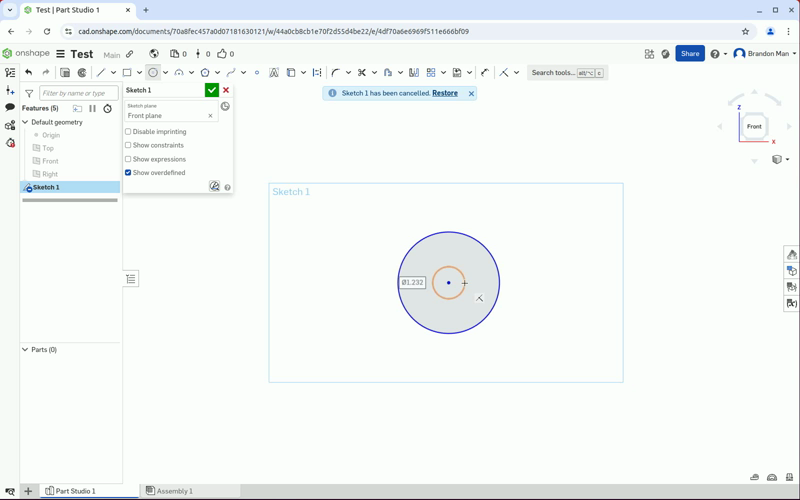
scroll(-6)
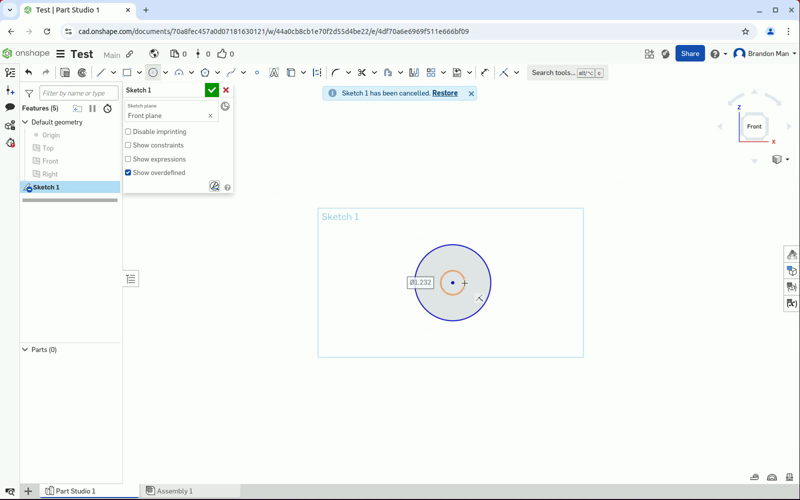
scroll(-6)
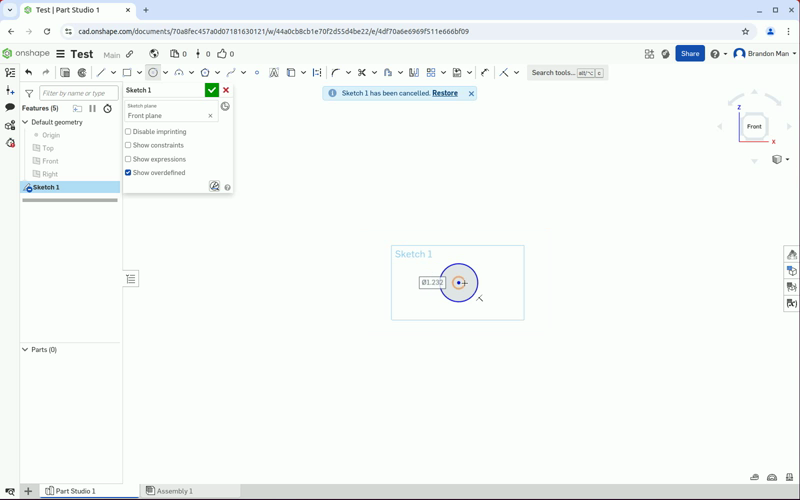
scroll(-6)
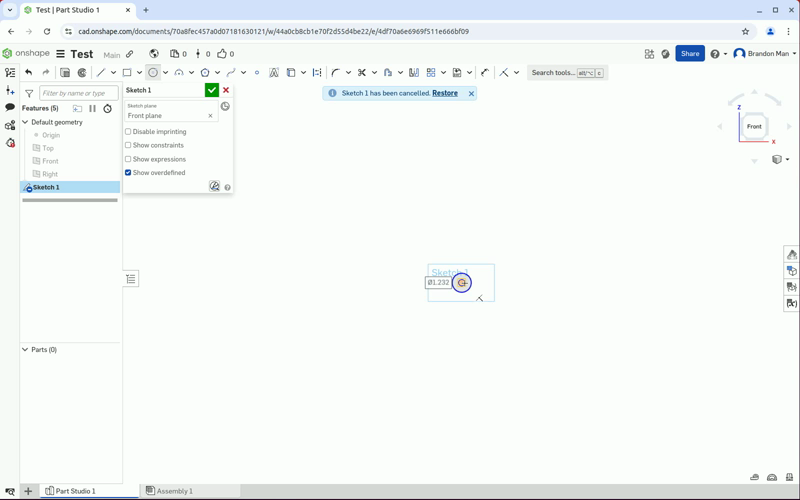
key(esc)
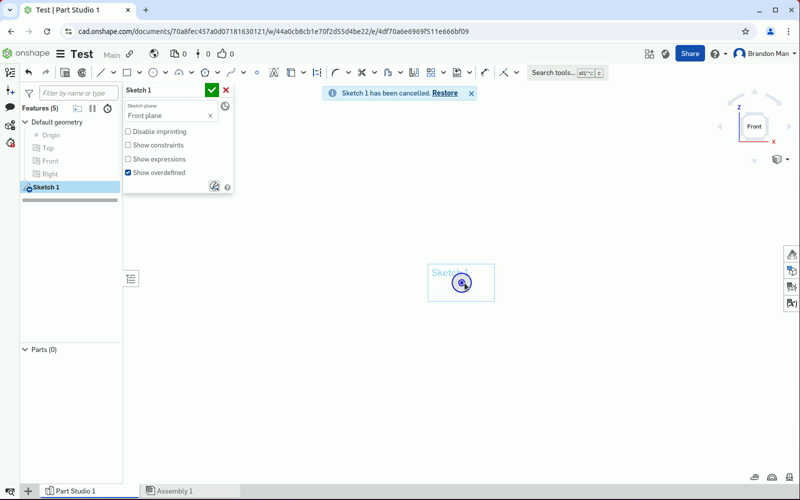
mouse_move(454, 285)
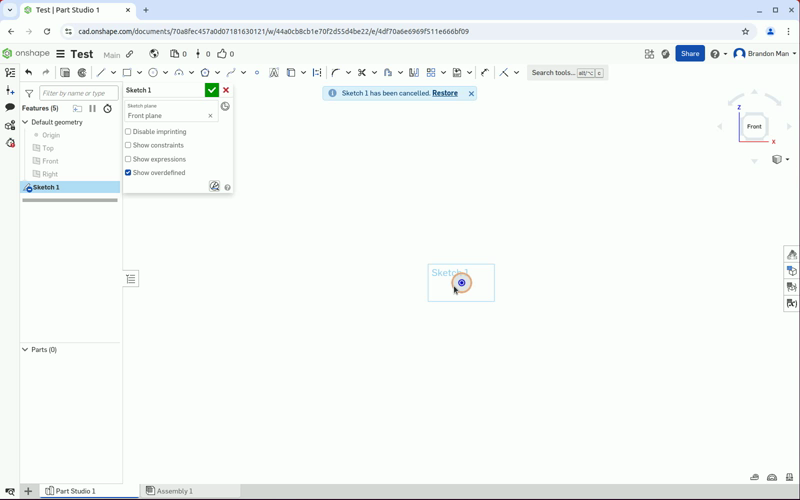
scroll(6)
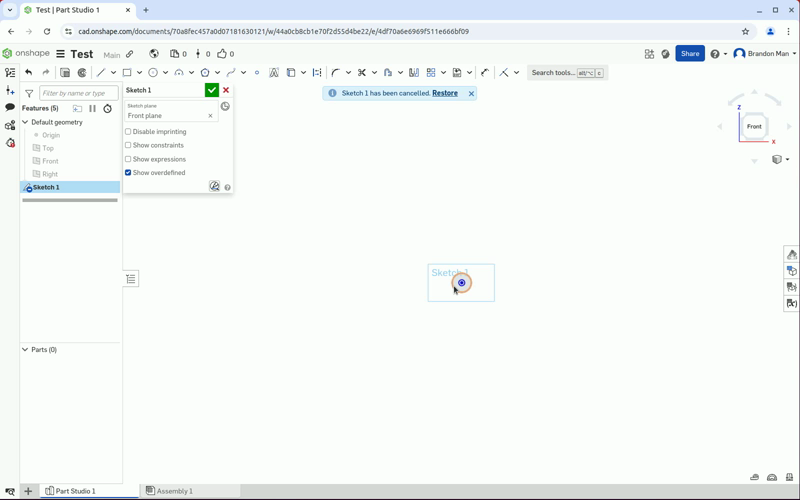
scroll(6)
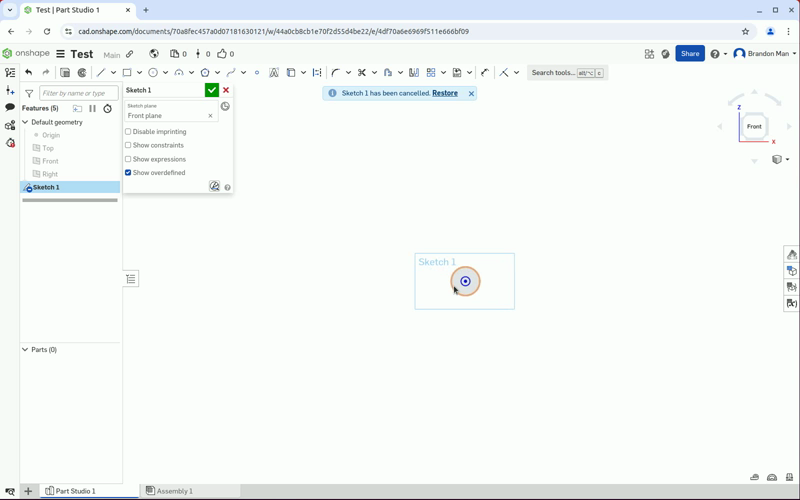
scroll(6)
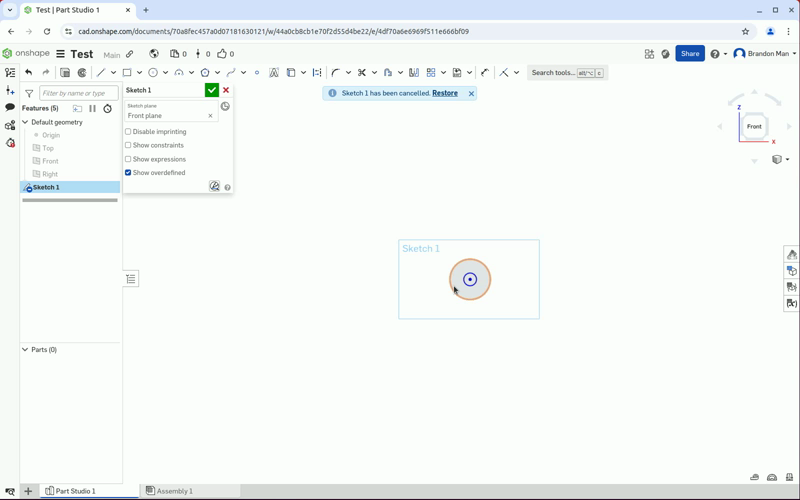
scroll(6)
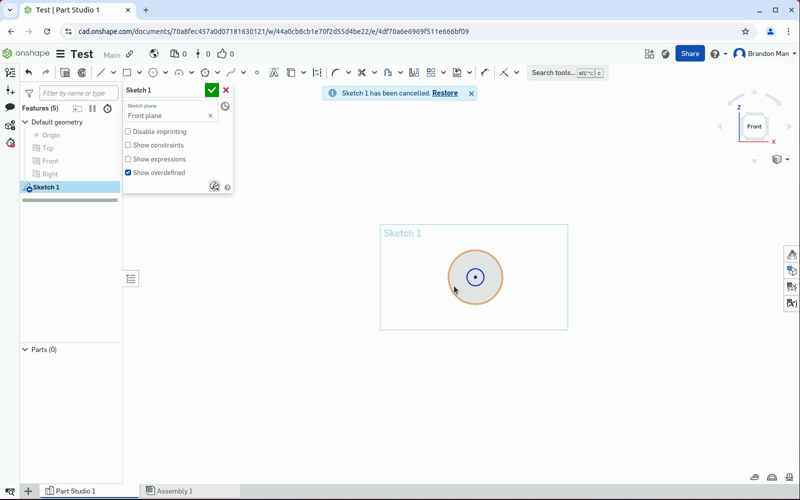
scroll(6)
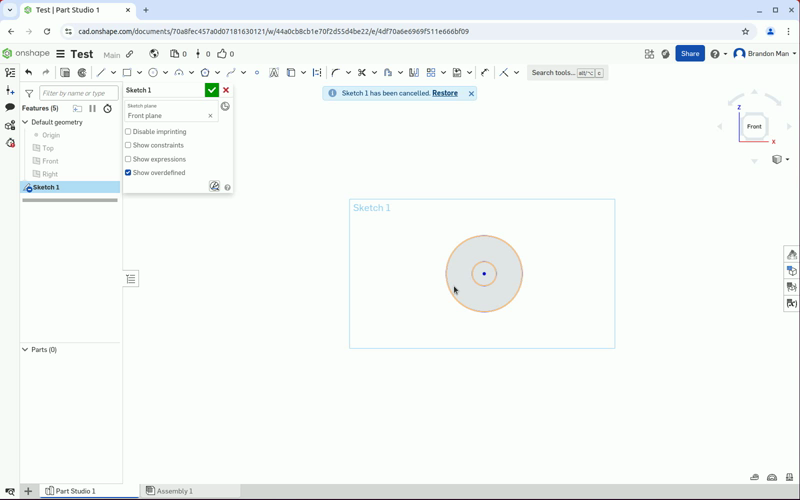
scroll(6)
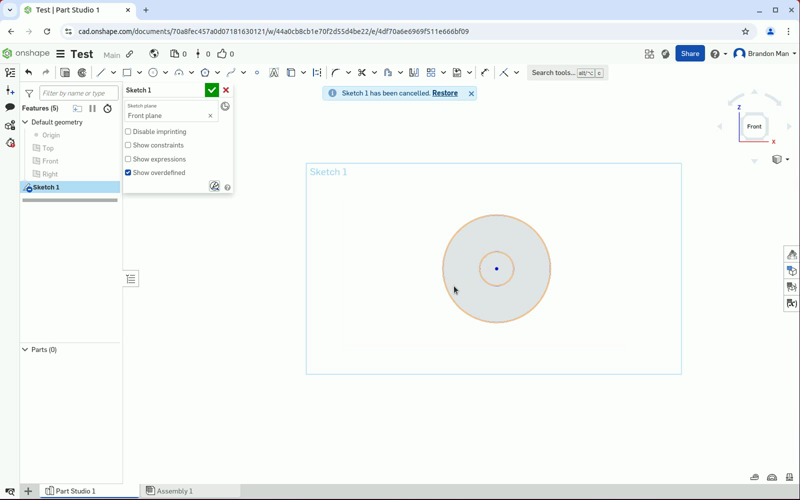
scroll(6)
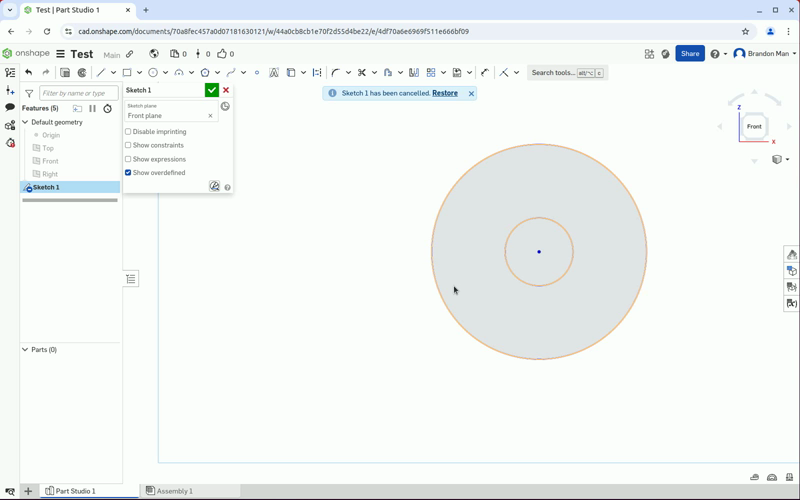
click(454, 285)
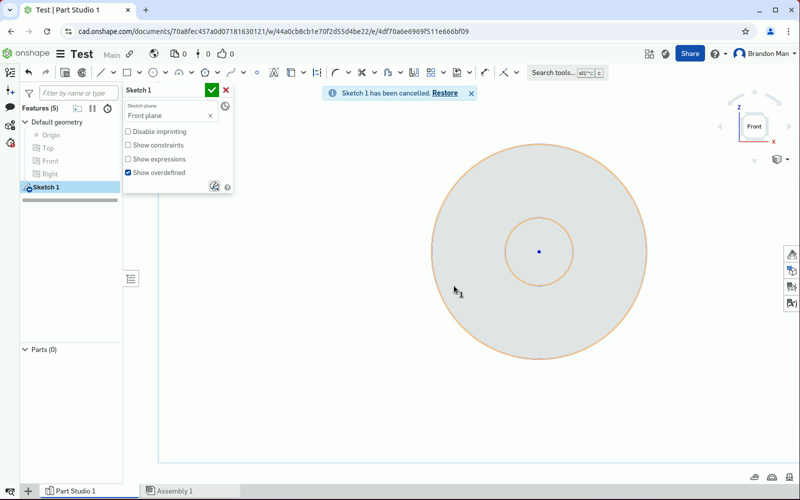
scroll(-6)
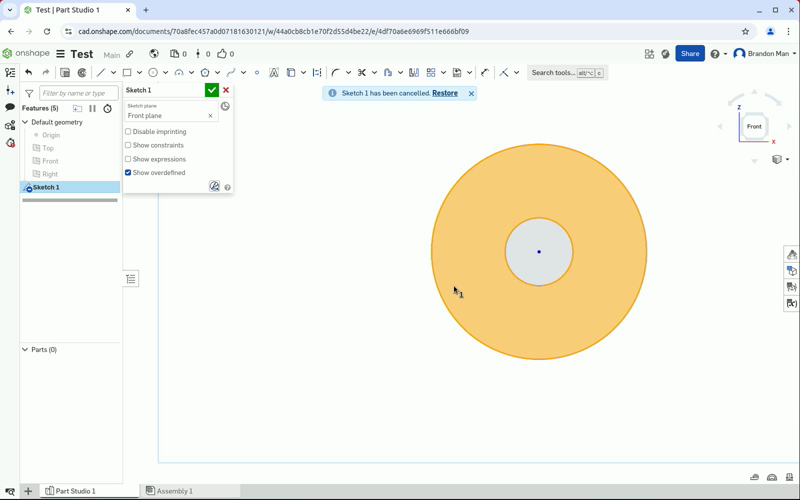
scroll(-6)
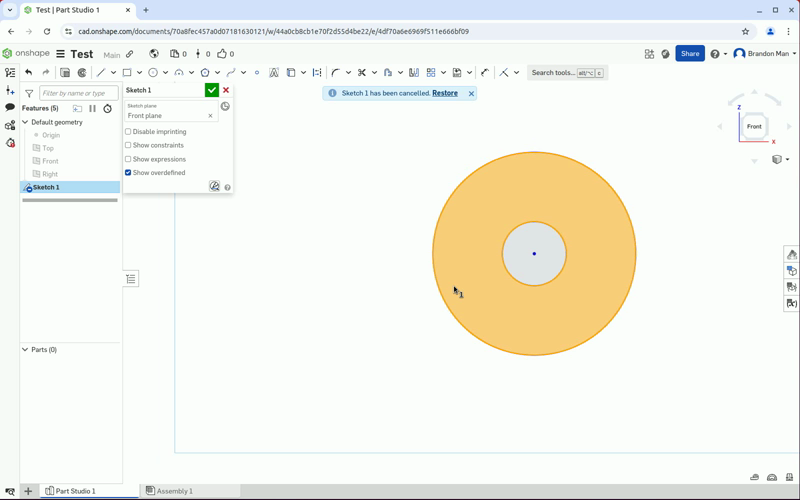
scroll(-6)
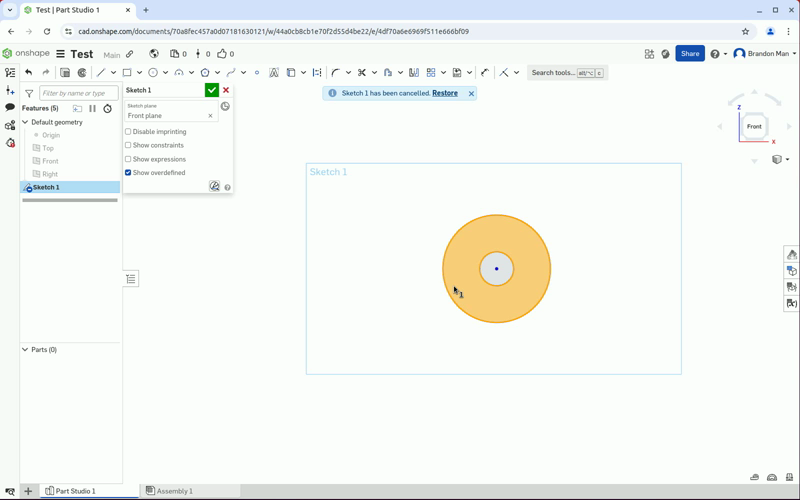
scroll(-6)
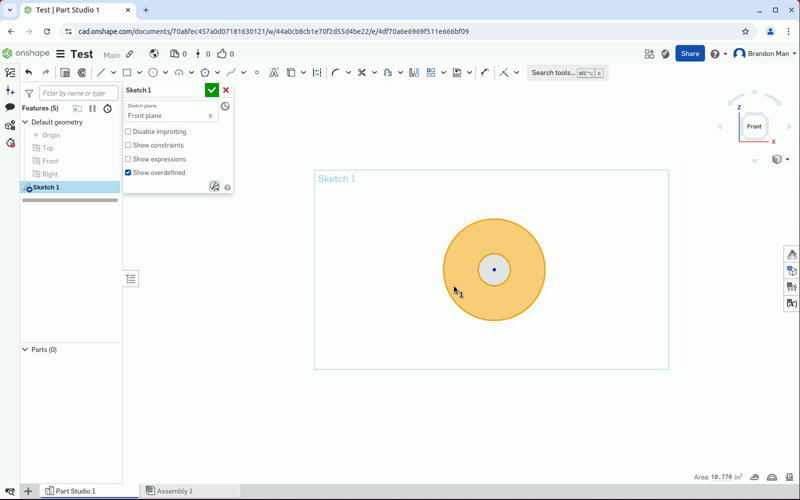
scroll(-6)
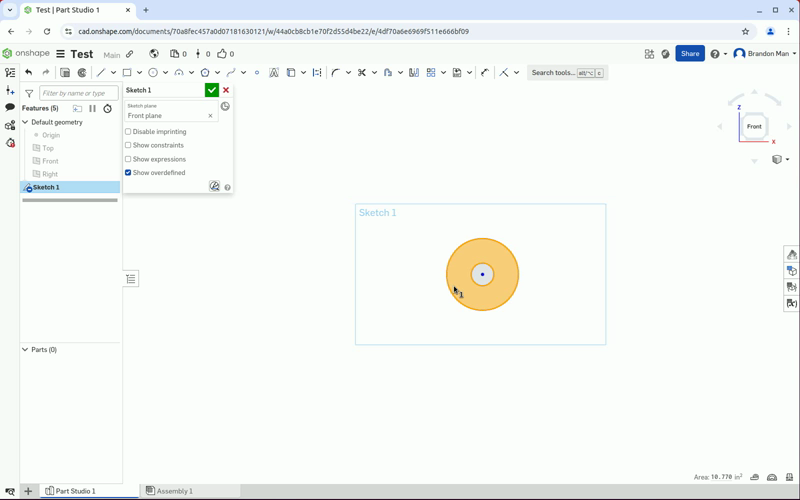
scroll(-6)
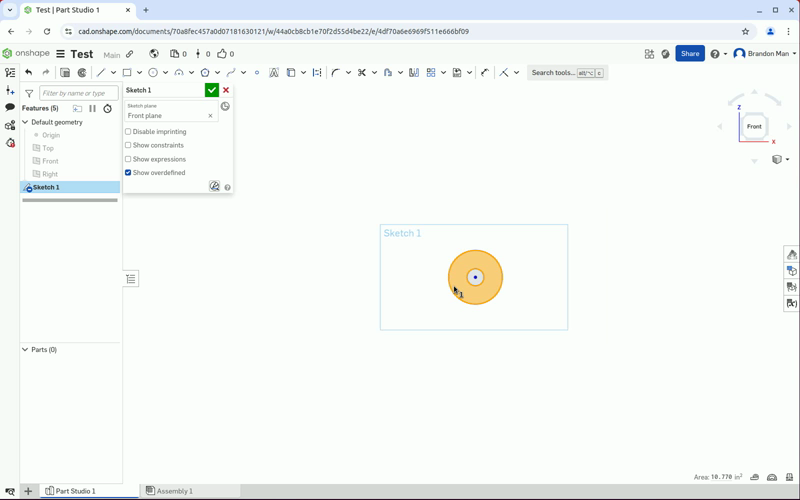
scroll(-6)
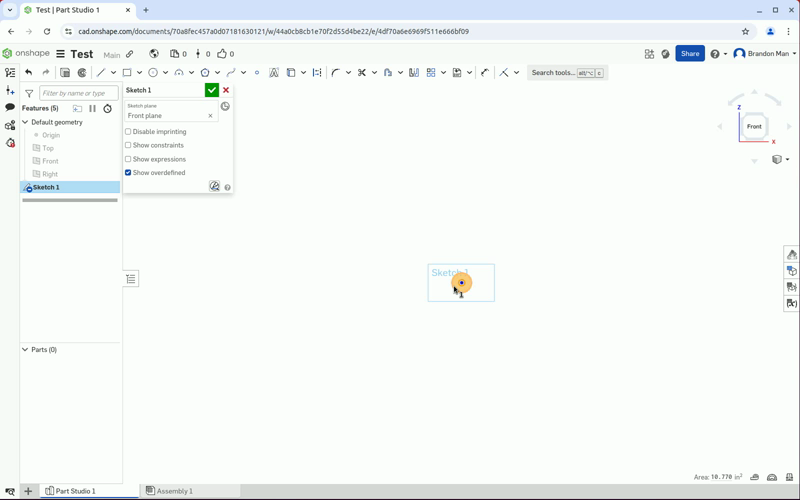
mouse_move(73, 352)
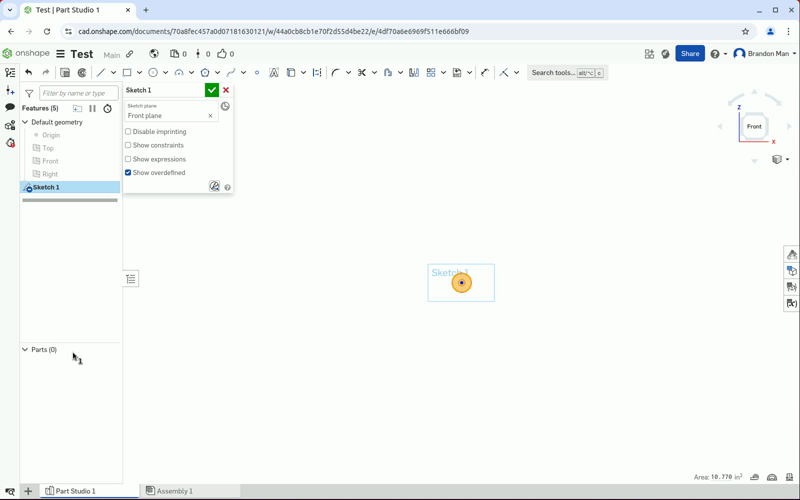
key(shift+y)
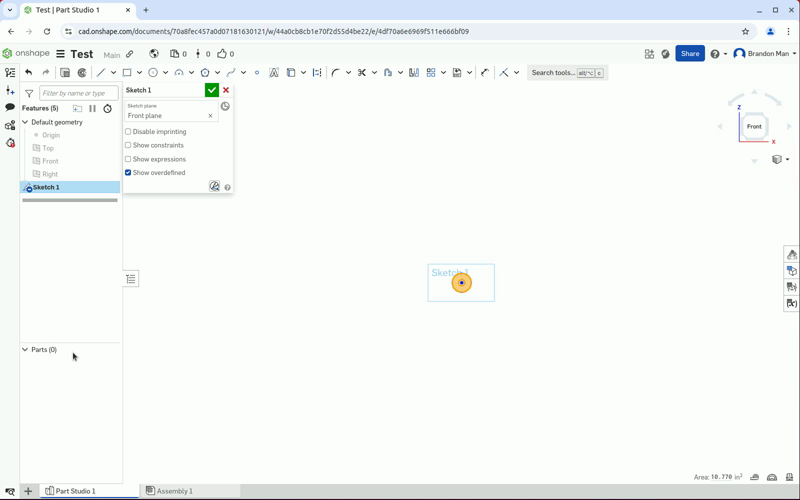
key(shift+e)
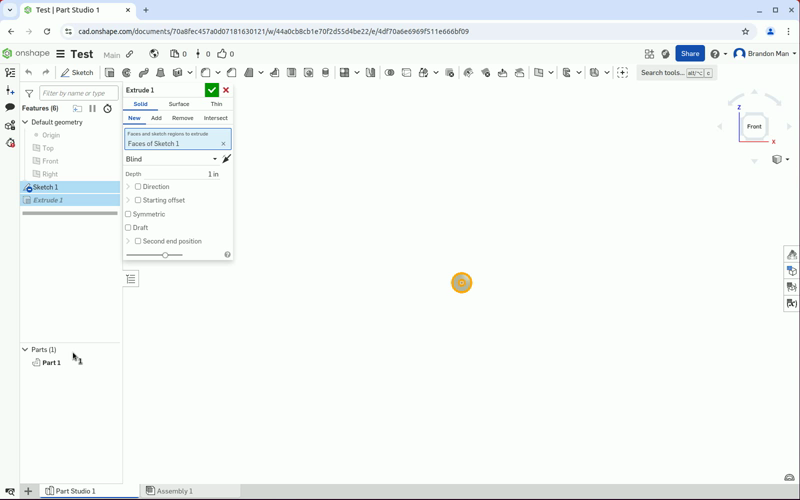
mouse_move(143, 106)
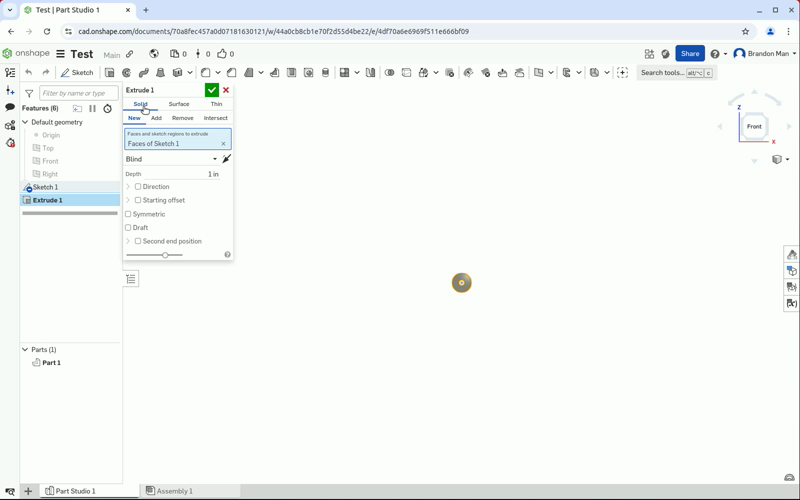
click(143, 106)
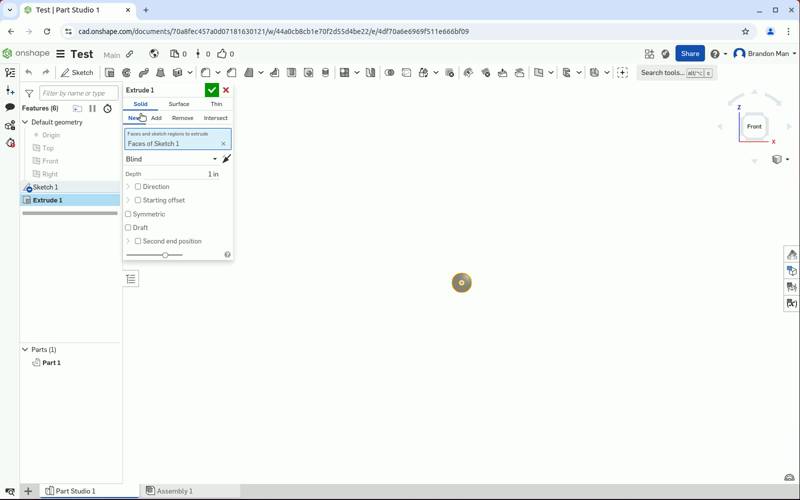
mouse_move(137, 120)
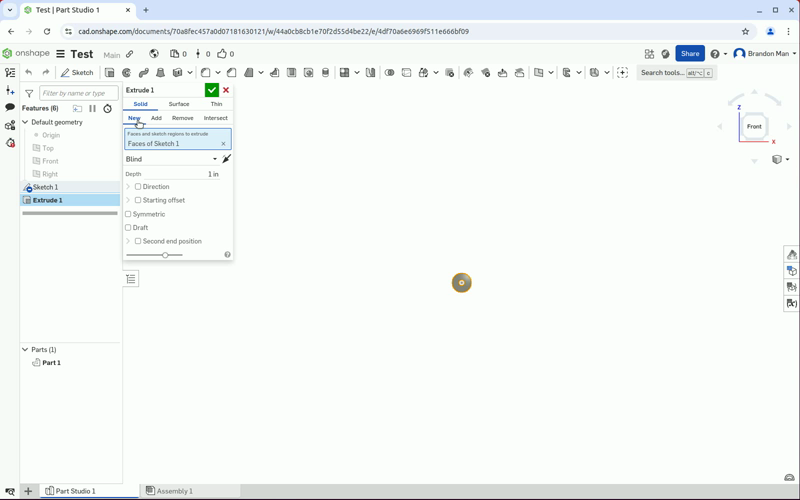
click(137, 120)
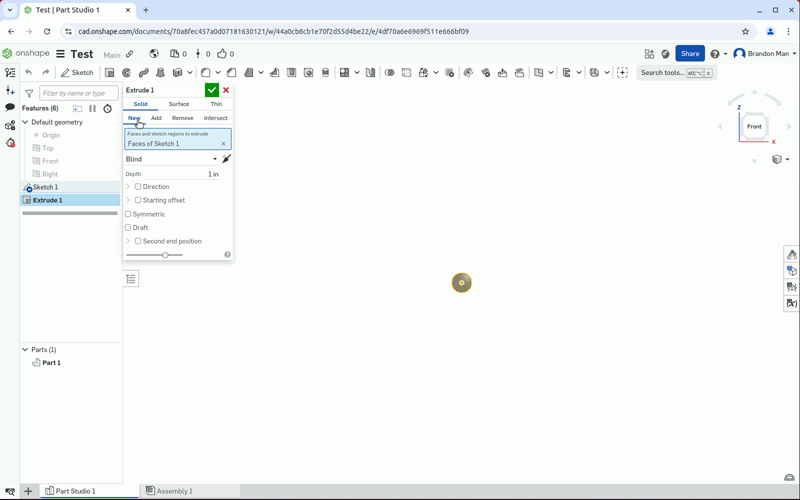
key(tab, 4)
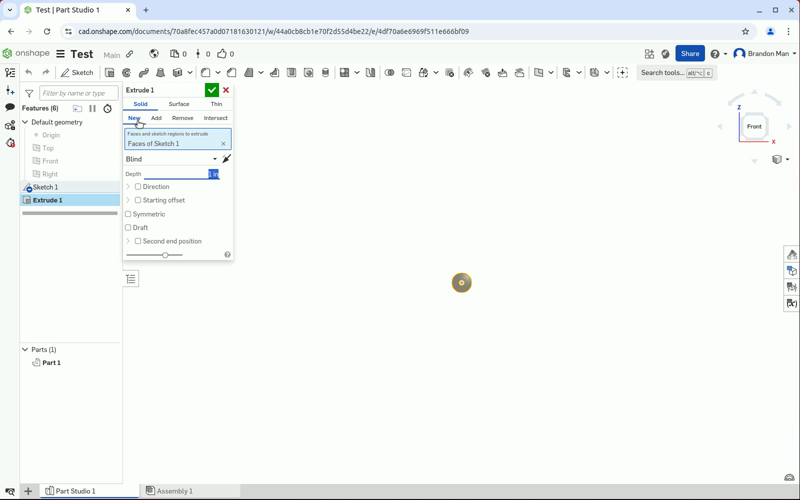
text(0.481)
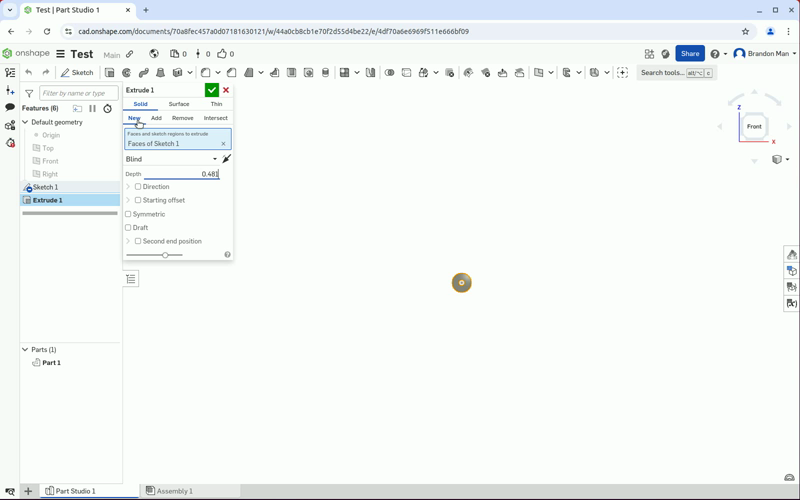
key(enter)
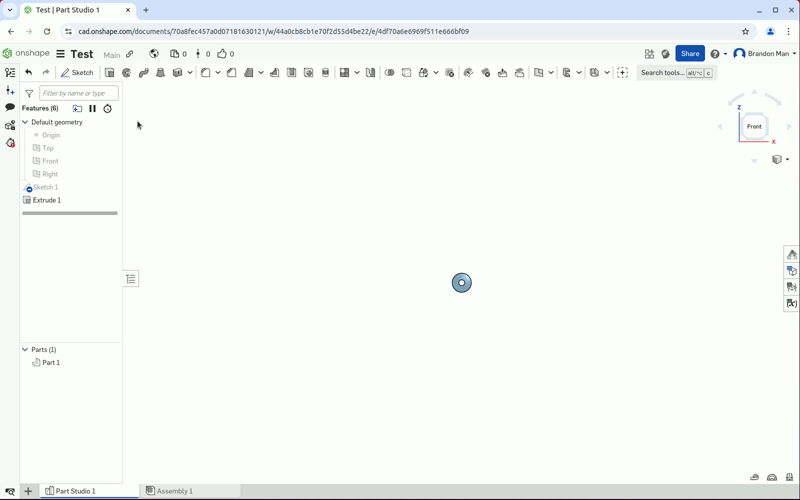
key(shift+h)
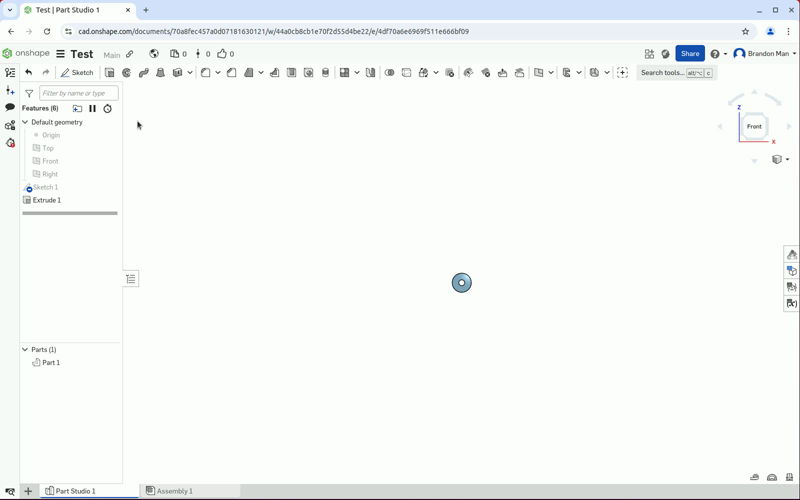
key(shift+h)
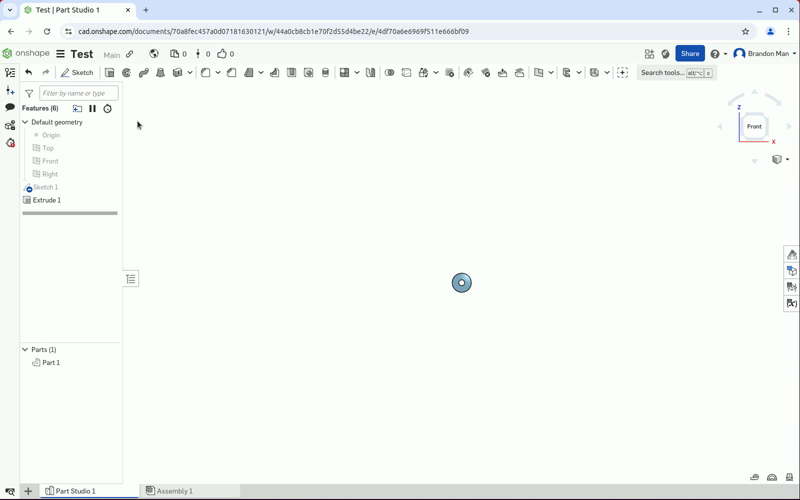
mouse_move(73, 189)
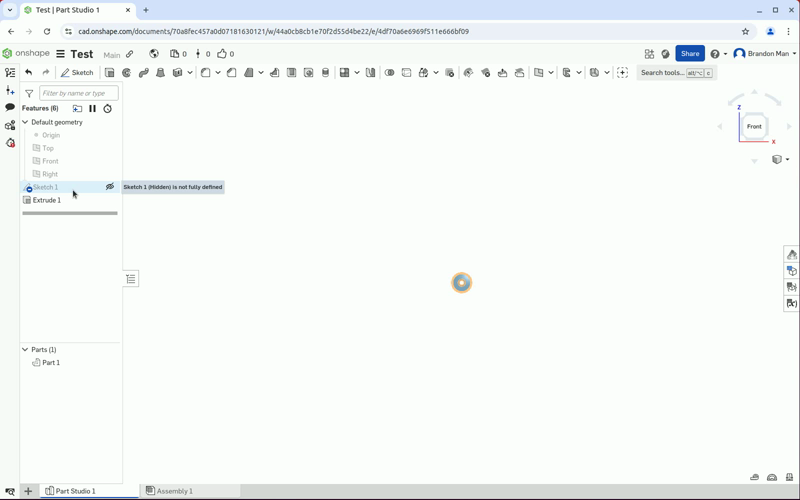
click(73, 189)
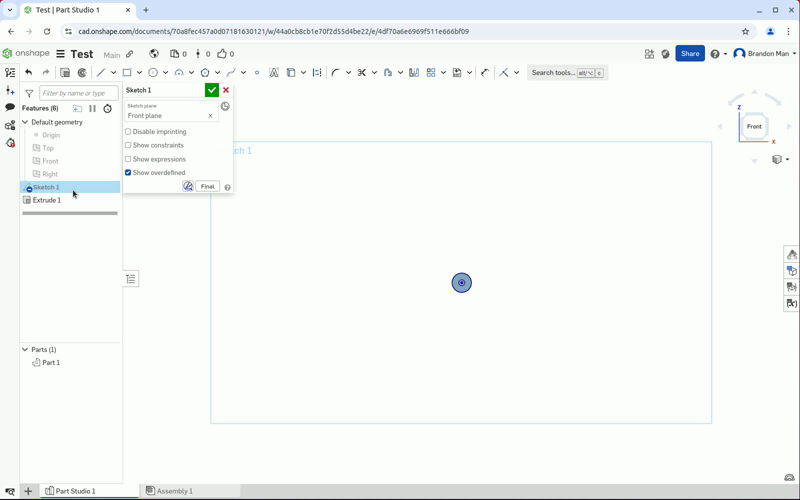
mouse_move(229, 92)
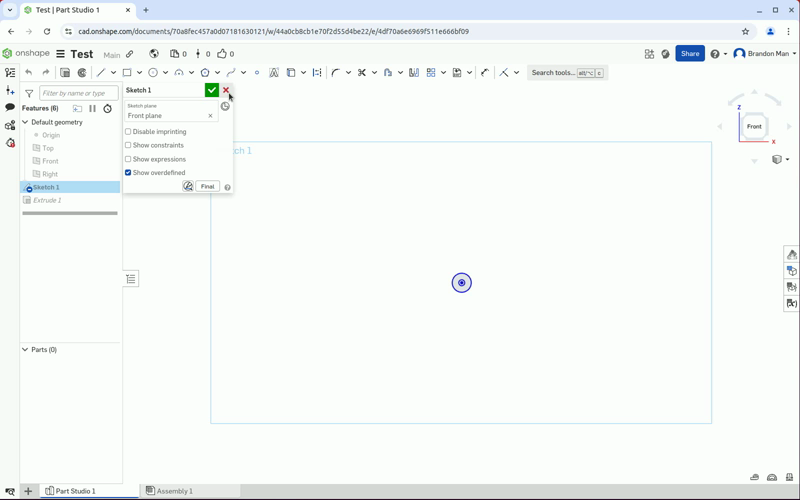
click(229, 92)
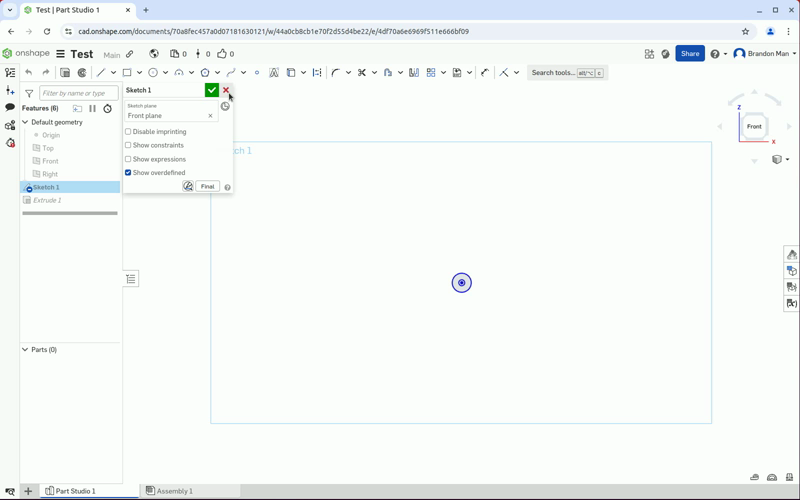
key(shift+s)
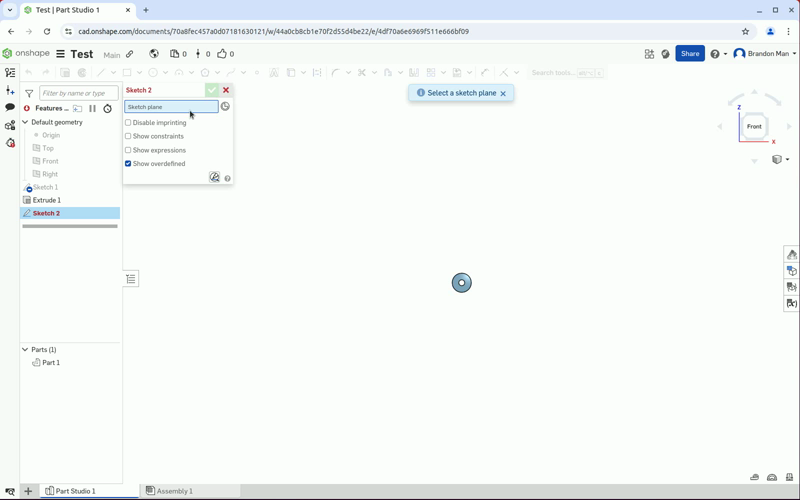
mouse_move(73, 163)
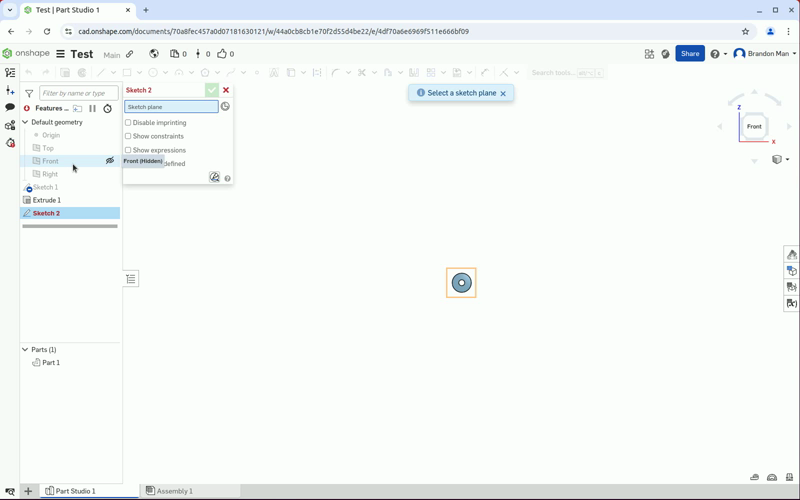
click(73, 163)
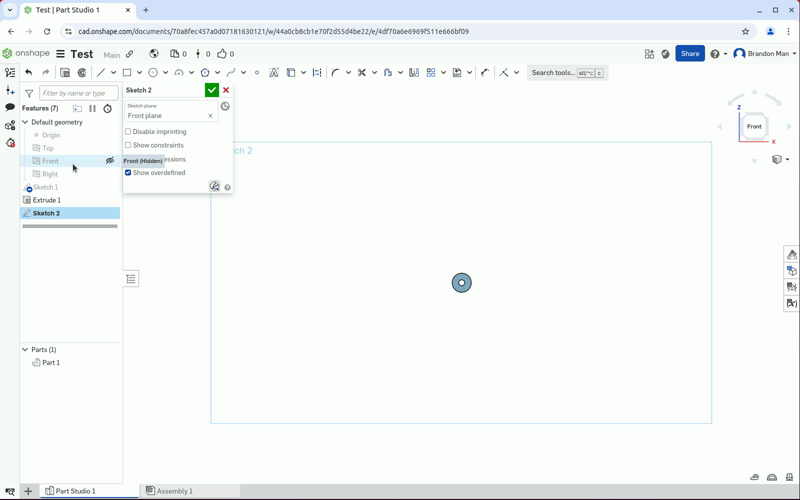
mouse_move(73, 352)
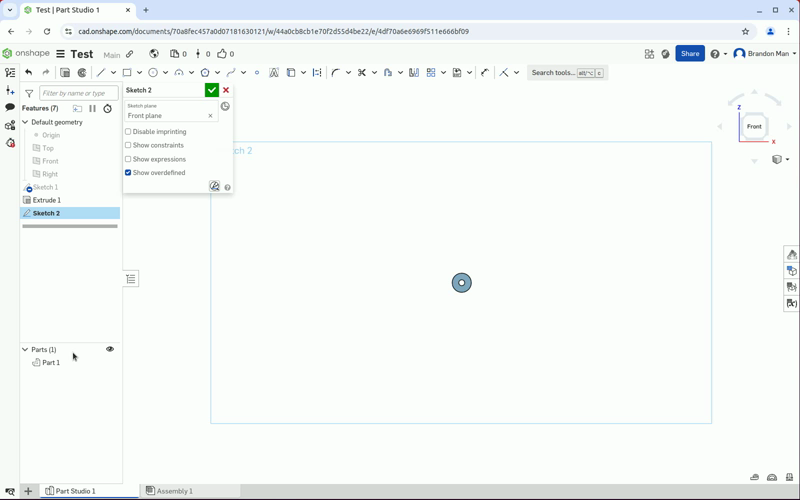
key(y)
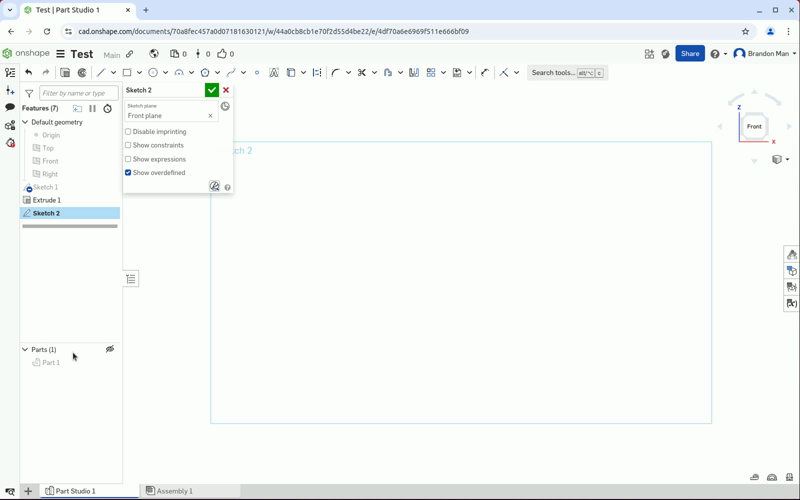
key(c)
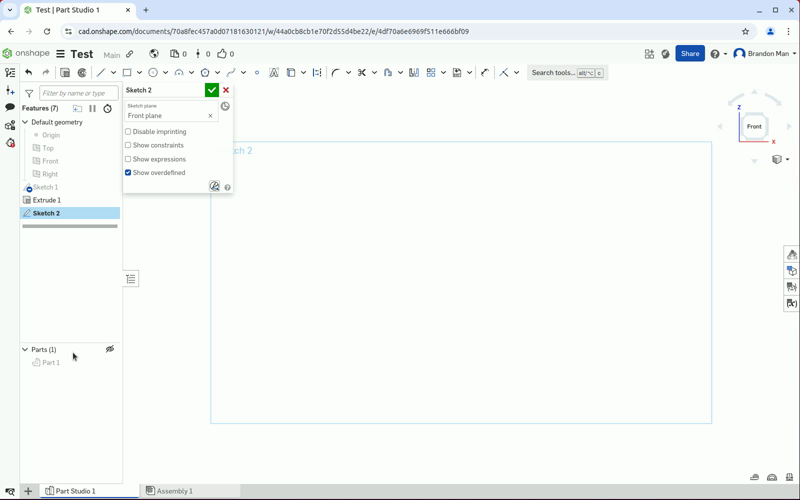
key_down(shift)
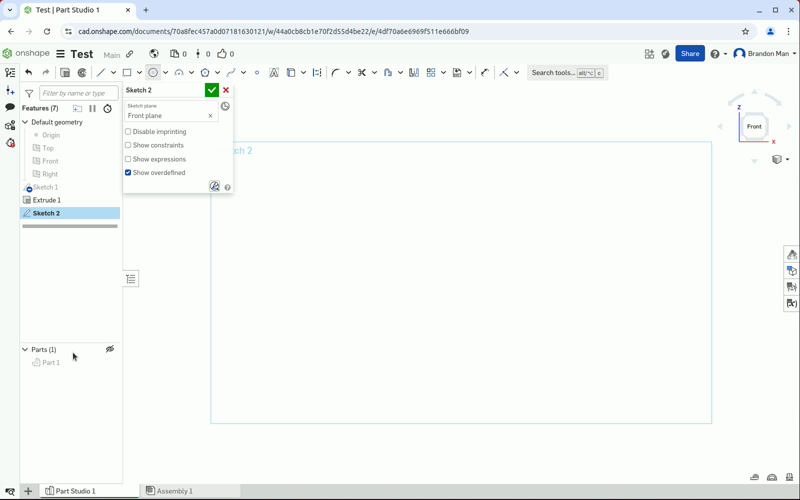
mouse_move(461, 178)
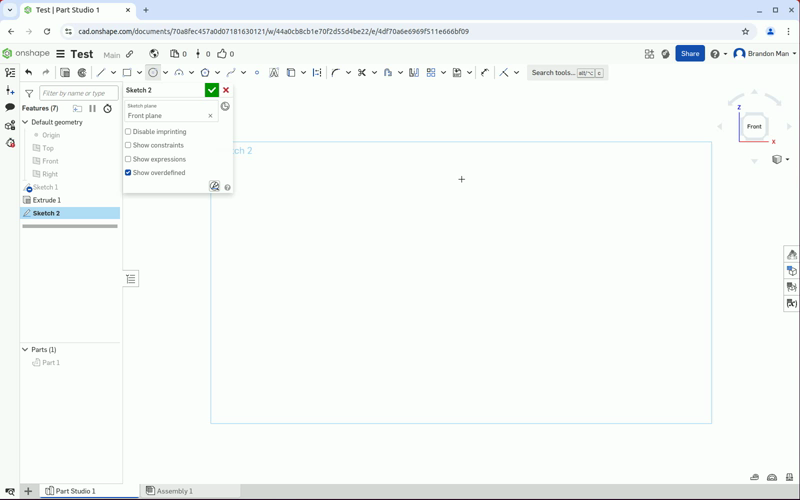
click(461, 178)
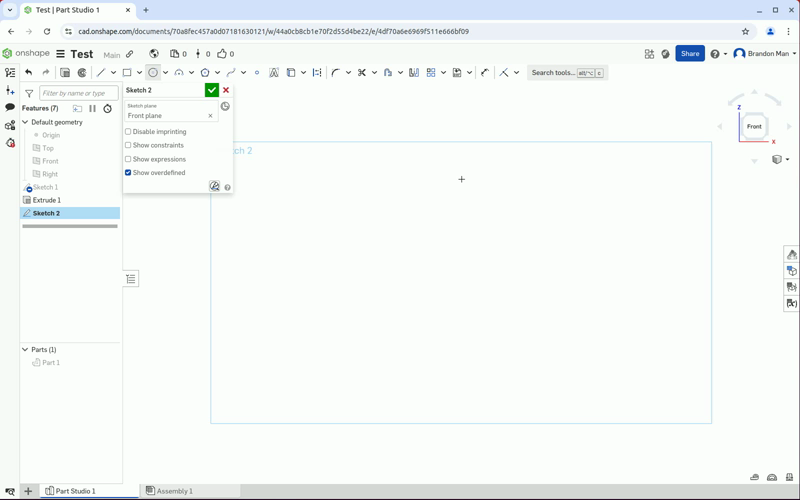
key_up(shift)
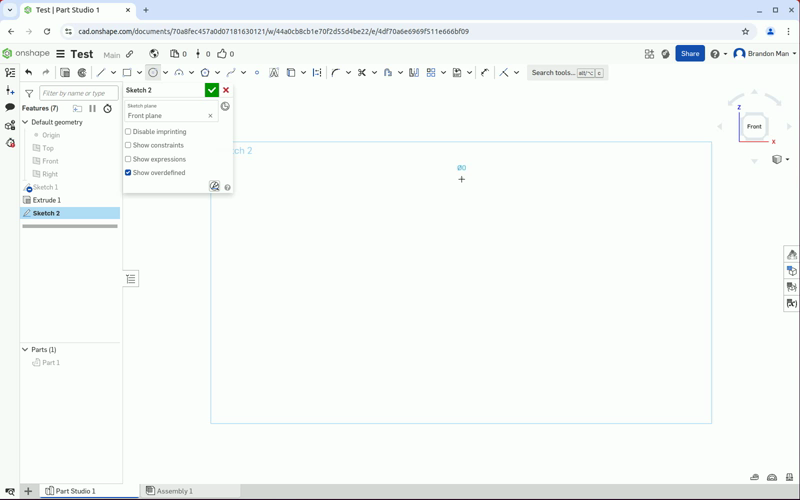
mouse_move(471, 178)
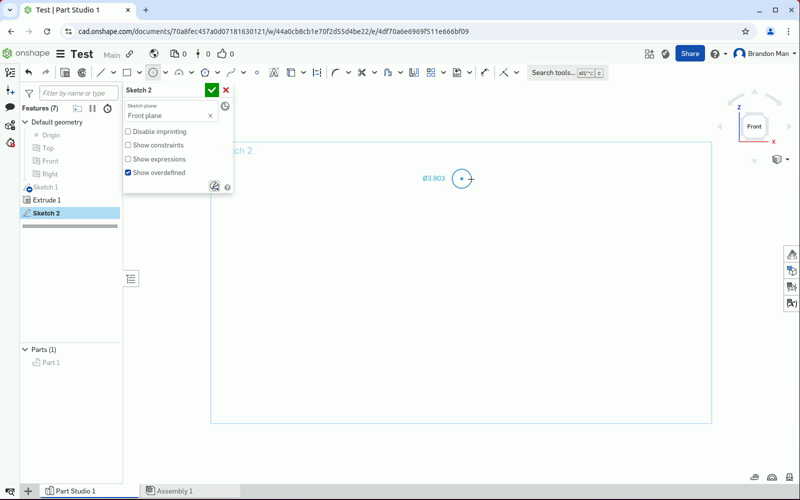
click(471, 178)
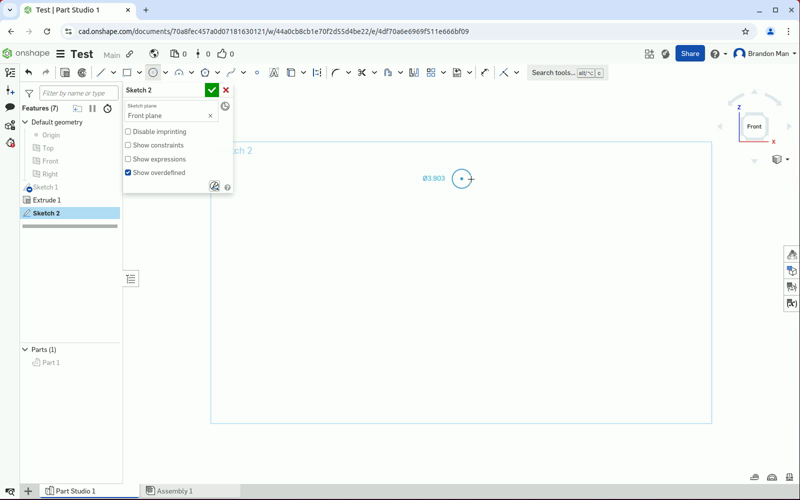
key(esc)
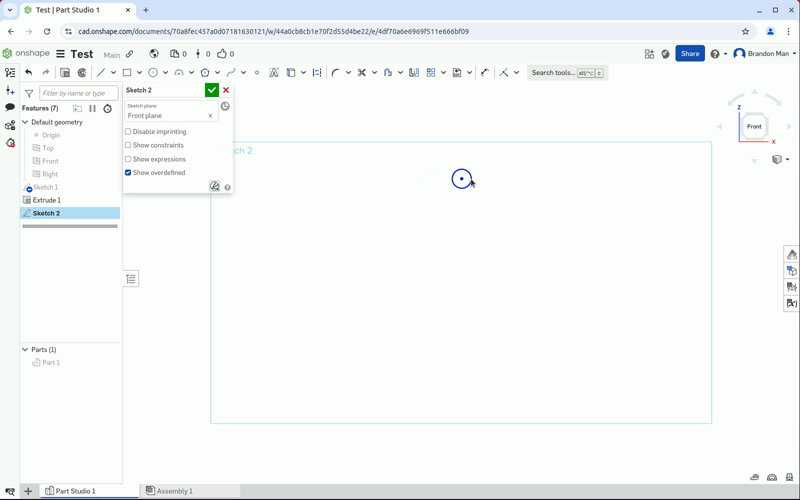
key(c)
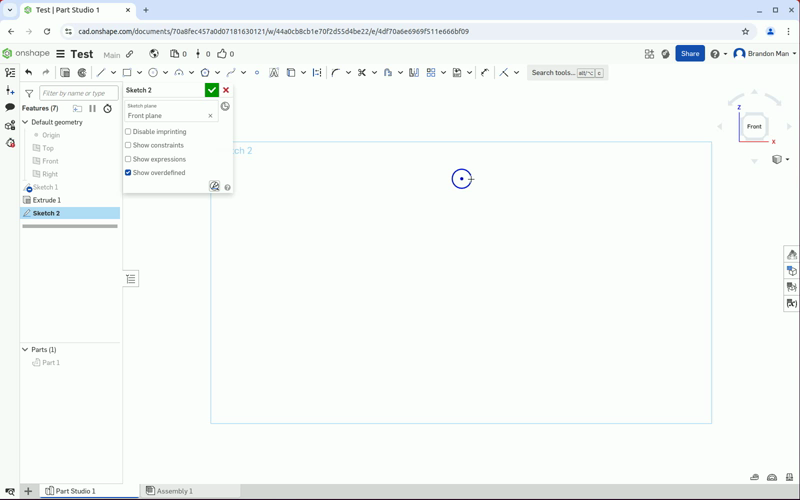
key_down(shift)
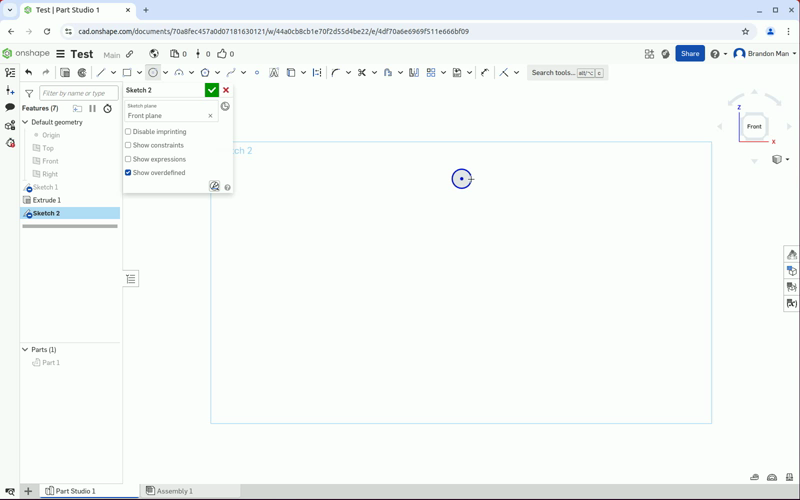
mouse_move(461, 178)
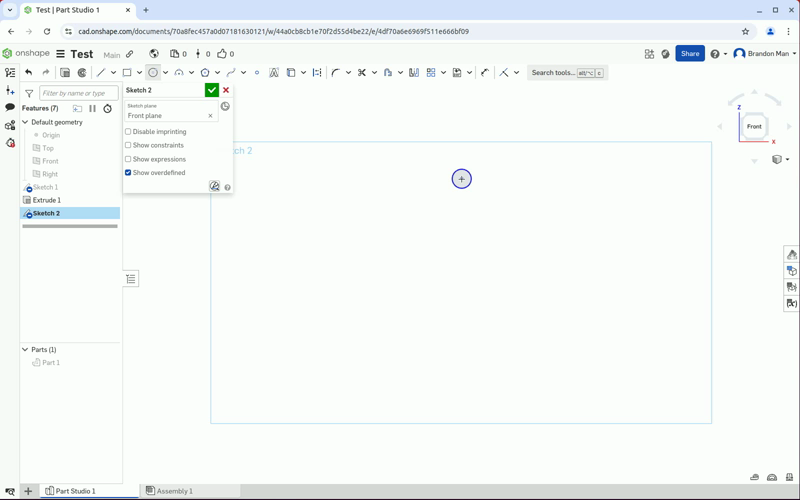
click(461, 178)
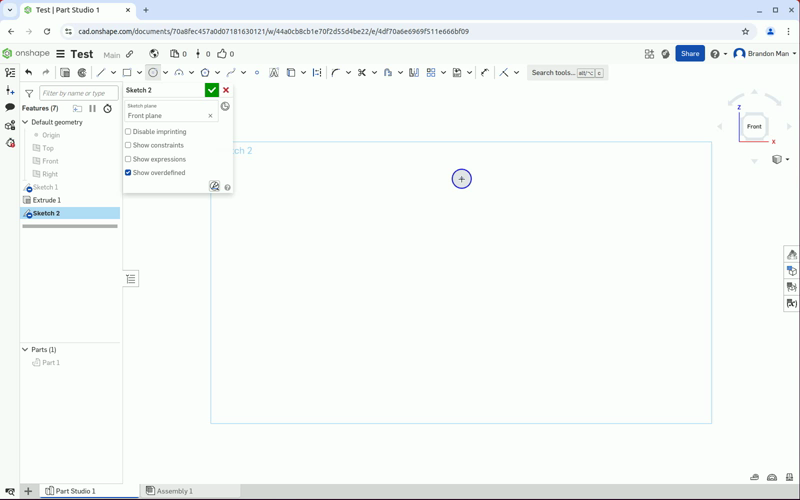
key_up(shift)
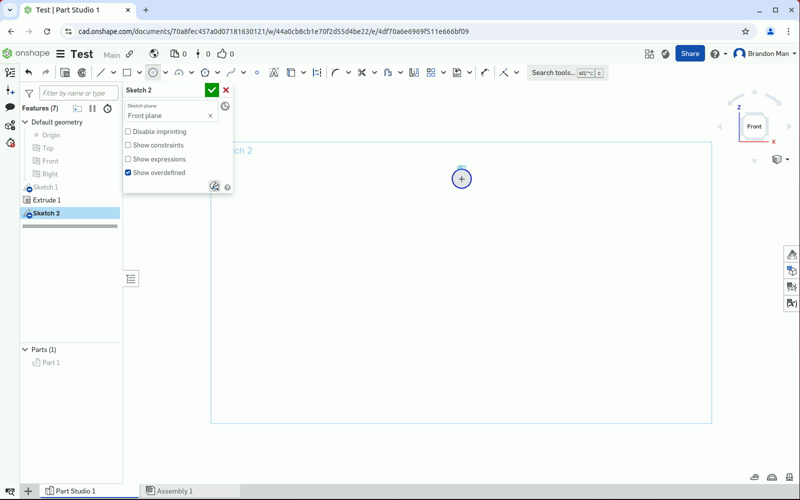
mouse_move(464, 178)
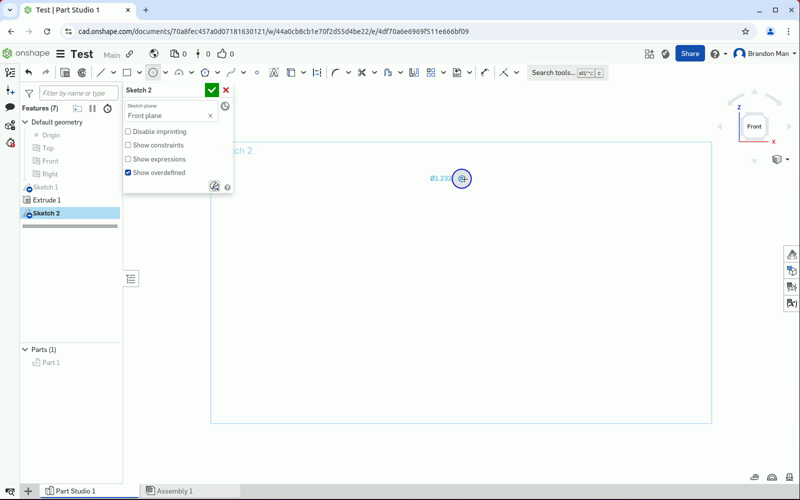
scroll(6)
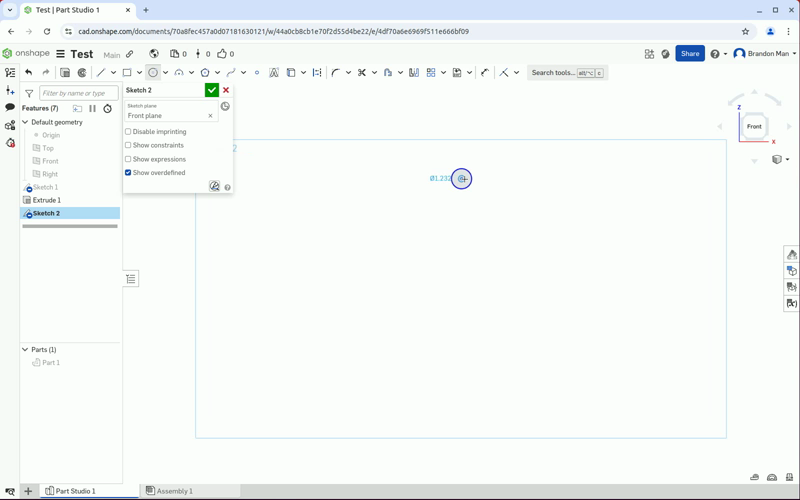
scroll(6)
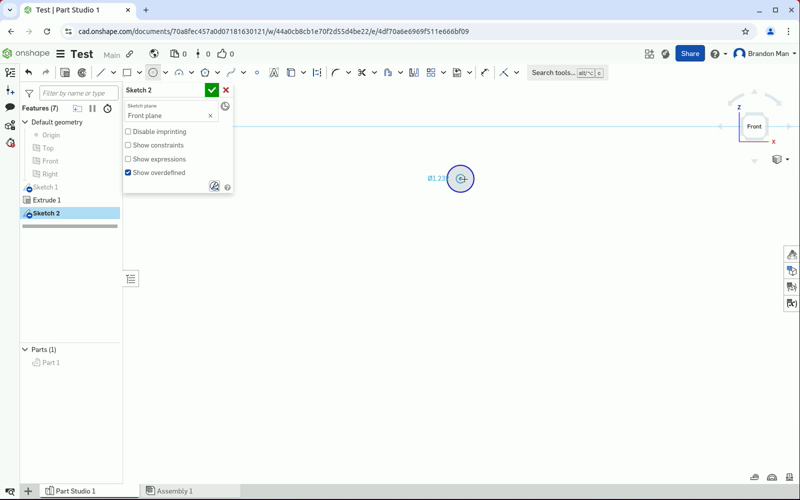
scroll(6)
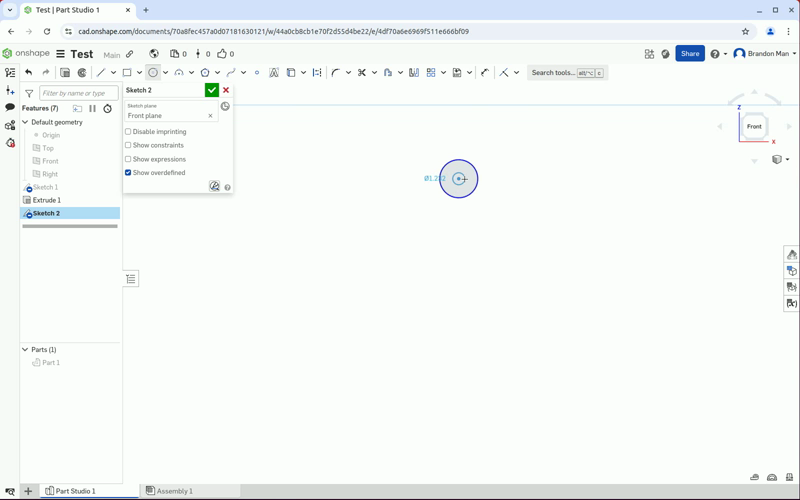
scroll(6)
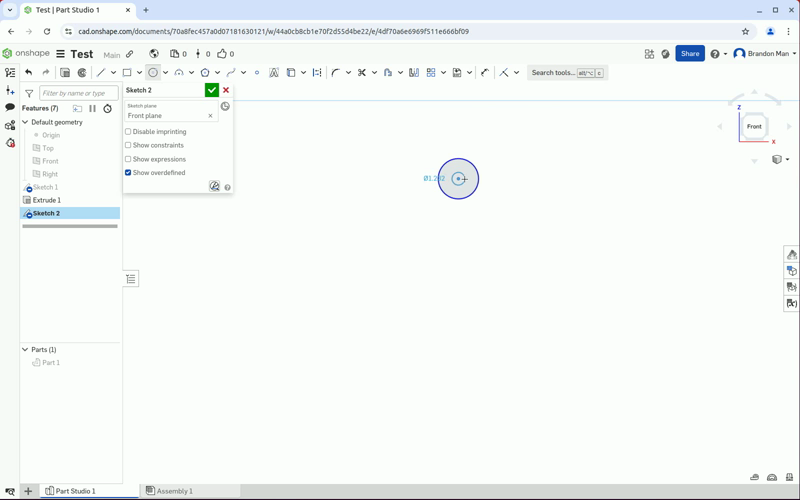
scroll(6)
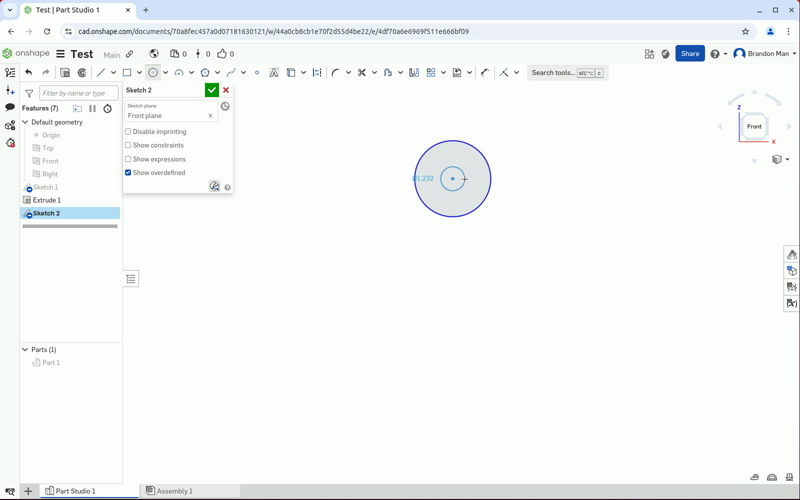
scroll(6)
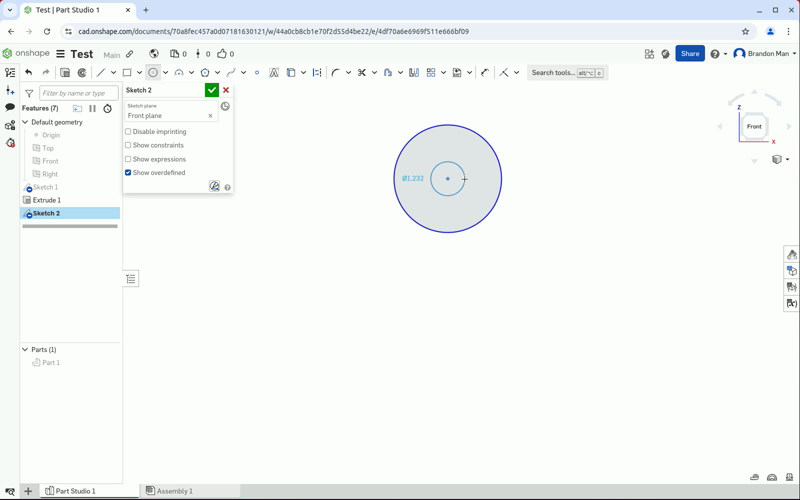
scroll(6)
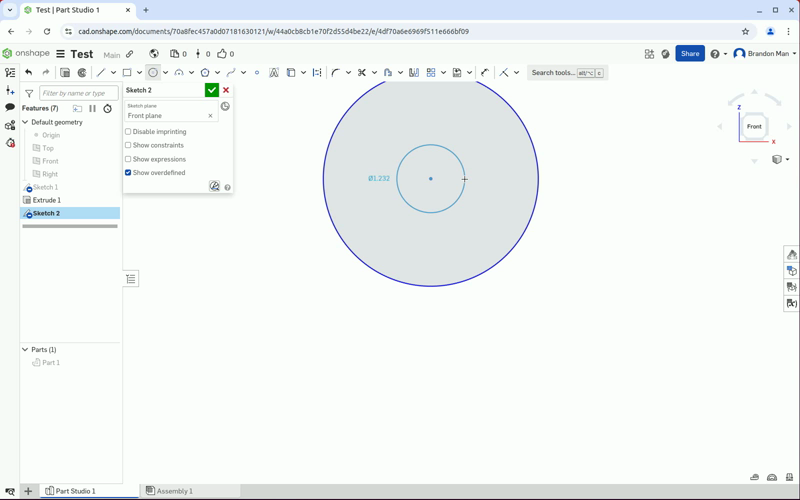
click(464, 178)
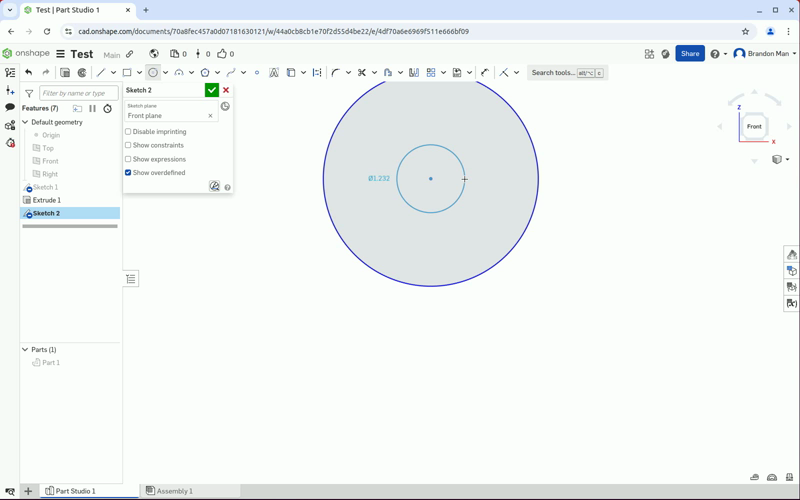
scroll(-6)
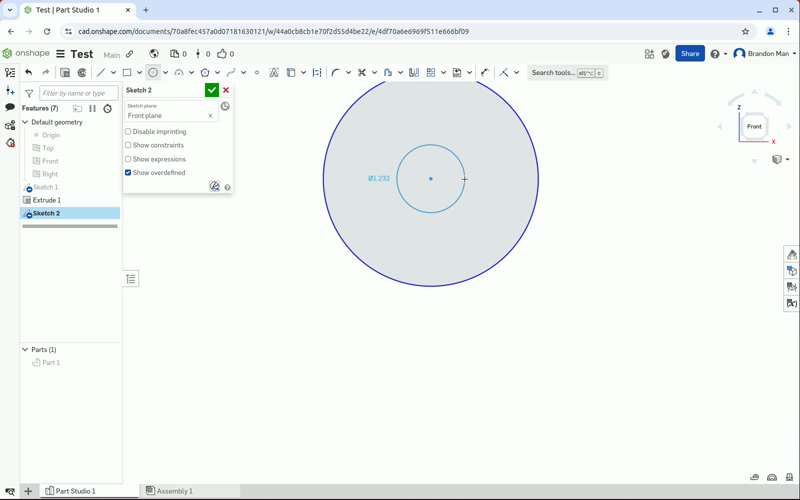
scroll(-6)
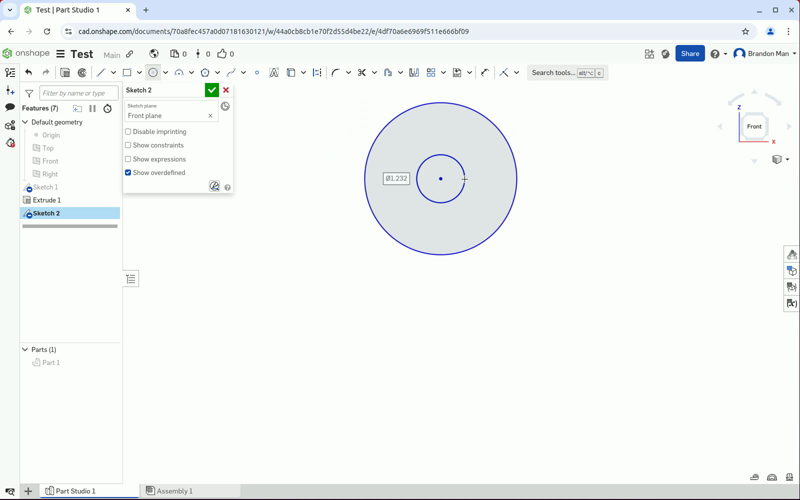
scroll(-6)
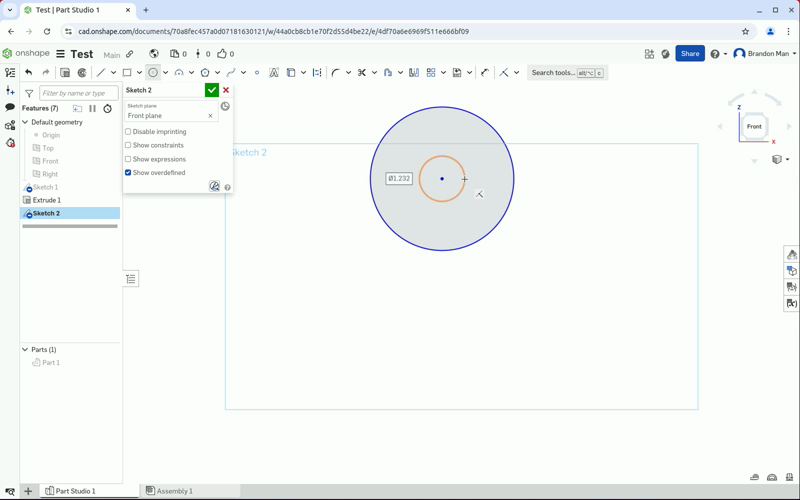
scroll(-6)
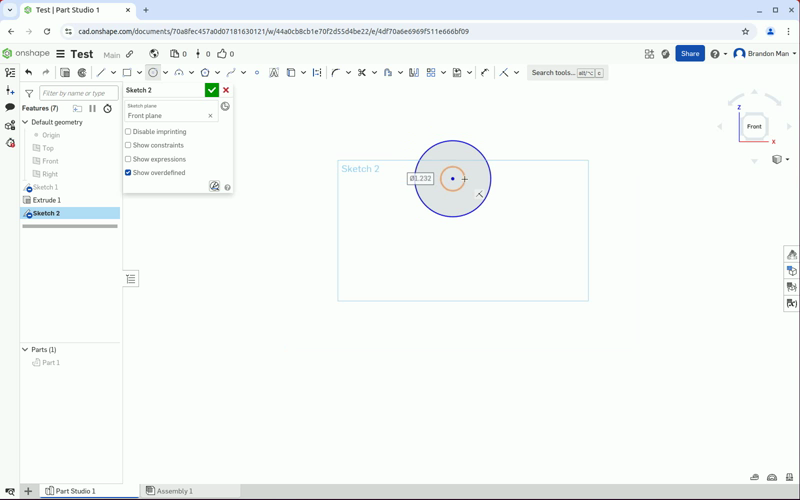
scroll(-6)
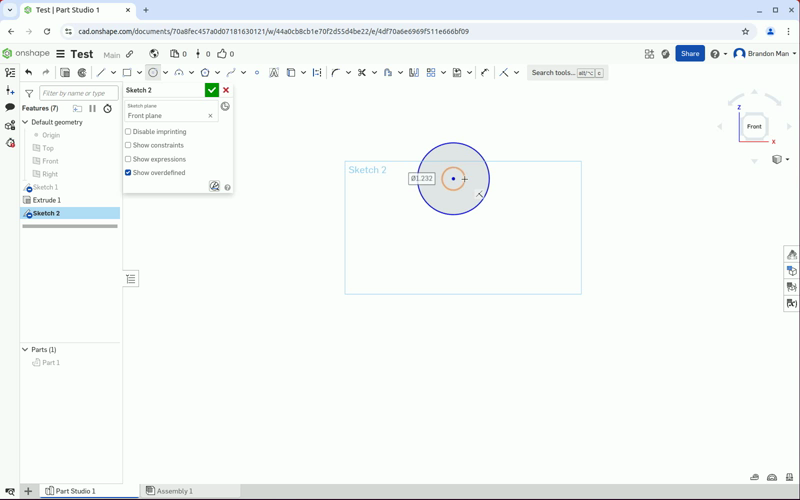
scroll(-6)
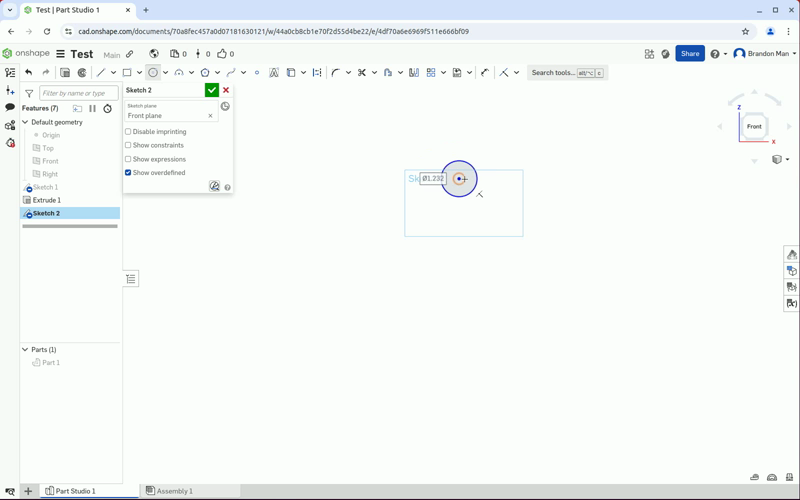
scroll(-6)
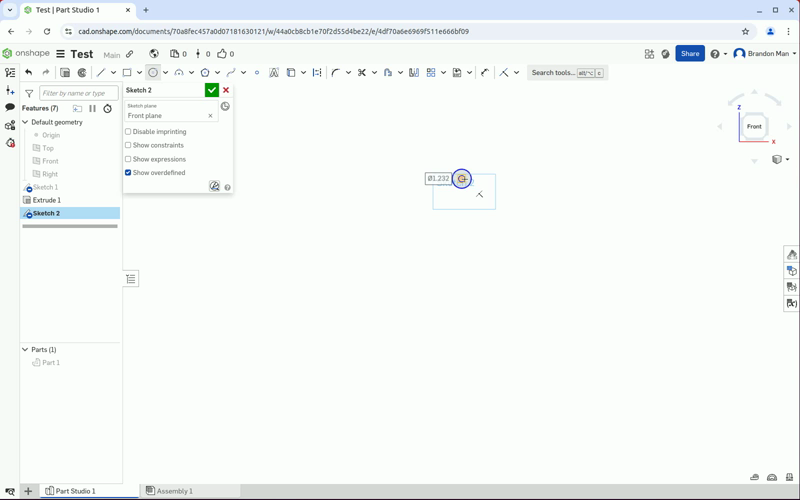
key(esc)
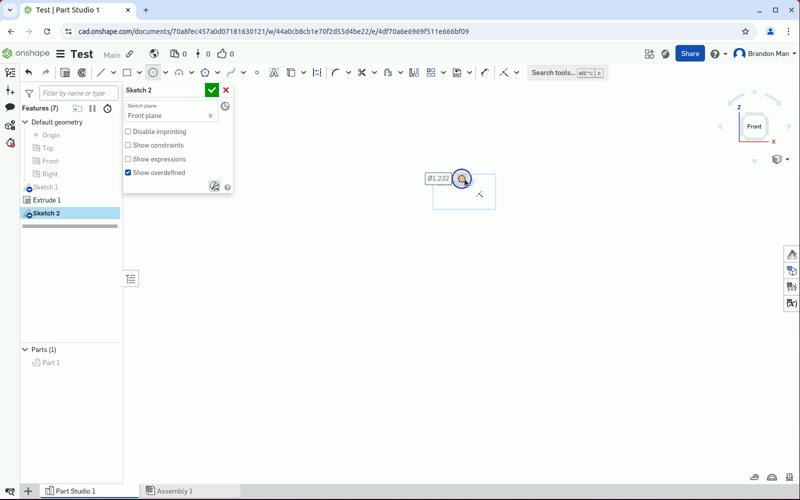
mouse_move(462, 174)
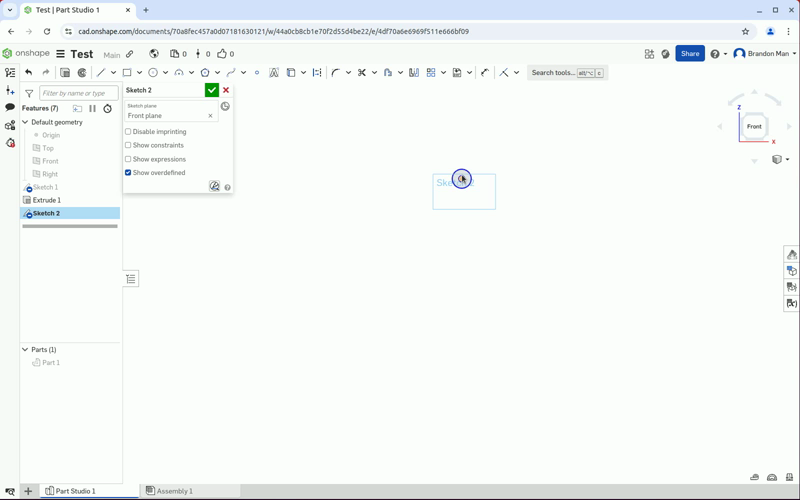
scroll(6)
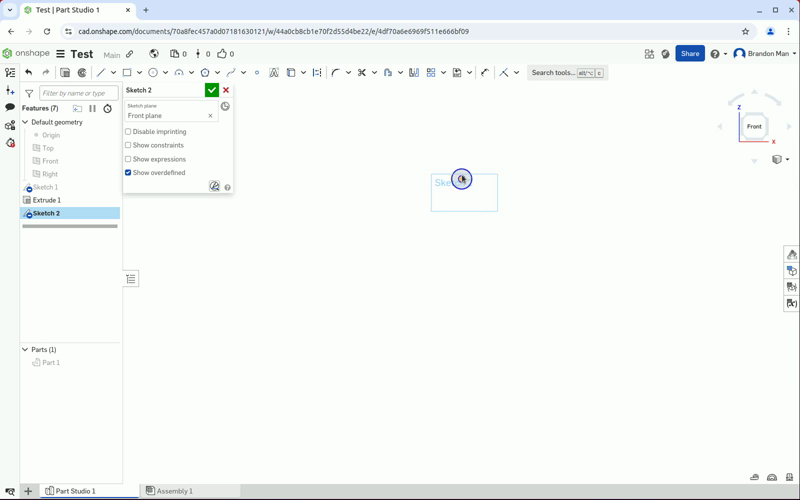
scroll(6)
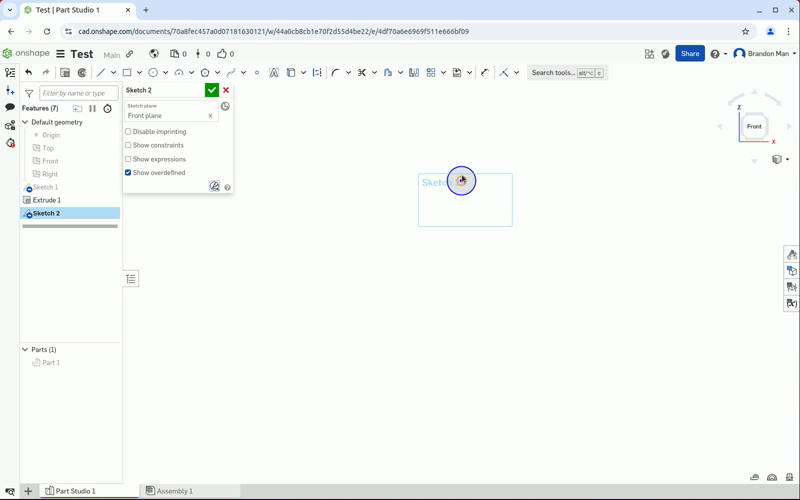
scroll(6)
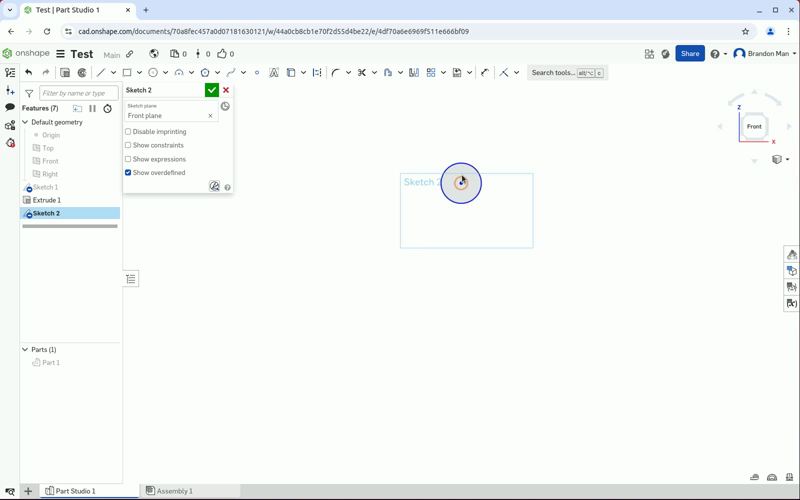
scroll(6)
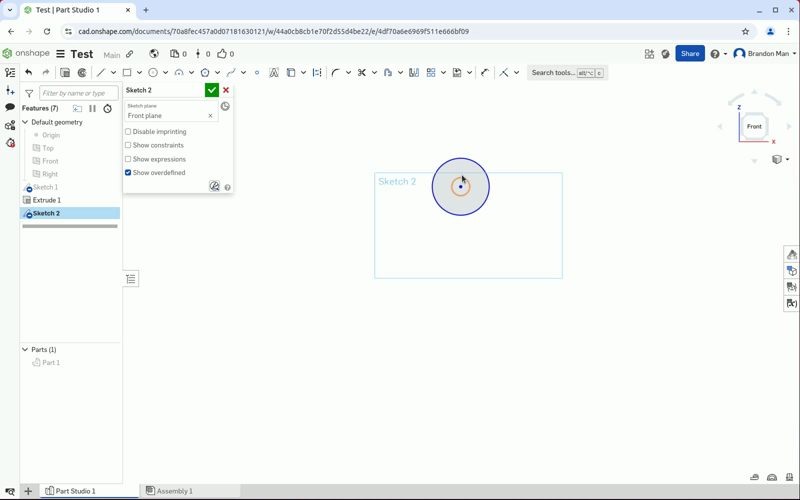
scroll(6)
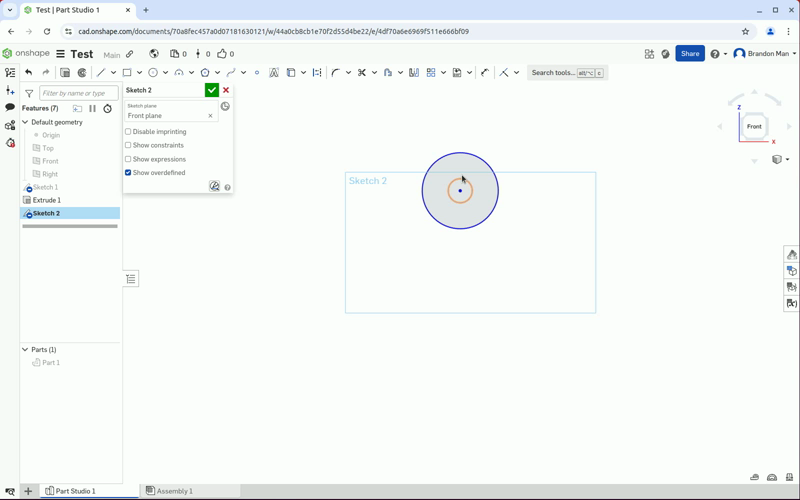
scroll(6)
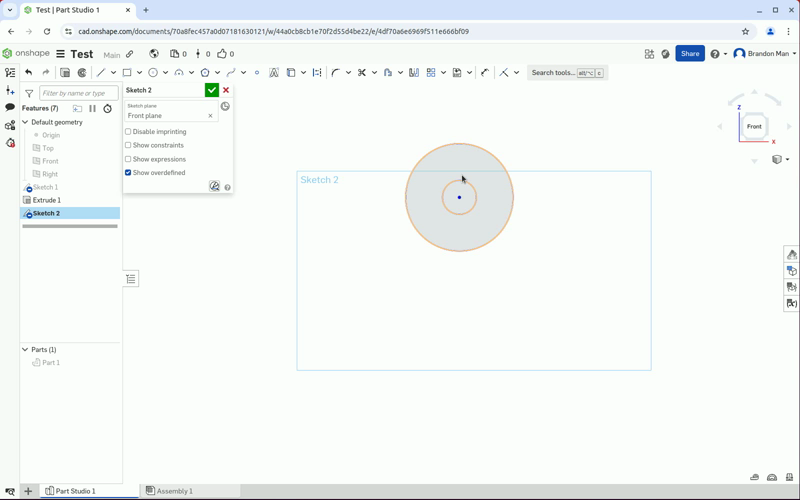
scroll(6)
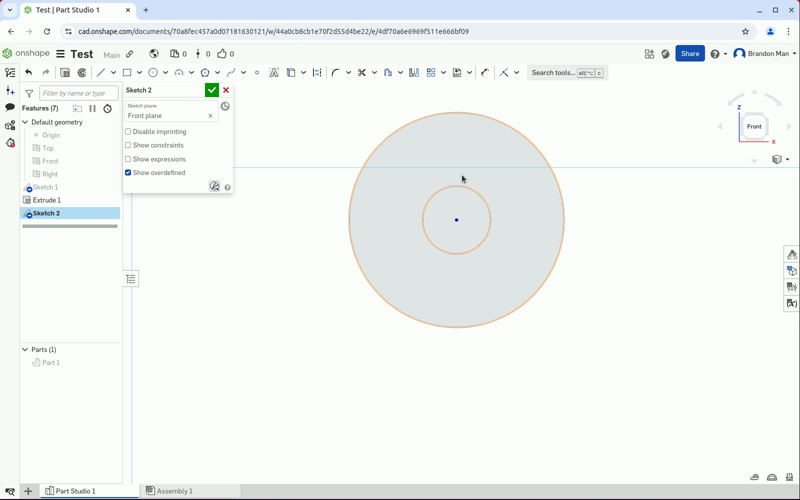
click(462, 174)
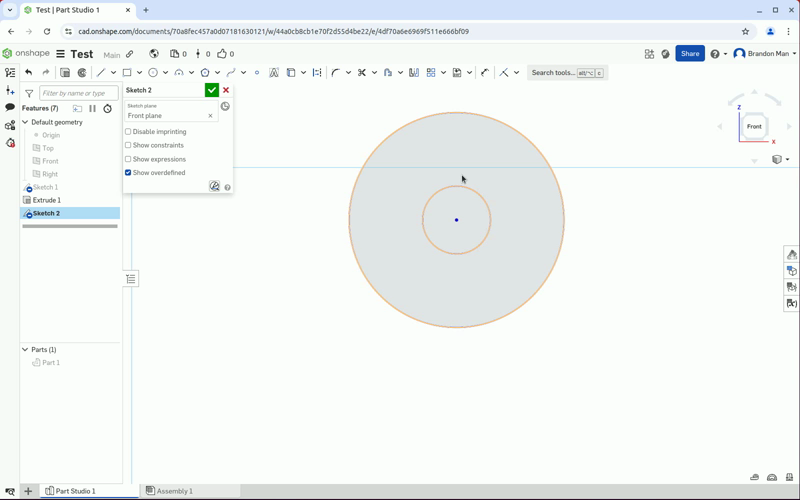
scroll(-6)
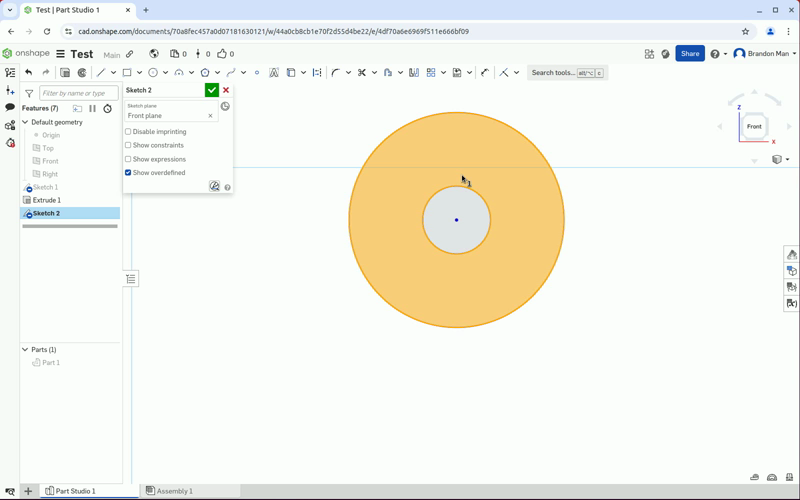
scroll(-6)
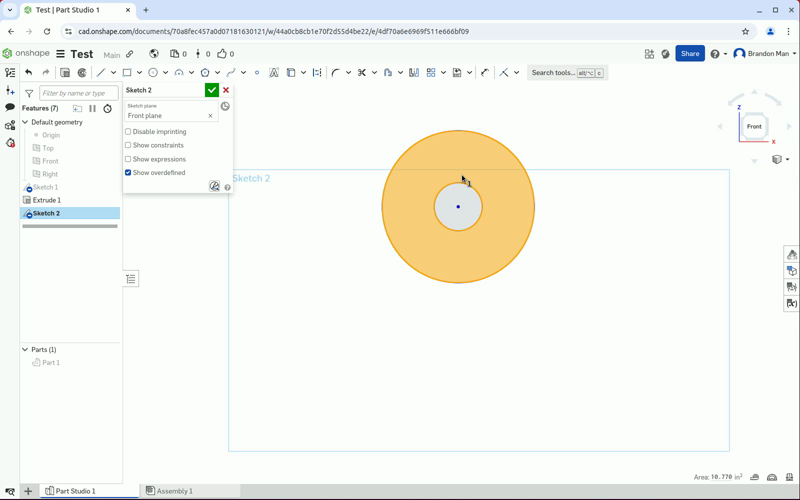
scroll(-6)
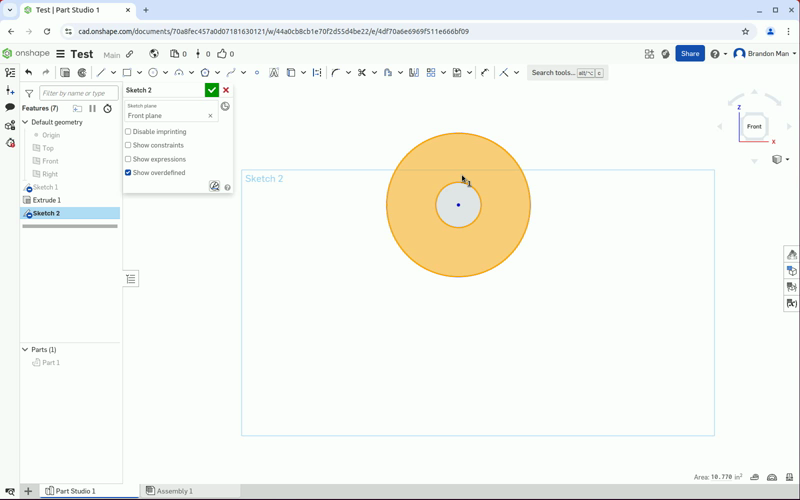
scroll(-6)
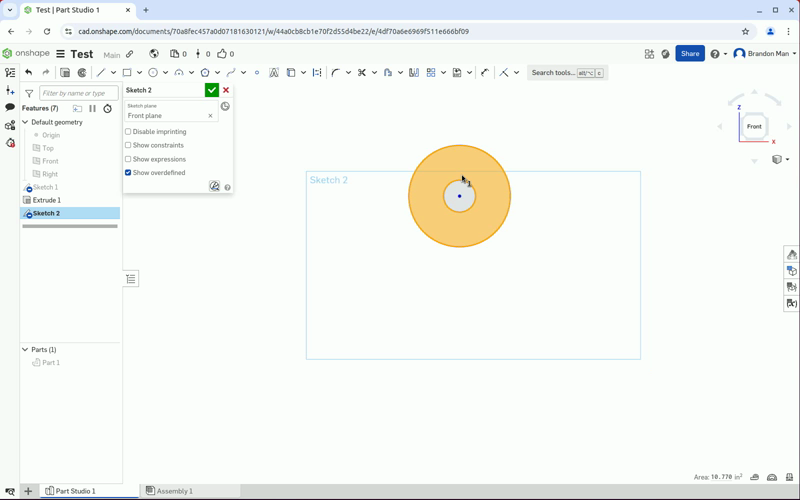
scroll(-6)
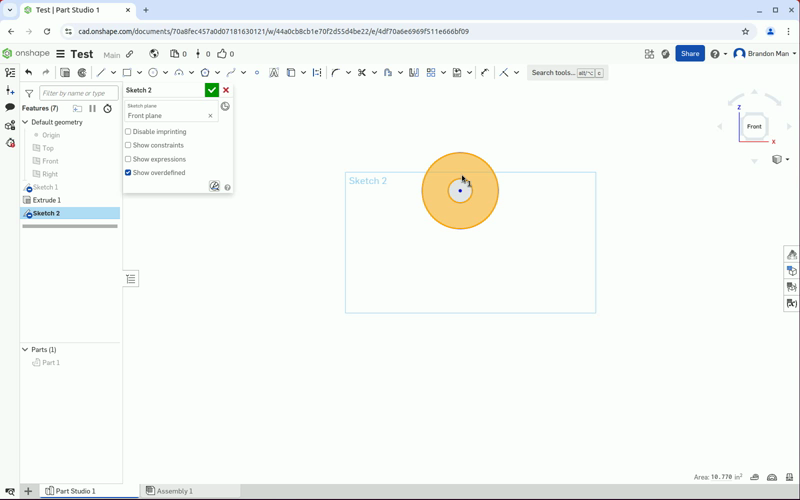
scroll(-6)
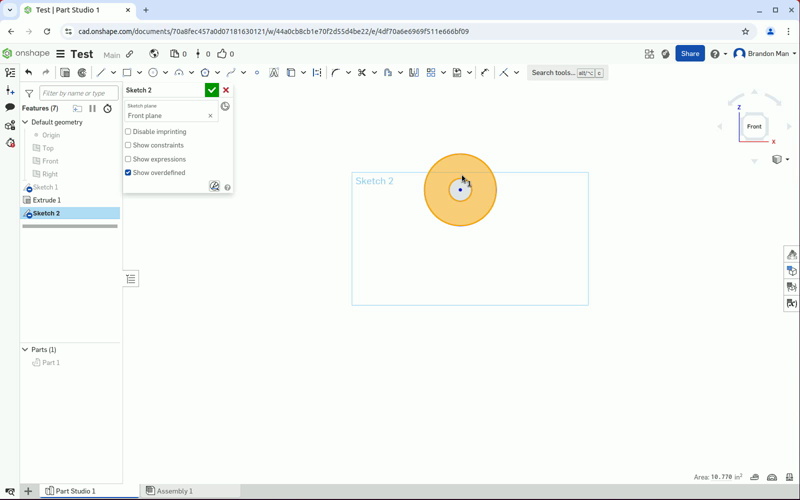
scroll(-6)
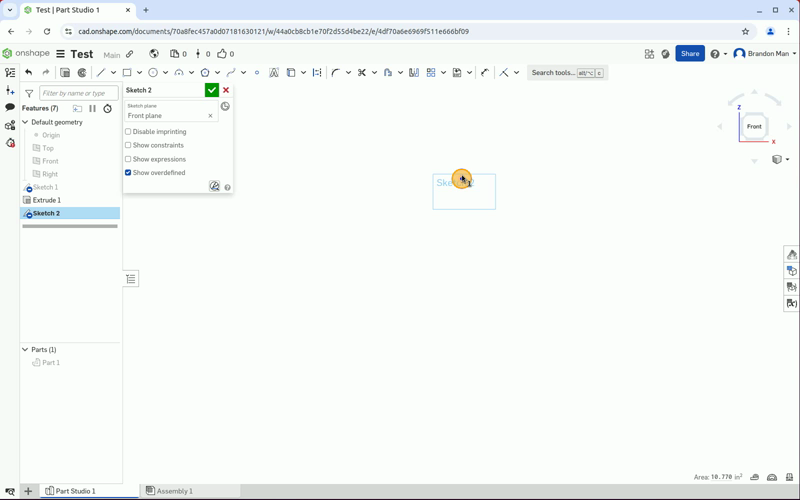
mouse_move(73, 352)
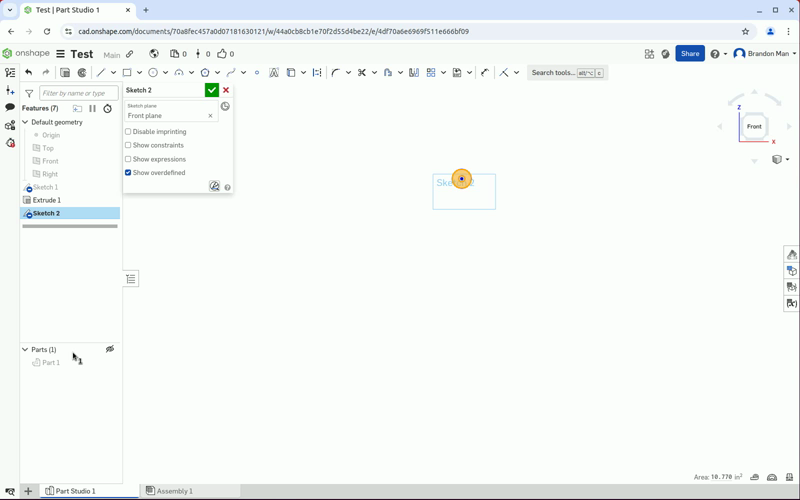
key(shift+y)
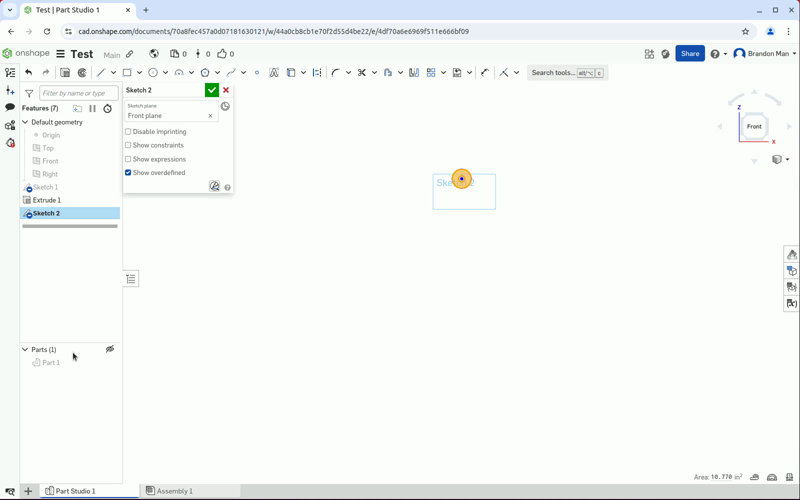
key(shift+e)
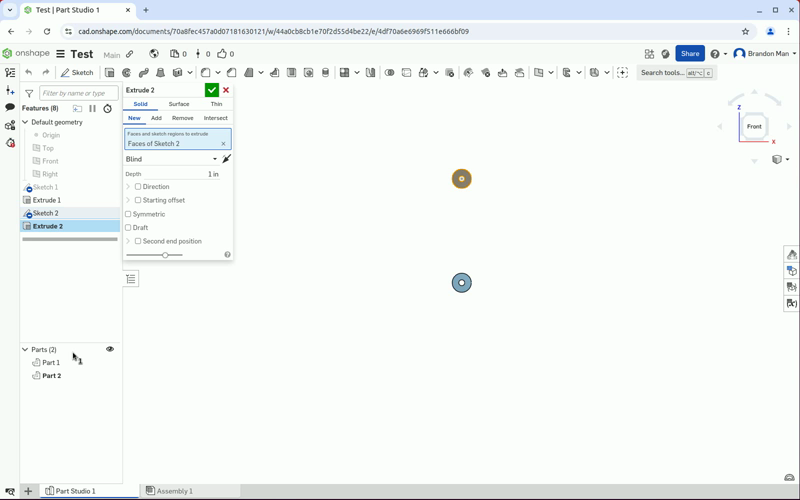
mouse_move(143, 106)
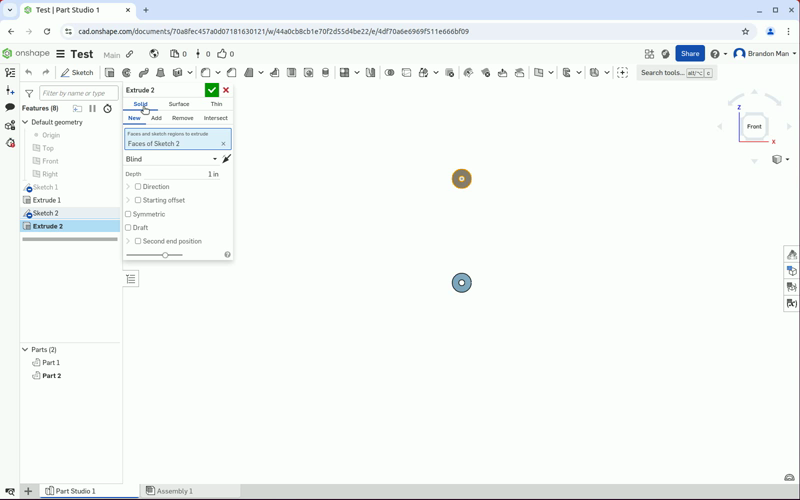
click(143, 106)
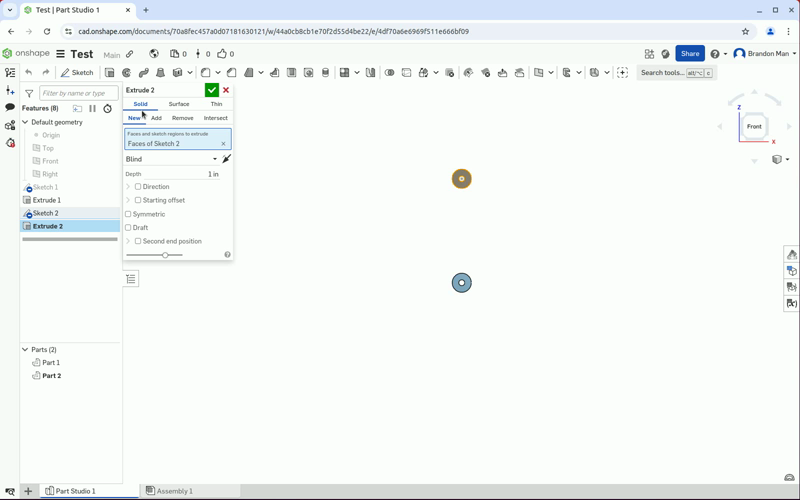
mouse_move(137, 120)
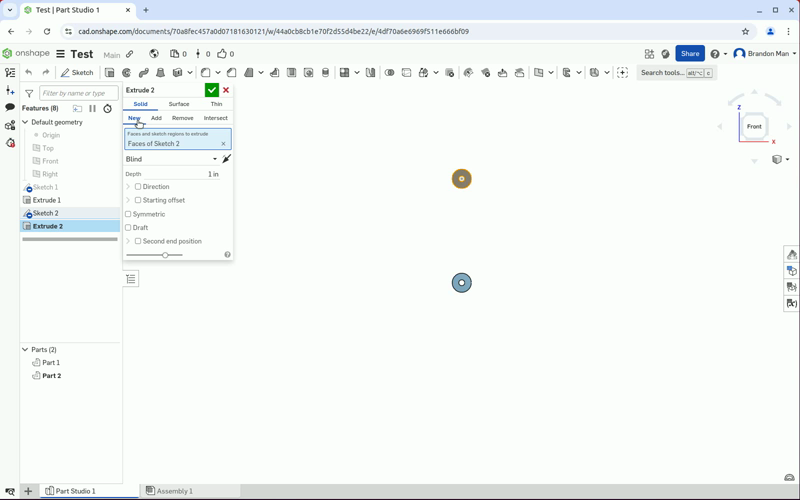
click(137, 120)
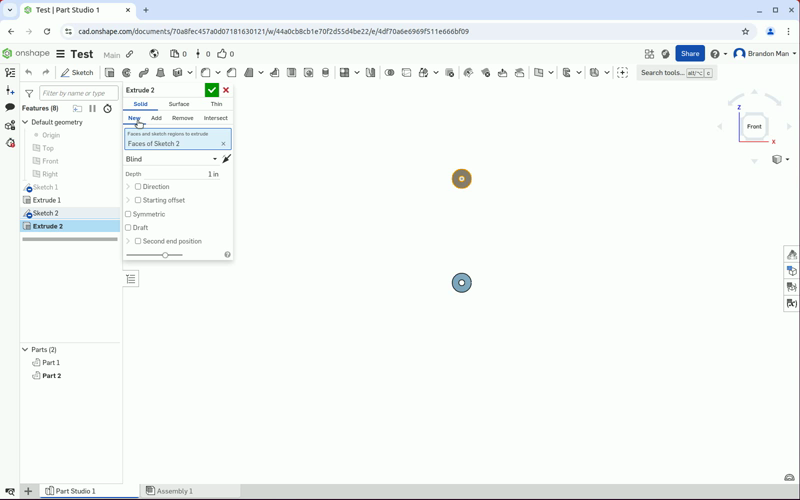
key(tab, 4)
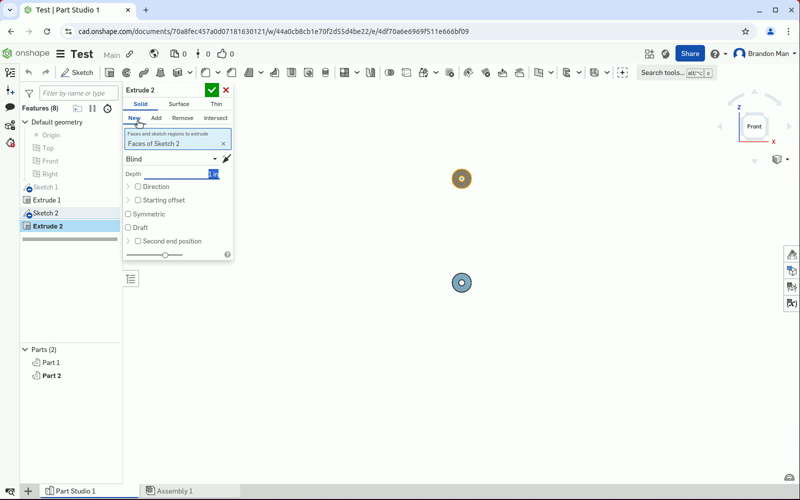
text(0.481)
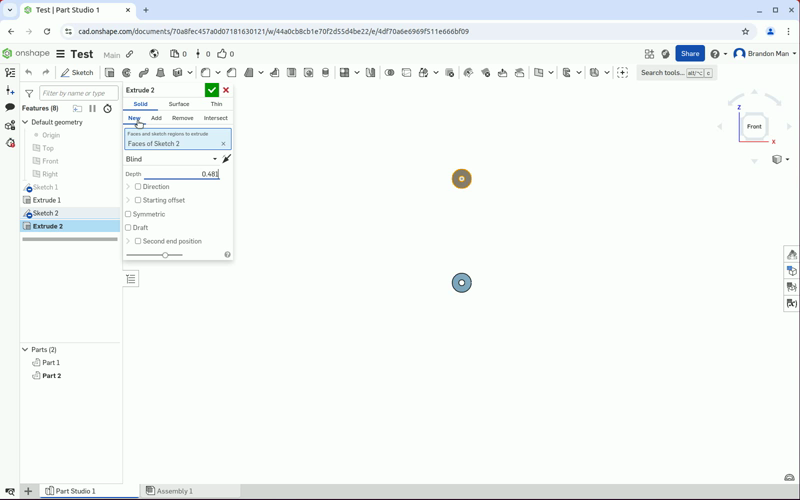
key(enter)
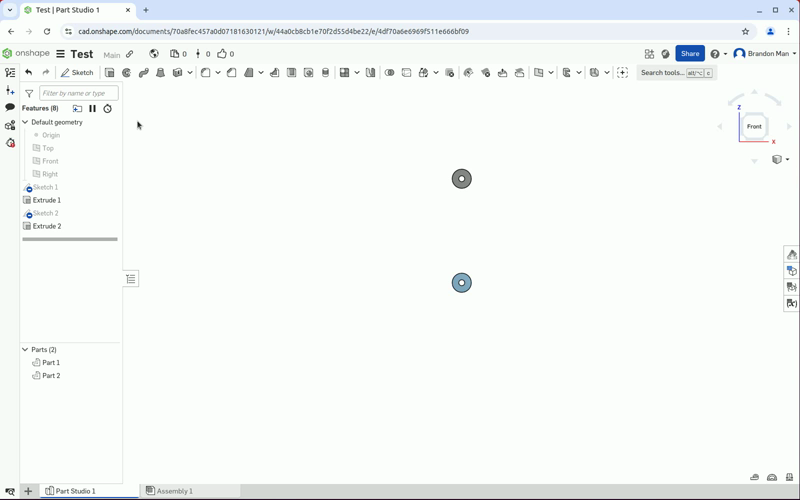
key(shift+h)
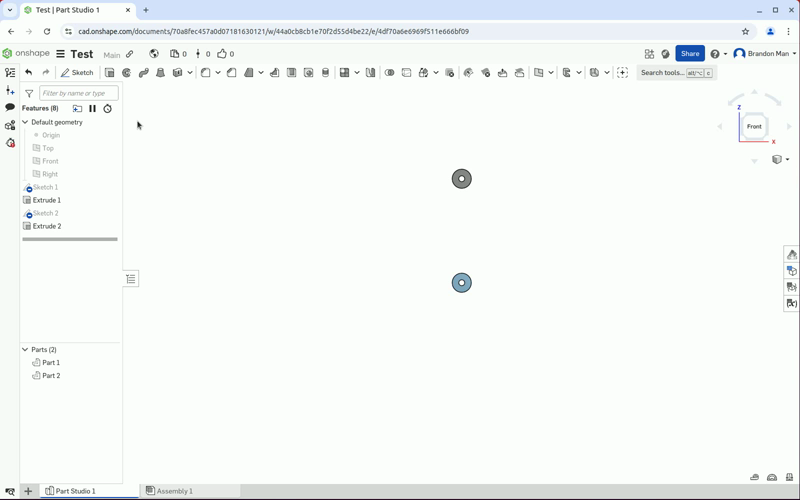
key(shift+h)
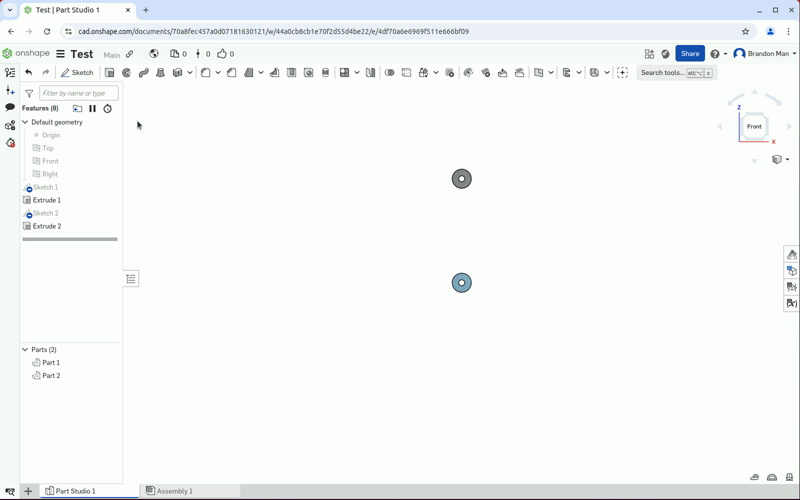
mouse_move(73, 189)
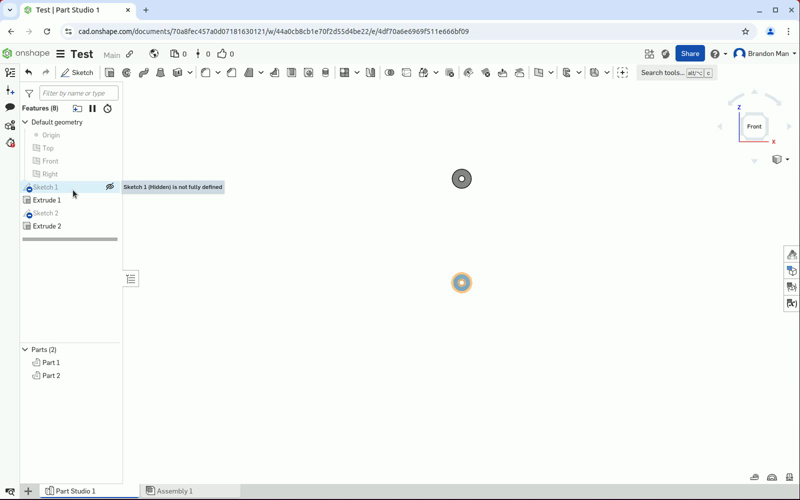
click(73, 189)
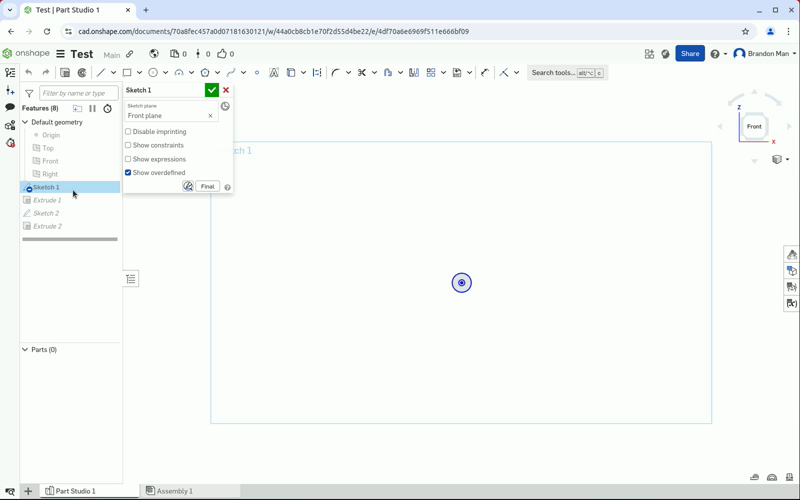
mouse_move(229, 92)
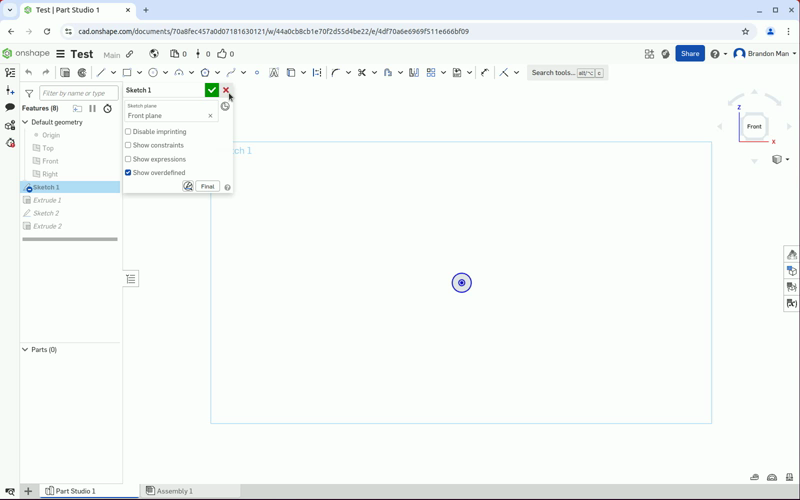
click(229, 92)
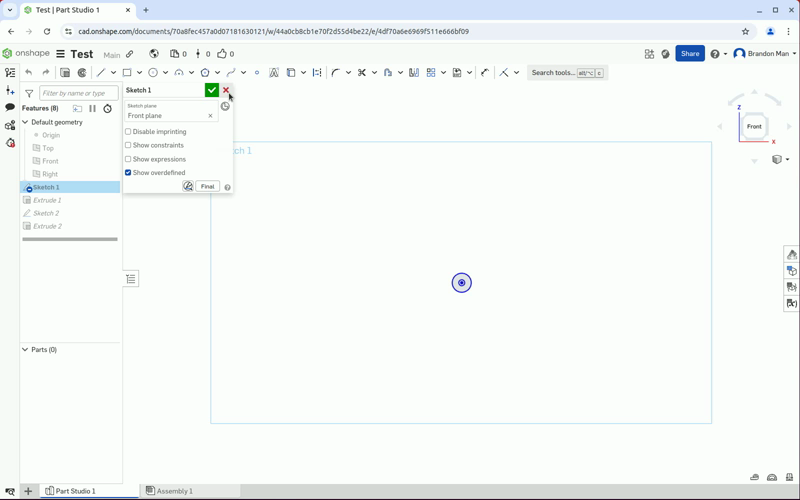
key(shift+s)
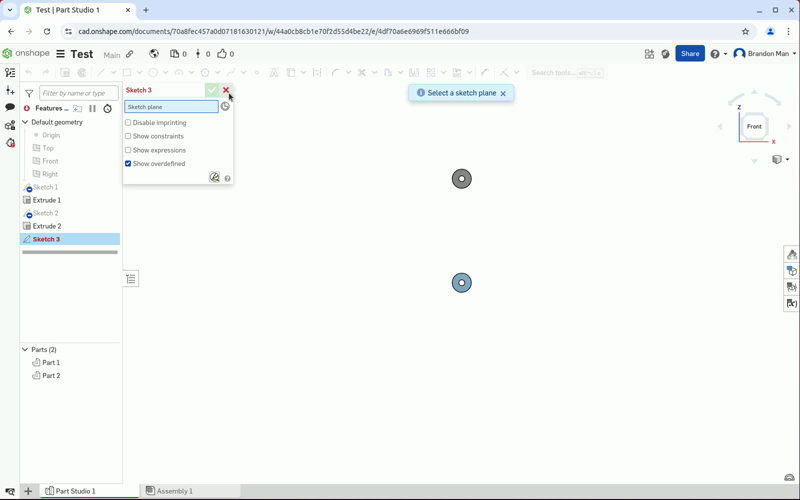
mouse_move(73, 163)
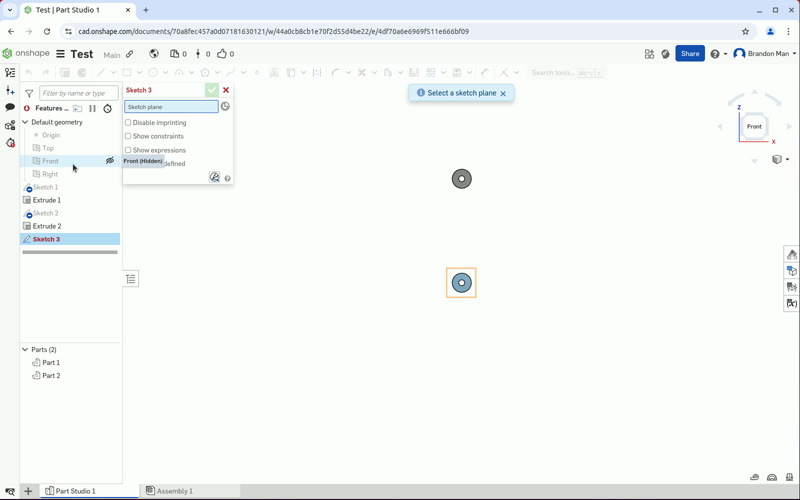
click(73, 163)
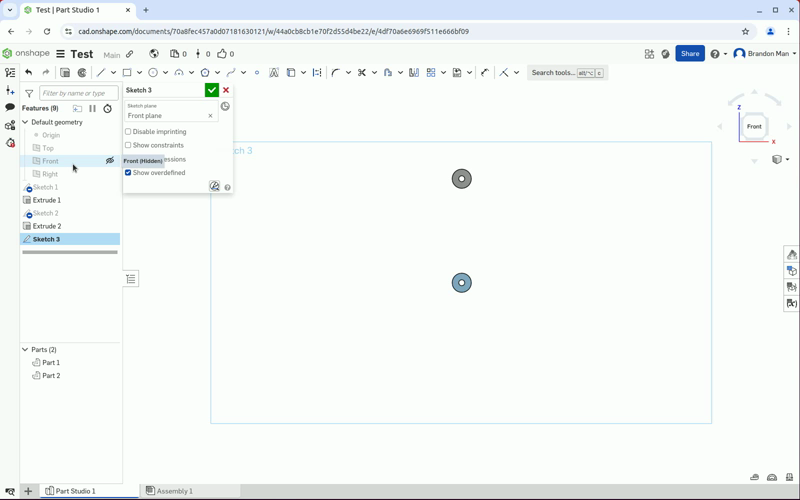
mouse_move(73, 352)
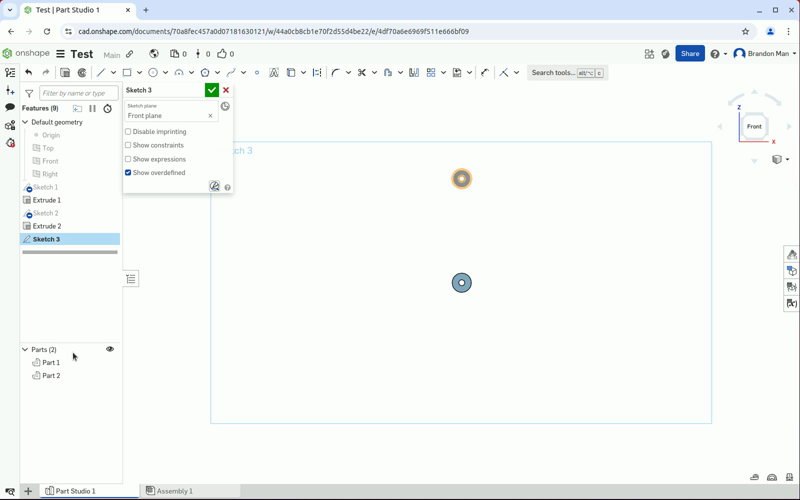
key(y)
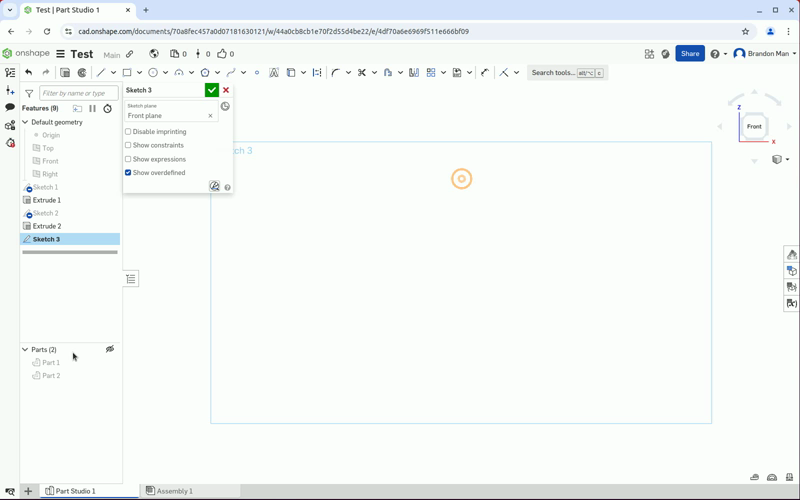
key(c)
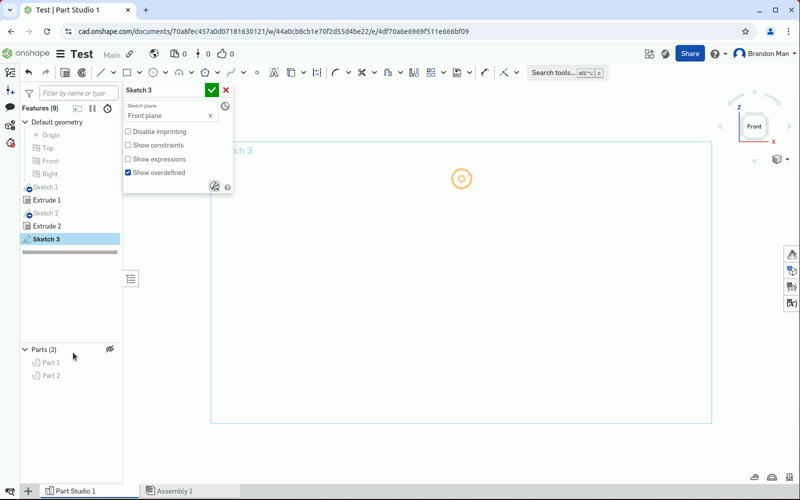
key_down(shift)
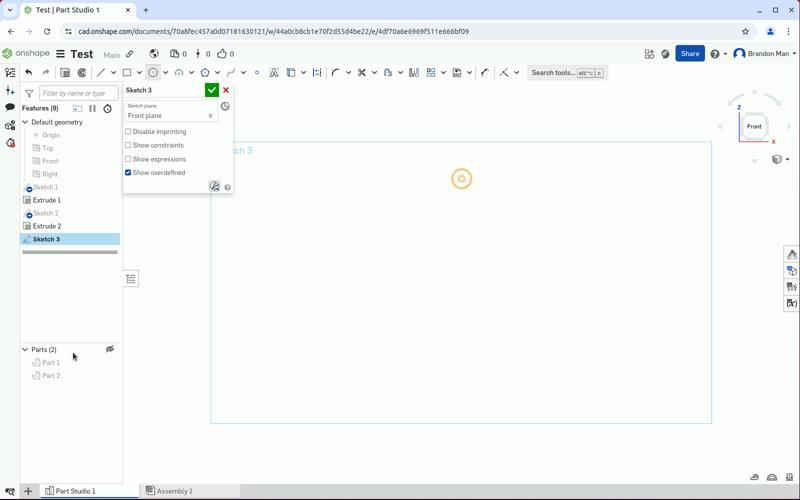
mouse_move(501, 282)
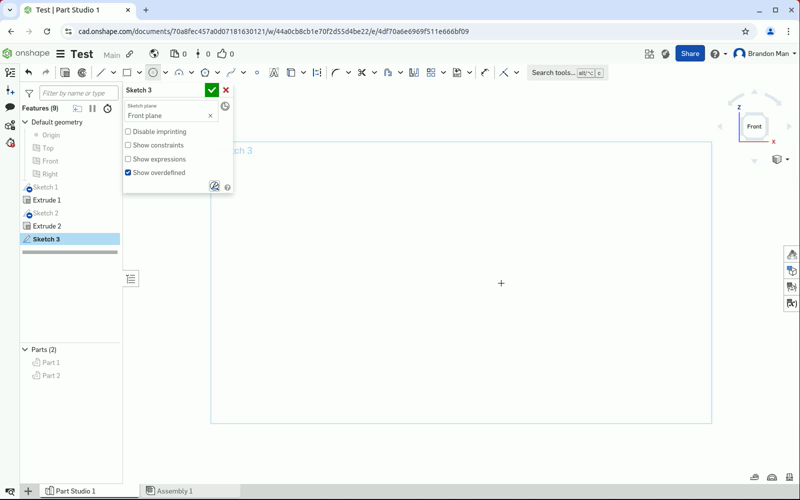
click(501, 282)
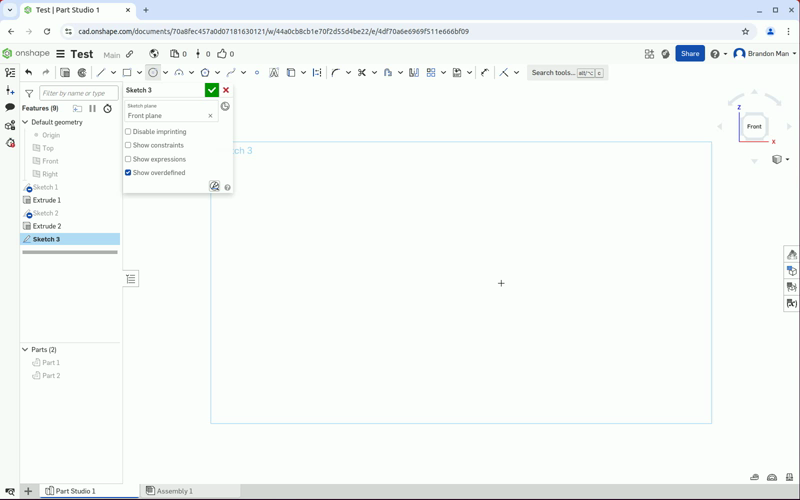
key_up(shift)
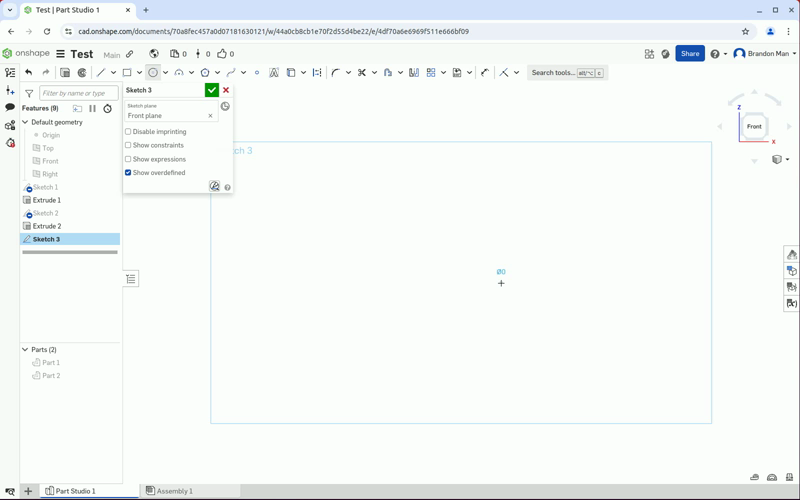
mouse_move(508, 282)
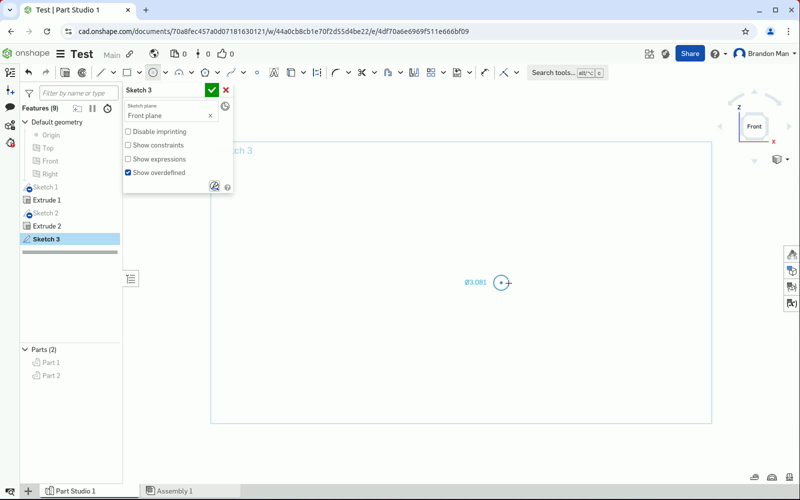
click(508, 282)
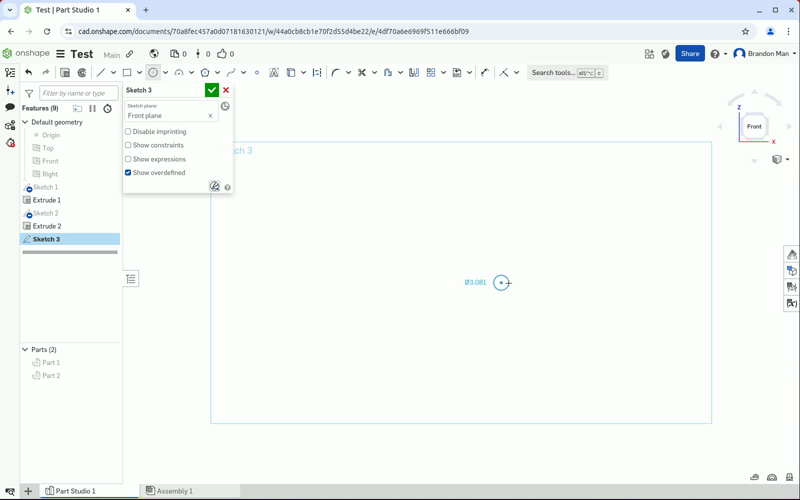
key(esc)
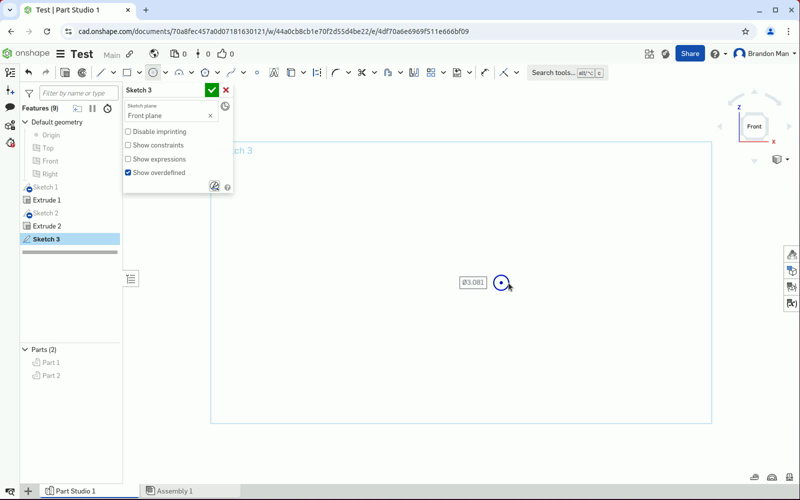
key(c)
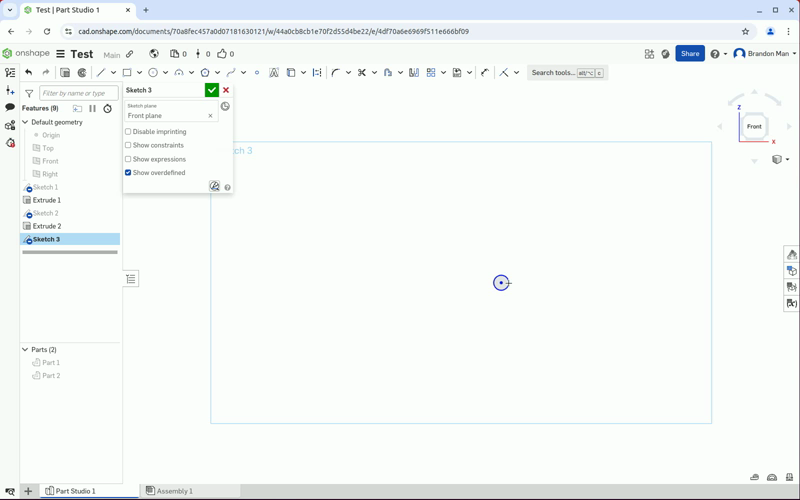
key_down(shift)
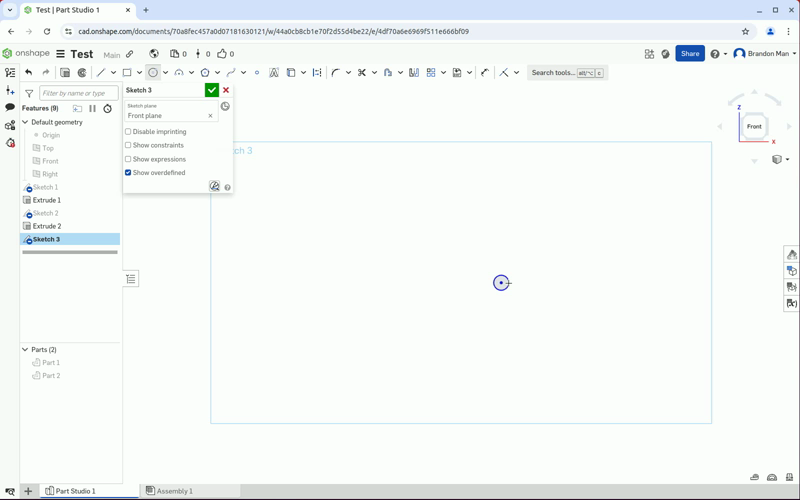
mouse_move(501, 282)
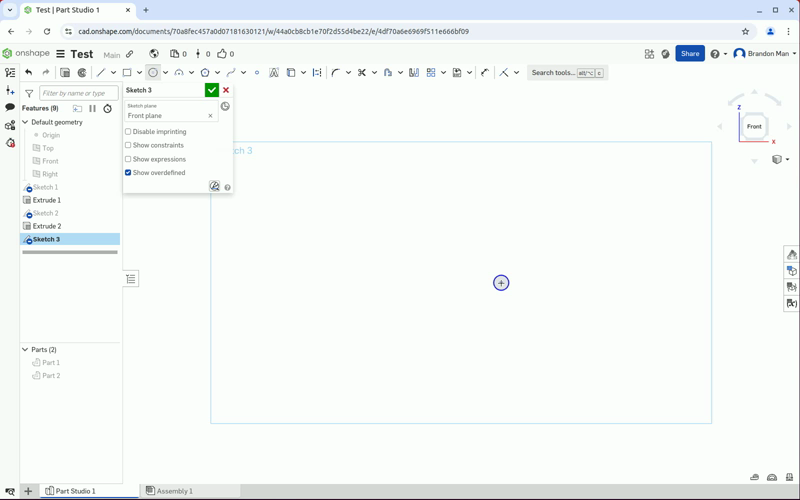
click(501, 282)
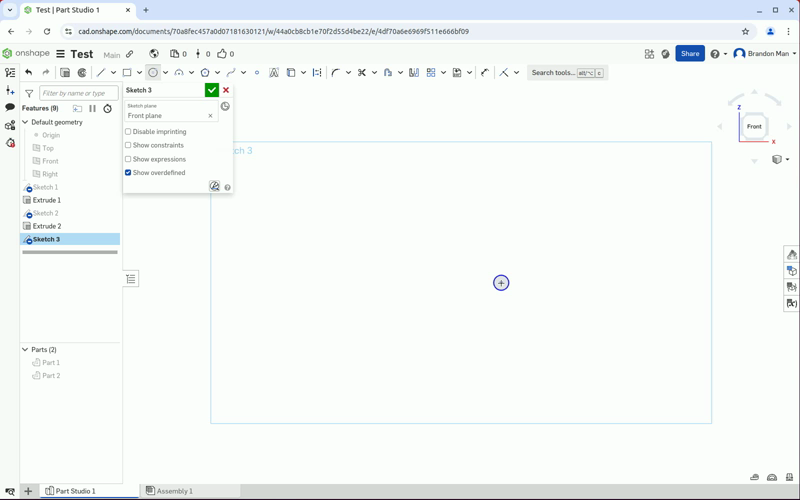
key_up(shift)
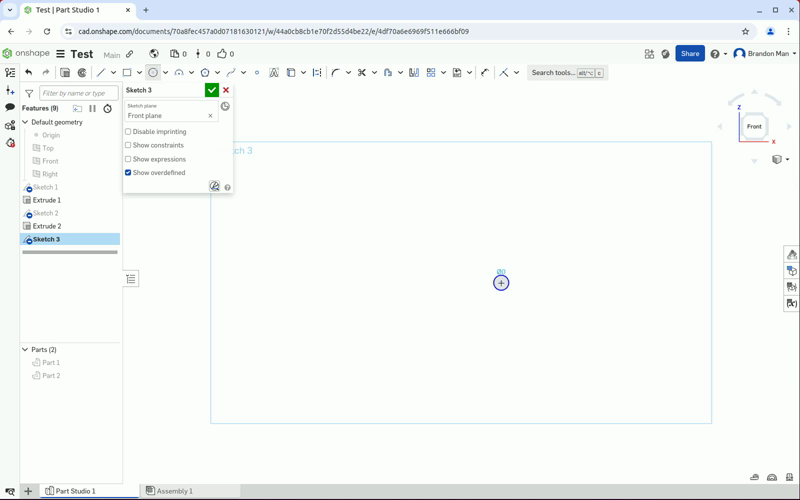
mouse_move(504, 282)
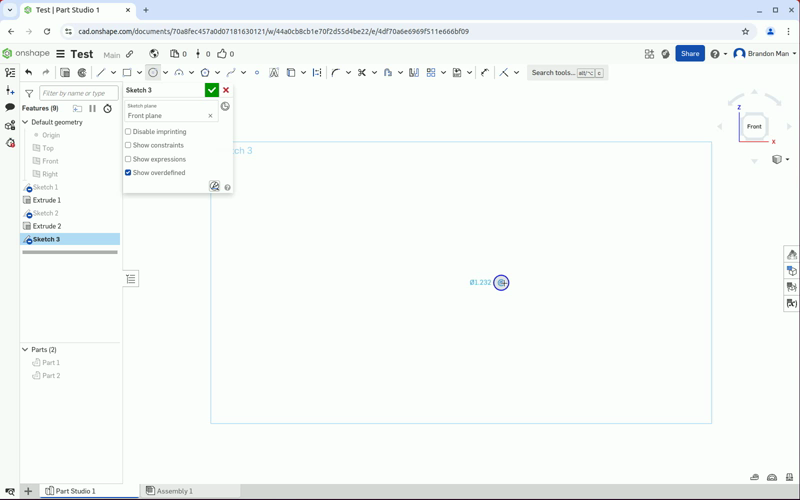
scroll(6)
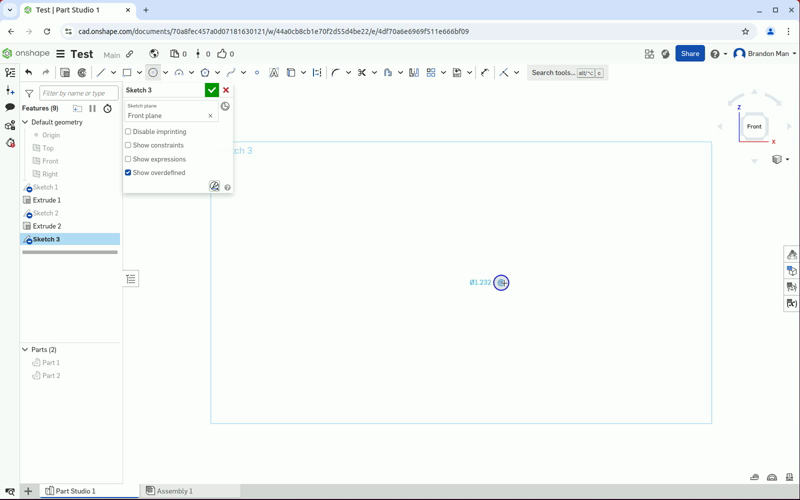
scroll(6)
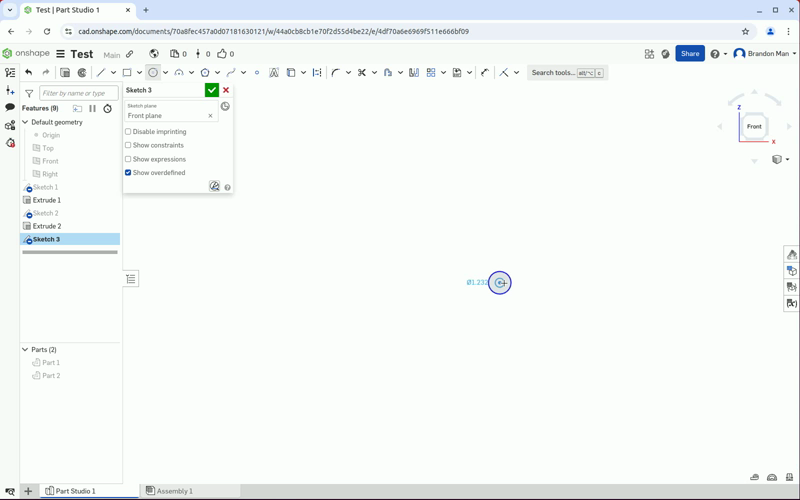
scroll(6)
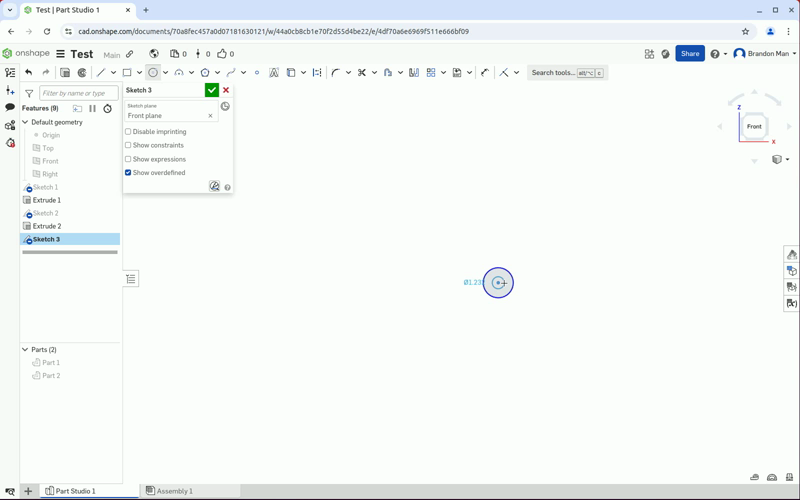
scroll(6)
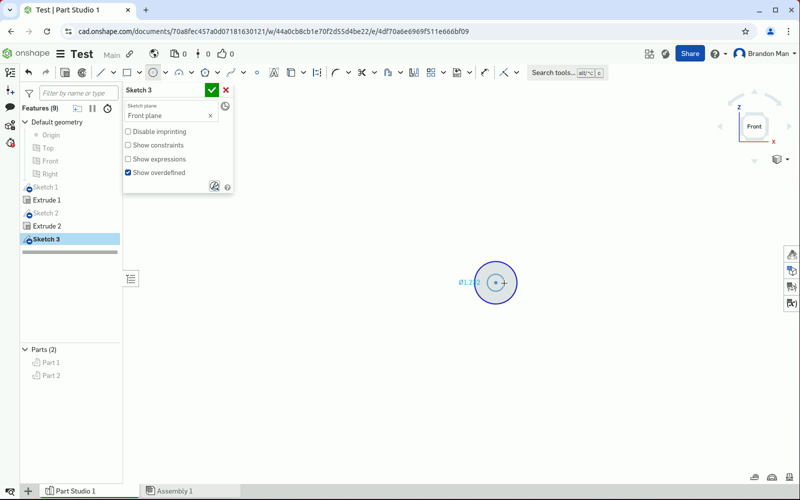
scroll(6)
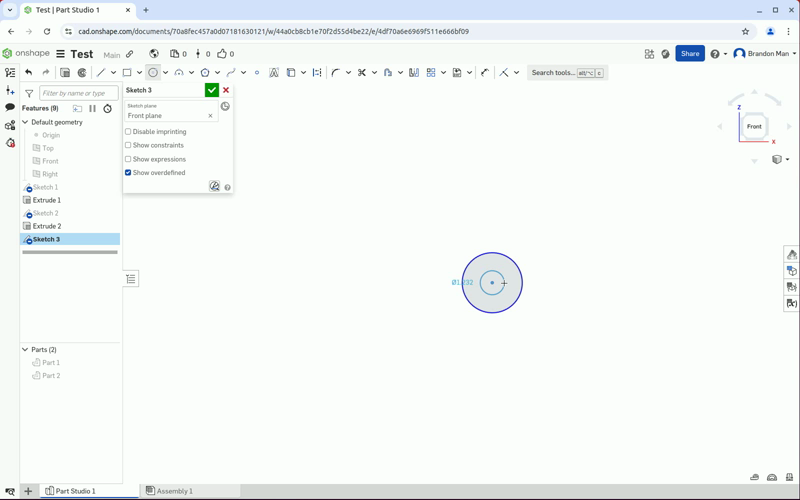
scroll(6)
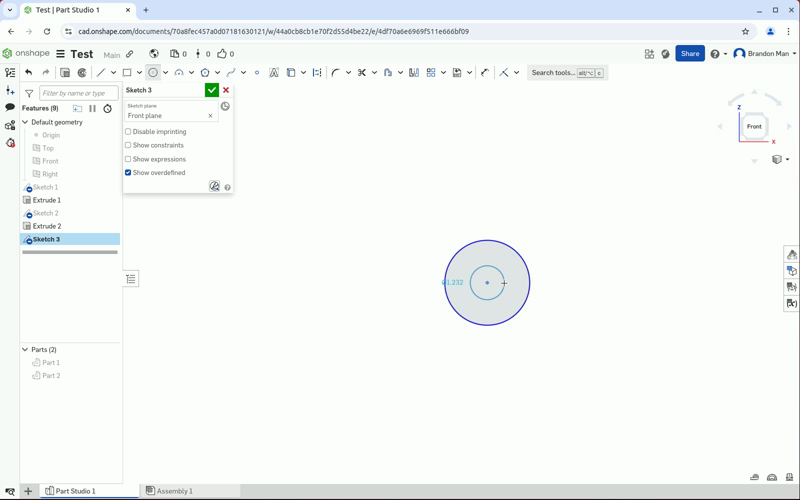
scroll(6)
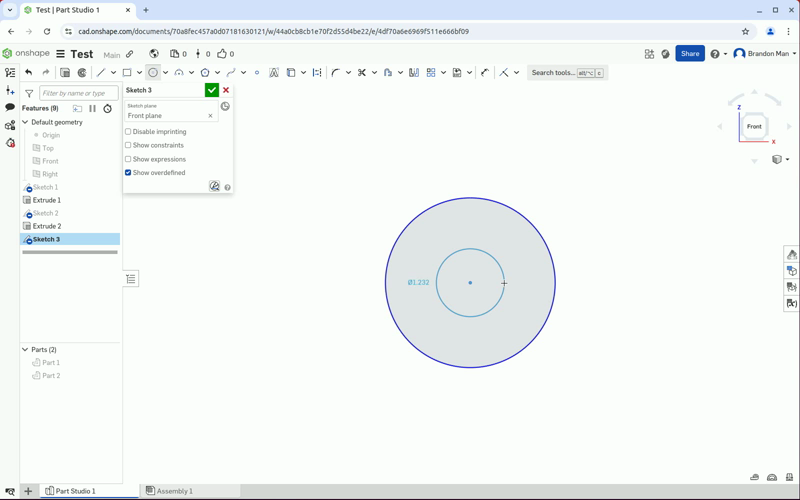
click(504, 282)
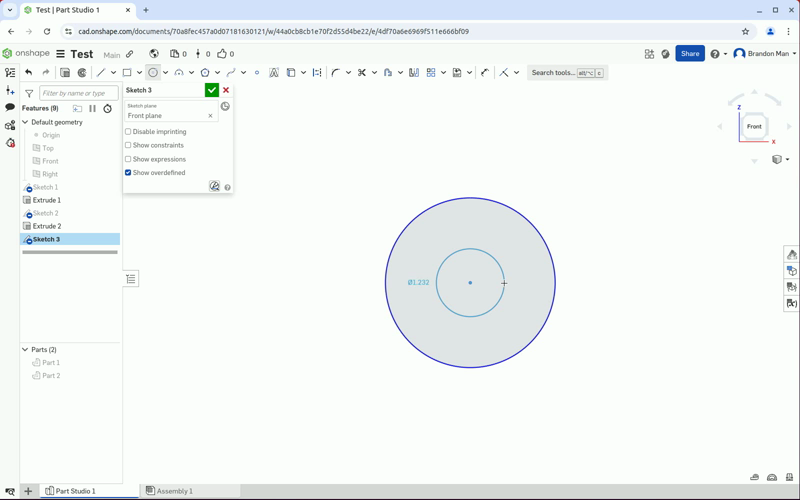
scroll(-6)
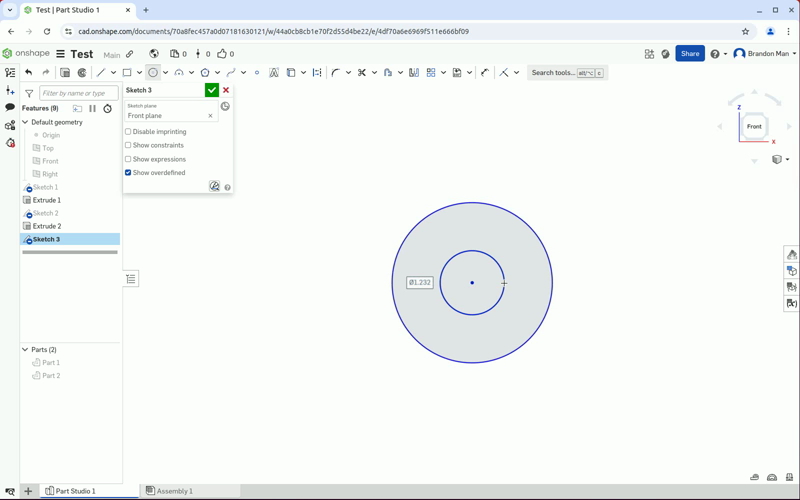
scroll(-6)
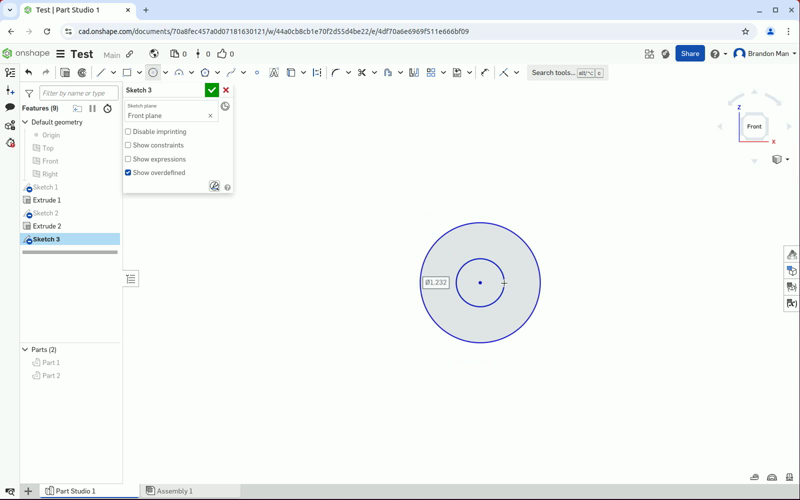
scroll(-6)
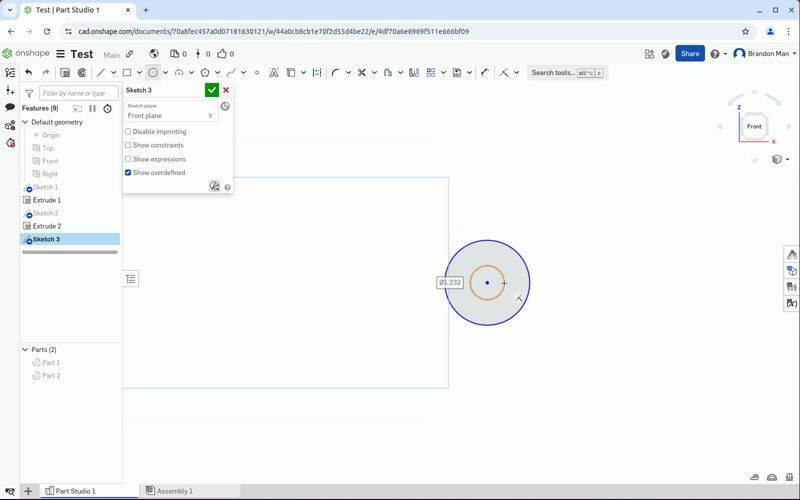
scroll(-6)
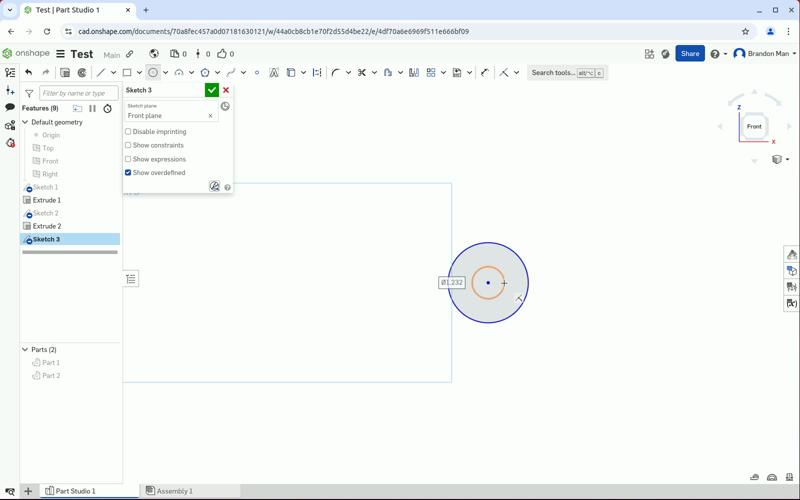
scroll(-6)
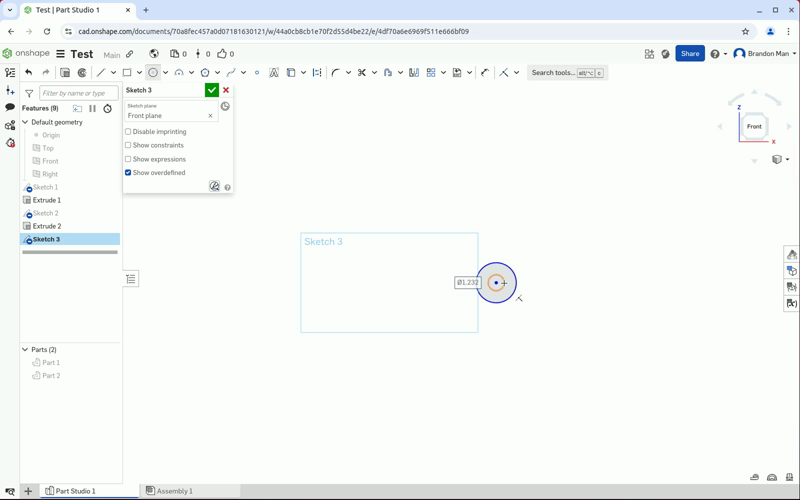
scroll(-6)
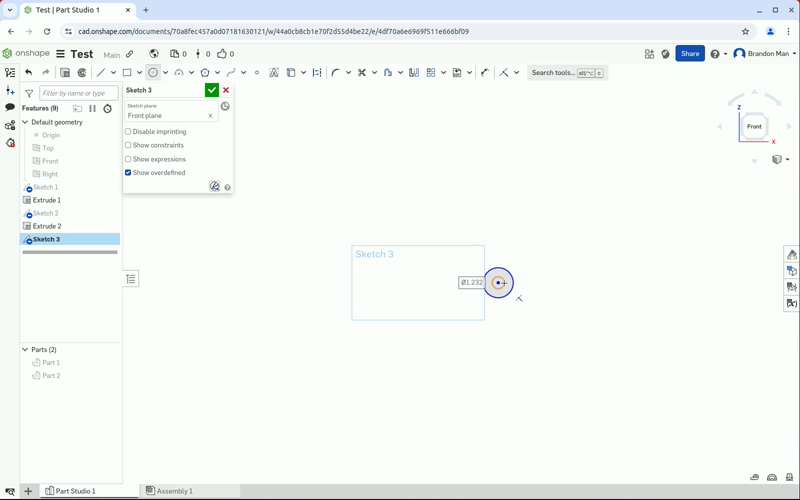
scroll(-6)
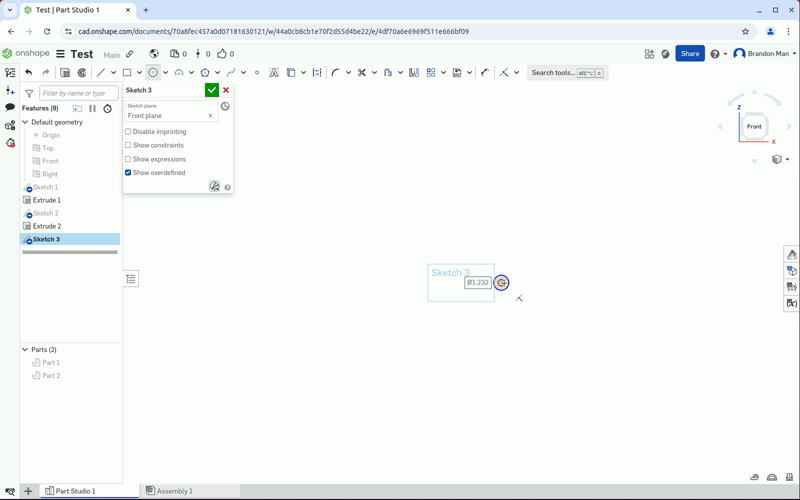
key(esc)
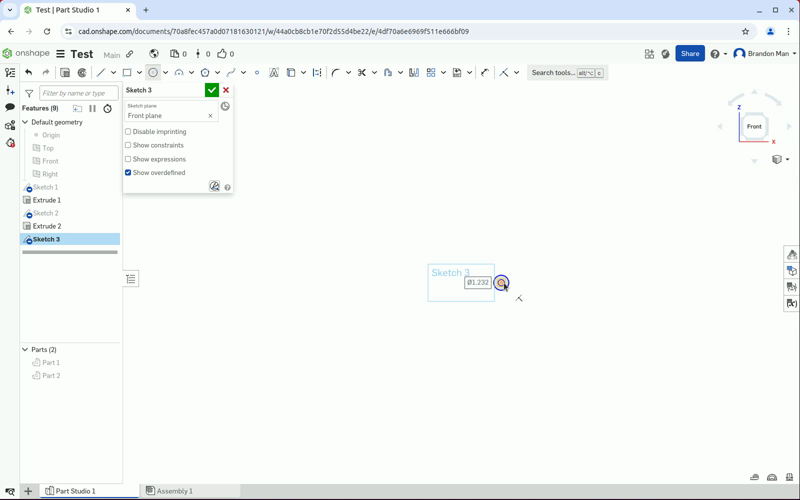
mouse_move(500, 289)
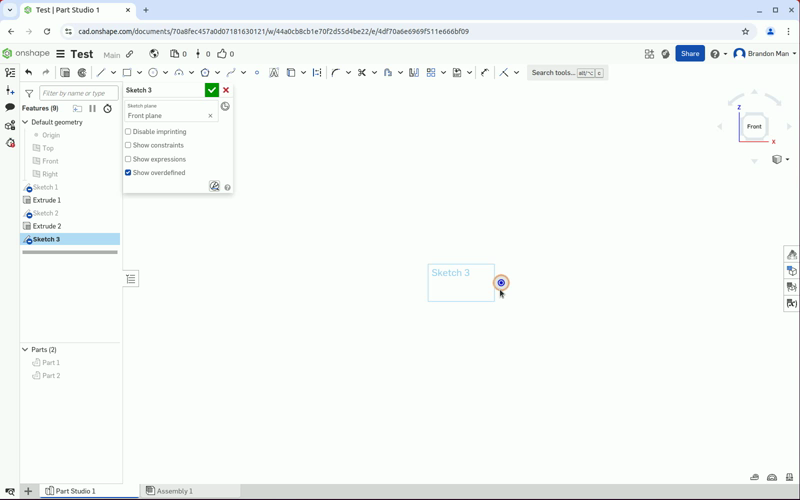
scroll(6)
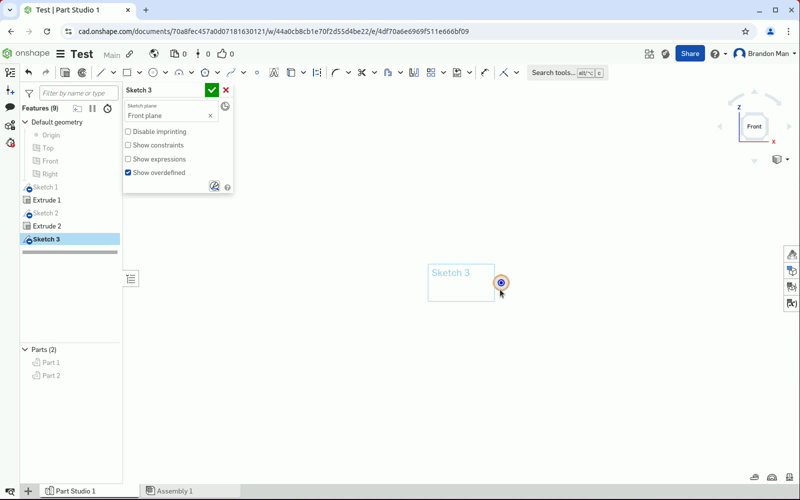
scroll(6)
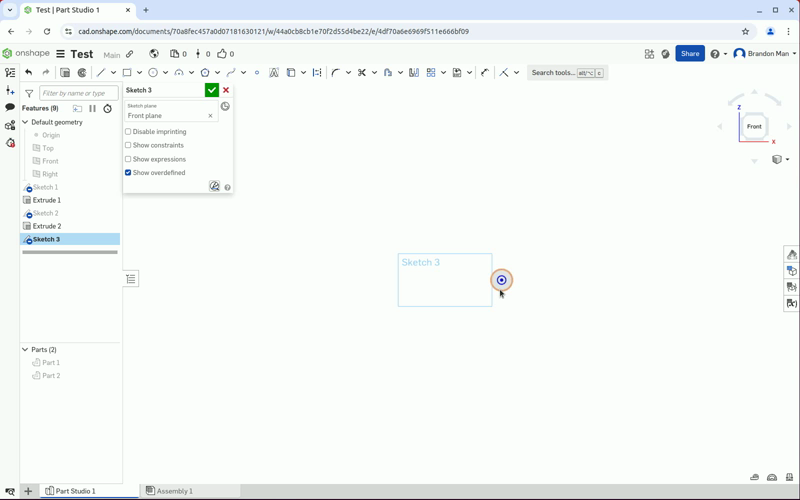
scroll(6)
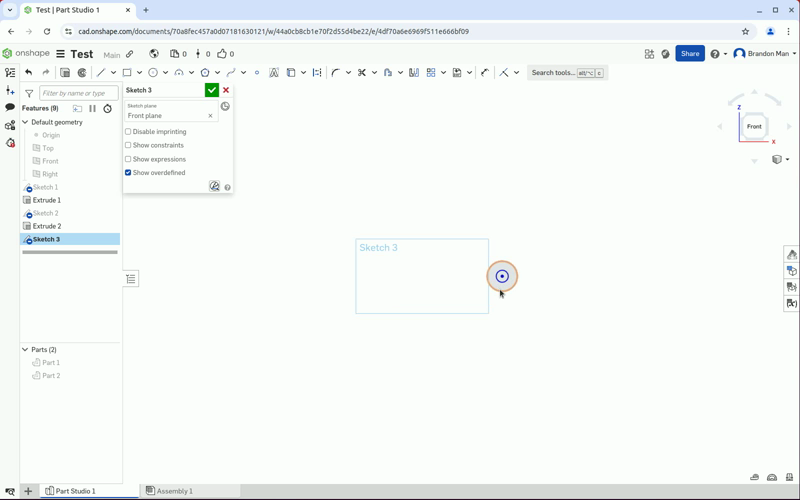
scroll(6)
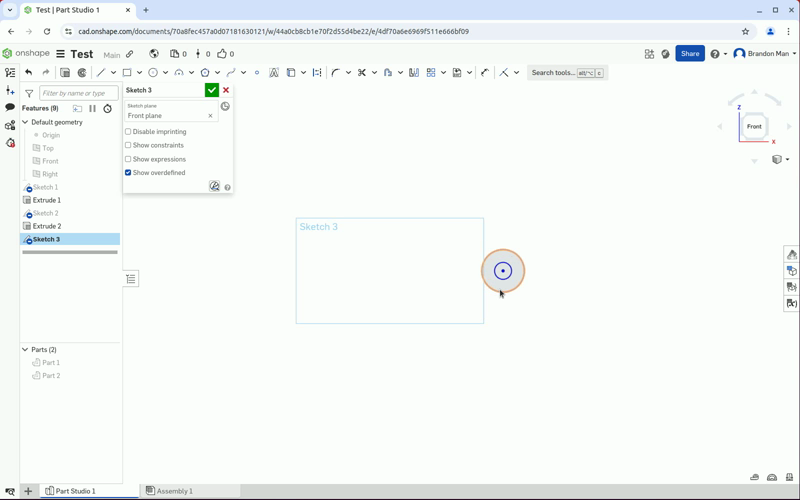
scroll(6)
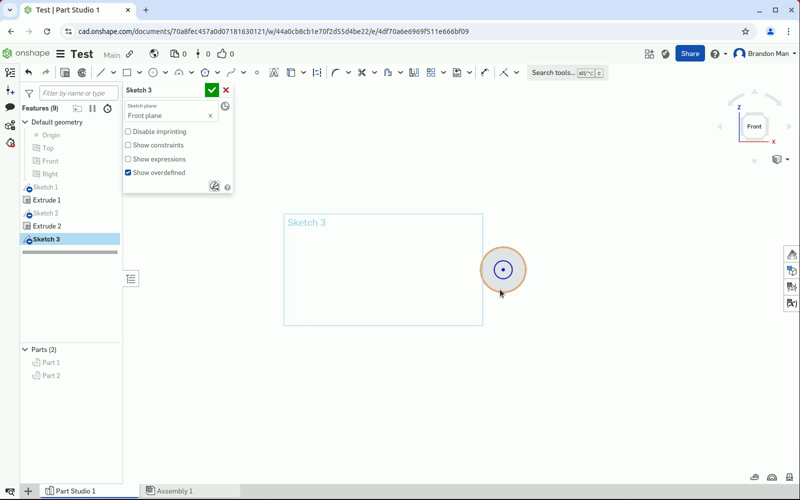
scroll(6)
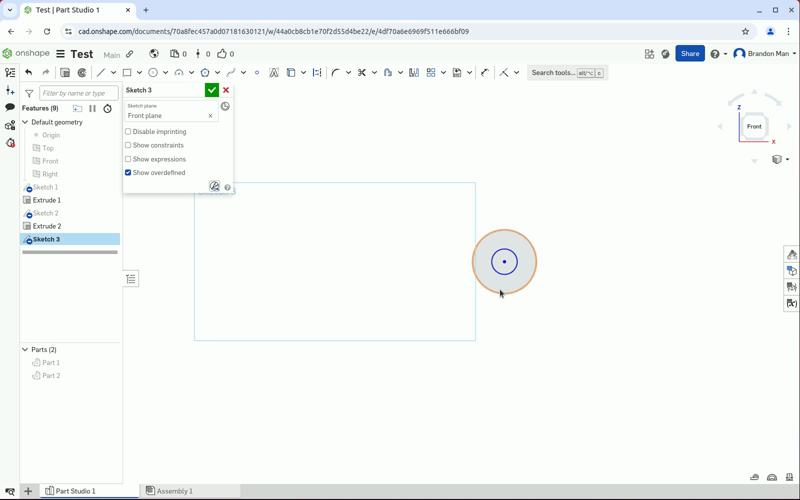
scroll(6)
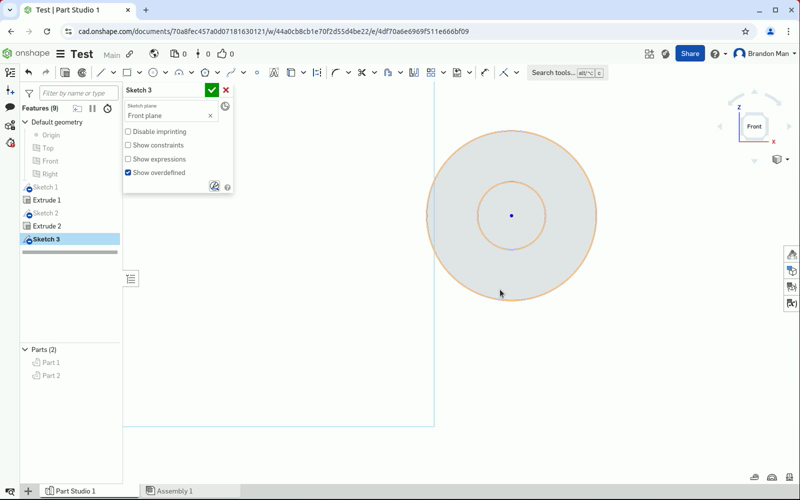
click(500, 289)
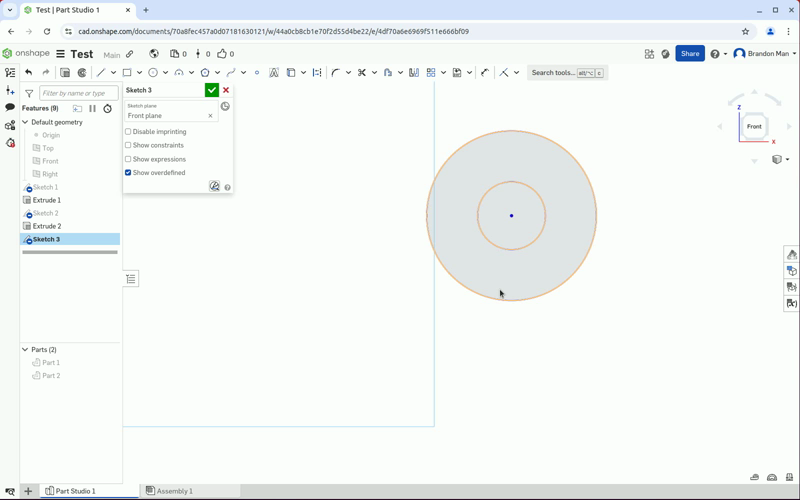
scroll(-6)
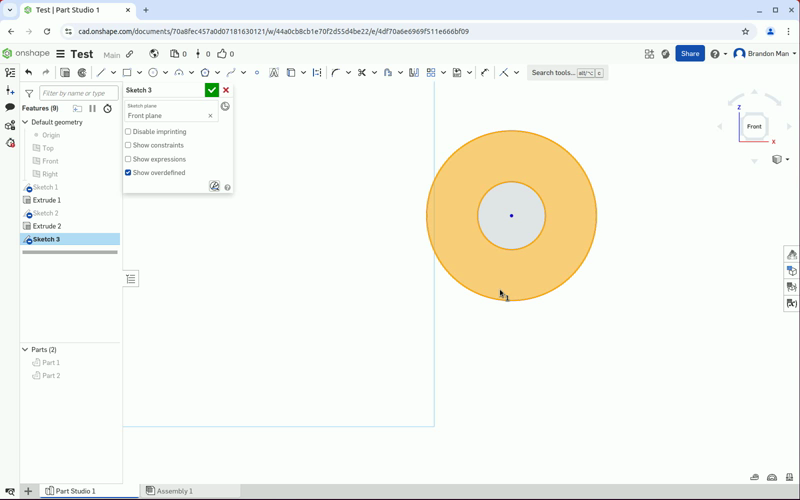
scroll(-6)
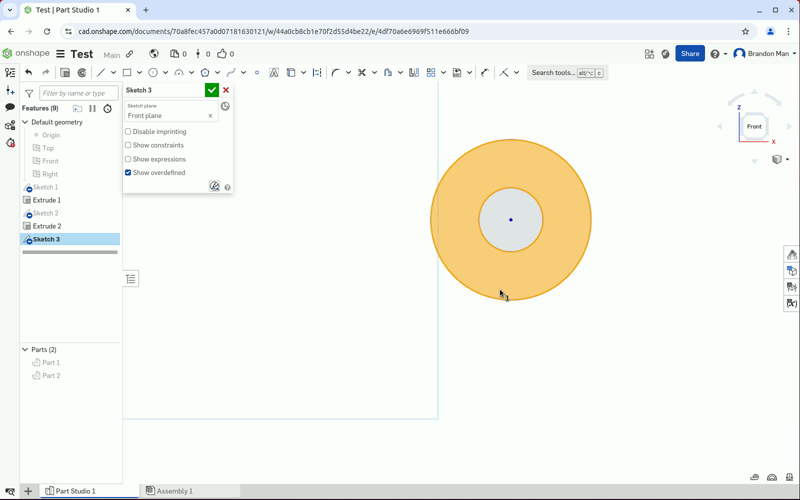
scroll(-6)
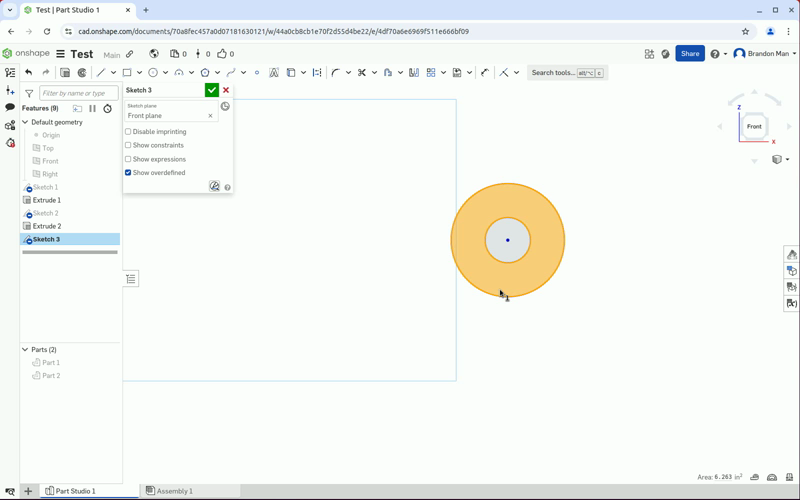
scroll(-6)
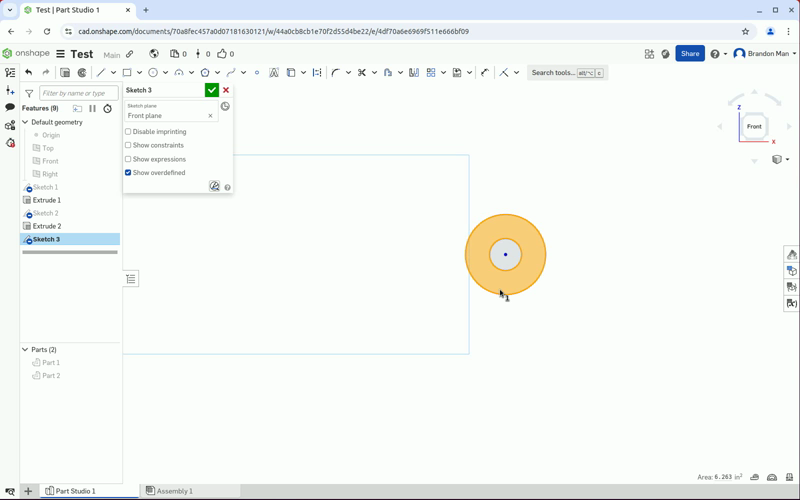
scroll(-6)
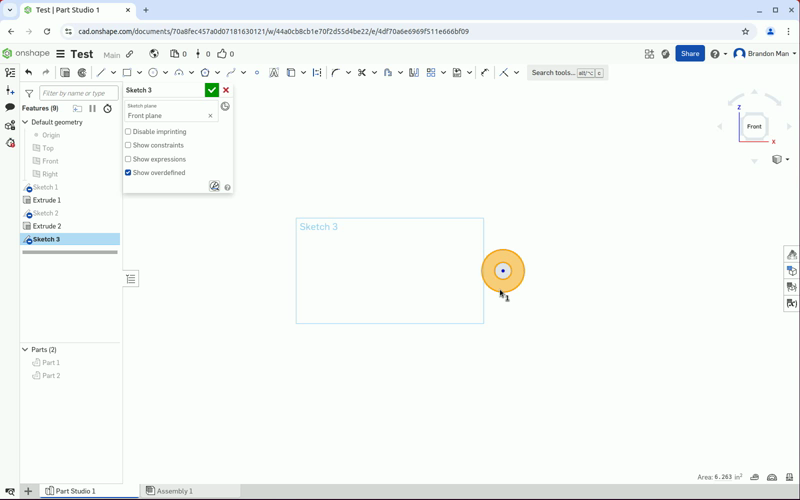
scroll(-6)
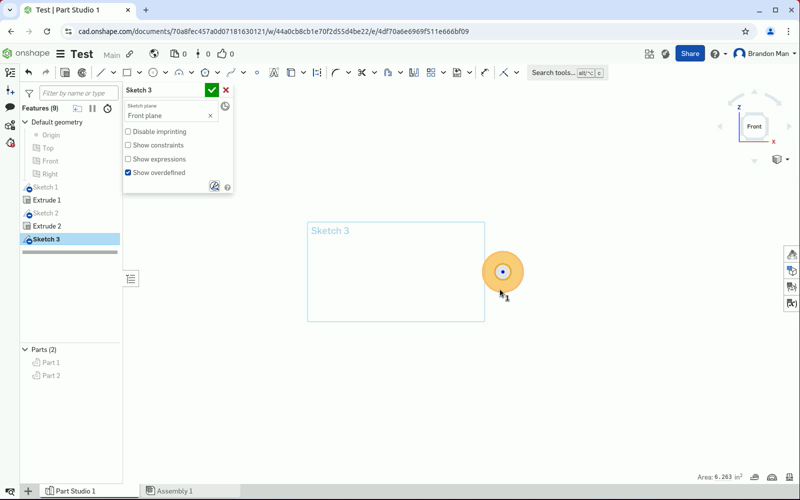
scroll(-6)
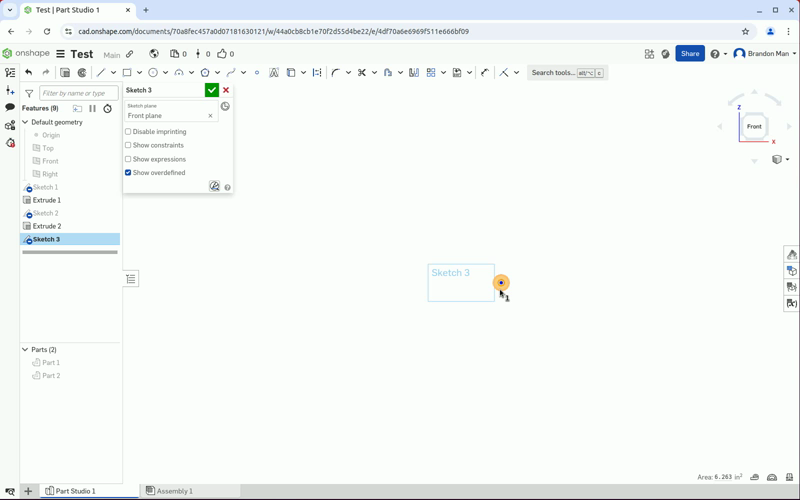
mouse_move(73, 352)
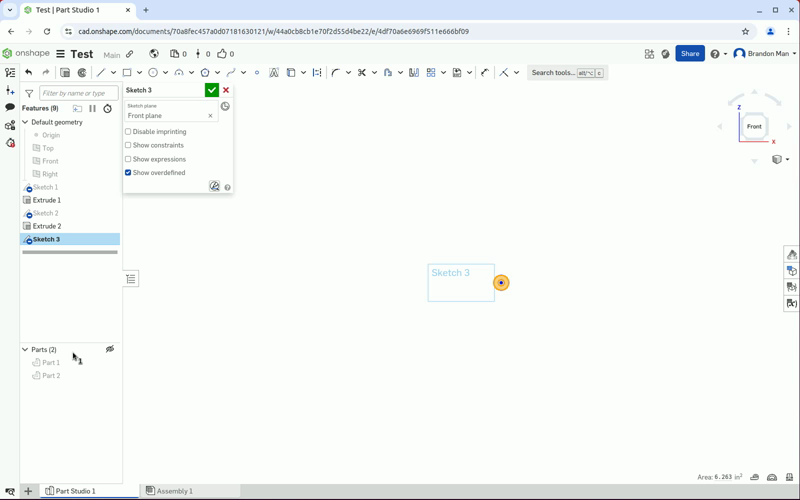
key(shift+y)
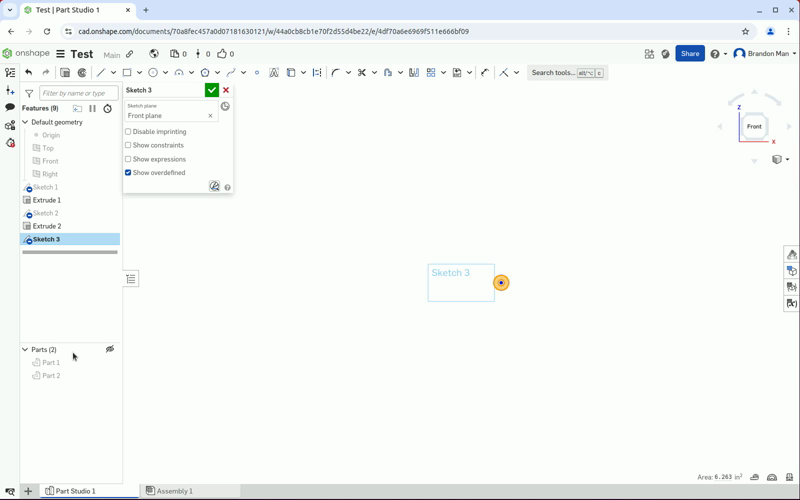
key(shift+e)
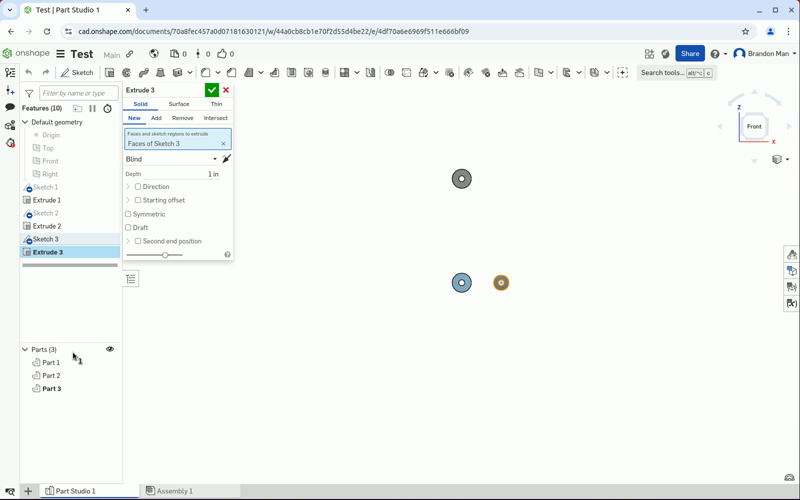
mouse_move(143, 106)
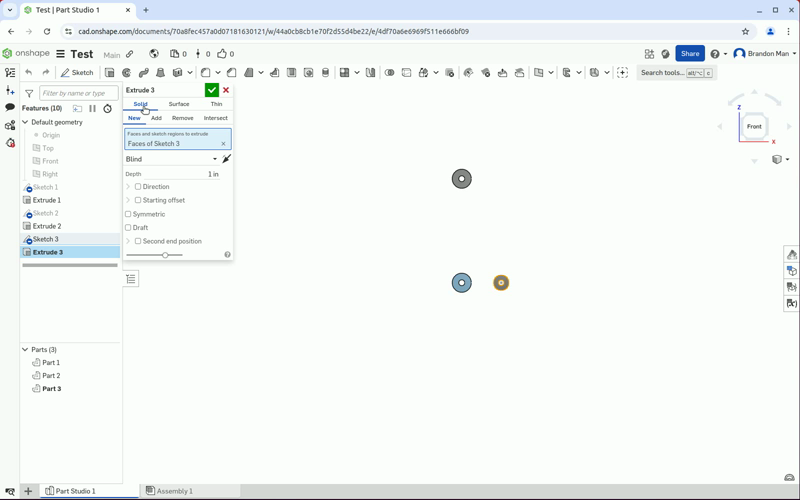
click(143, 106)
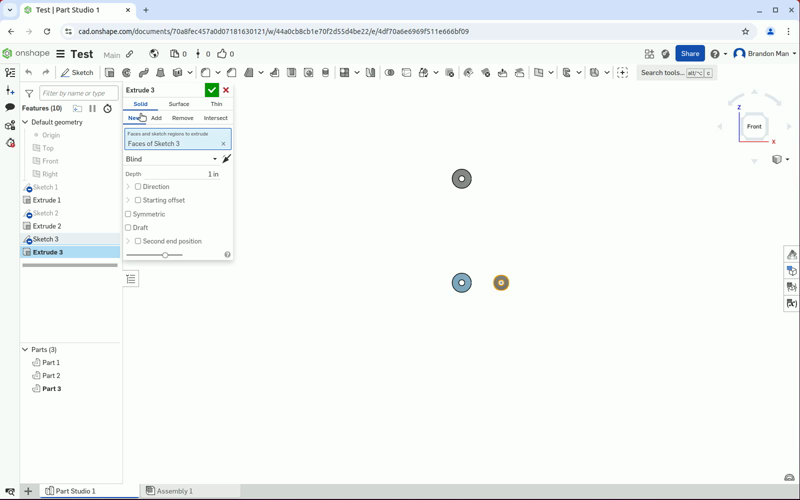
mouse_move(137, 120)
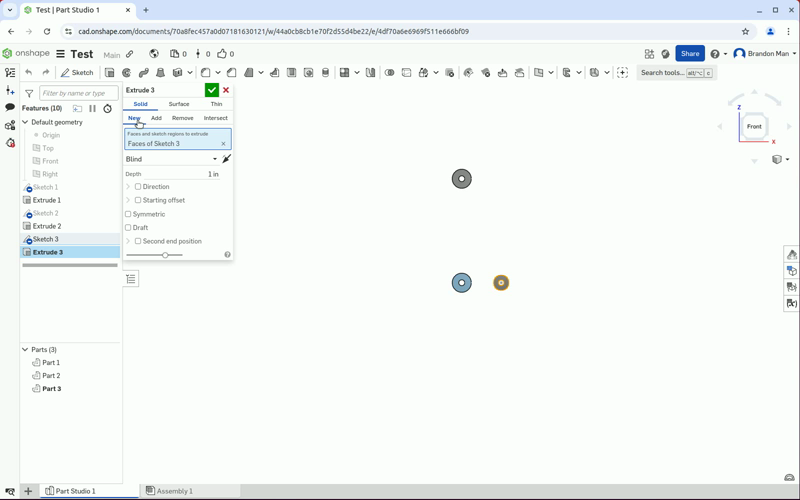
click(137, 120)
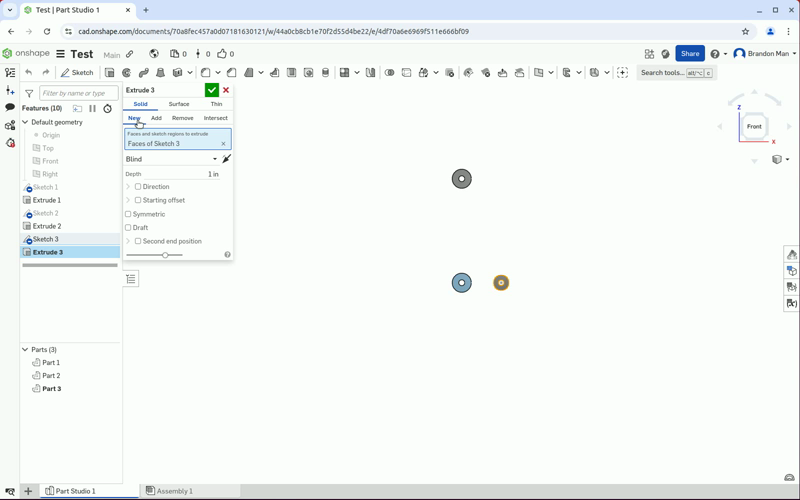
key(tab, 4)
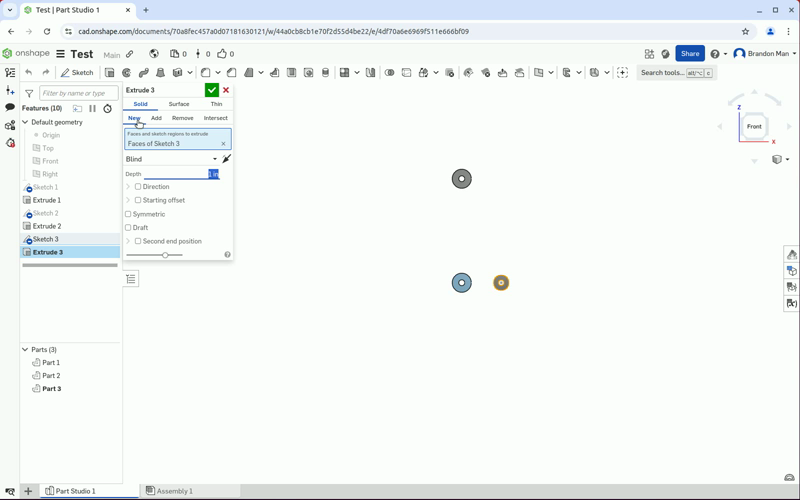
text(0.481)
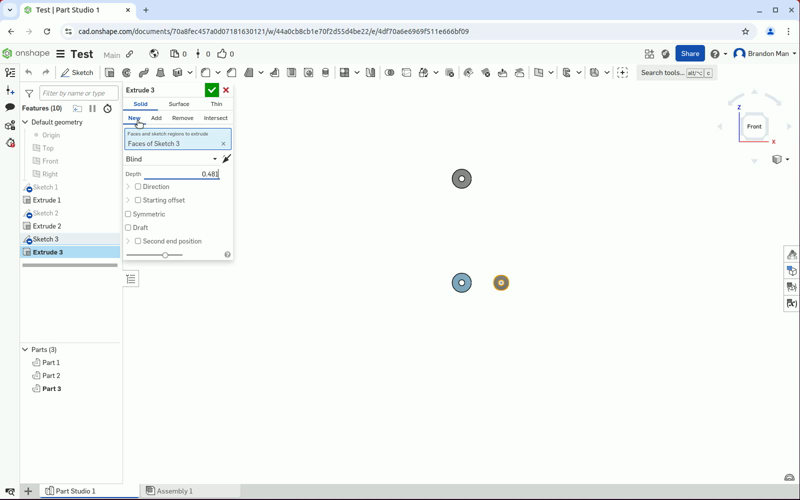
key(enter)
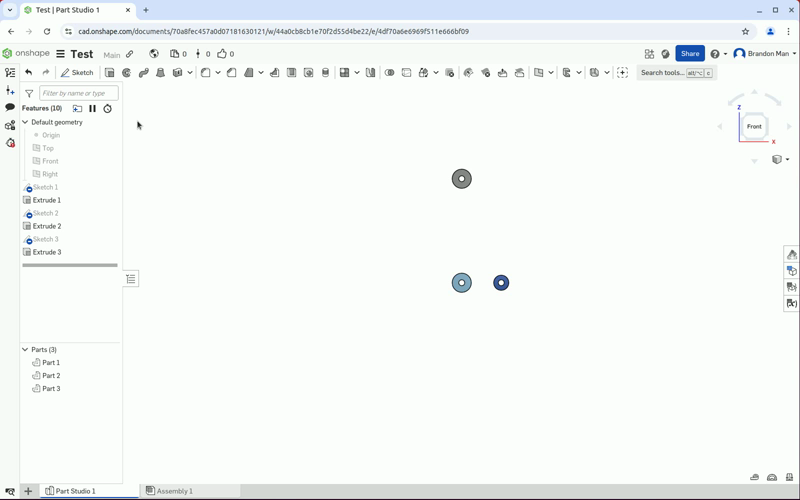
key(shift+h)
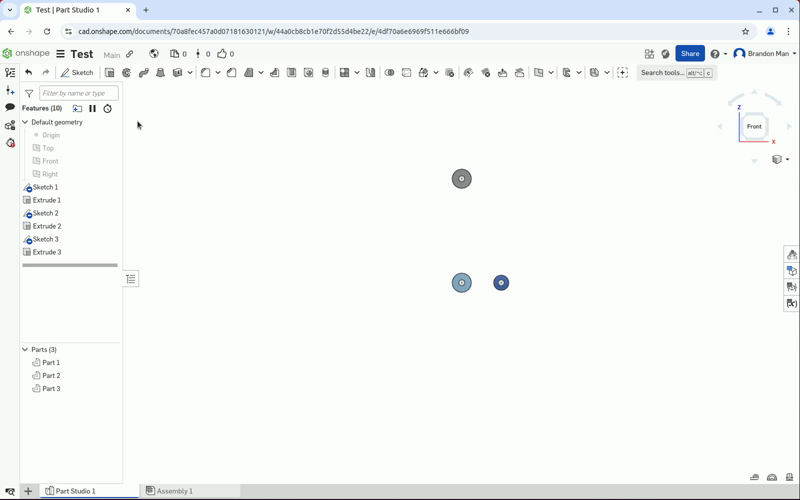
key(shift+h)
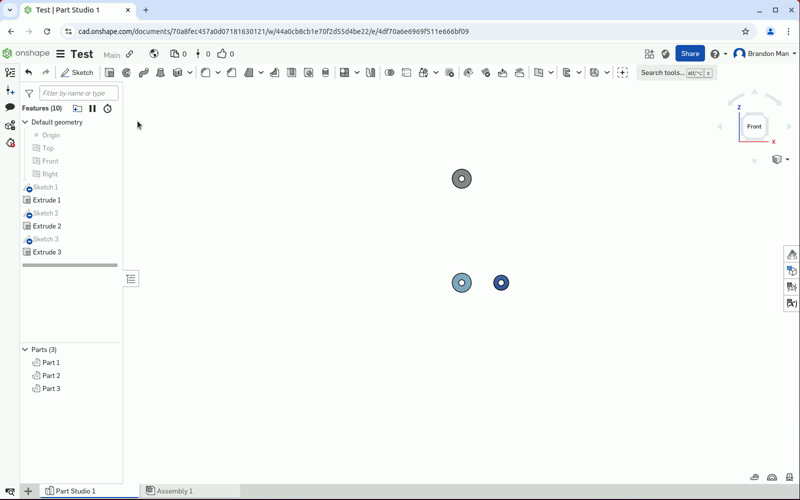
mouse_move(73, 189)
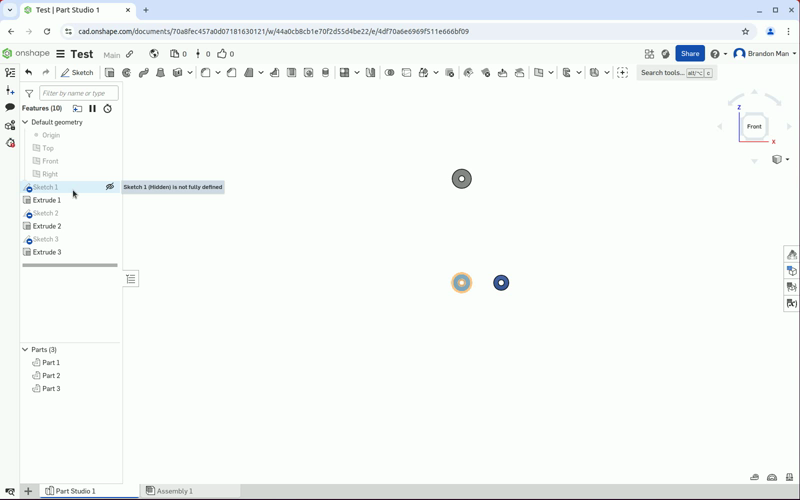
click(73, 189)
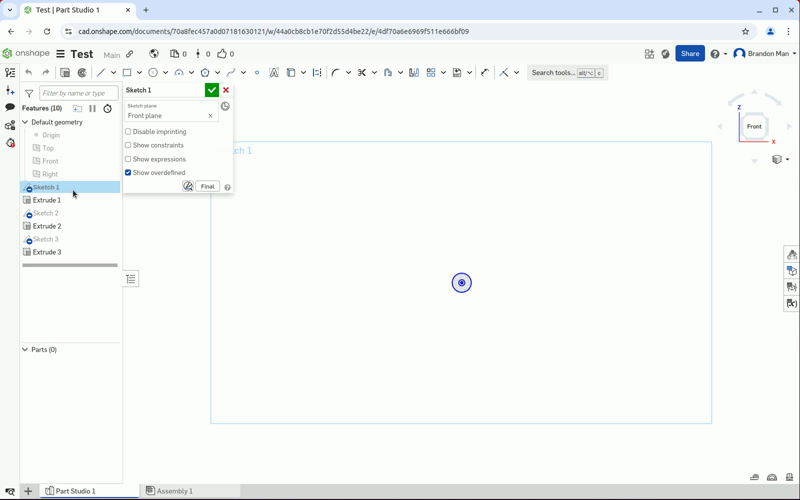
mouse_move(229, 92)
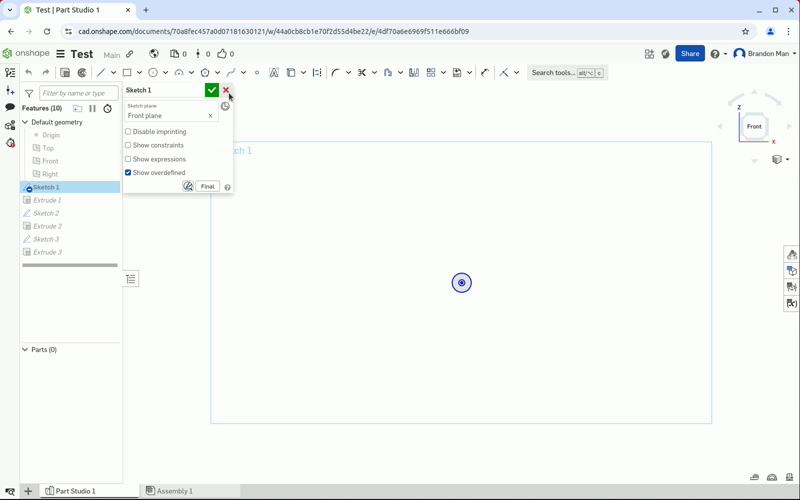
click(229, 92)
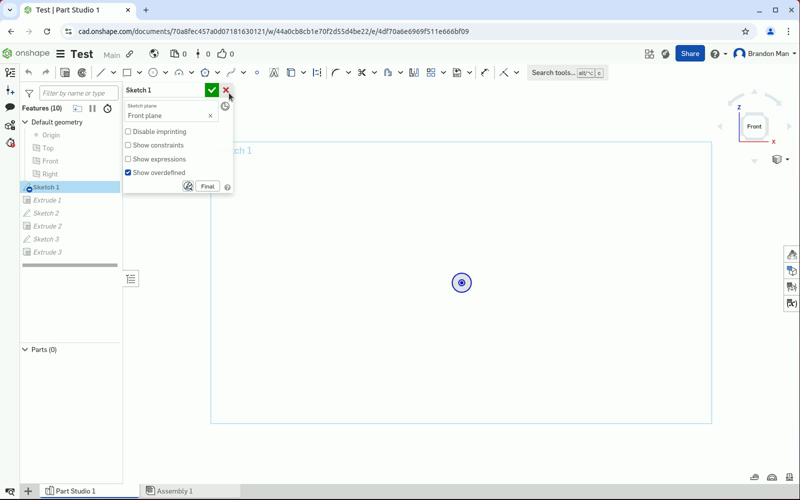
key(shift+s)
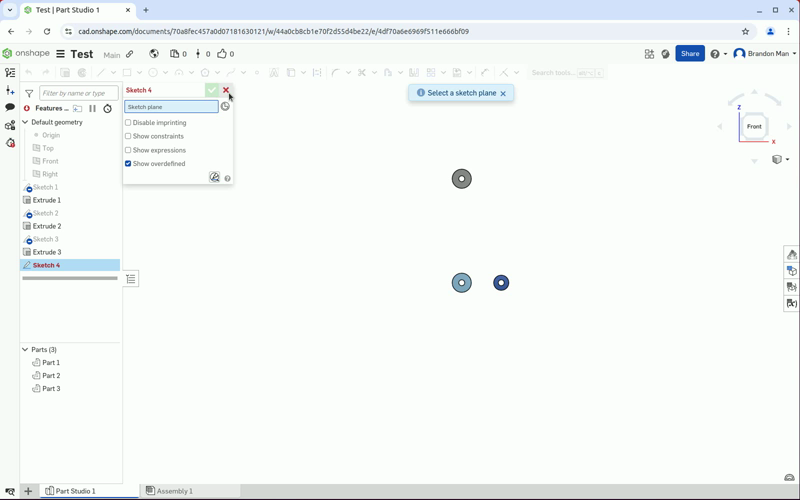
mouse_move(73, 163)
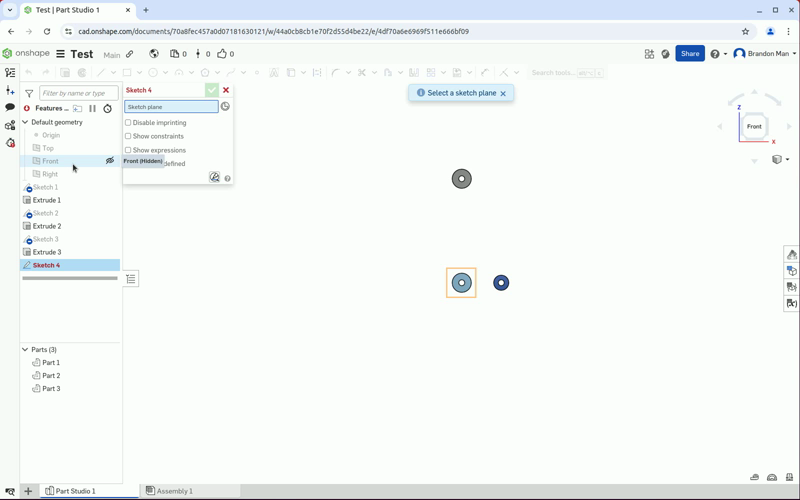
click(73, 163)
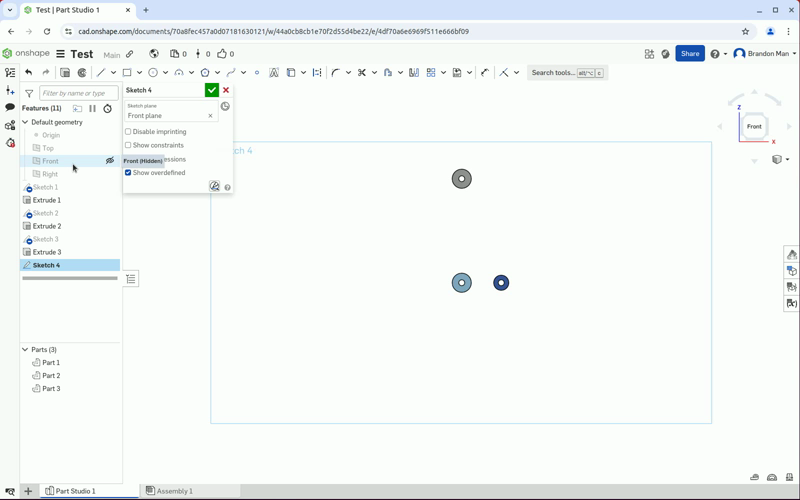
mouse_move(73, 352)
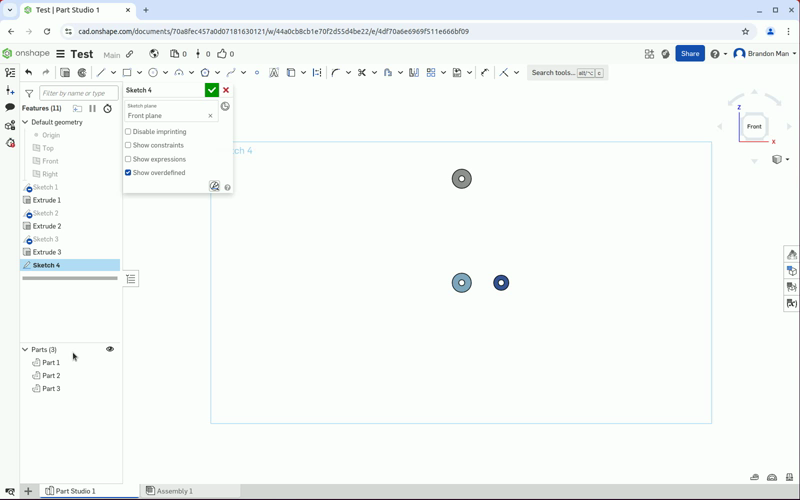
key(y)
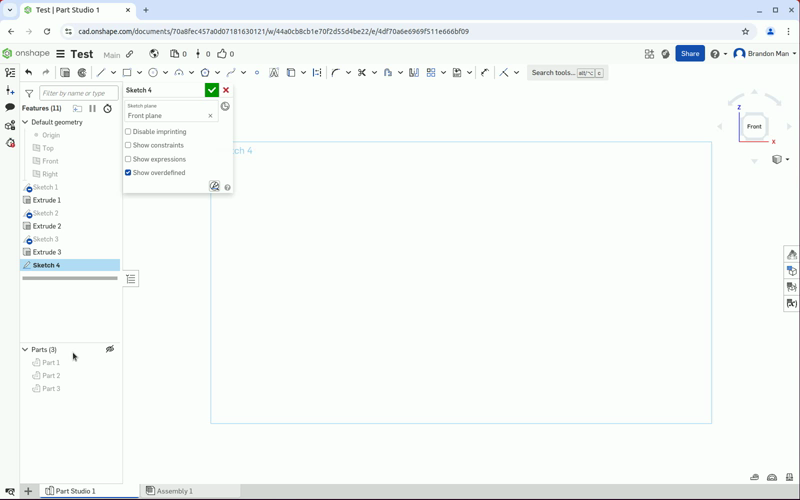
key(l)
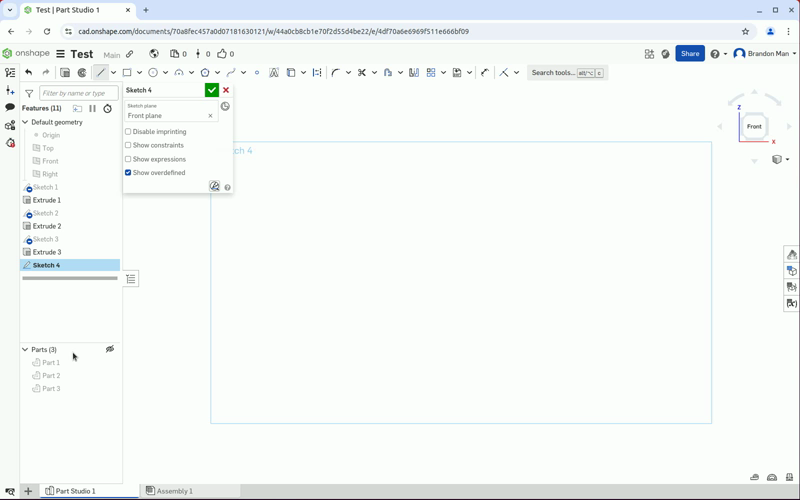
key_down(shift)
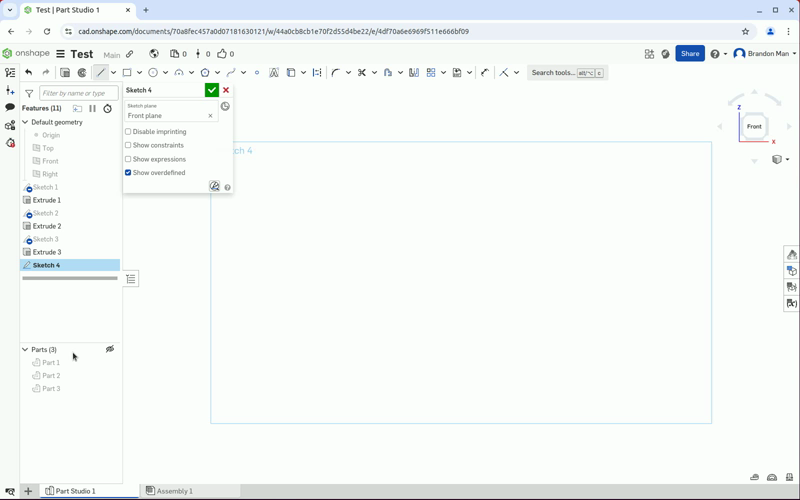
mouse_move(446, 226)
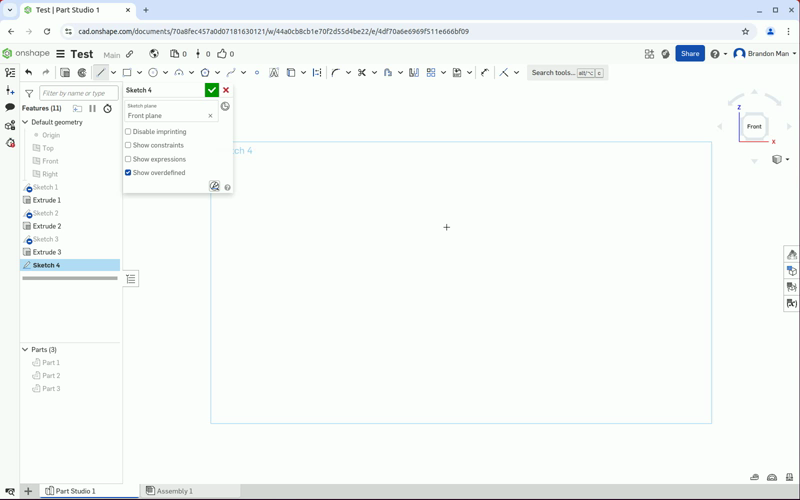
click(446, 226)
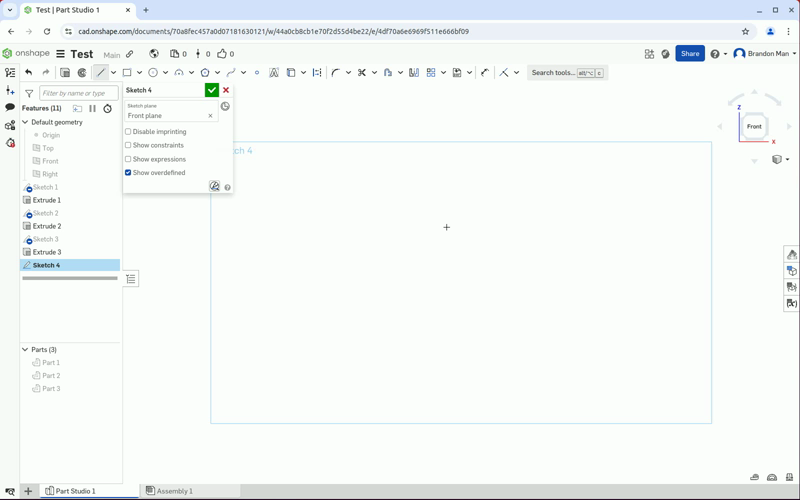
key_up(shift)
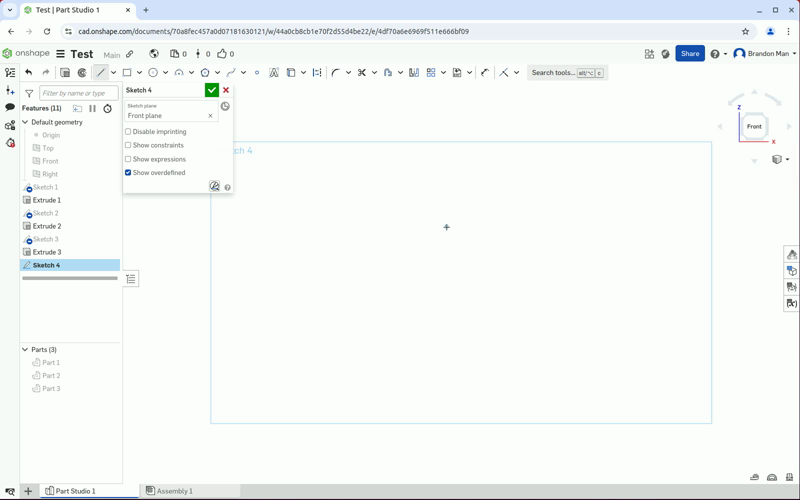
key_down(shift)
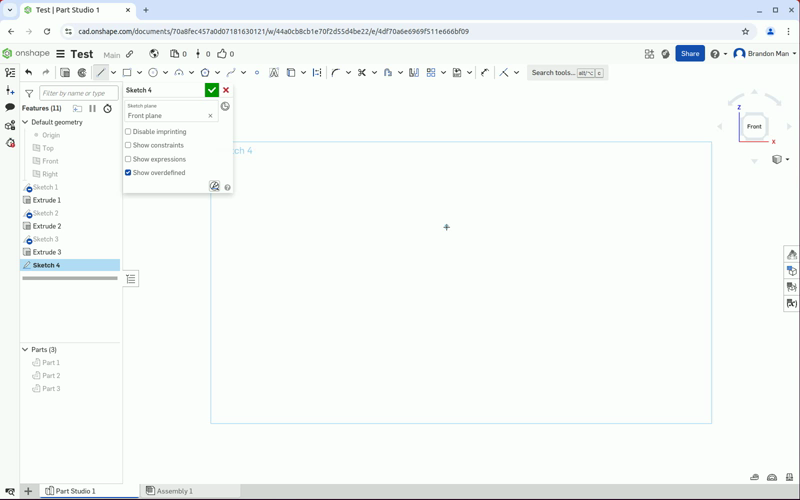
mouse_move(476, 226)
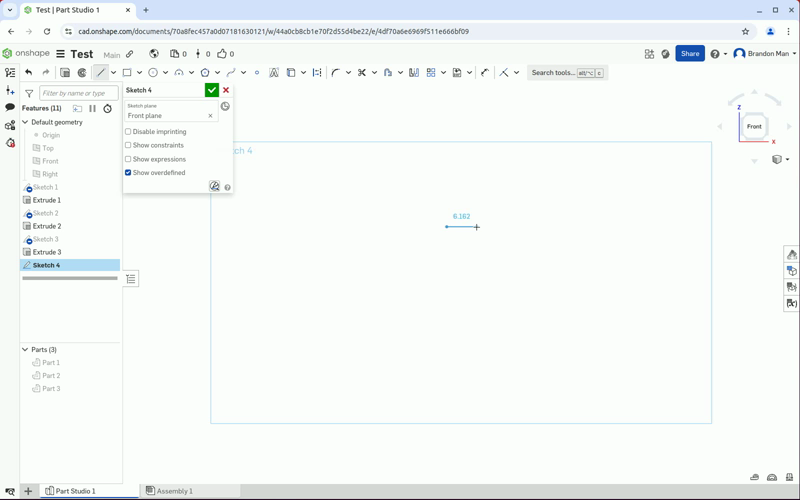
mouse_move(452, 284)
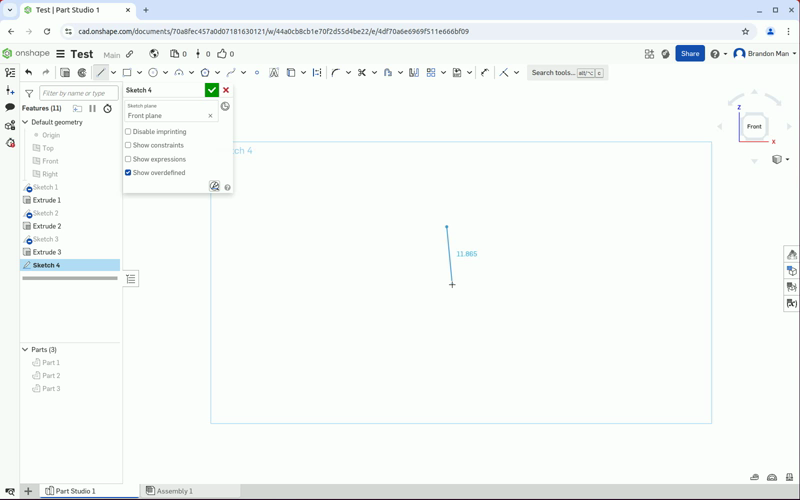
click(452, 284)
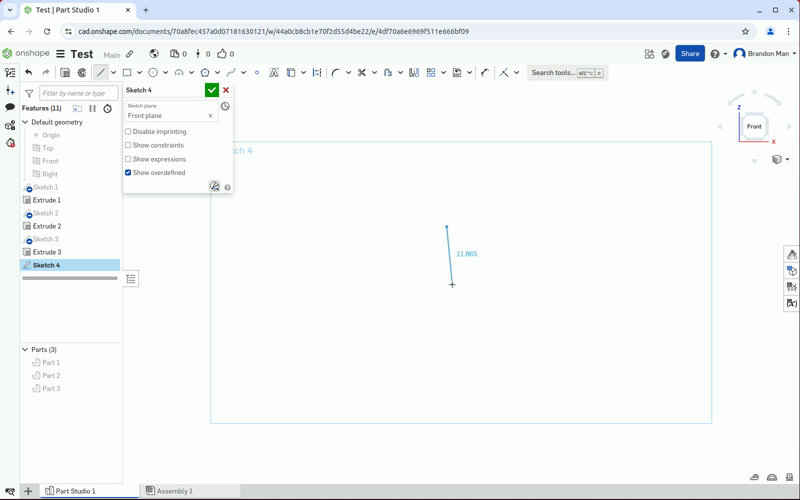
key_up(shift)
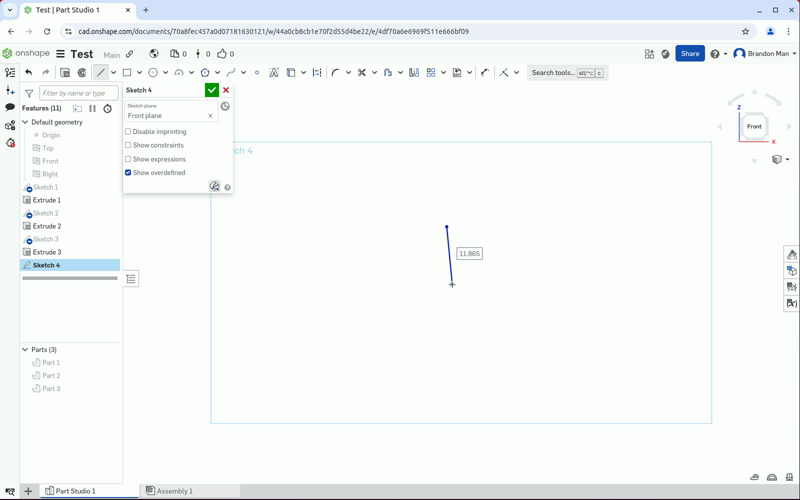
key(esc)
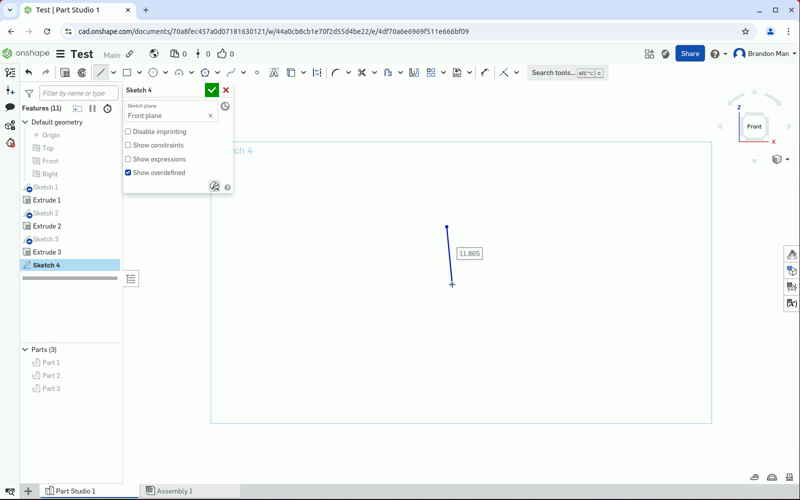
key(a)
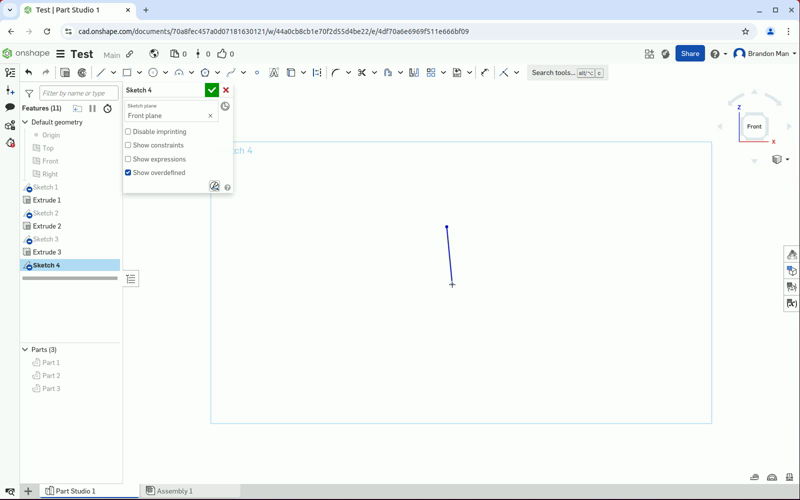
mouse_move(452, 284)
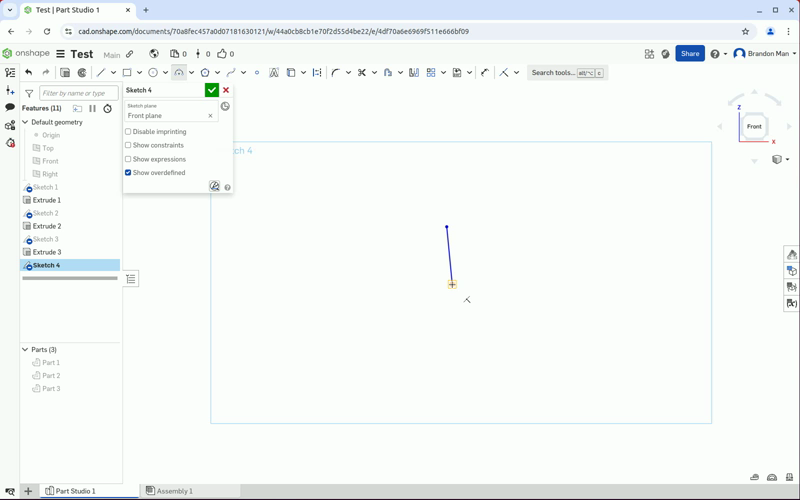
click(452, 284)
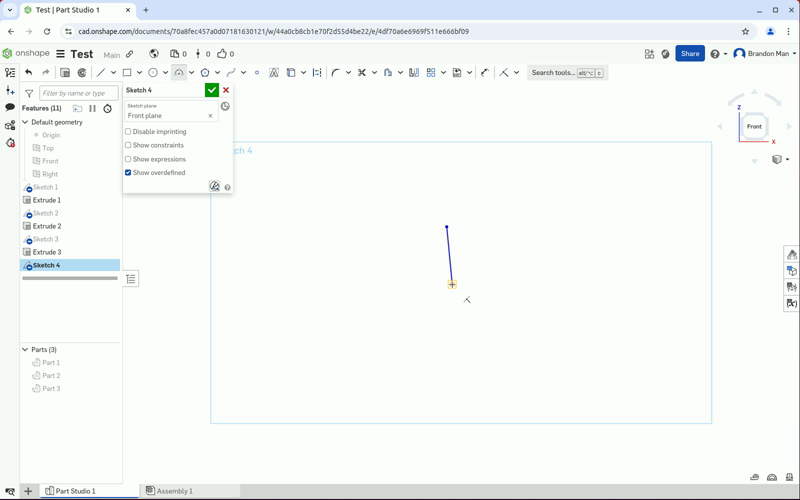
key_down(shift)
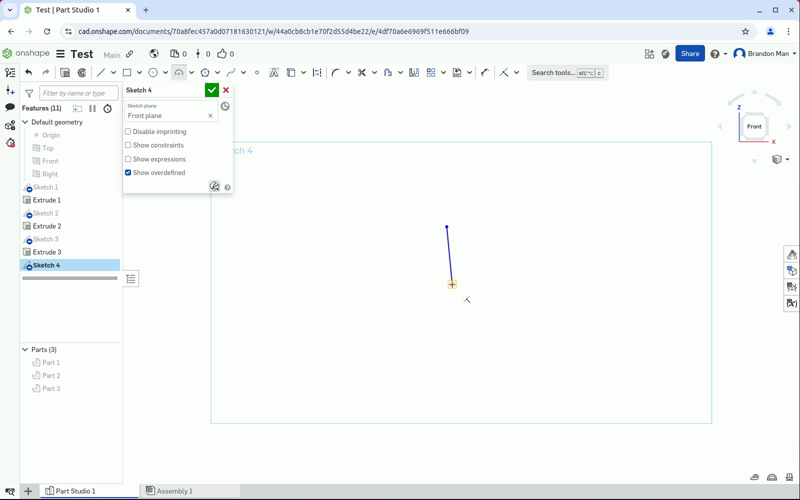
mouse_move(461, 291)
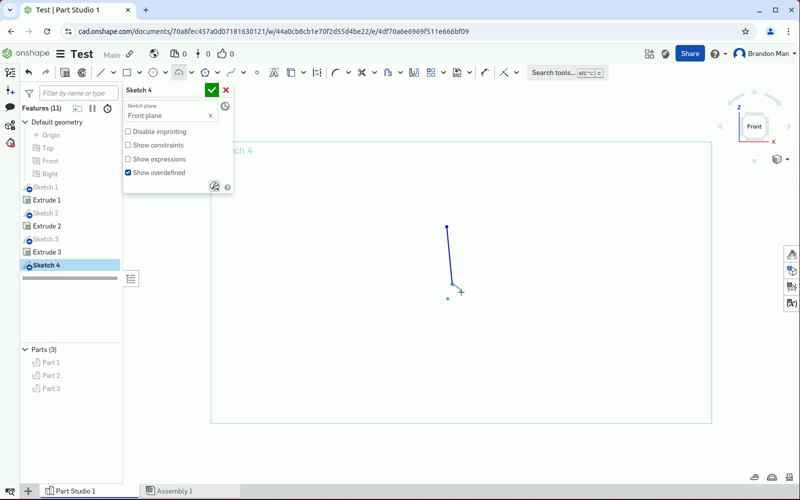
click(461, 291)
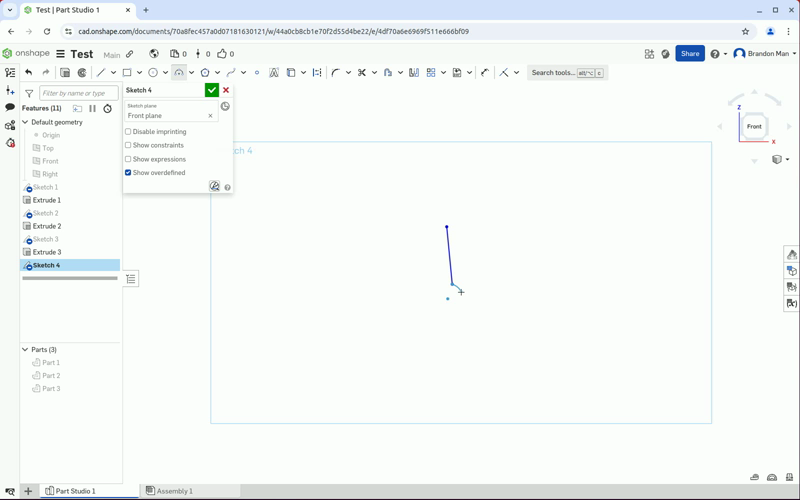
mouse_move(466, 276)
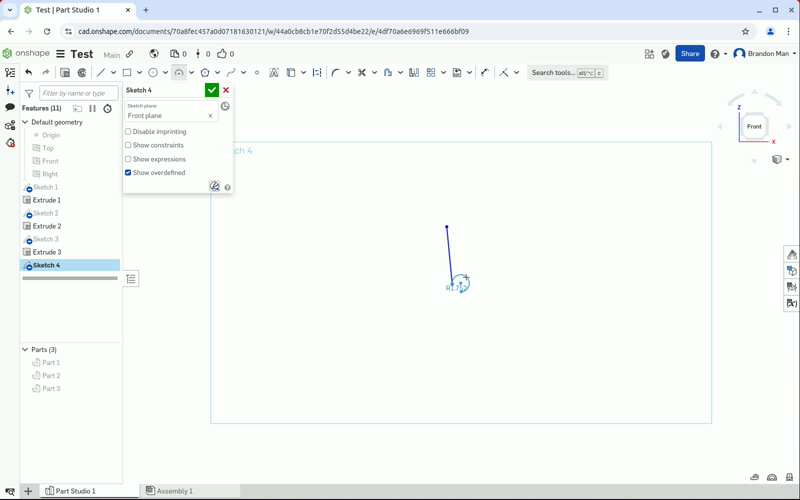
click(466, 276)
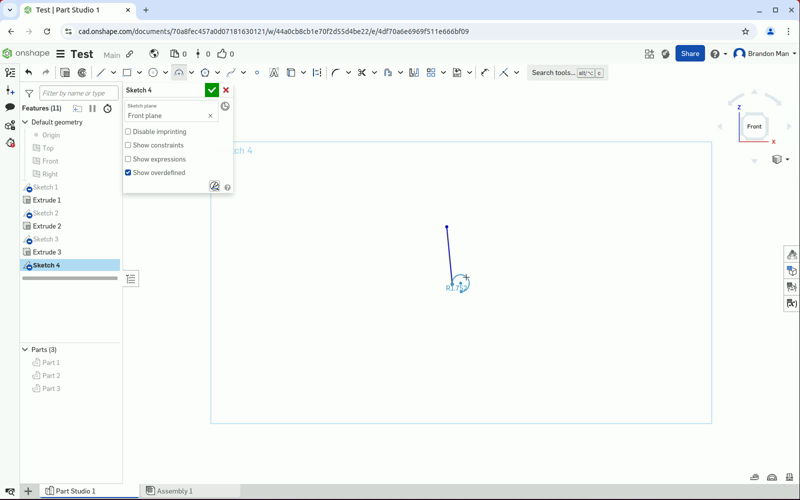
key_up(shift)
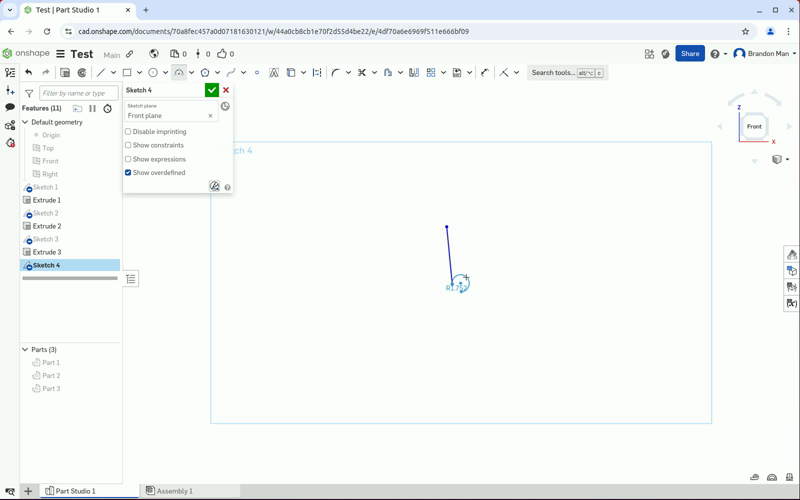
key(esc)
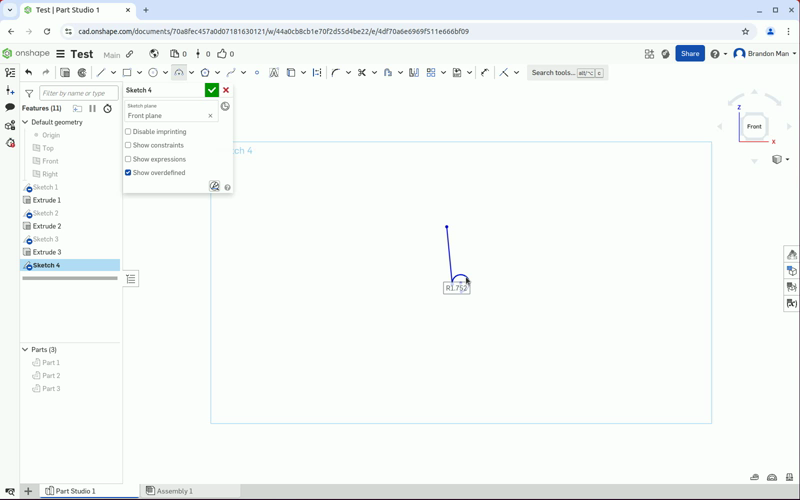
key(l)
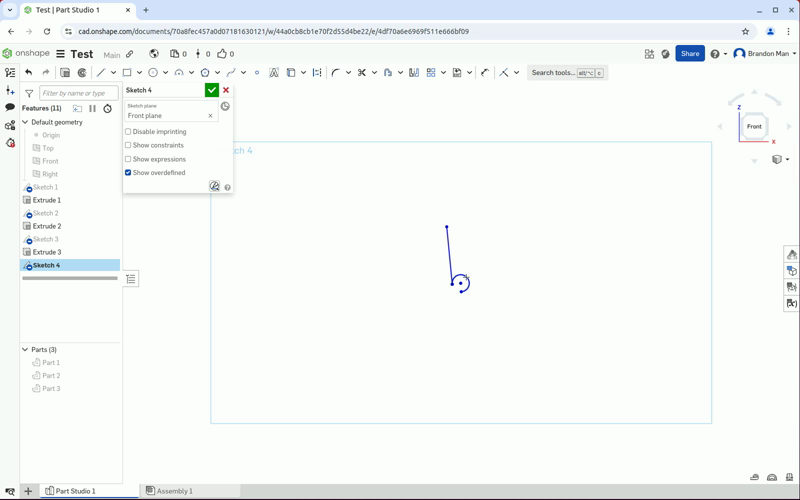
mouse_move(461, 291)
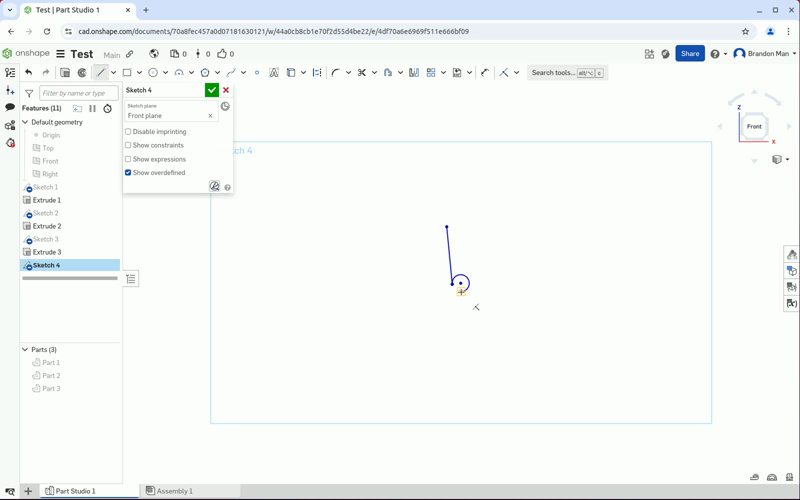
click(461, 291)
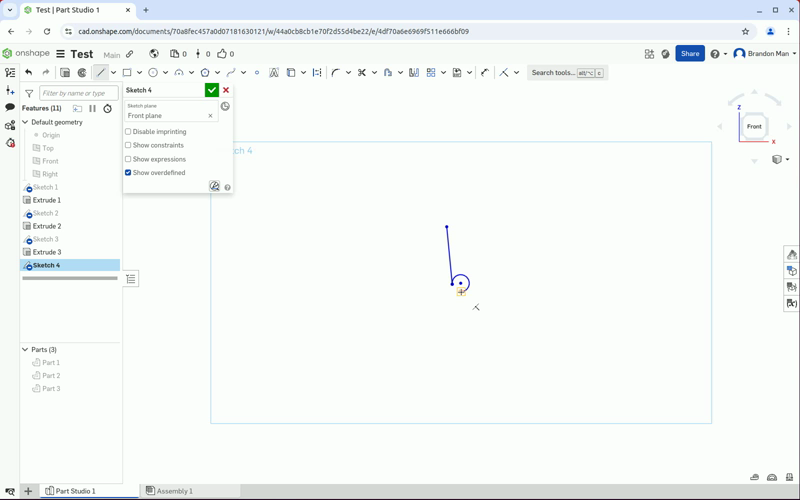
key_down(shift)
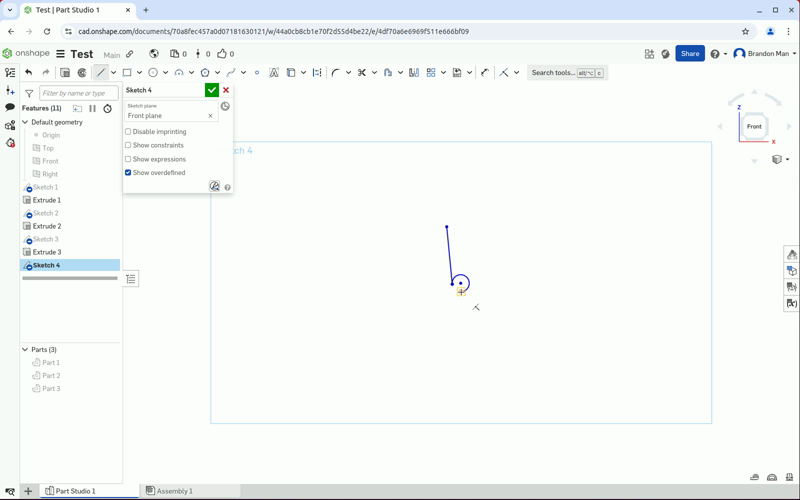
mouse_move(491, 291)
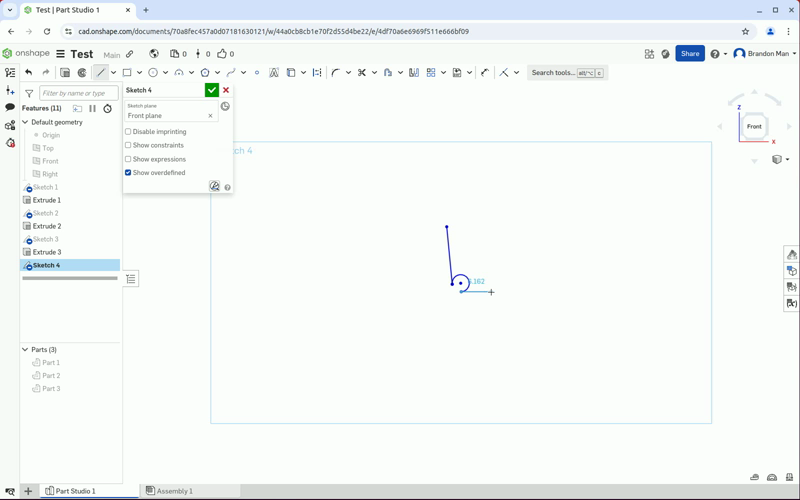
mouse_move(502, 290)
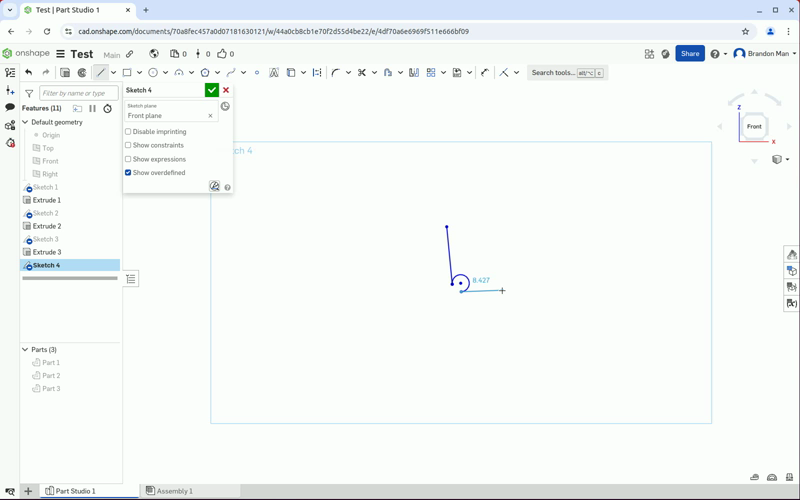
click(502, 290)
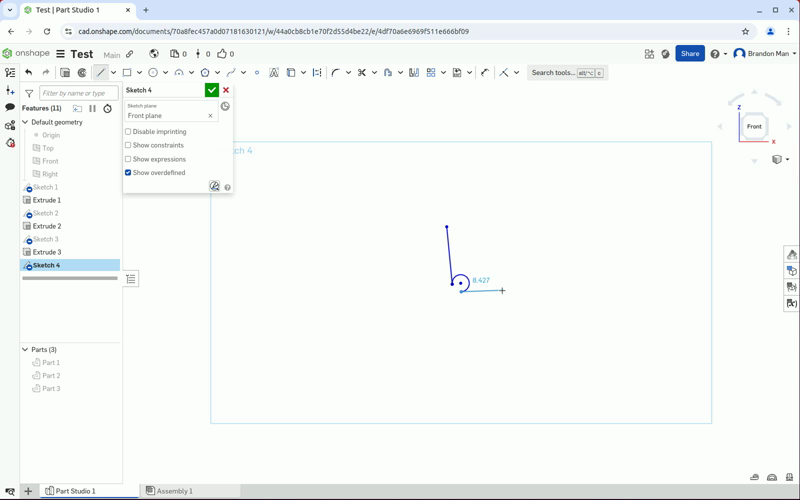
key_up(shift)
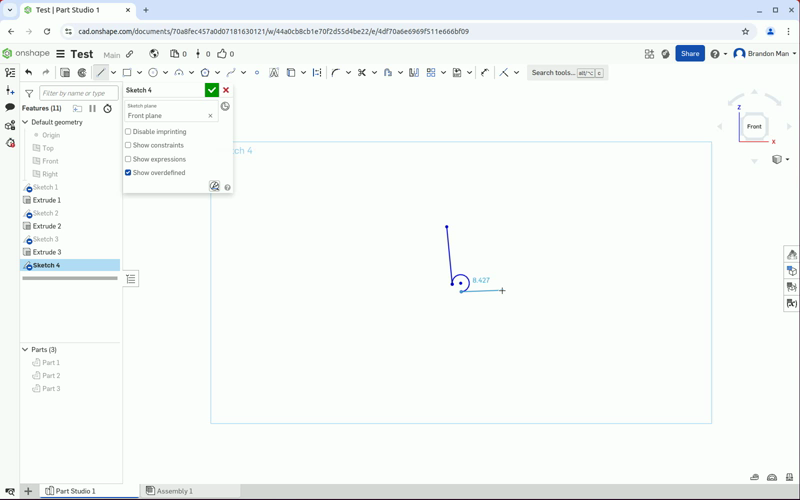
key(esc)
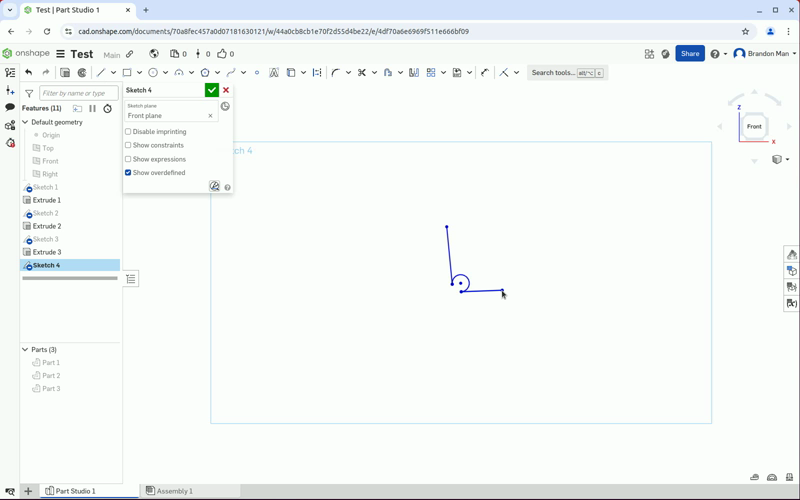
key(a)
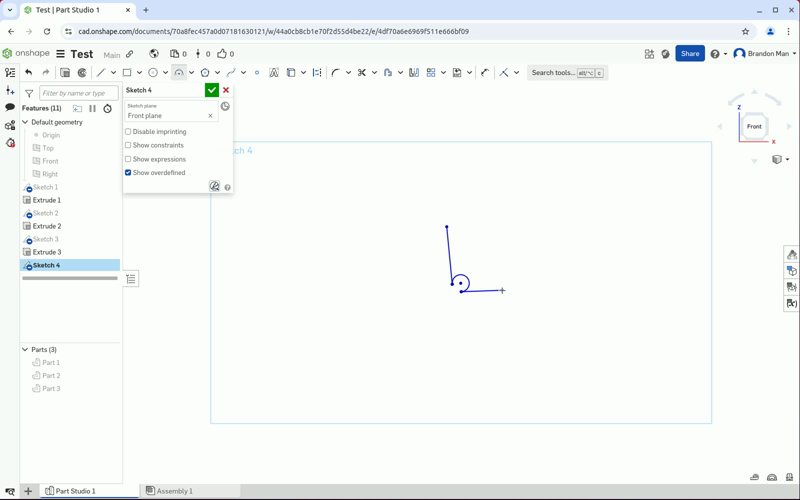
mouse_move(502, 290)
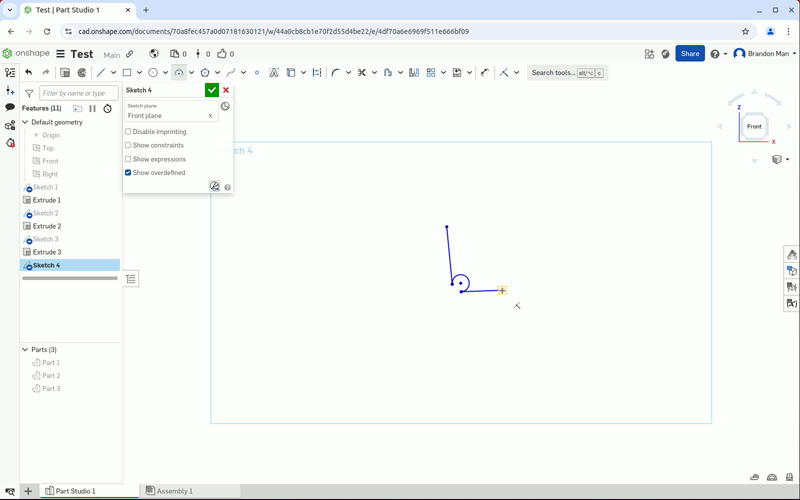
click(502, 290)
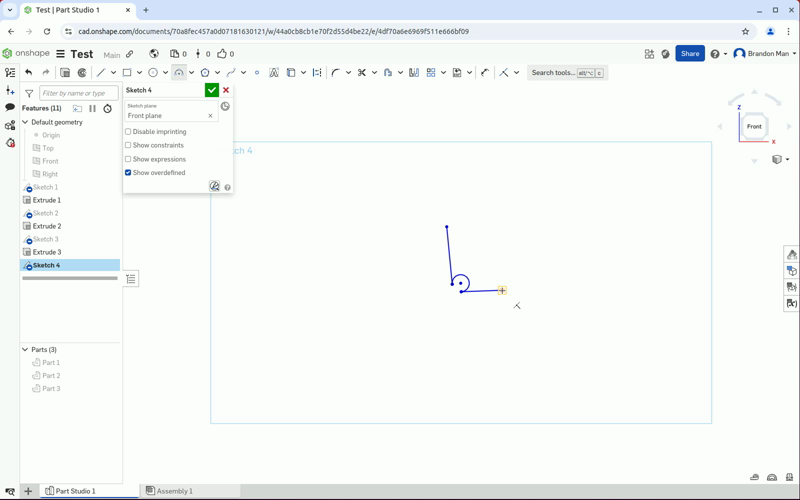
key_down(shift)
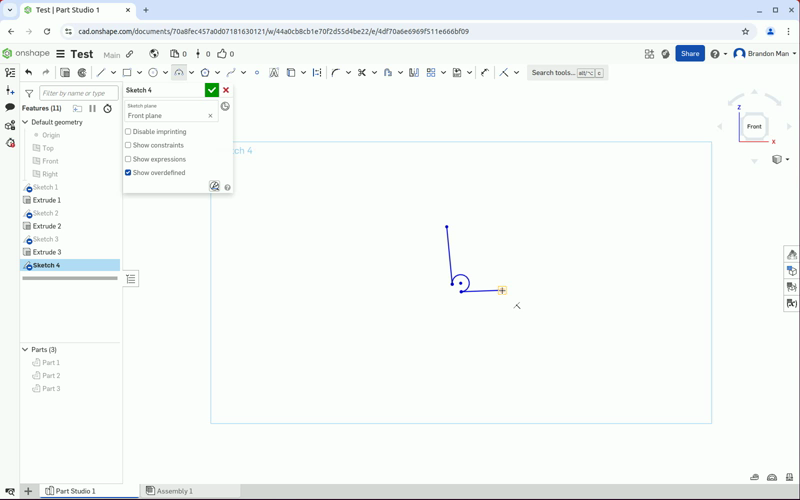
mouse_move(502, 276)
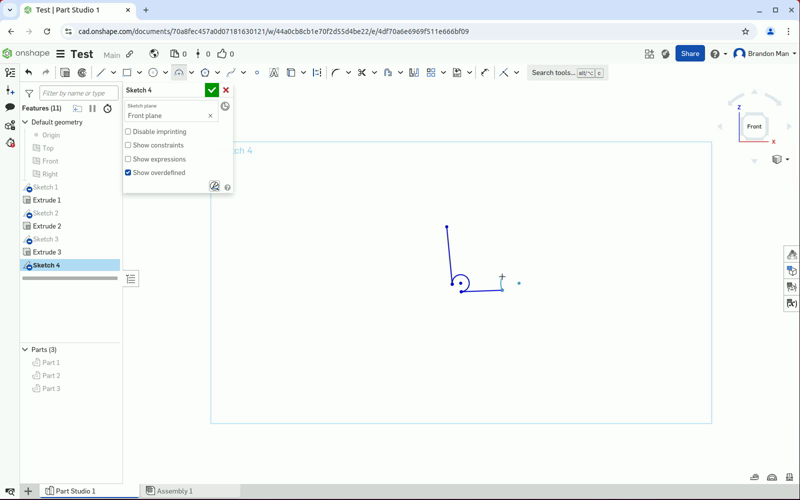
click(502, 276)
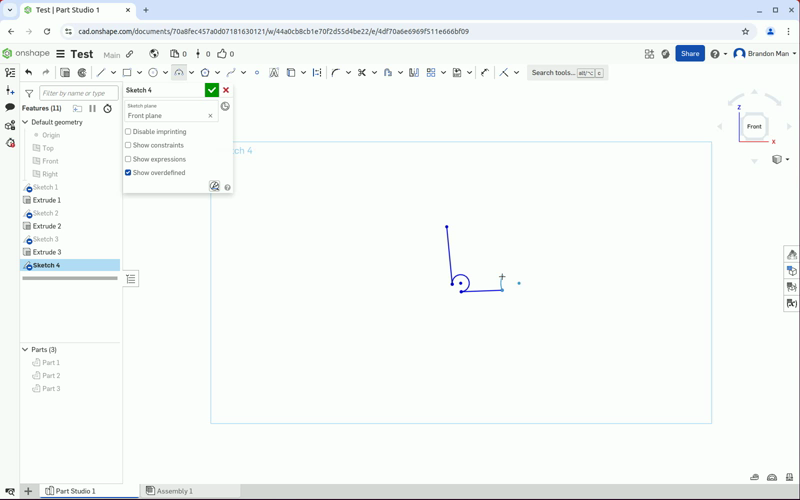
mouse_move(494, 282)
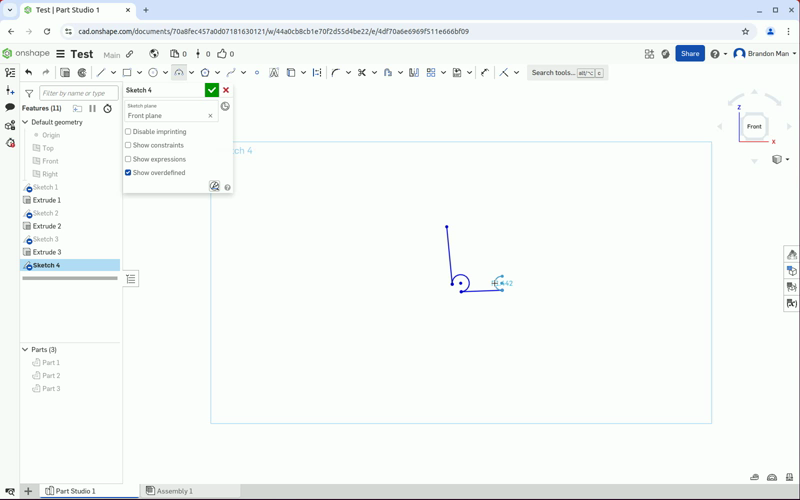
click(494, 282)
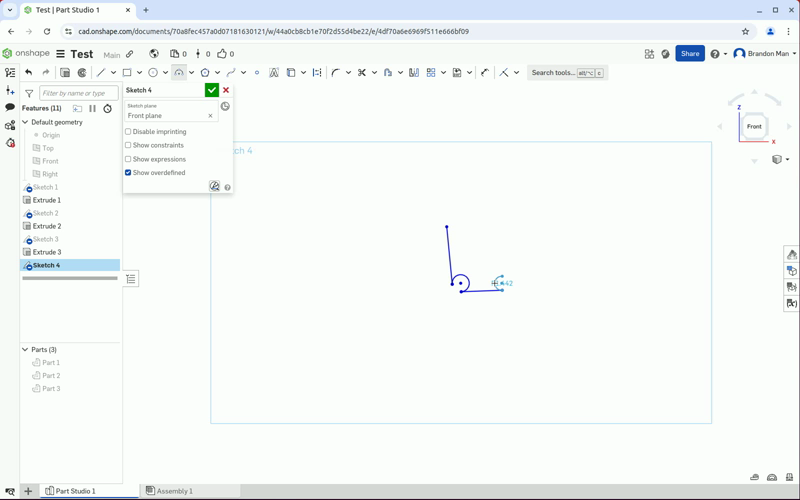
key_up(shift)
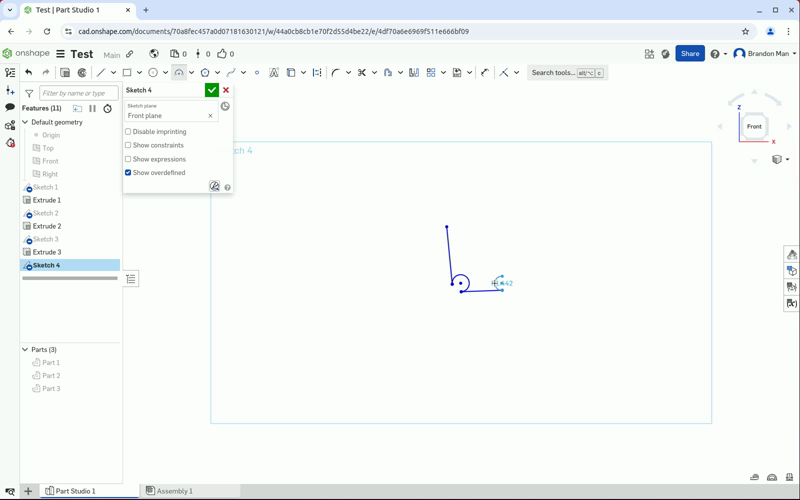
key(esc)
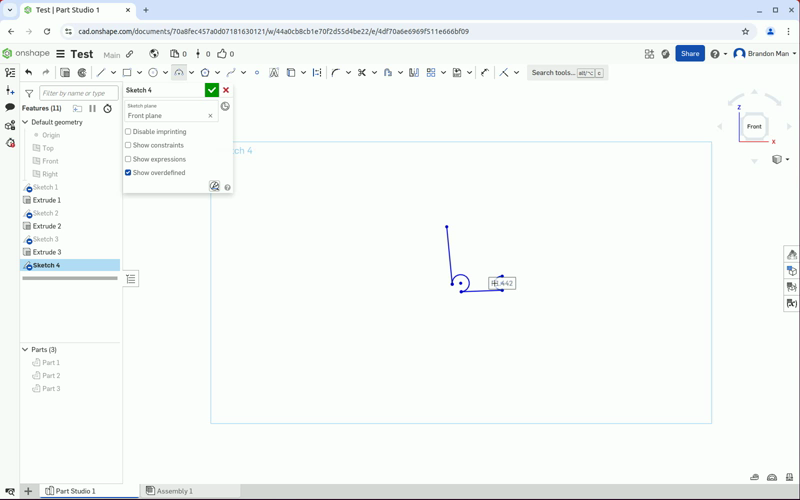
key(l)
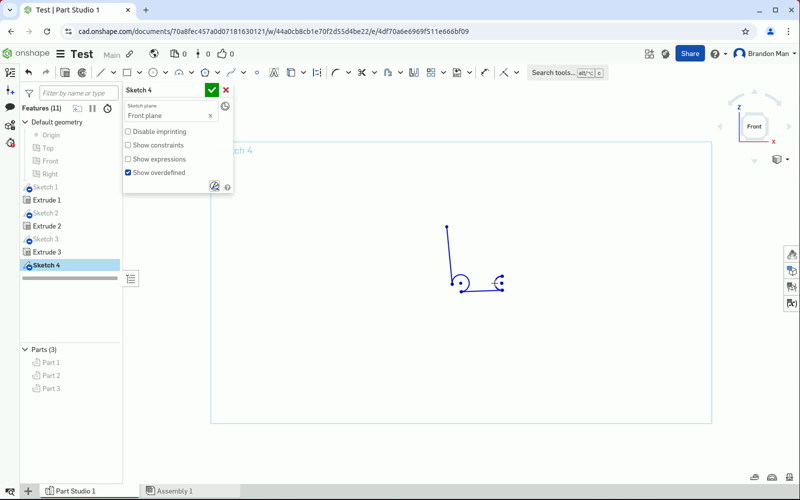
mouse_move(502, 276)
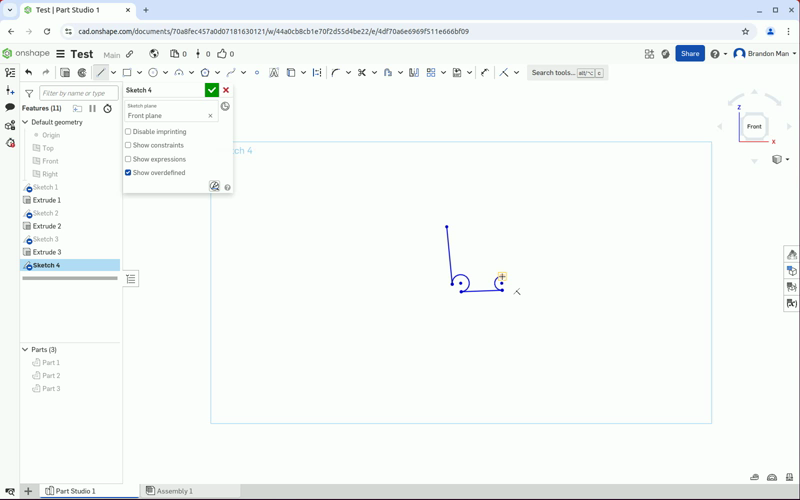
click(502, 276)
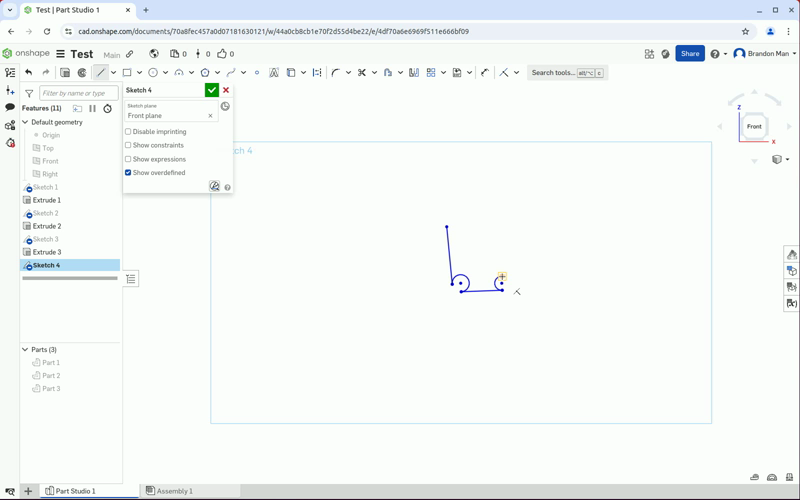
key_down(shift)
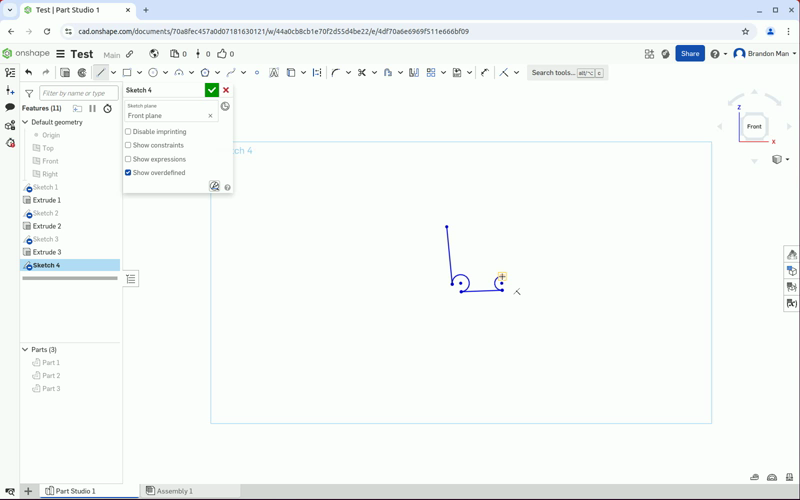
mouse_move(532, 276)
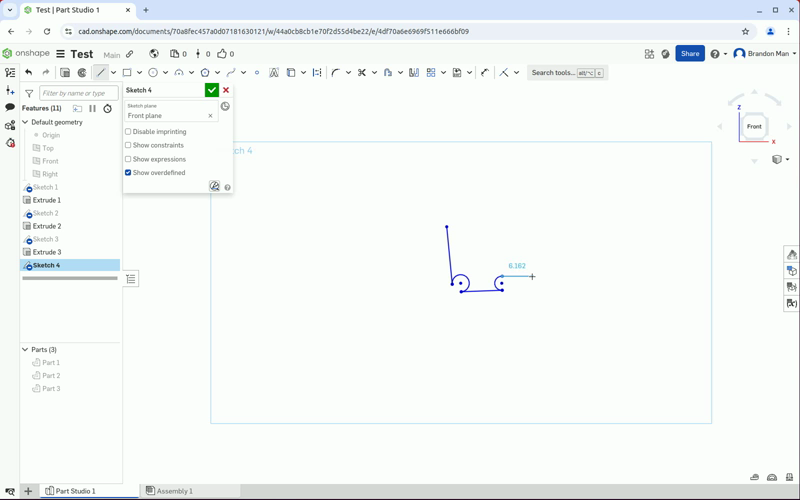
mouse_move(478, 275)
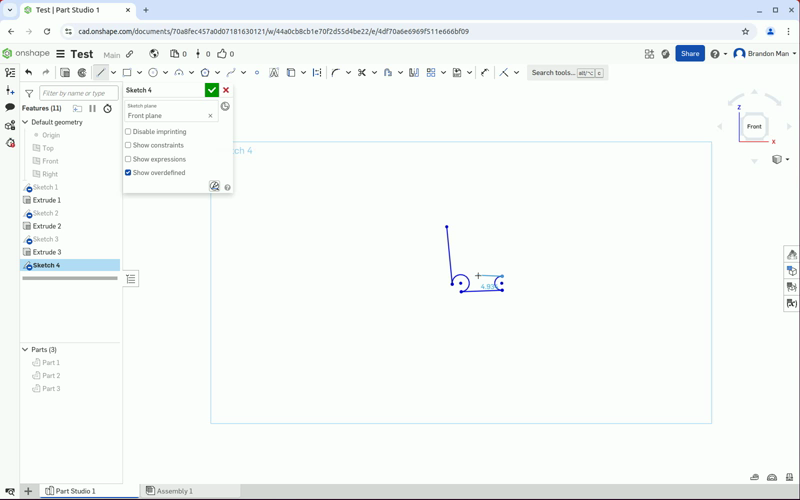
click(478, 275)
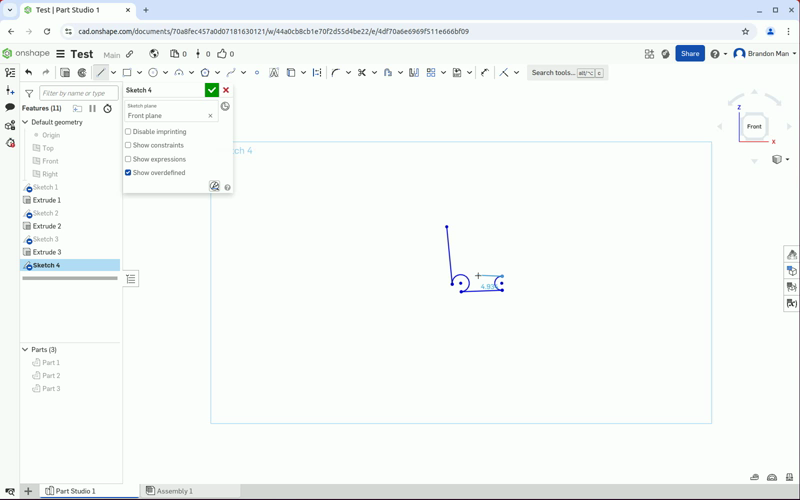
key_up(shift)
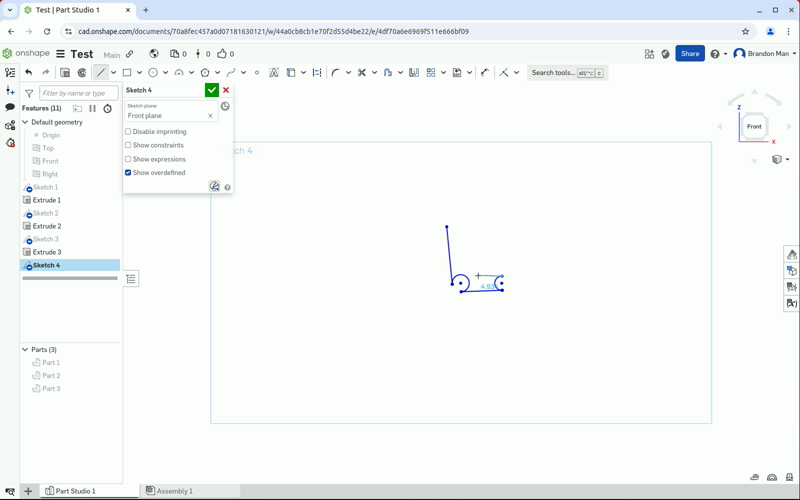
key(esc)
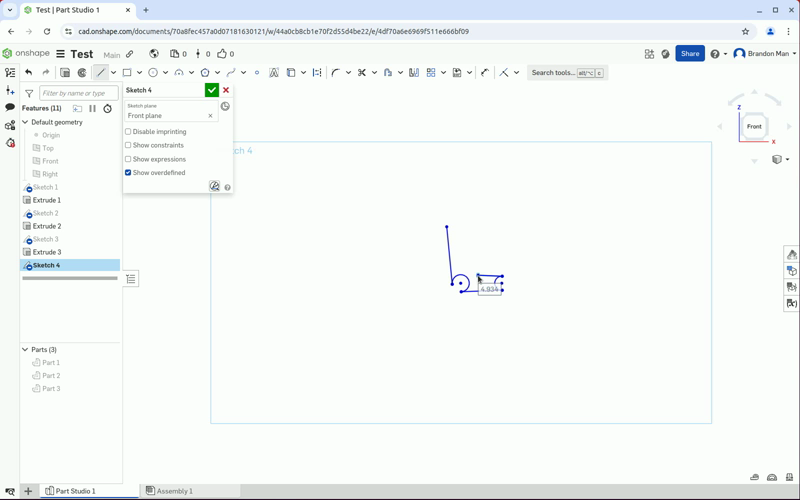
key(a)
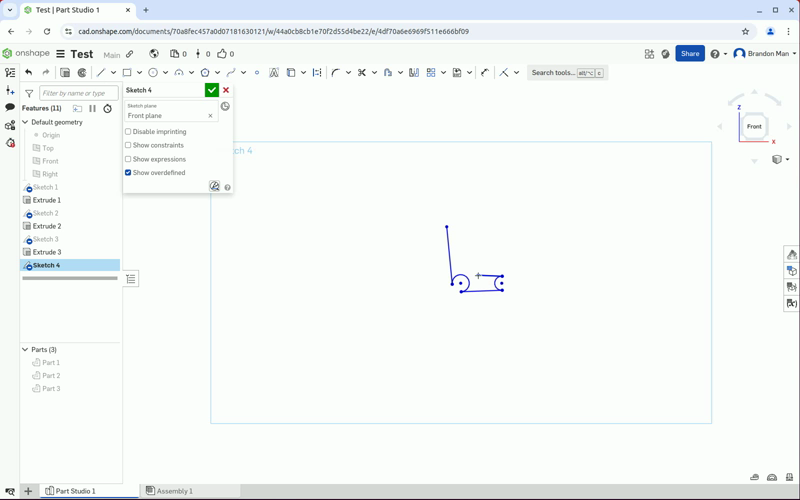
mouse_move(478, 275)
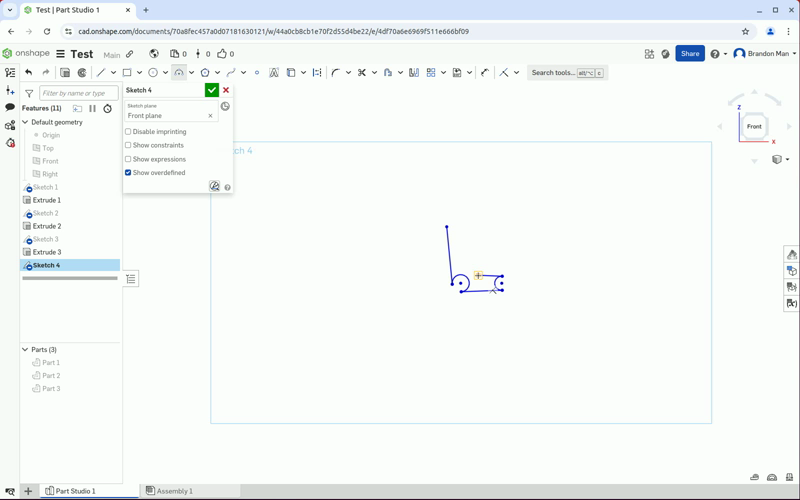
click(478, 275)
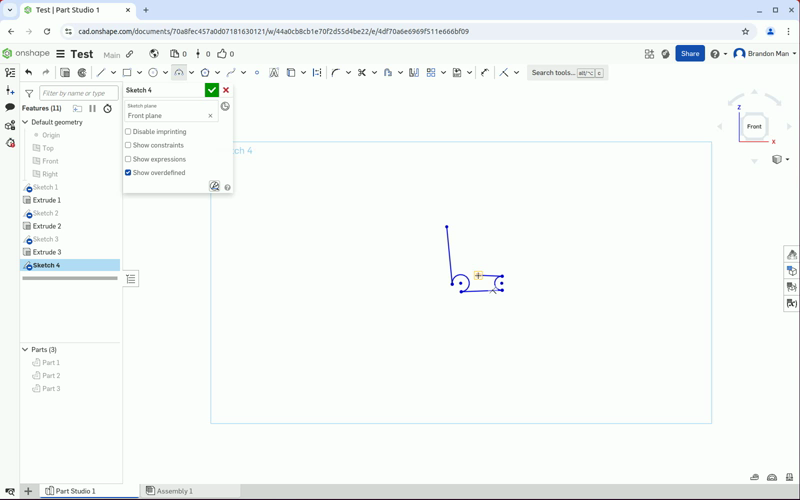
key_down(shift)
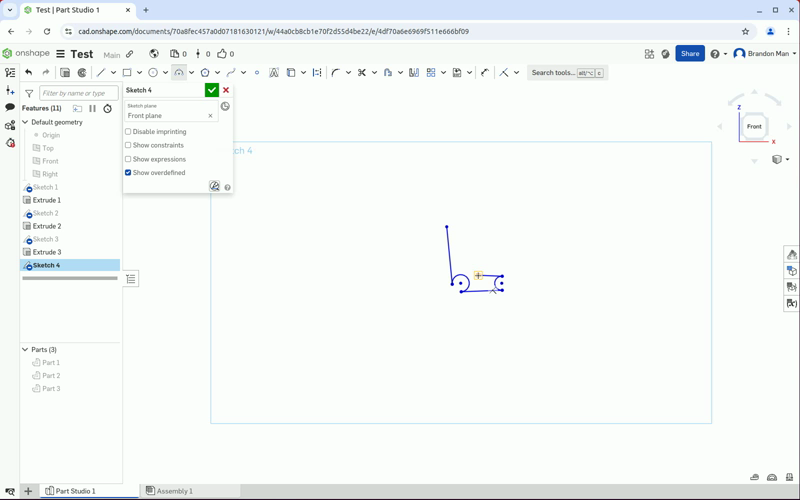
mouse_move(471, 267)
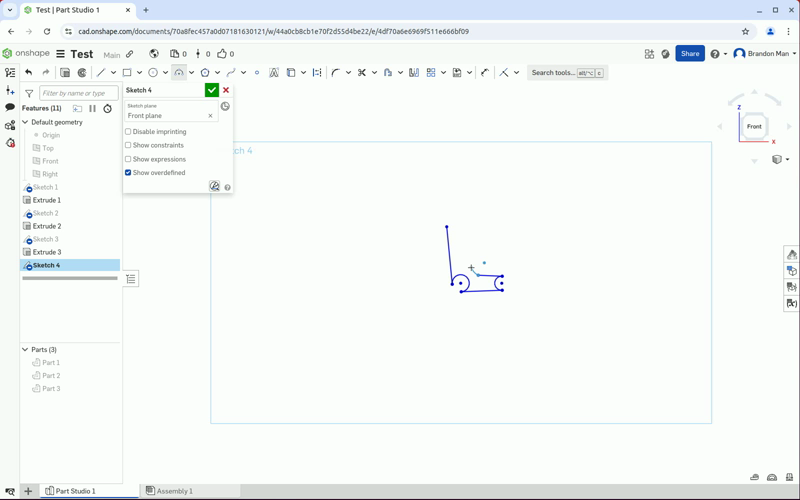
click(471, 267)
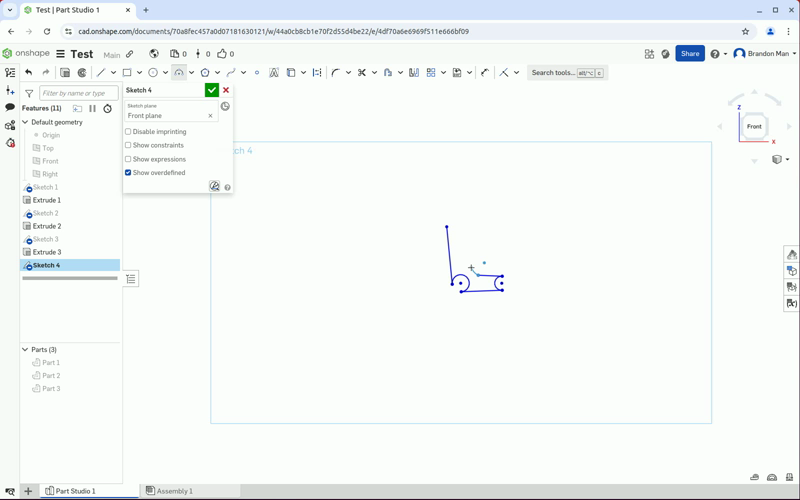
mouse_move(472, 272)
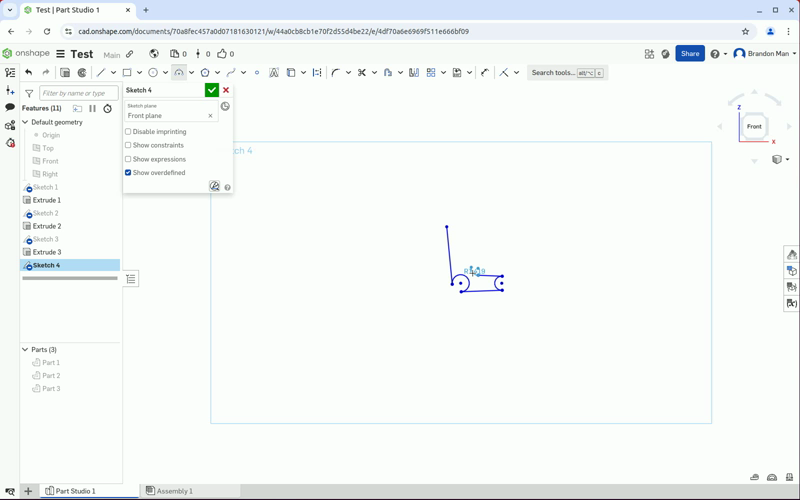
click(472, 272)
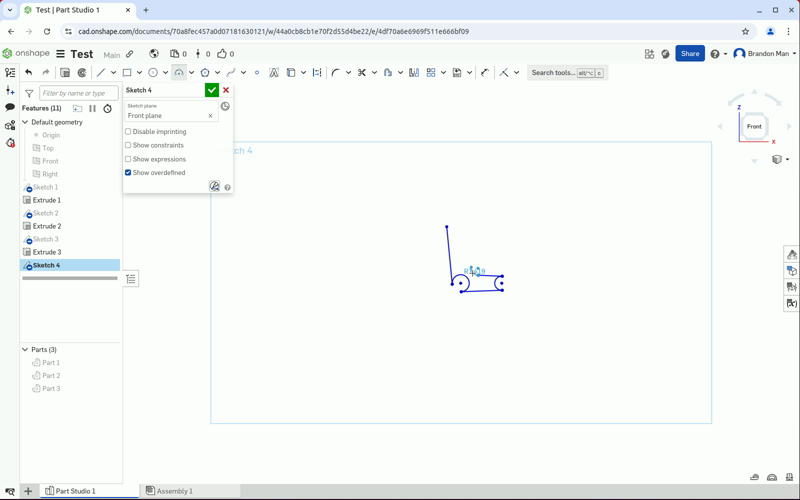
key_up(shift)
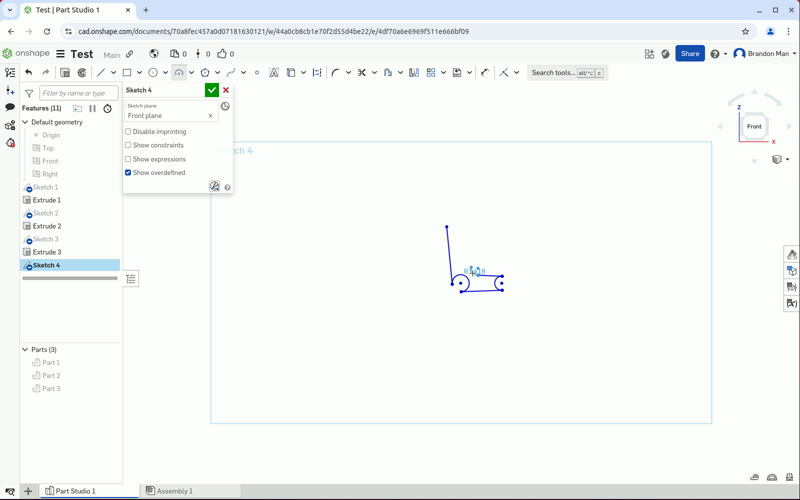
key(esc)
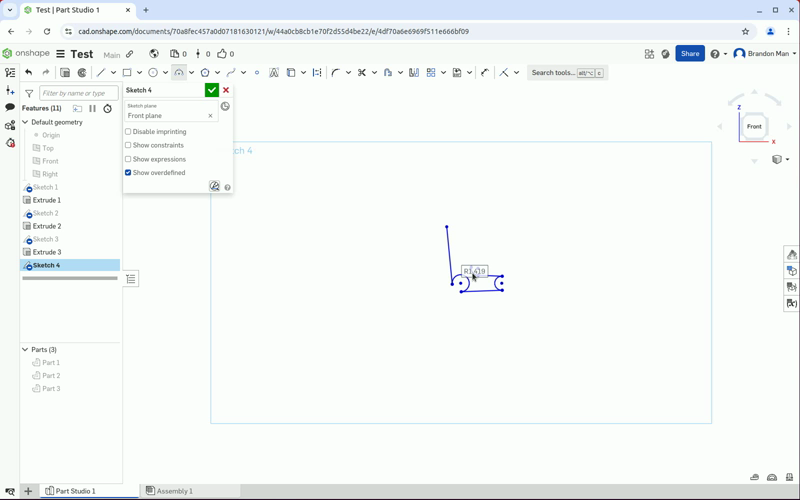
key(l)
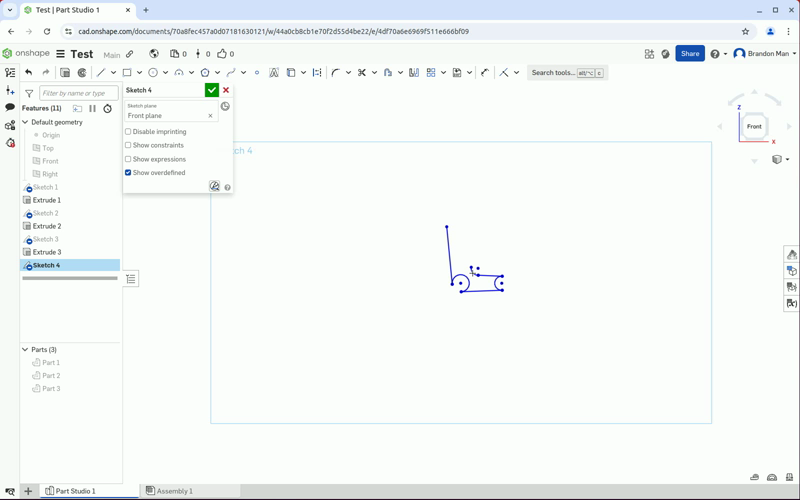
mouse_move(471, 267)
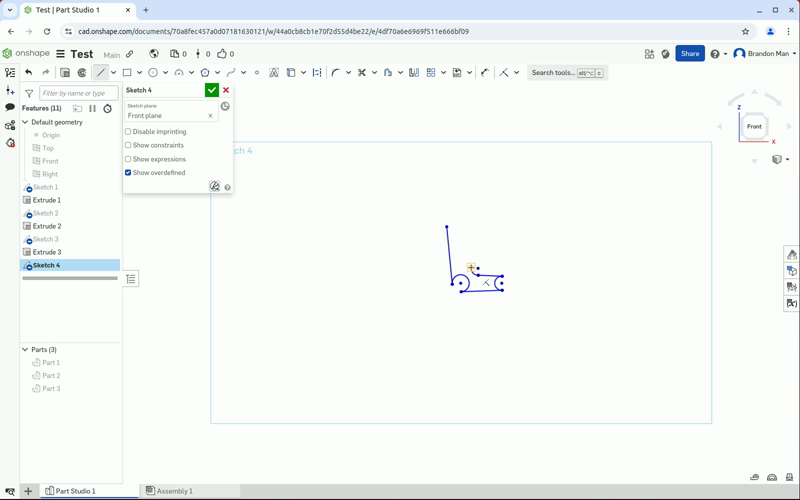
click(471, 267)
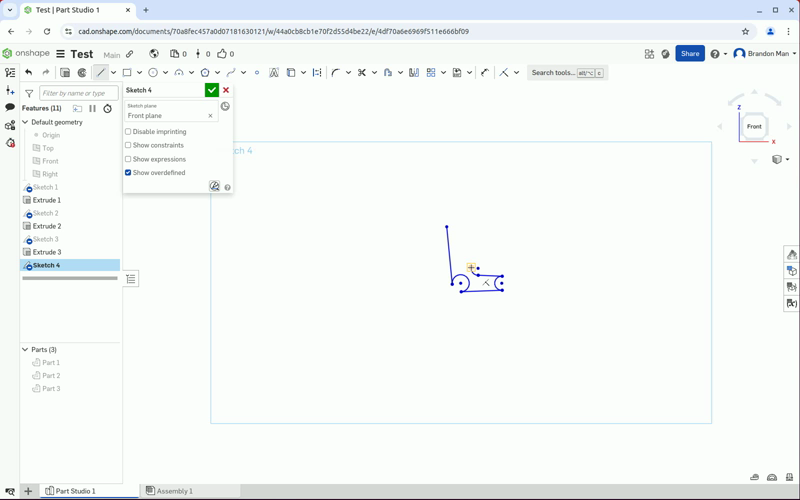
key_down(shift)
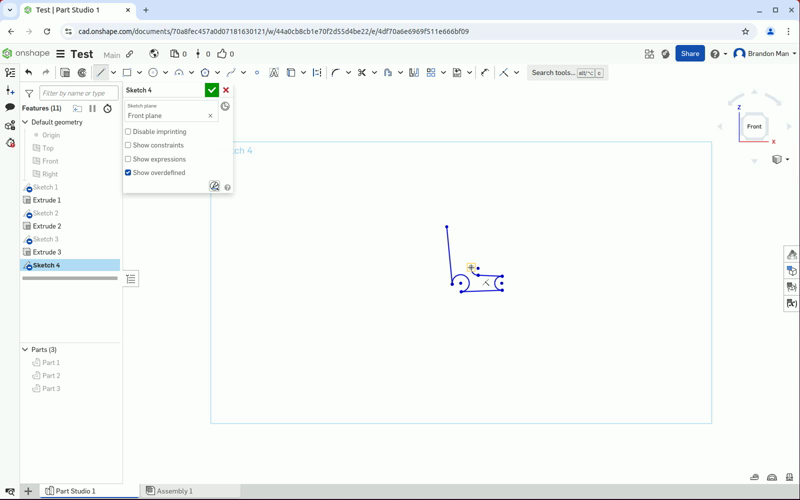
mouse_move(501, 267)
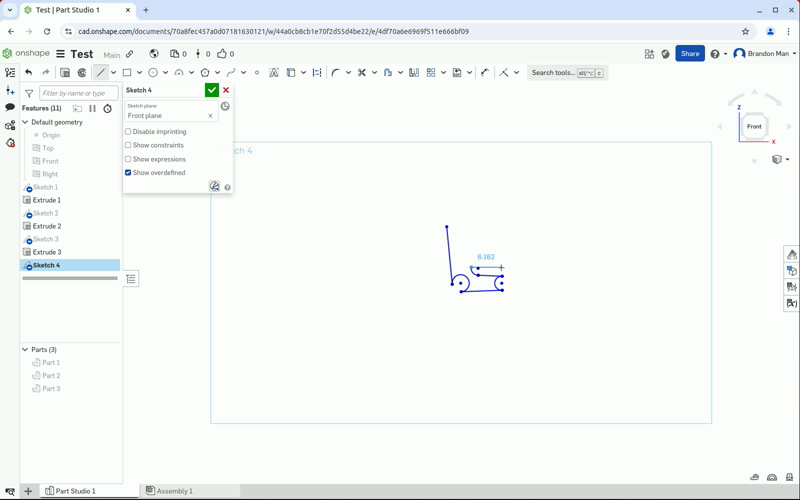
mouse_move(475, 226)
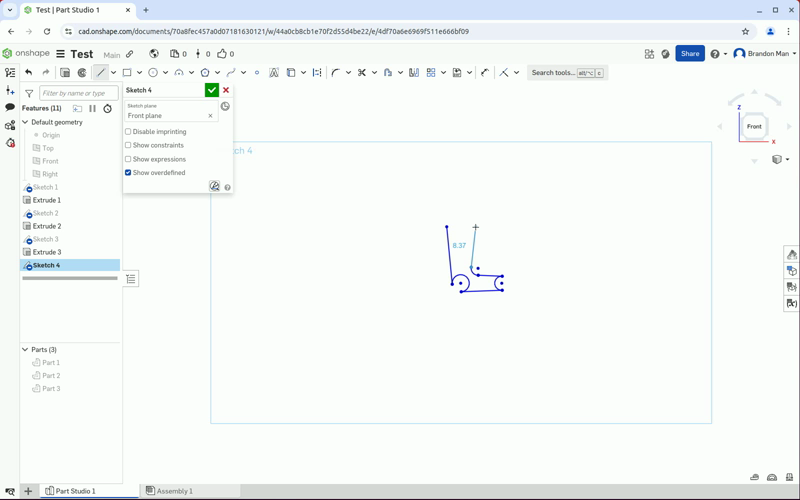
click(475, 226)
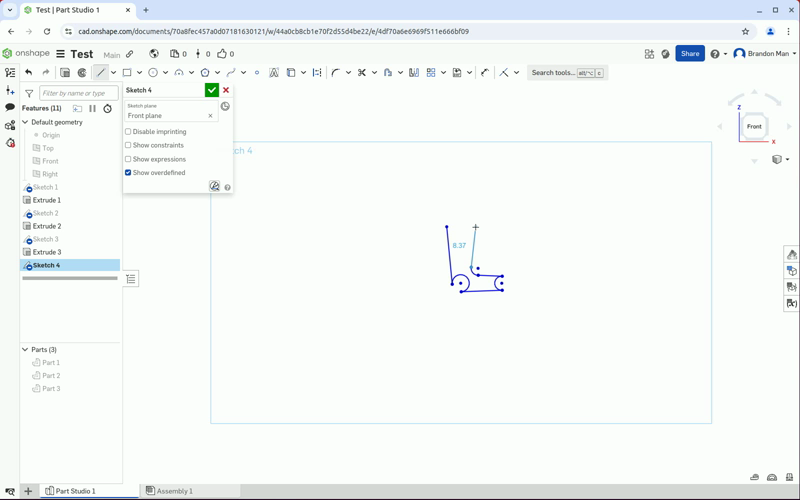
key_up(shift)
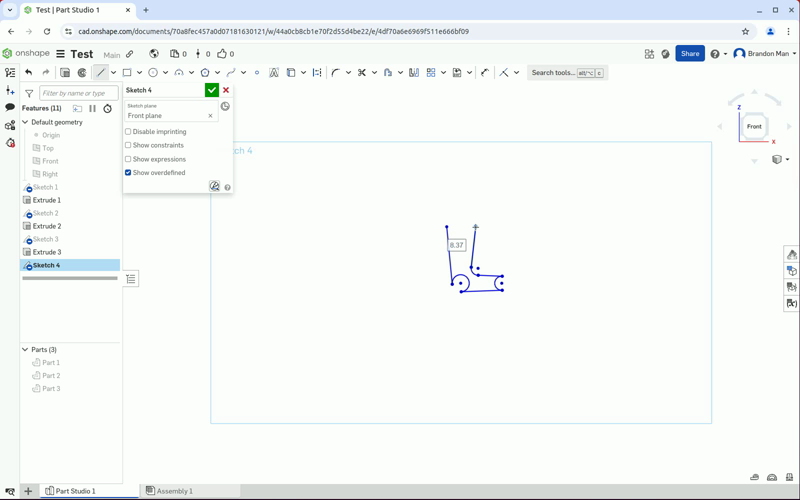
key(esc)
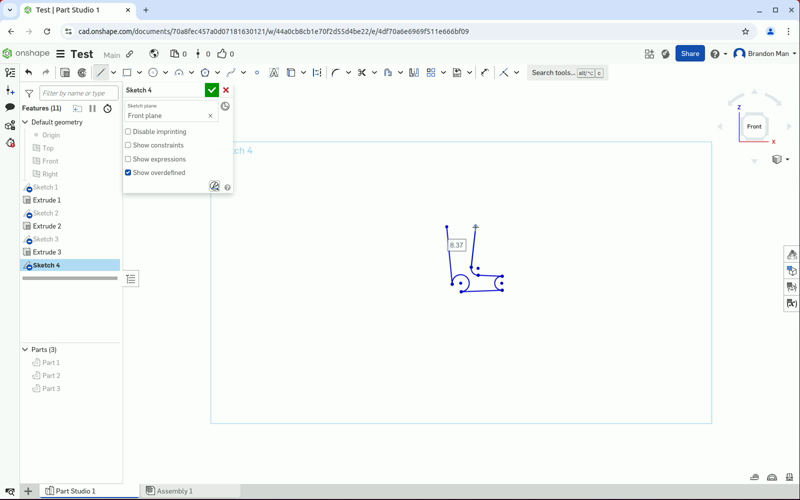
key(a)
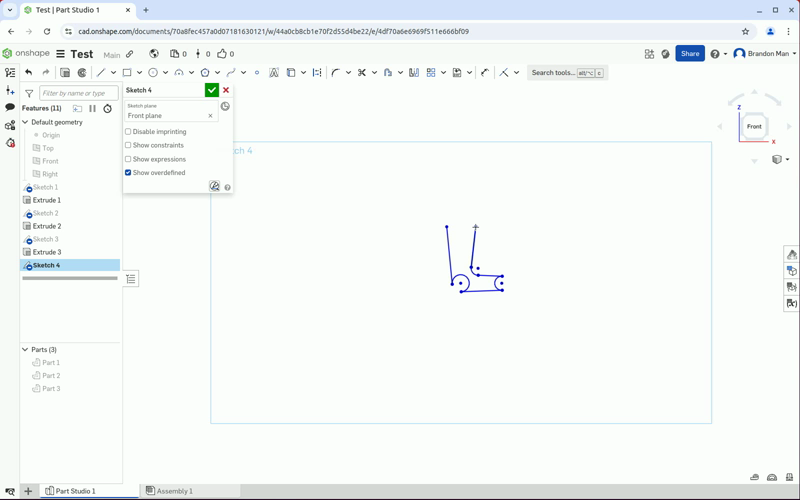
mouse_move(475, 226)
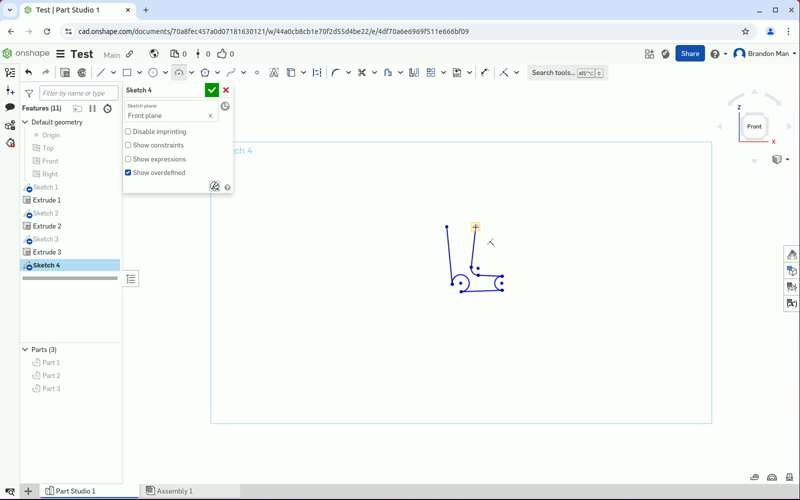
click(475, 226)
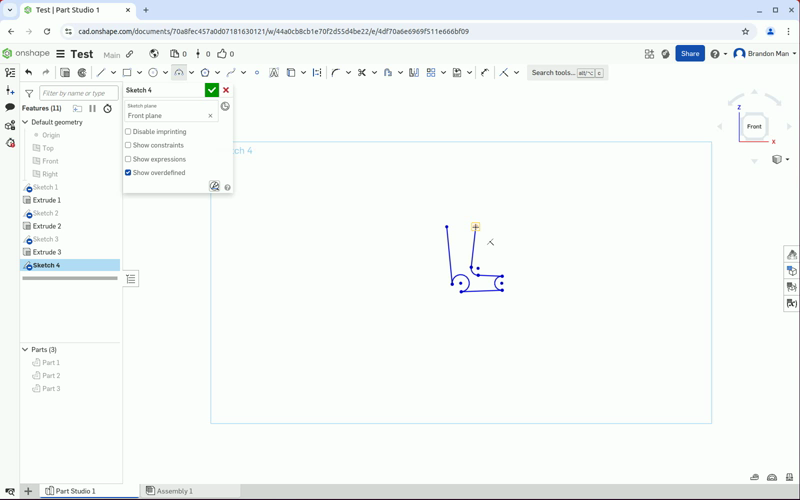
mouse_move(446, 226)
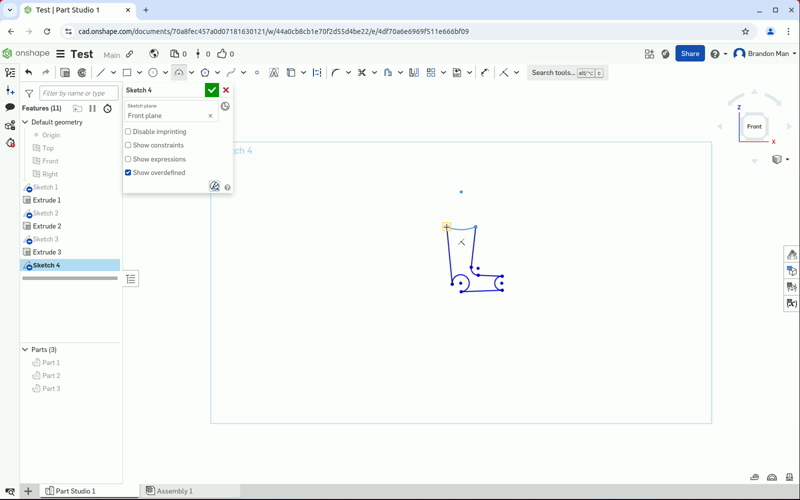
click(446, 226)
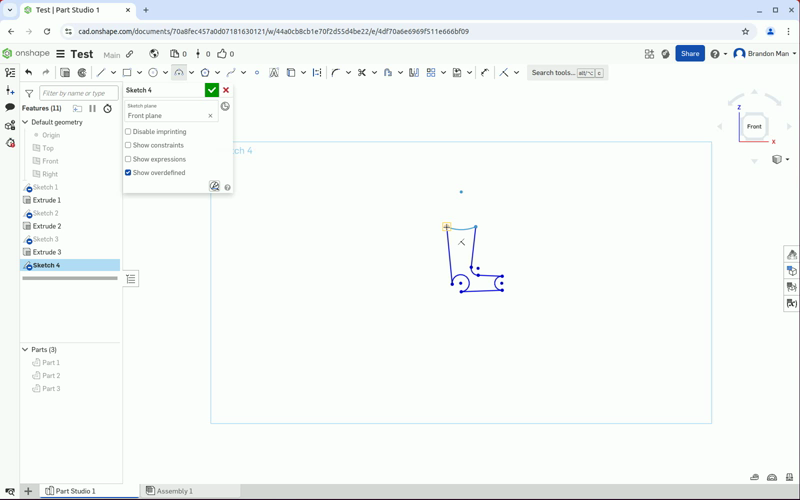
key_down(shift)
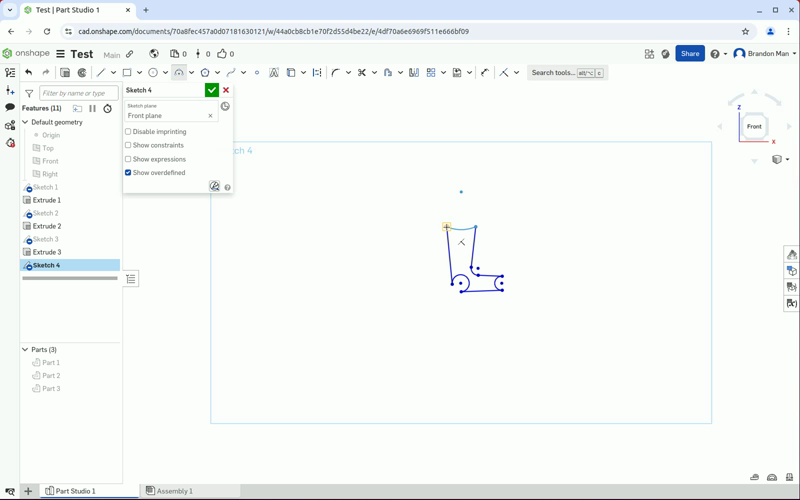
mouse_move(461, 239)
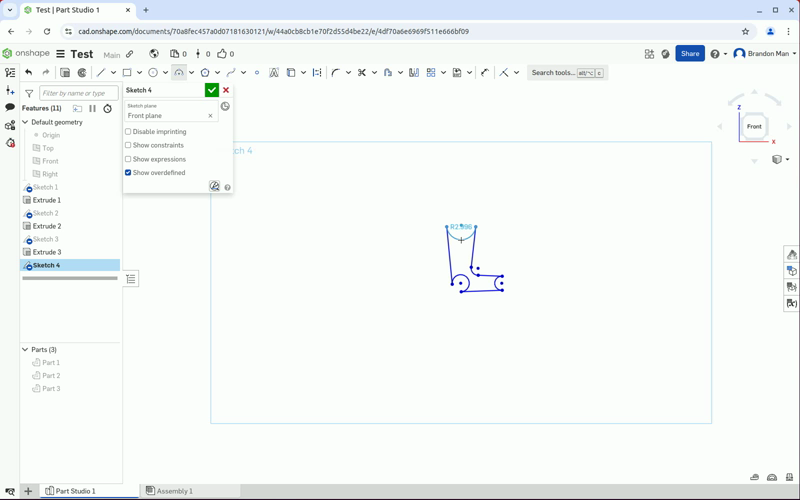
click(461, 239)
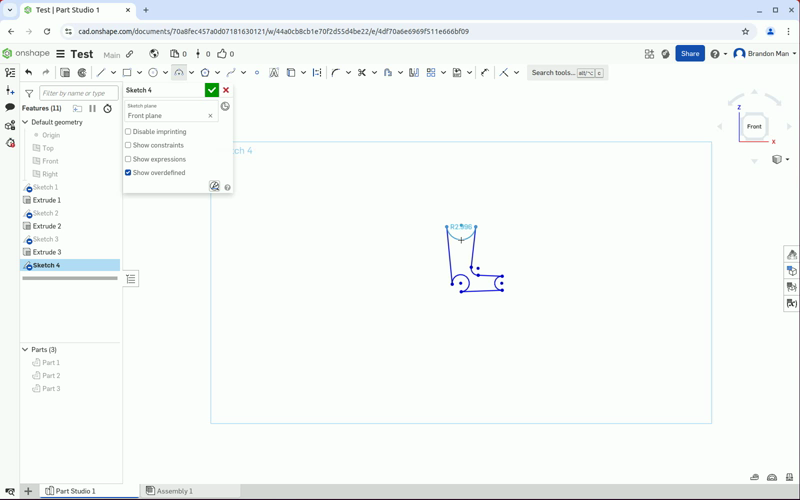
key_up(shift)
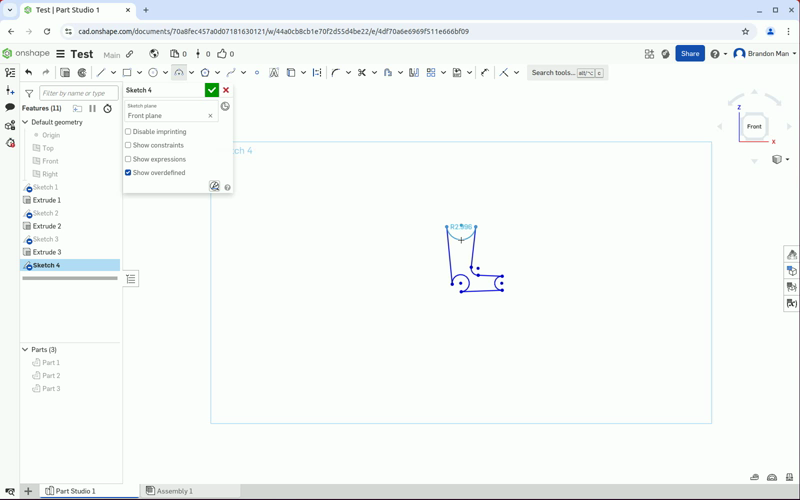
key(esc)
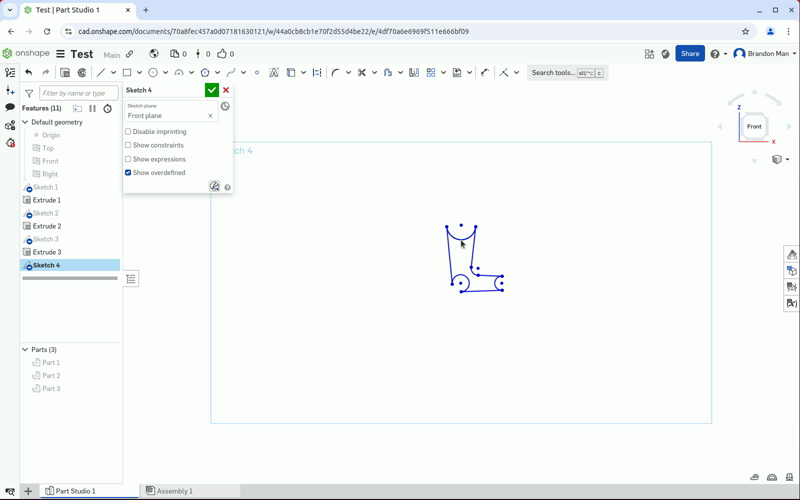
mouse_move(460, 258)
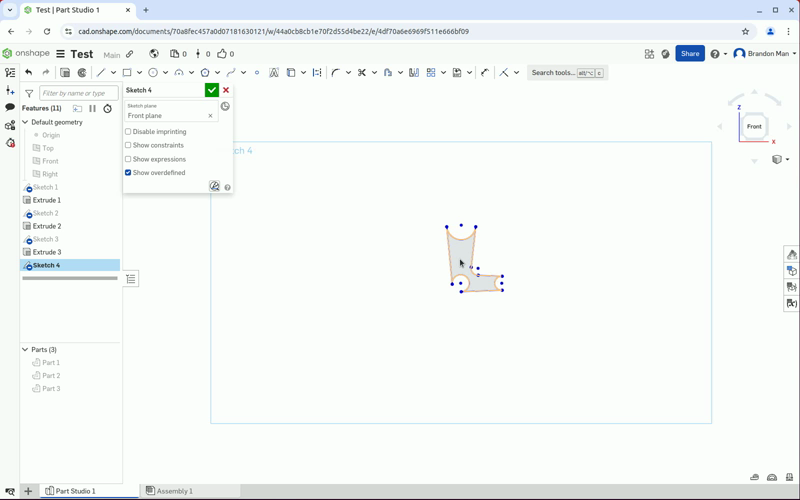
scroll(6)
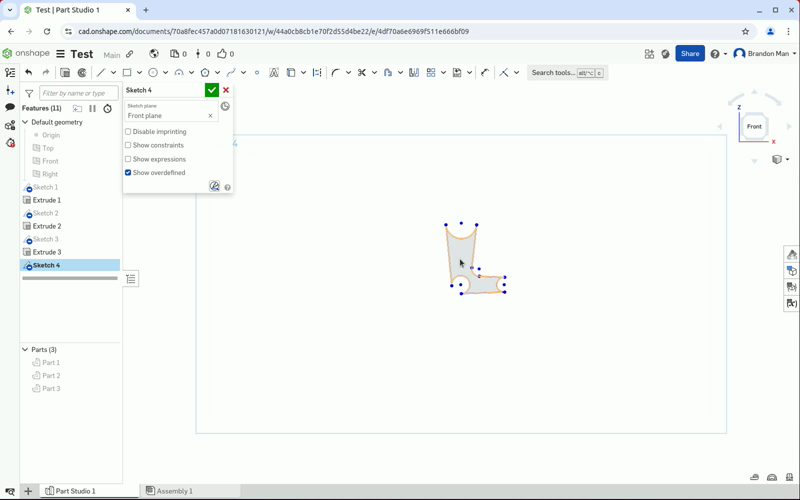
scroll(6)
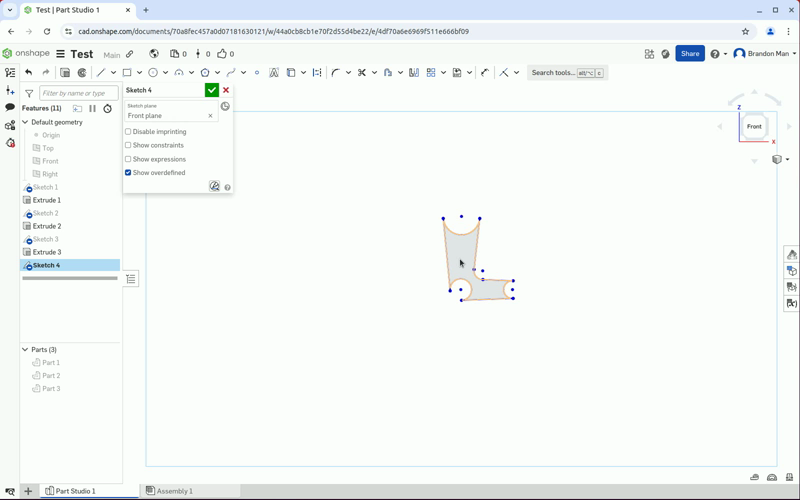
scroll(6)
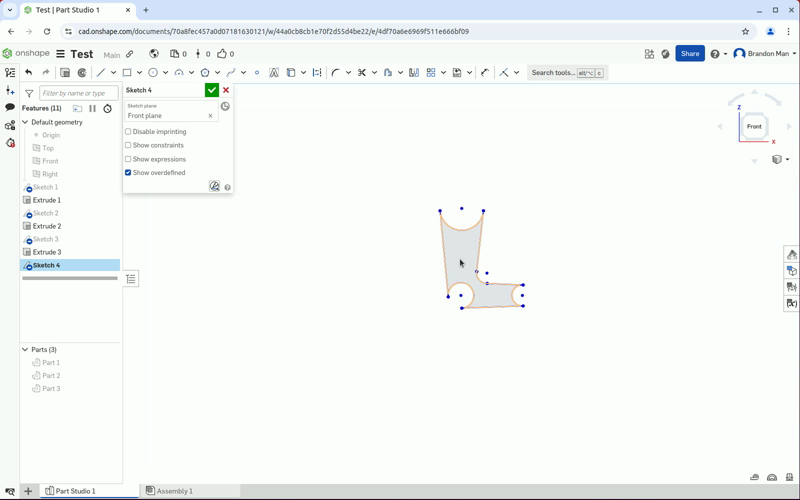
scroll(6)
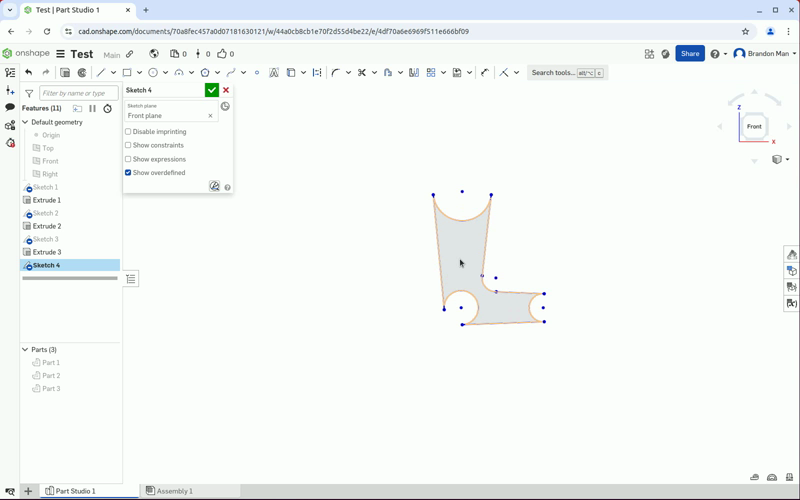
scroll(6)
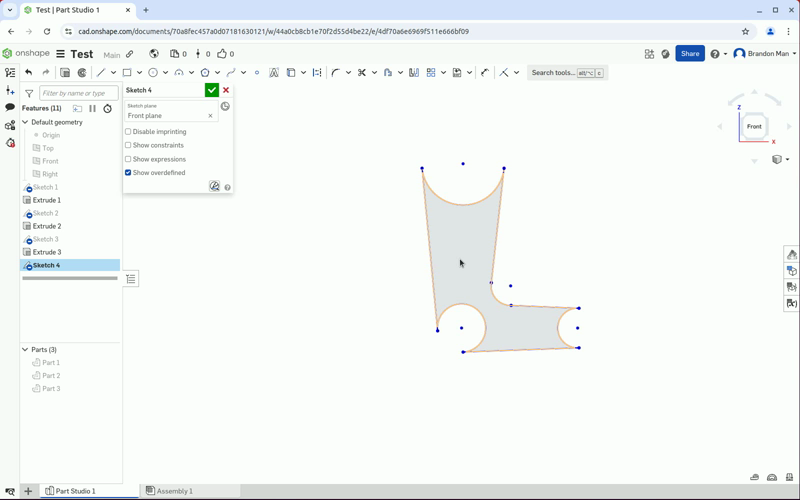
scroll(6)
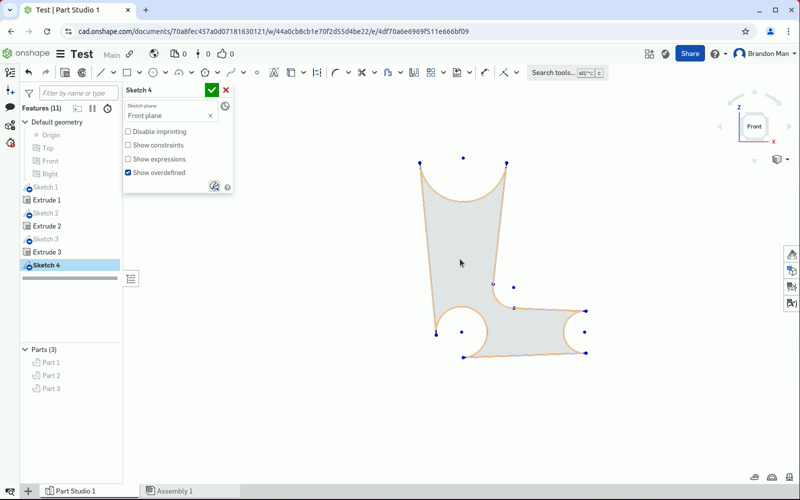
scroll(6)
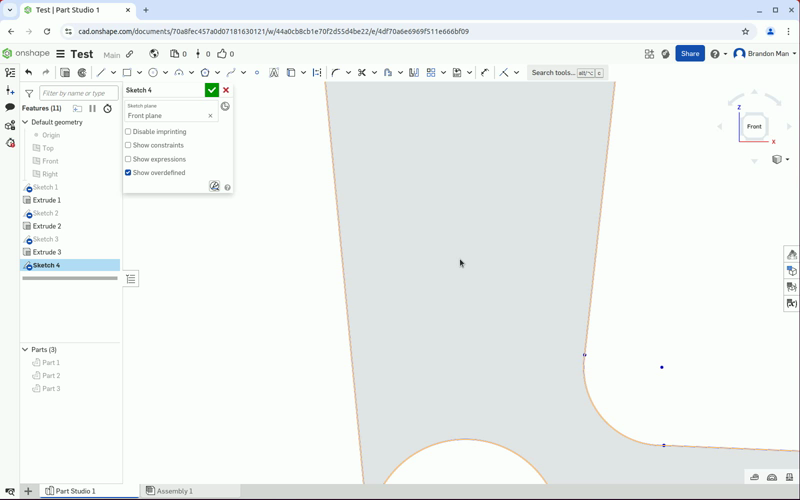
click(460, 258)
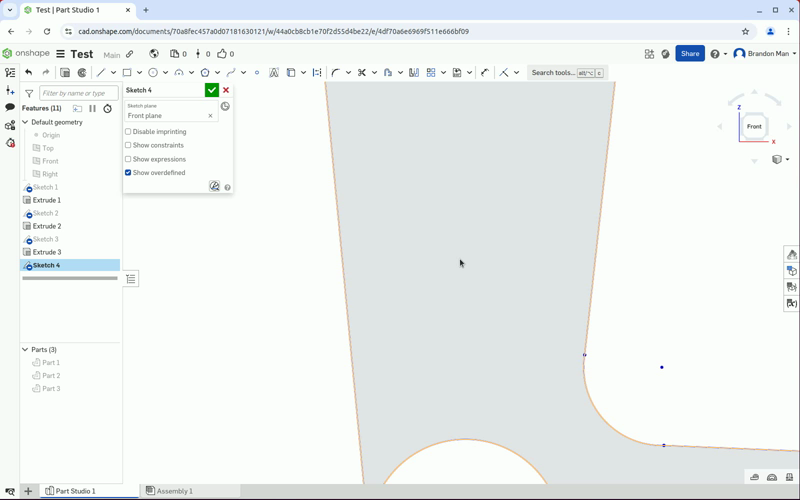
scroll(-6)
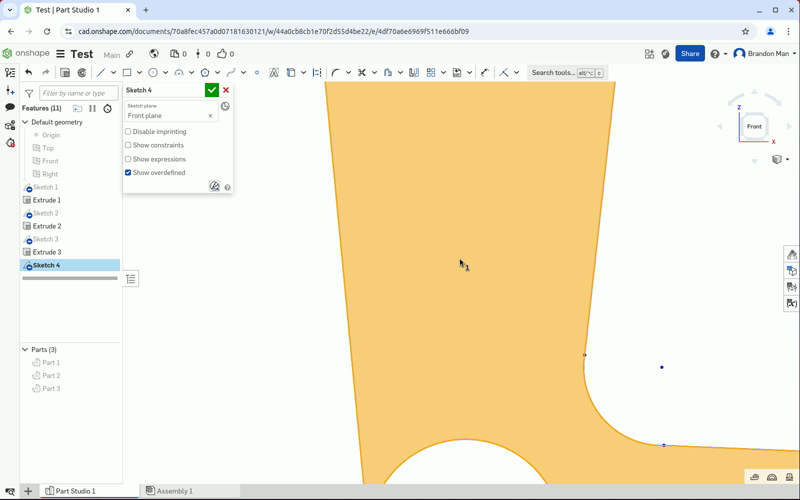
scroll(-6)
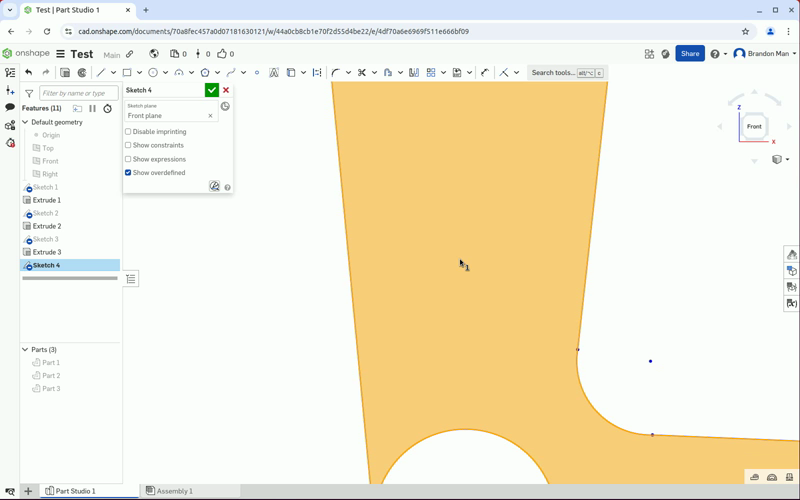
scroll(-6)
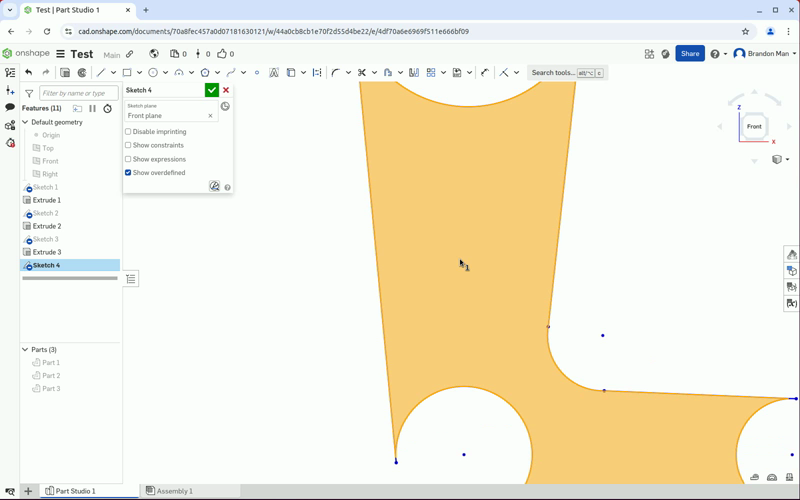
scroll(-6)
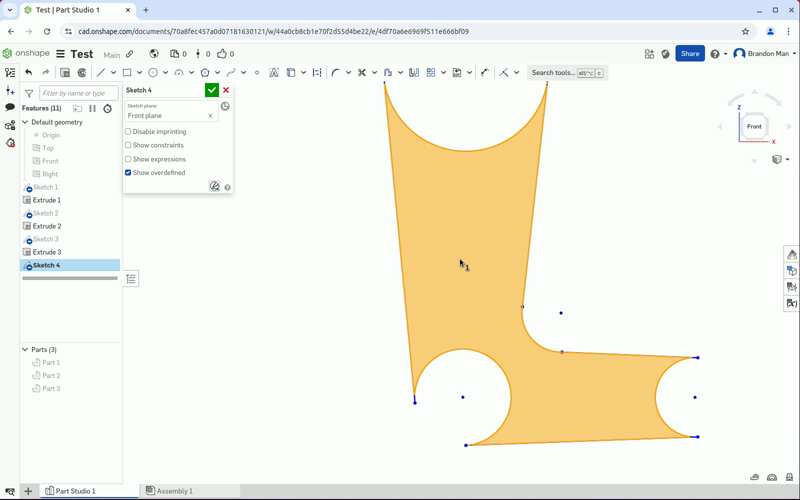
scroll(-6)
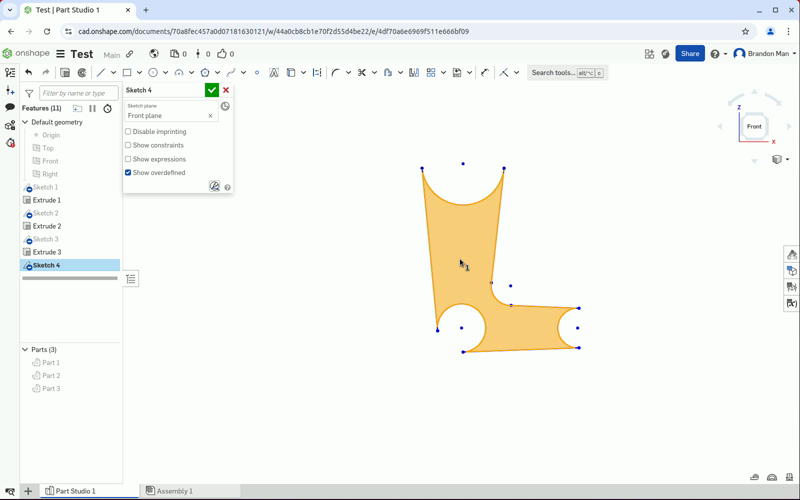
scroll(-6)
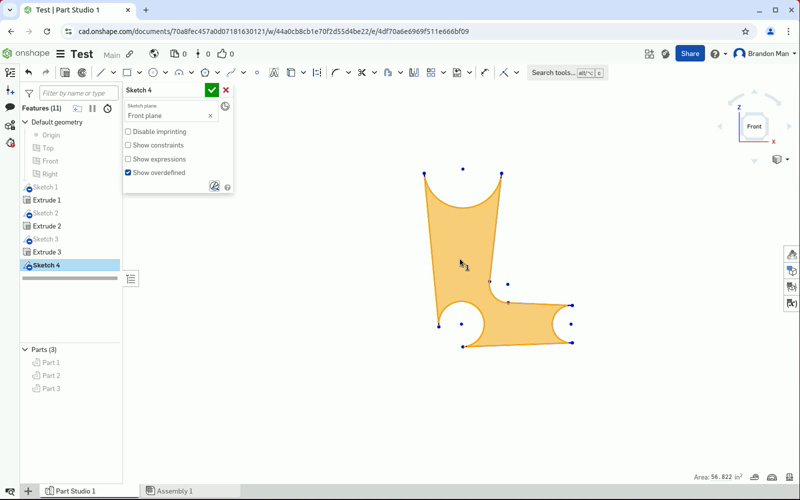
scroll(-6)
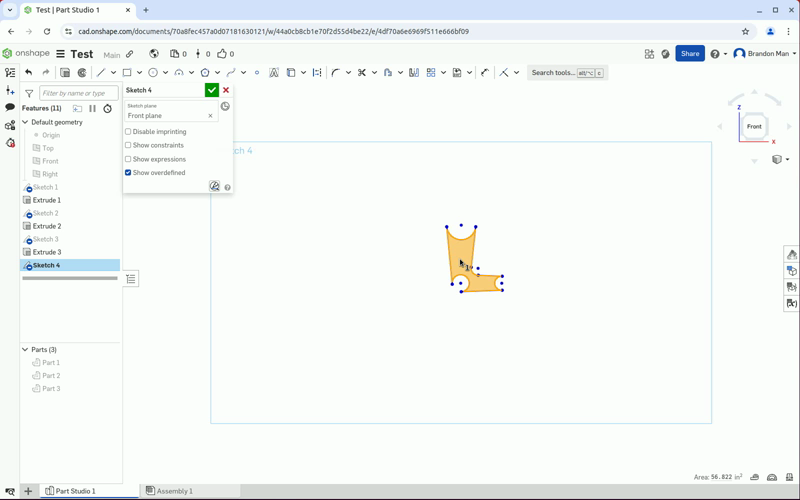
mouse_move(73, 352)
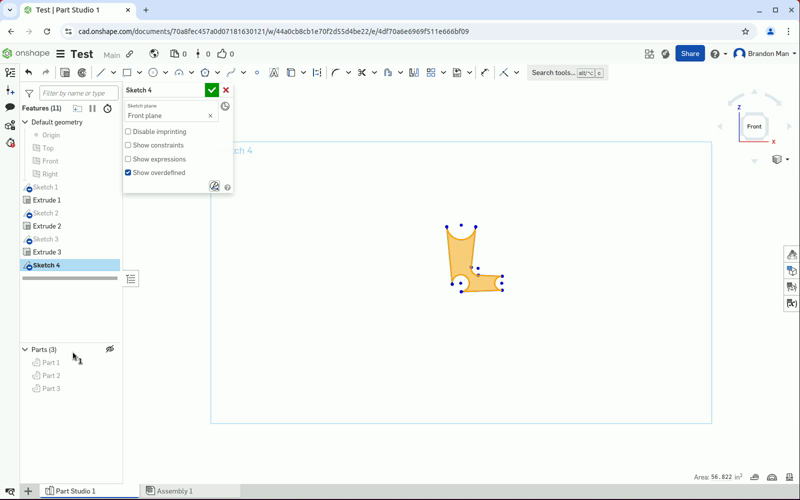
key(shift+y)
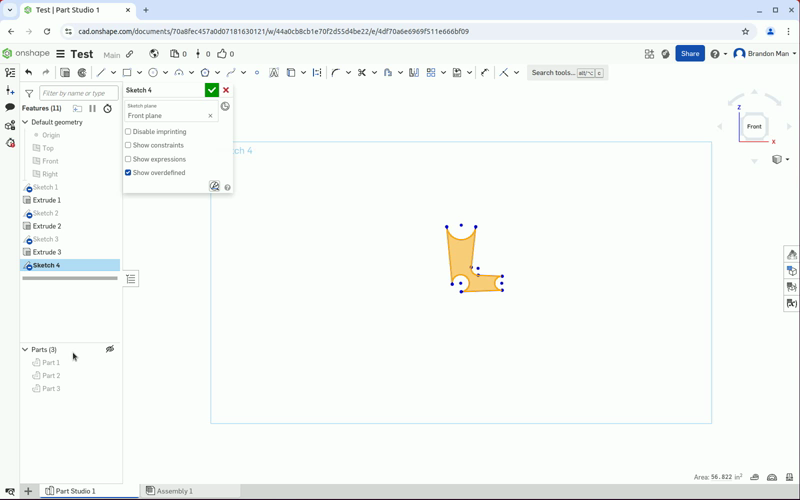
key(shift+e)
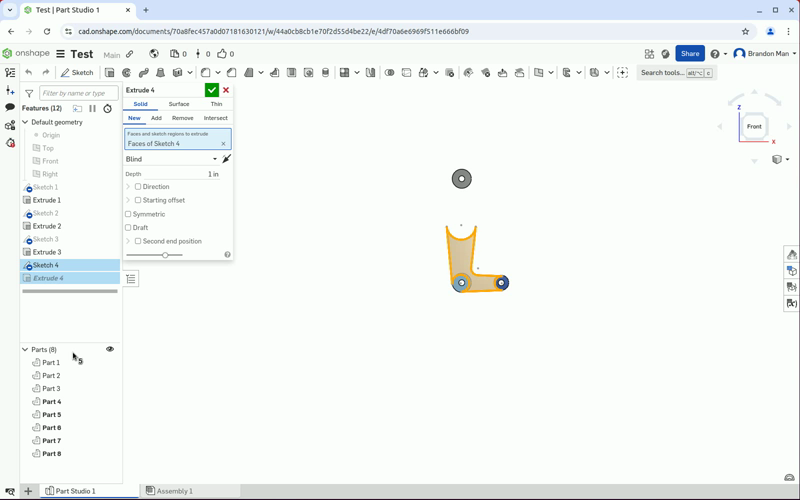
mouse_move(143, 106)
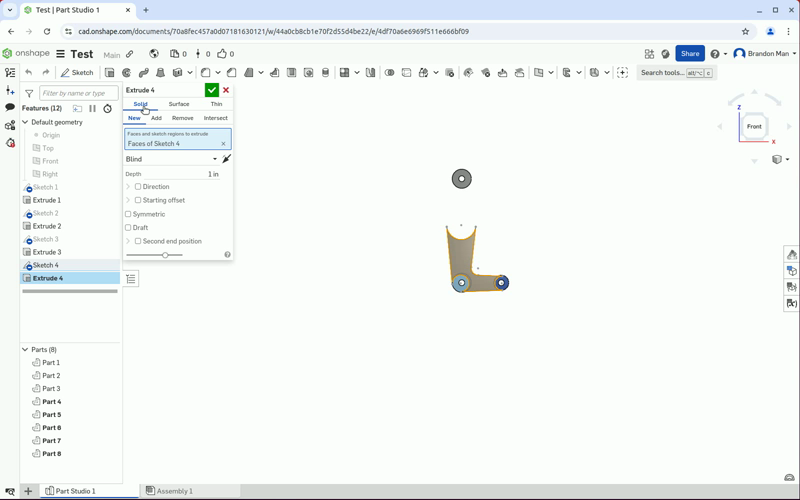
click(143, 106)
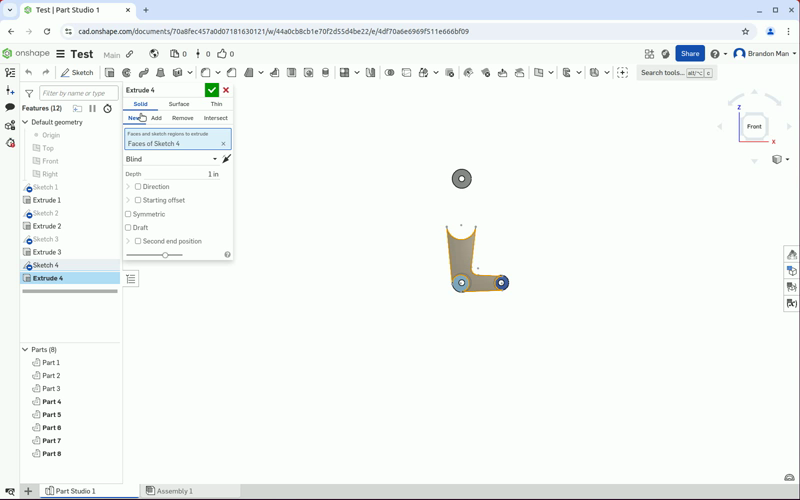
mouse_move(137, 120)
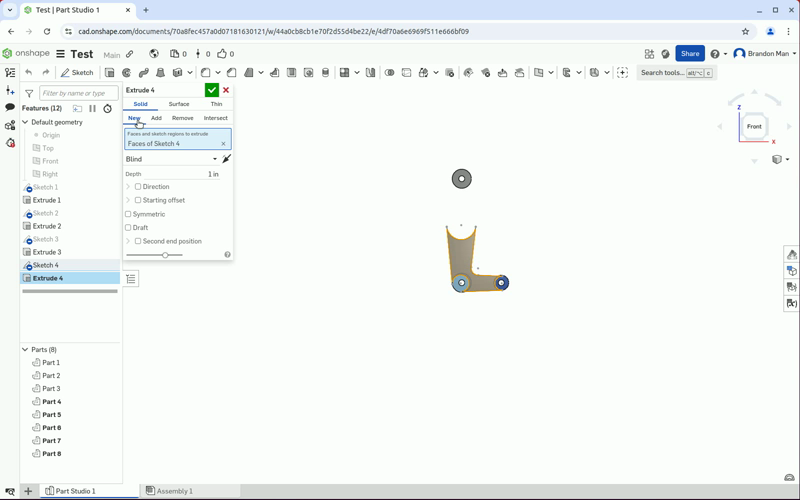
click(137, 120)
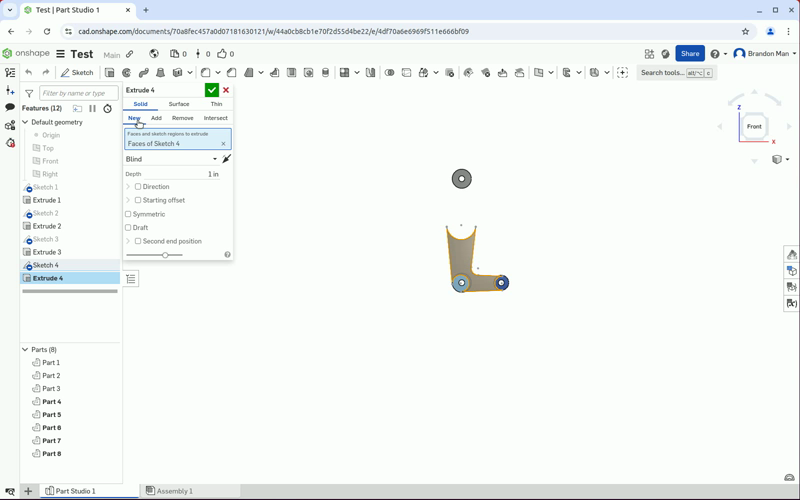
key(tab, 4)
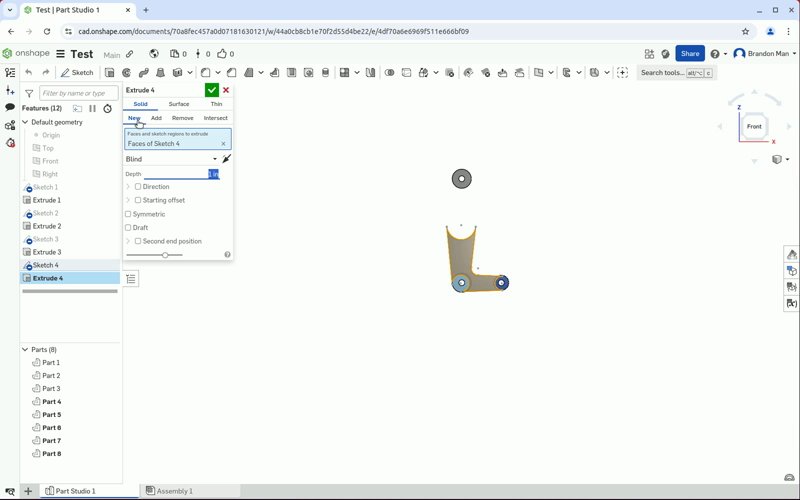
text(0.481)
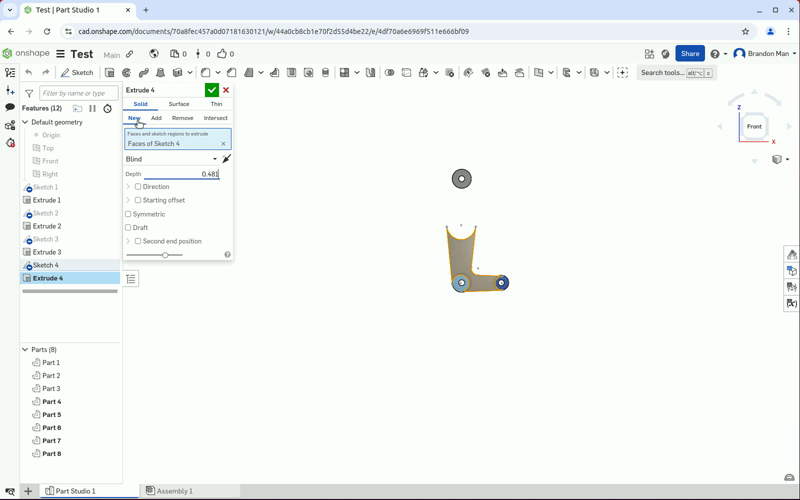
key(enter)
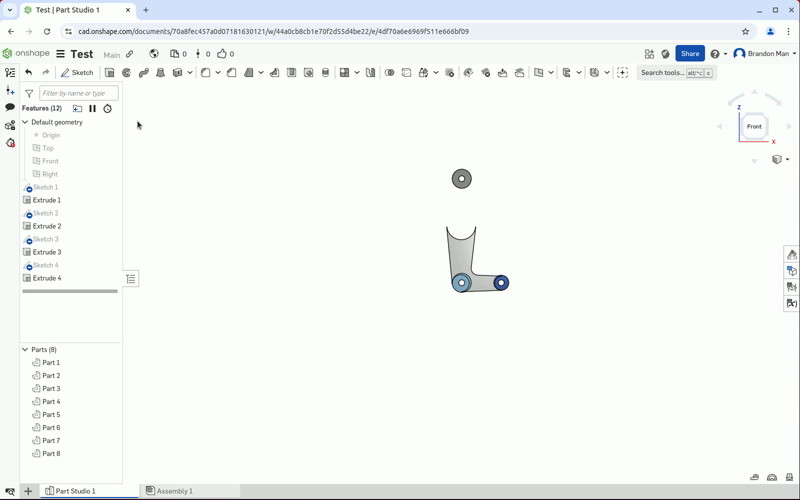
key(shift+h)
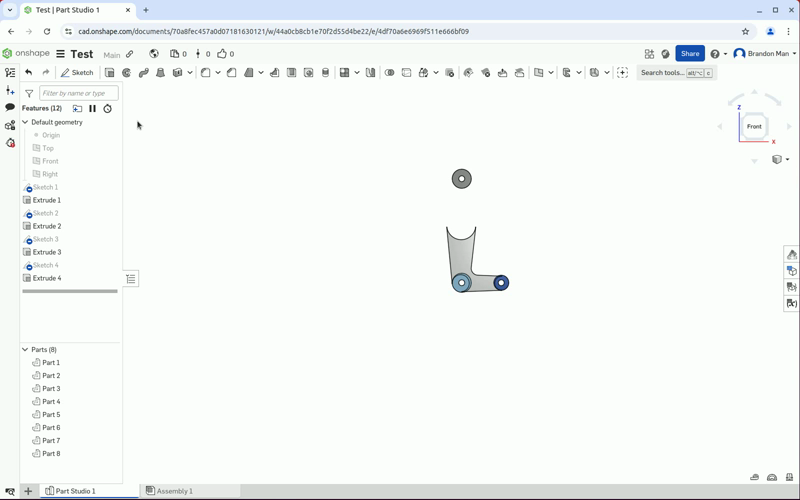
key(shift+h)
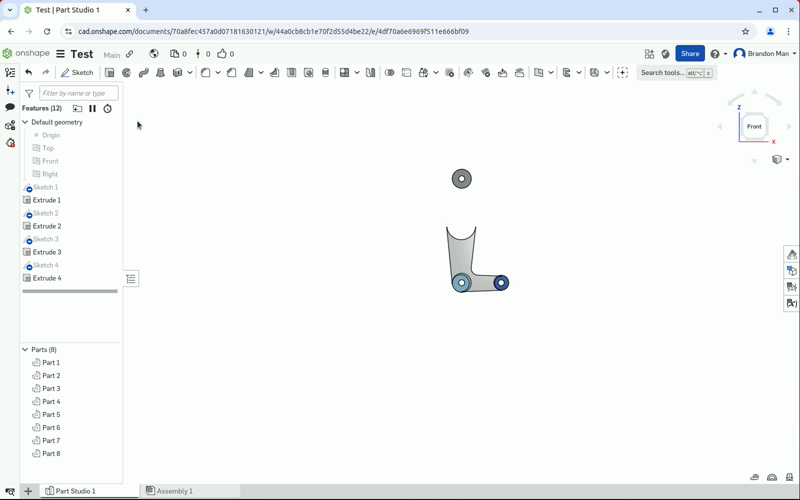
mouse_move(73, 189)
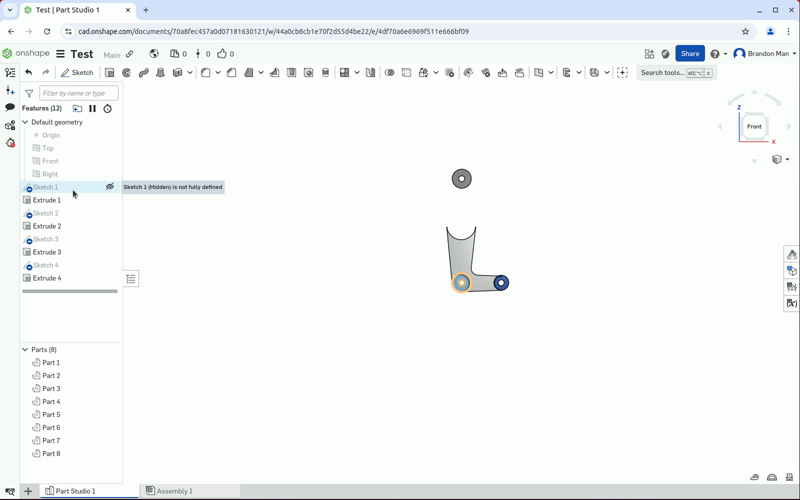
click(73, 189)
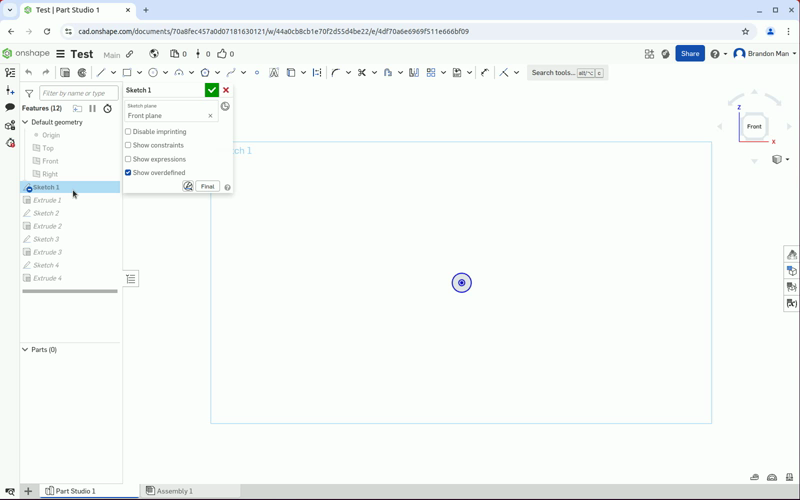
mouse_move(229, 92)
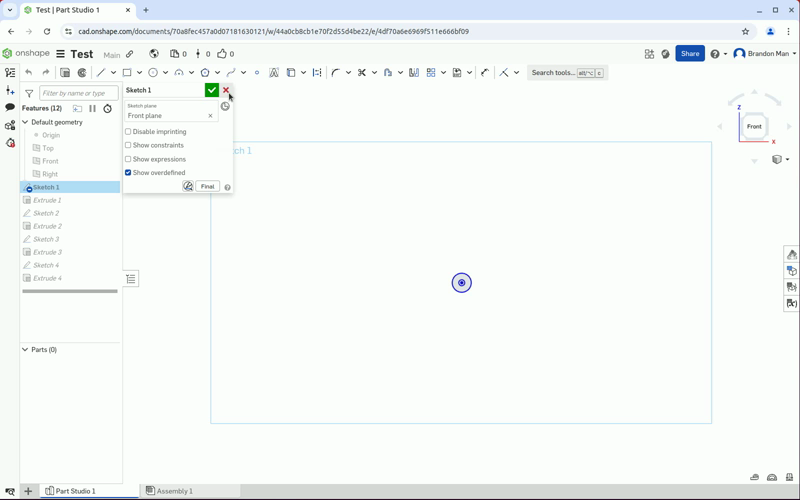
click(229, 92)
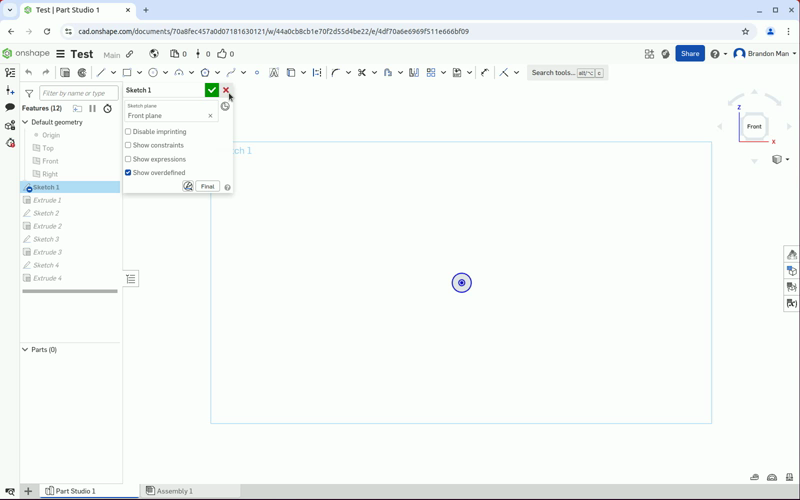
key(shift+s)
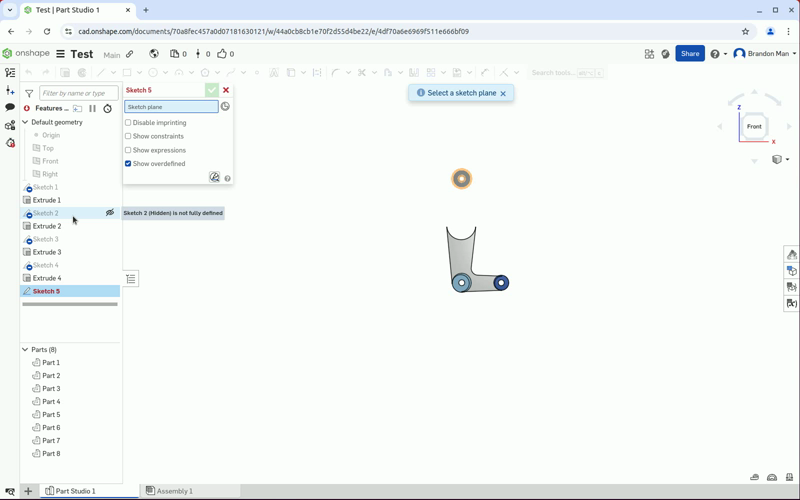
scroll(3)
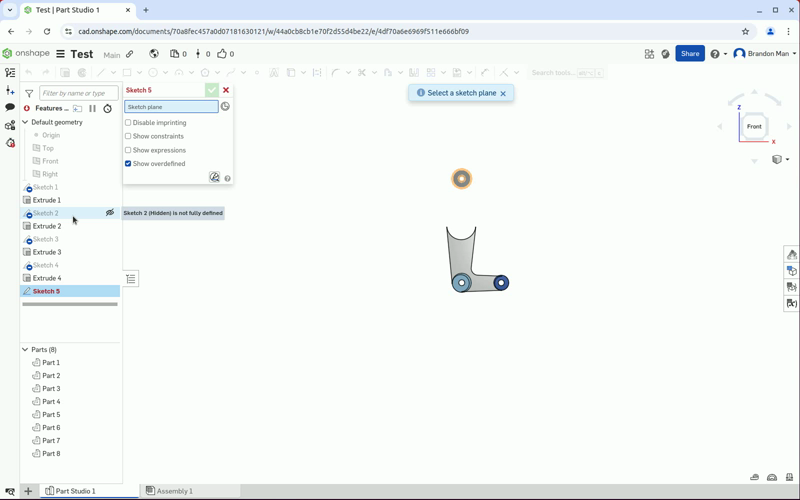
mouse_move(73, 163)
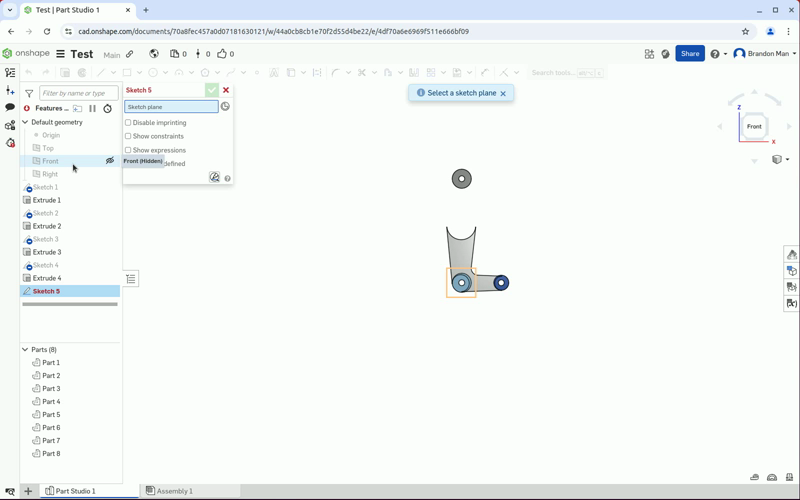
click(73, 163)
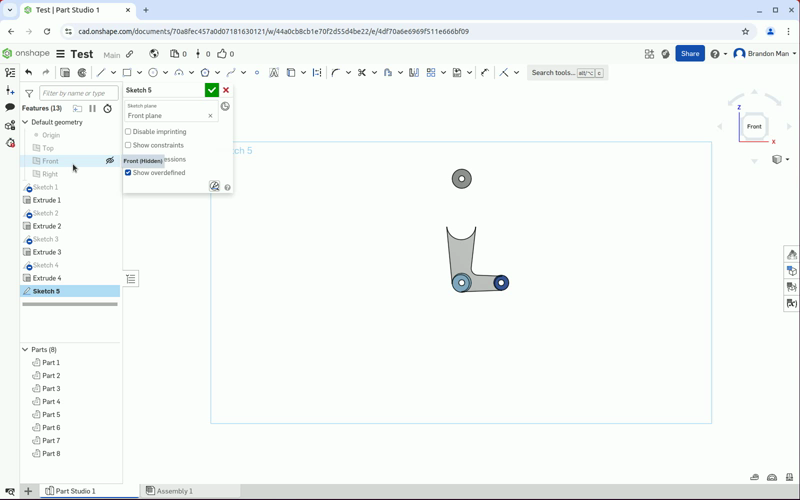
mouse_move(73, 352)
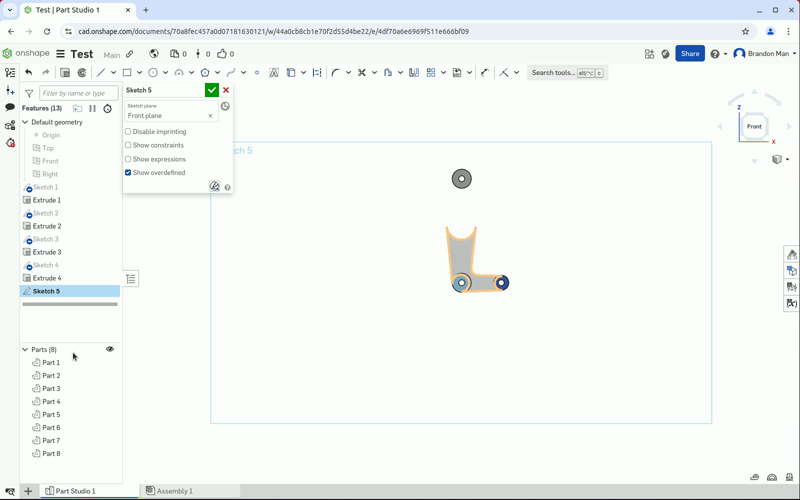
key(y)
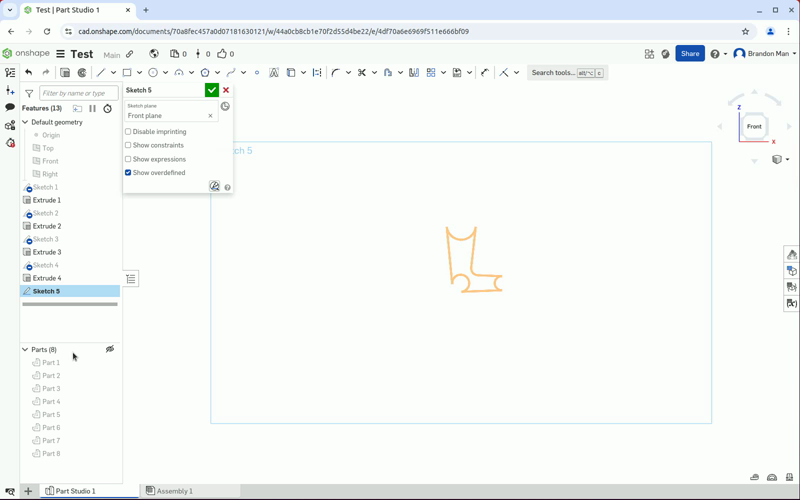
key(c)
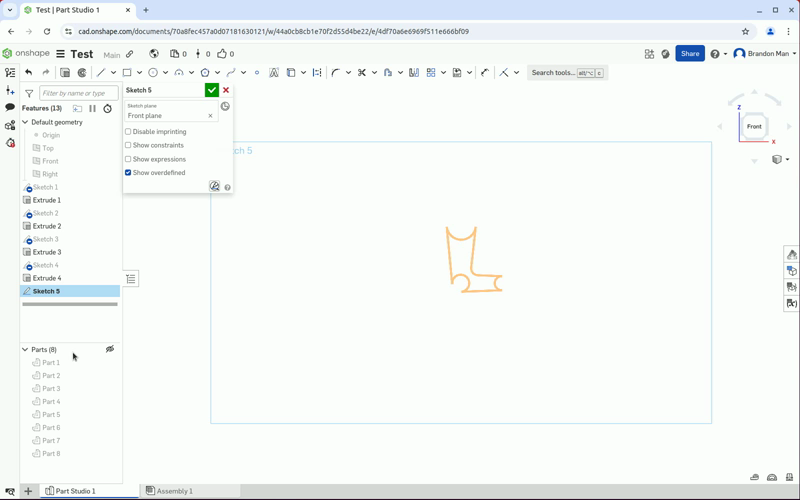
key_down(shift)
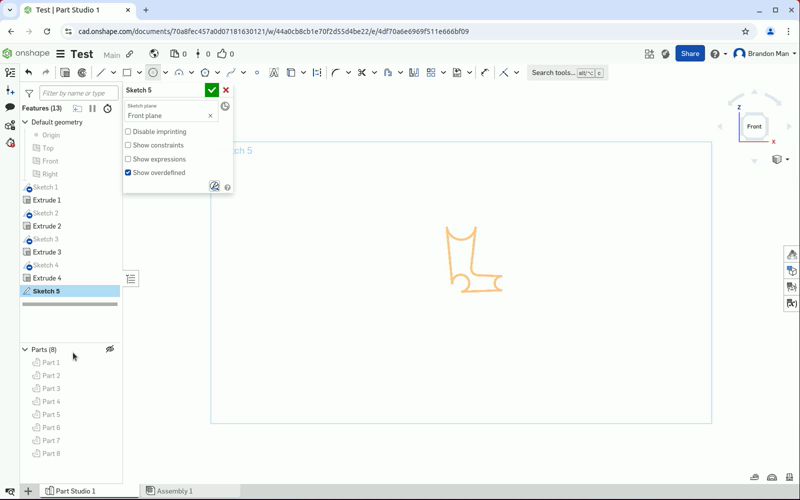
mouse_move(461, 225)
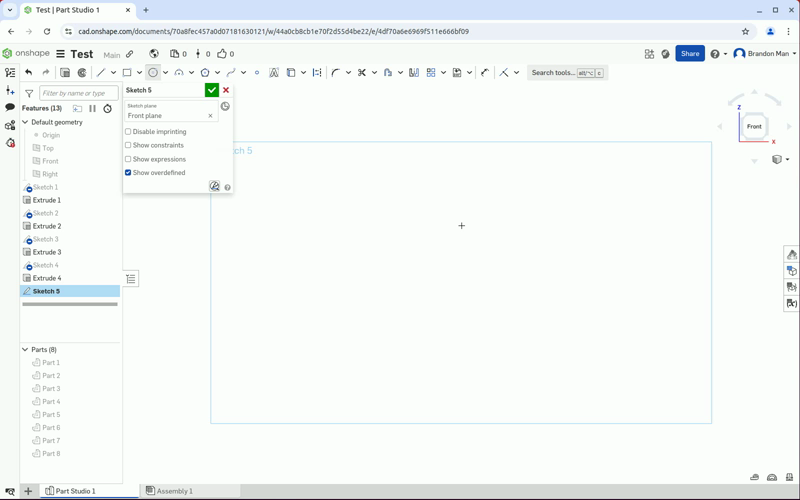
click(461, 225)
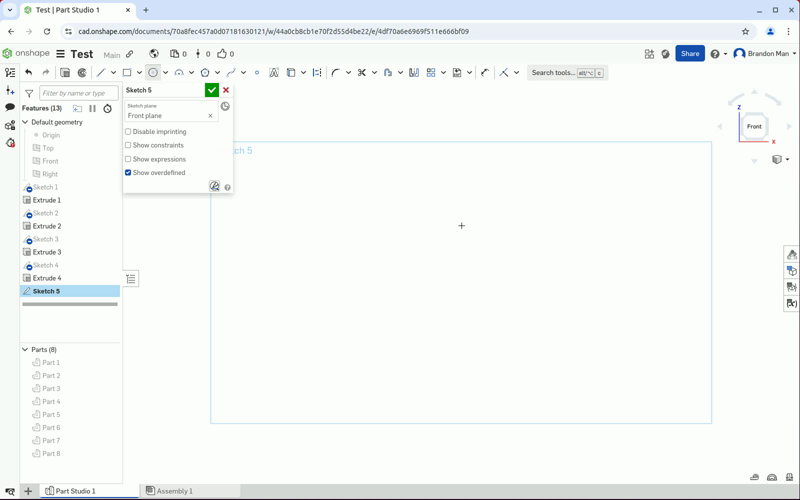
key_up(shift)
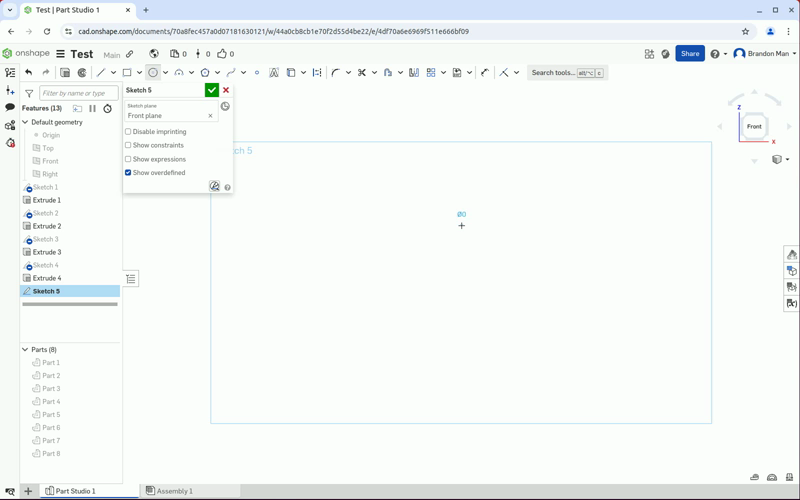
mouse_move(477, 225)
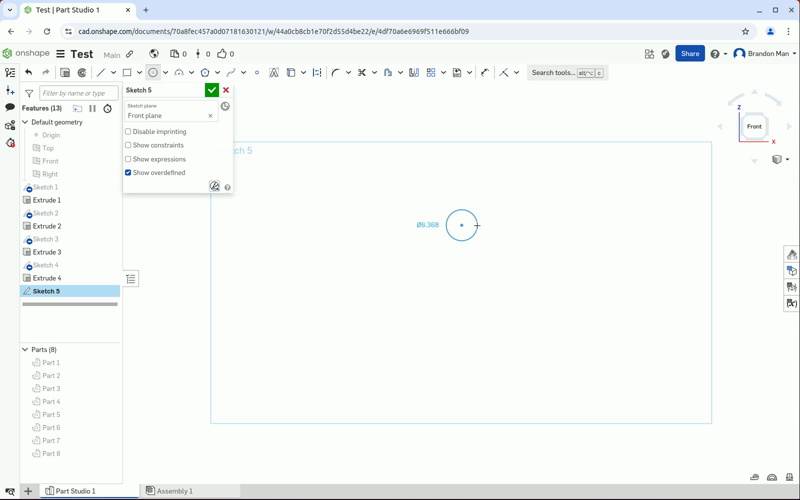
click(477, 225)
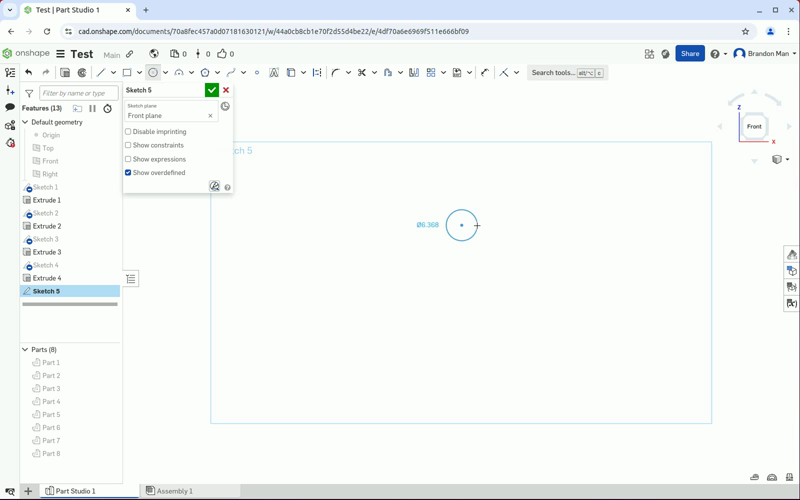
key(esc)
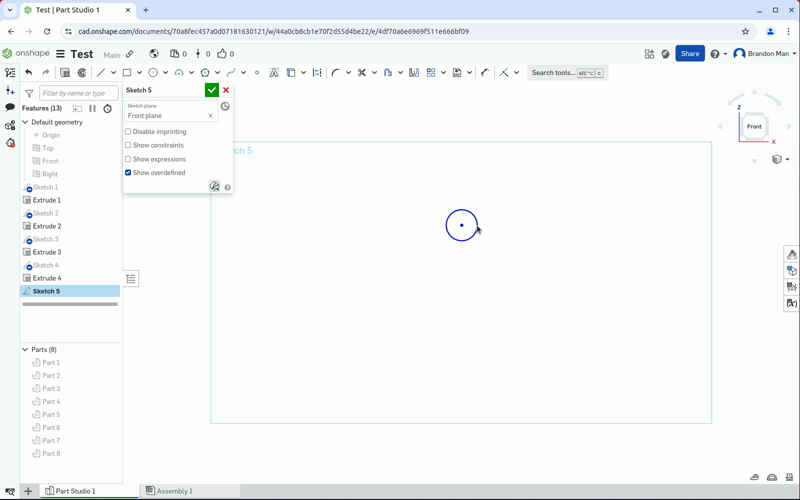
key(c)
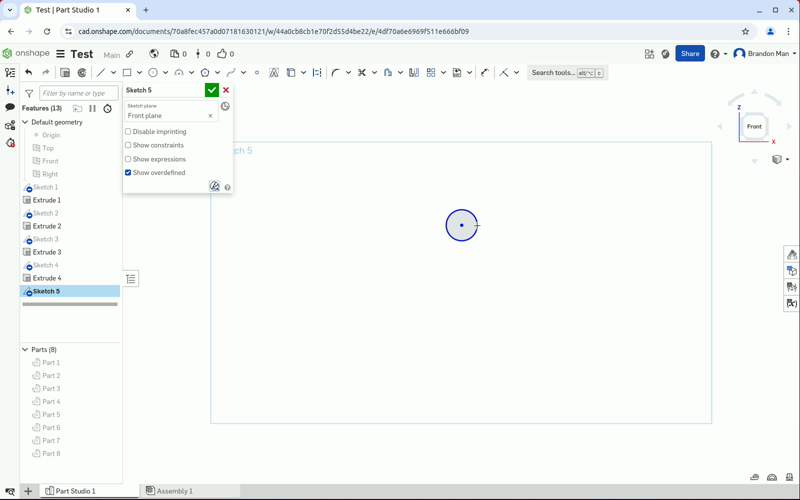
key_down(shift)
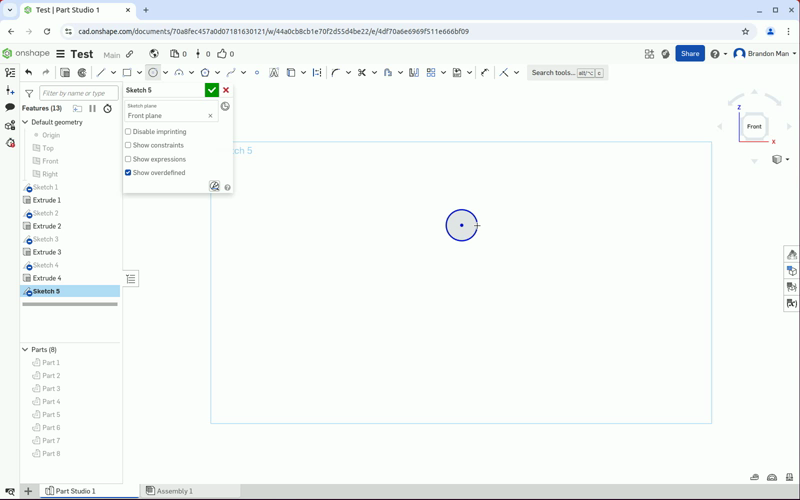
mouse_move(461, 225)
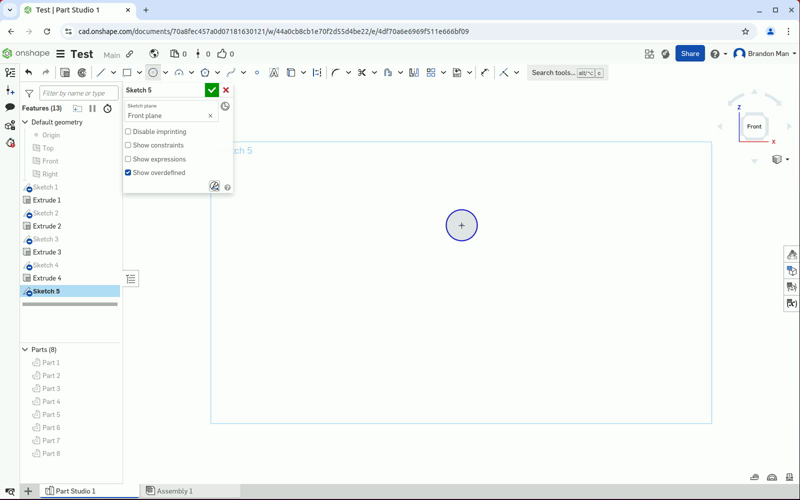
click(461, 225)
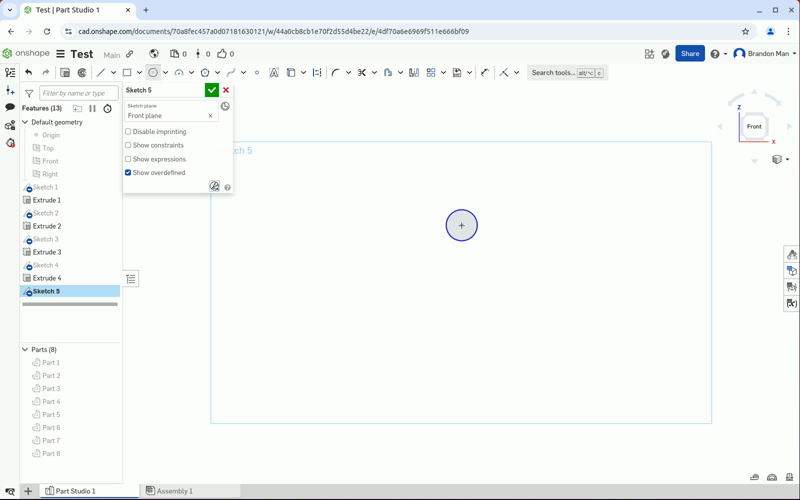
key_up(shift)
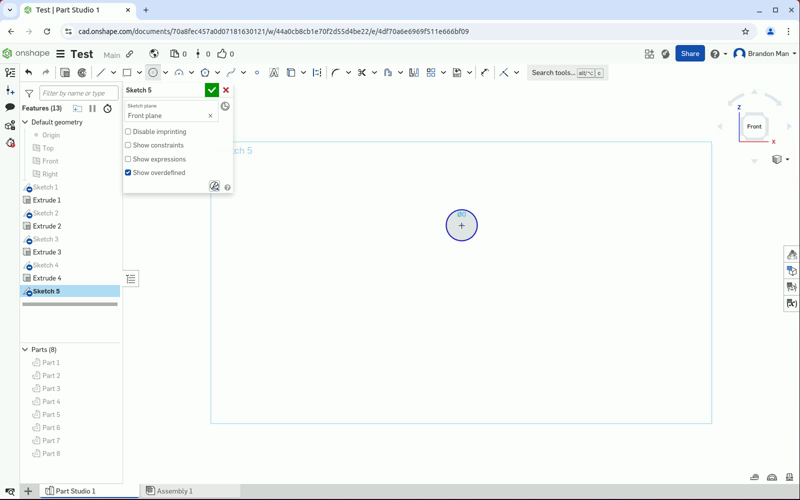
mouse_move(465, 225)
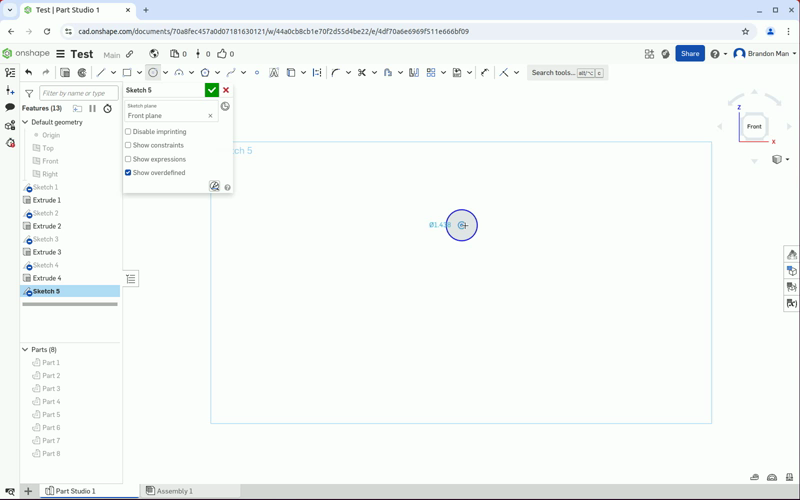
scroll(6)
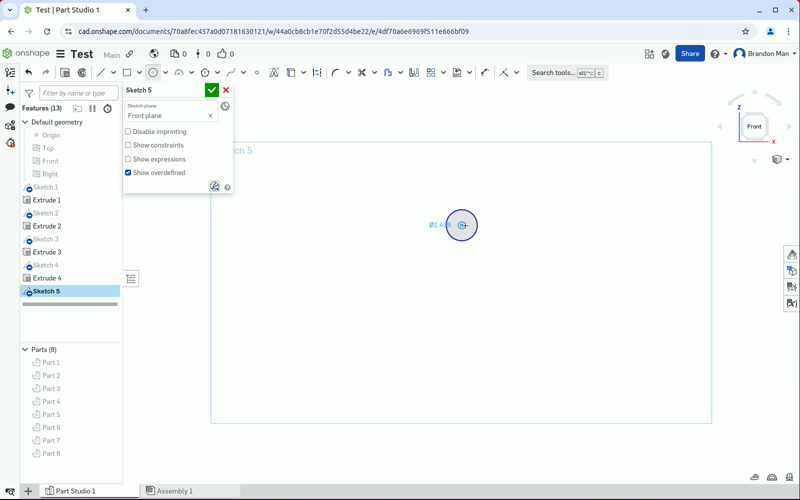
scroll(6)
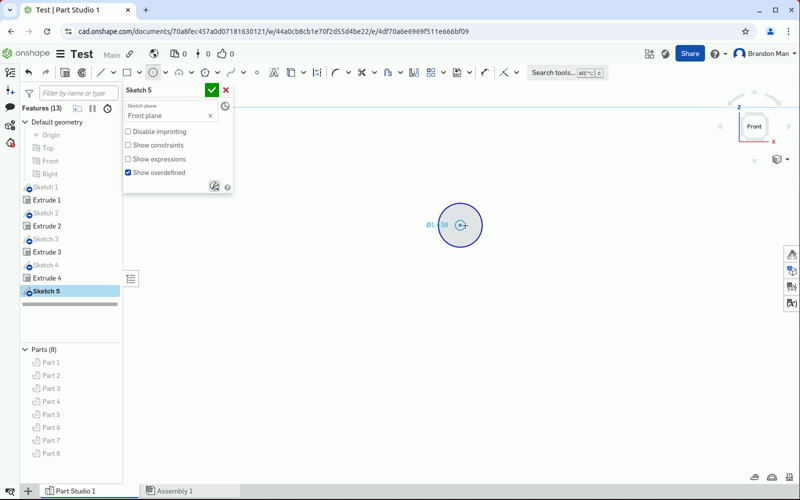
scroll(6)
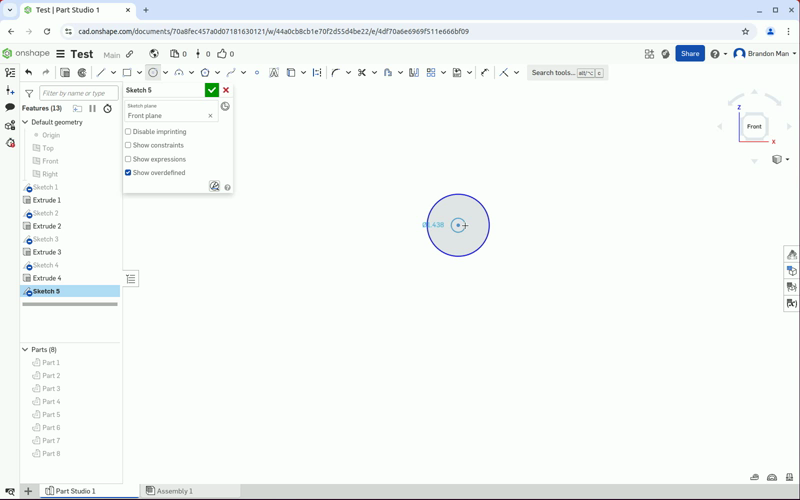
scroll(6)
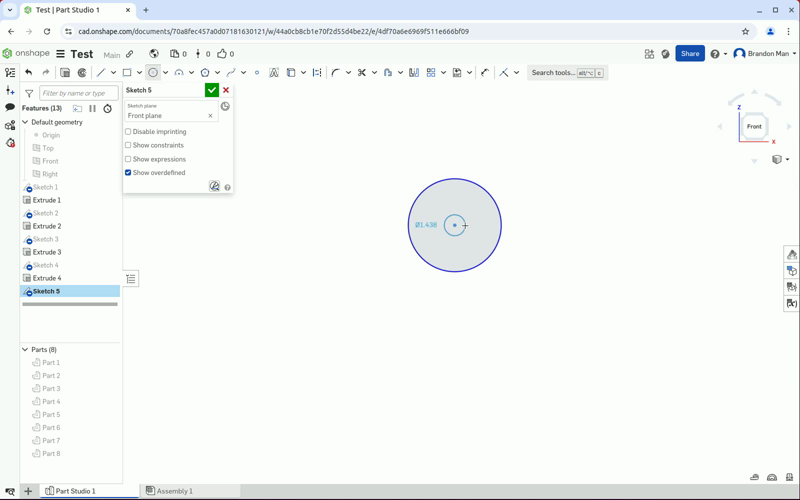
scroll(6)
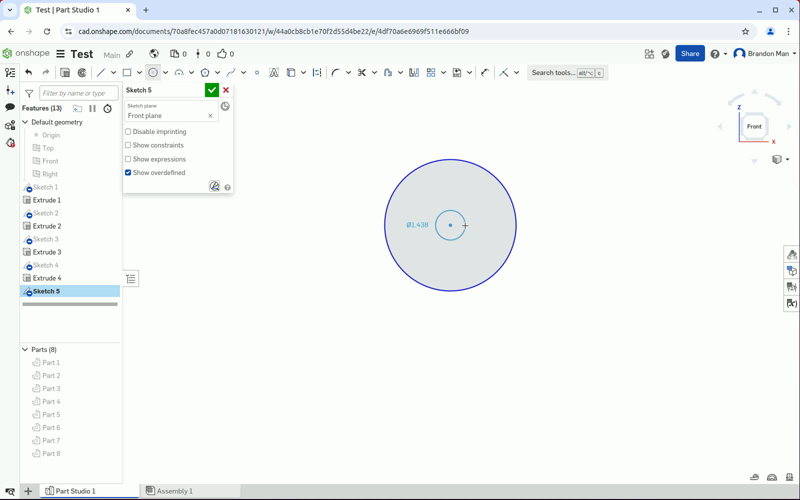
scroll(6)
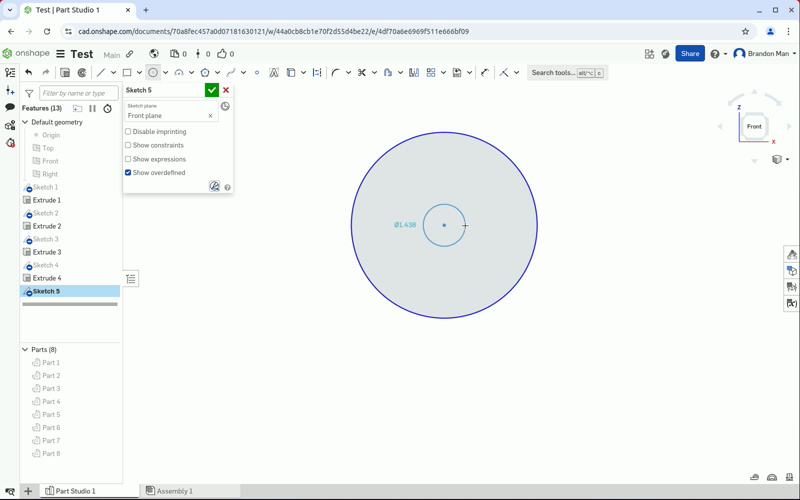
scroll(6)
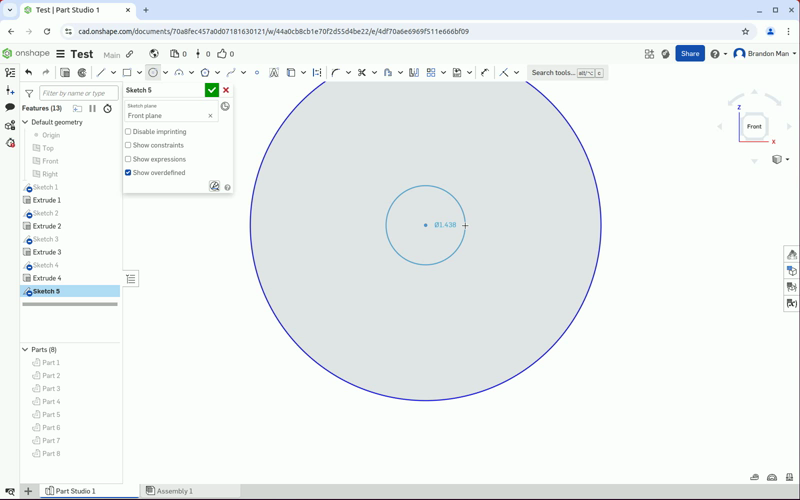
click(465, 225)
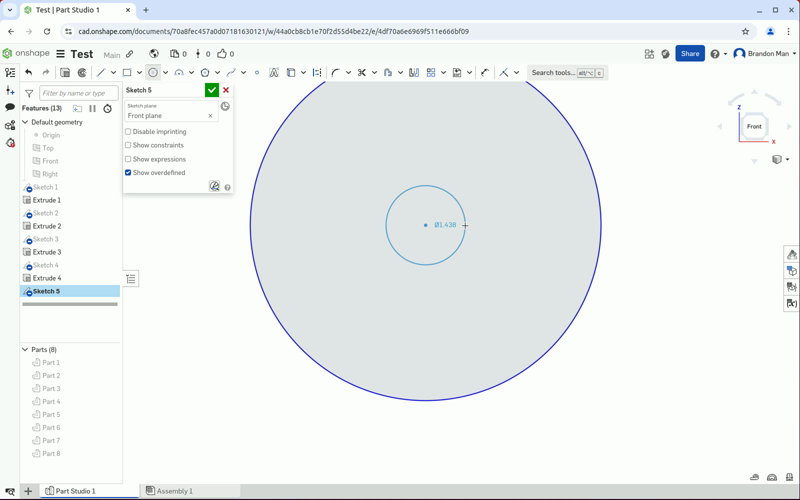
scroll(-6)
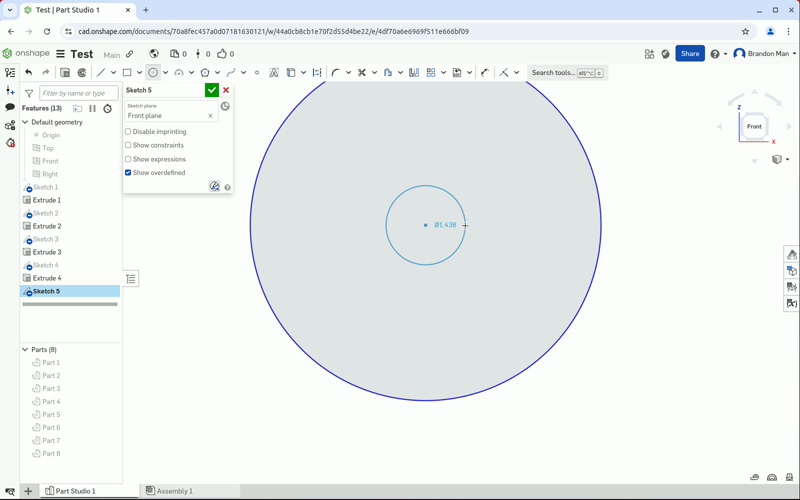
scroll(-6)
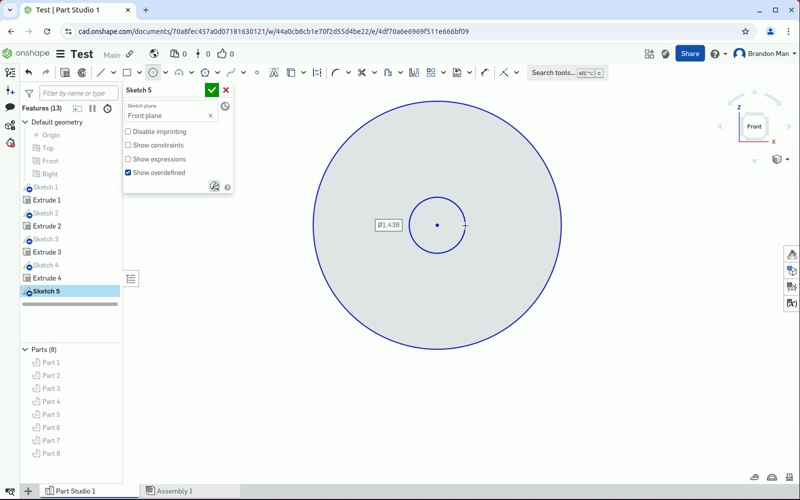
scroll(-6)
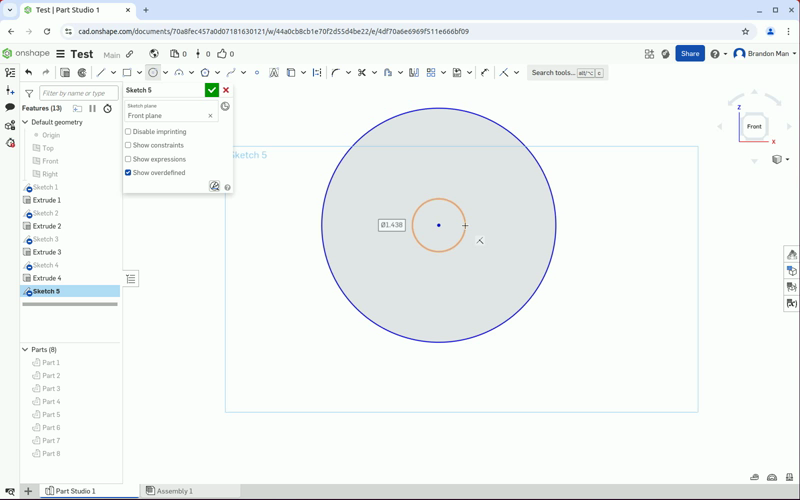
scroll(-6)
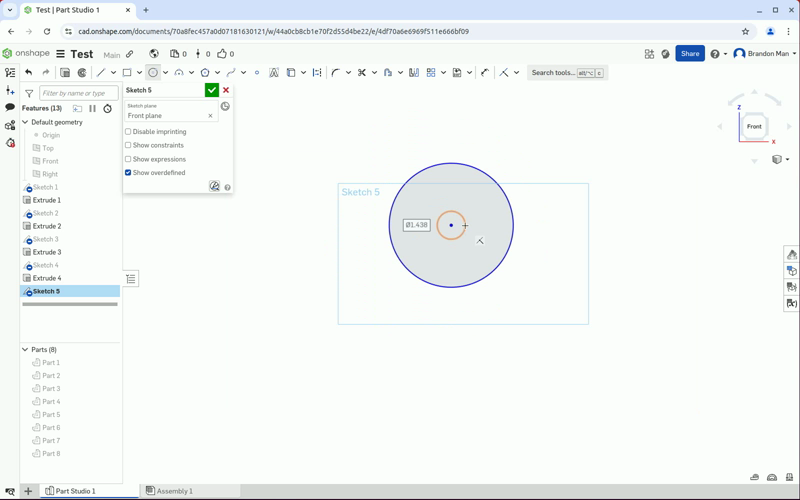
scroll(-6)
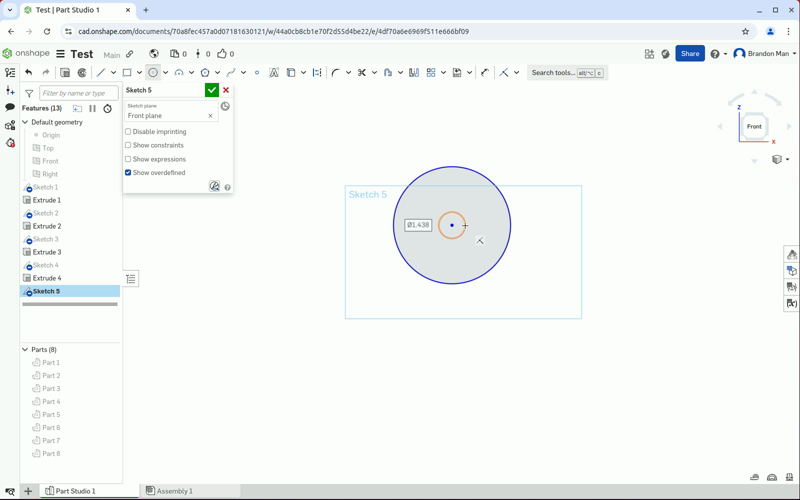
scroll(-6)
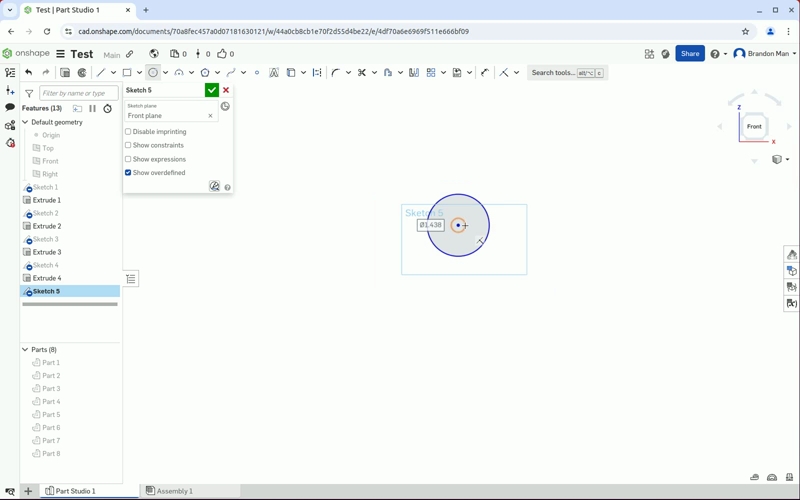
scroll(-6)
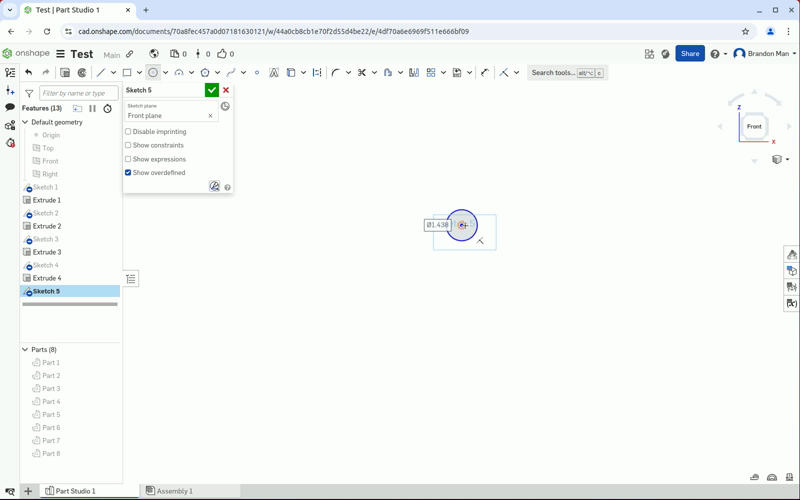
key(esc)
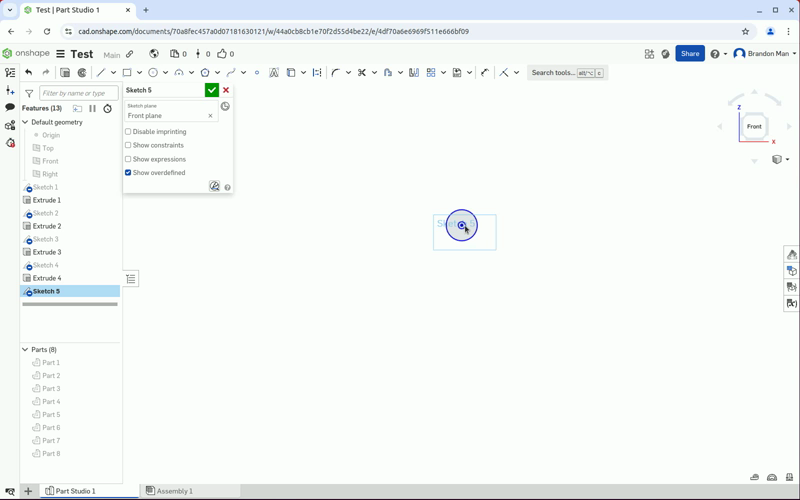
mouse_move(464, 228)
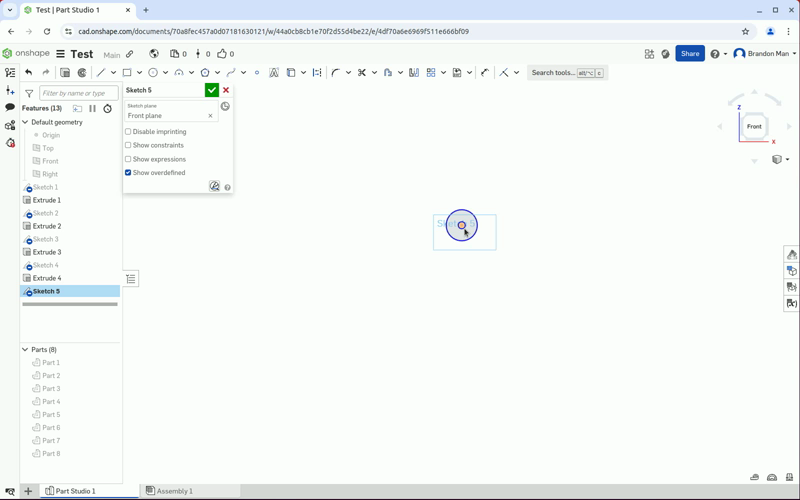
scroll(6)
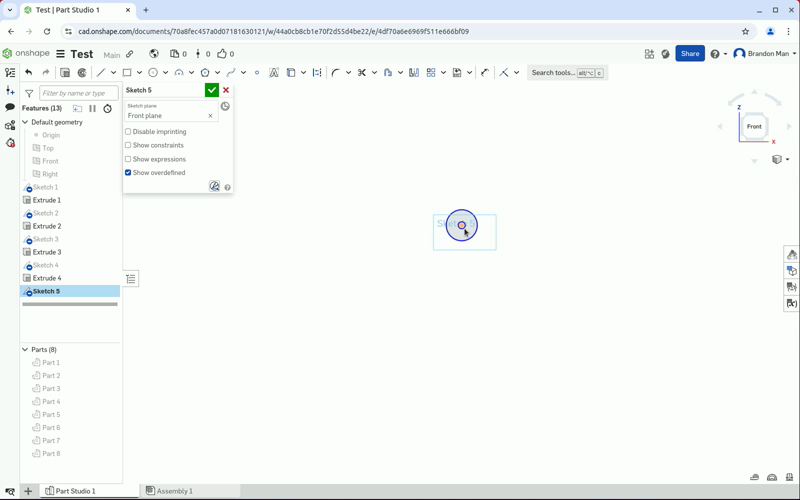
scroll(6)
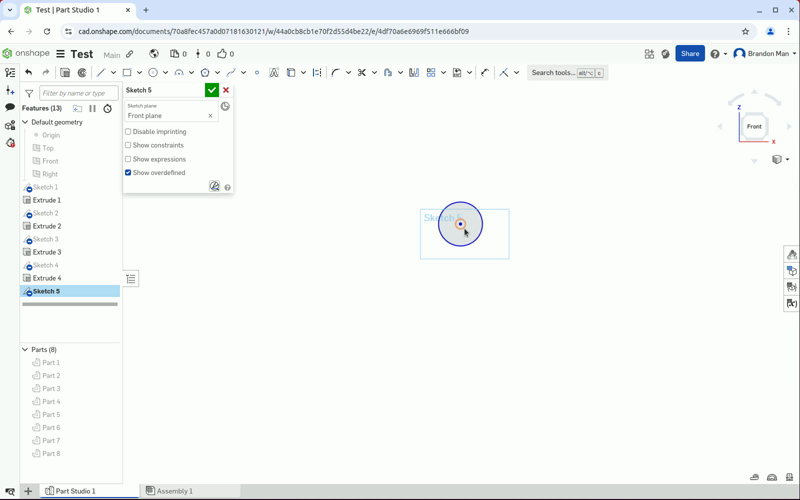
scroll(6)
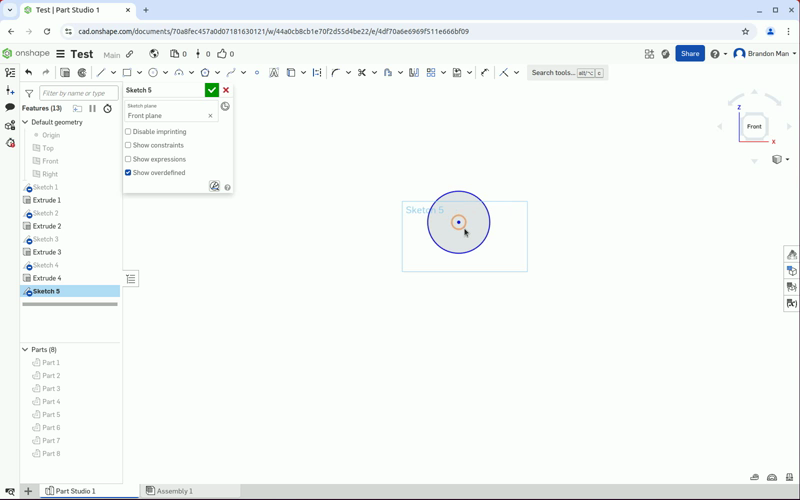
scroll(6)
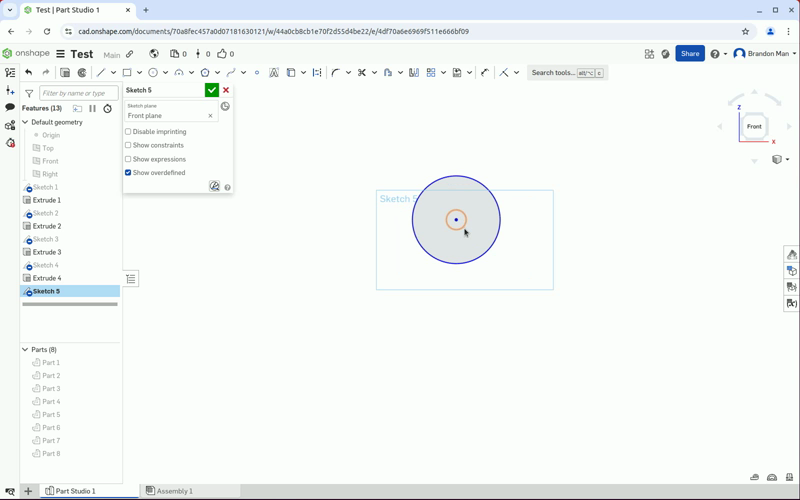
scroll(6)
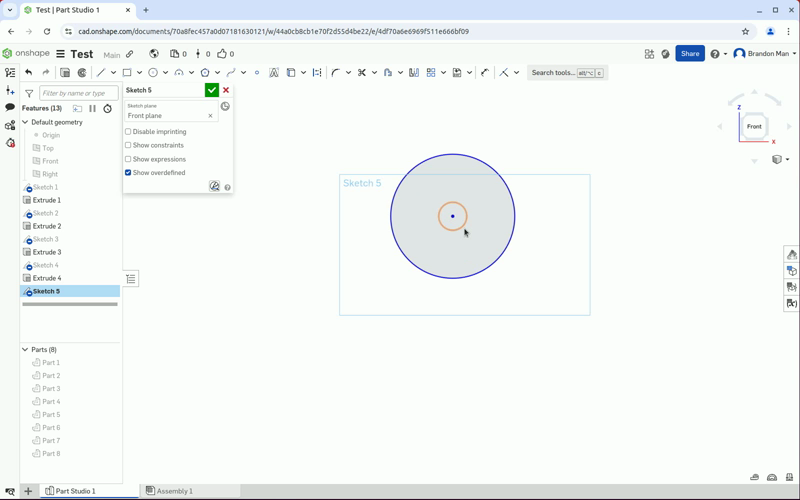
scroll(6)
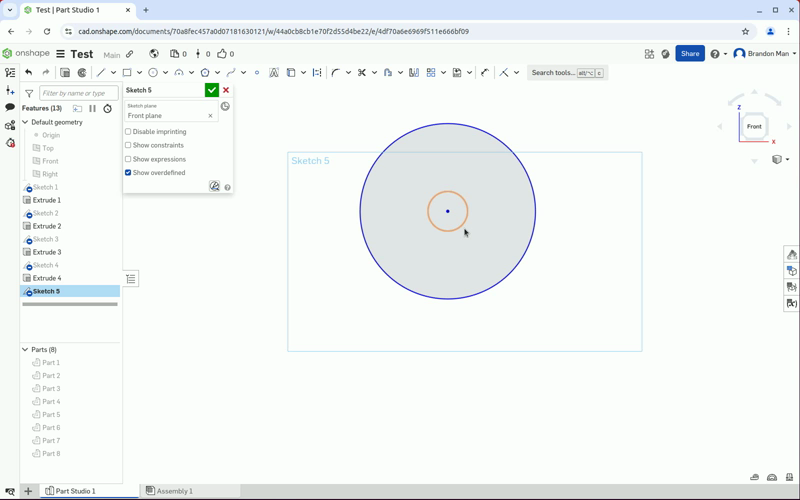
scroll(6)
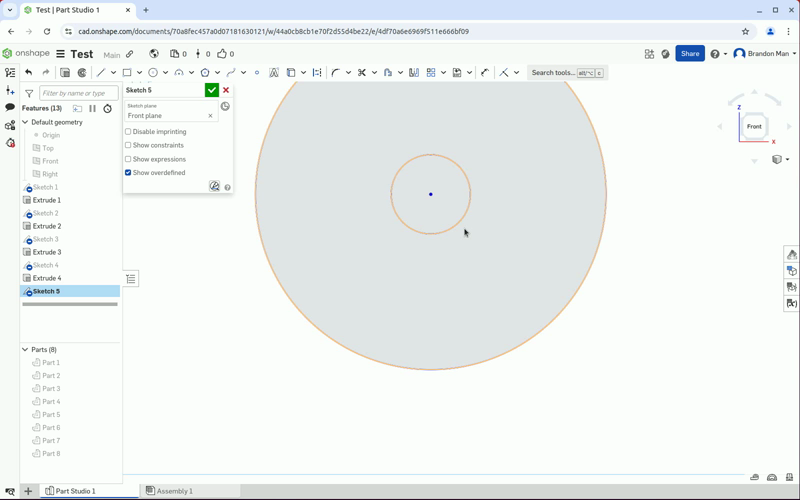
click(464, 228)
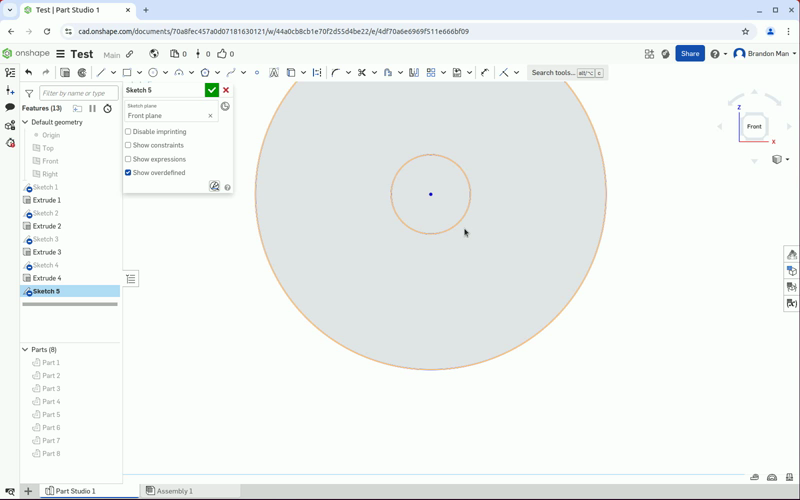
scroll(-6)
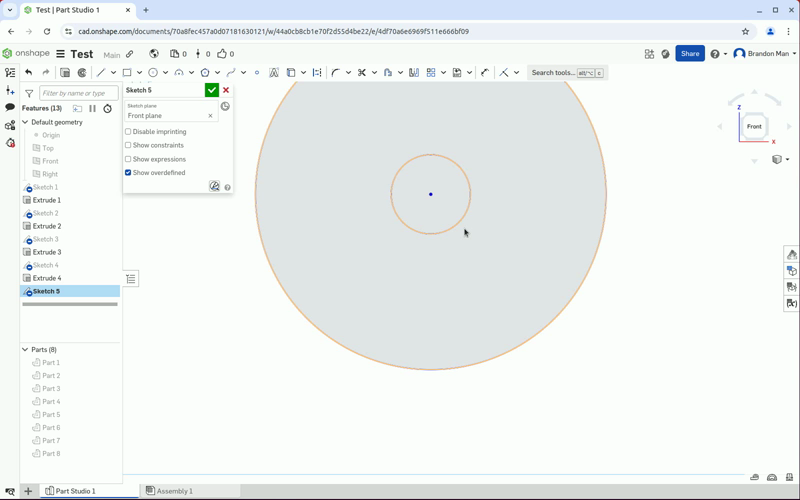
scroll(-6)
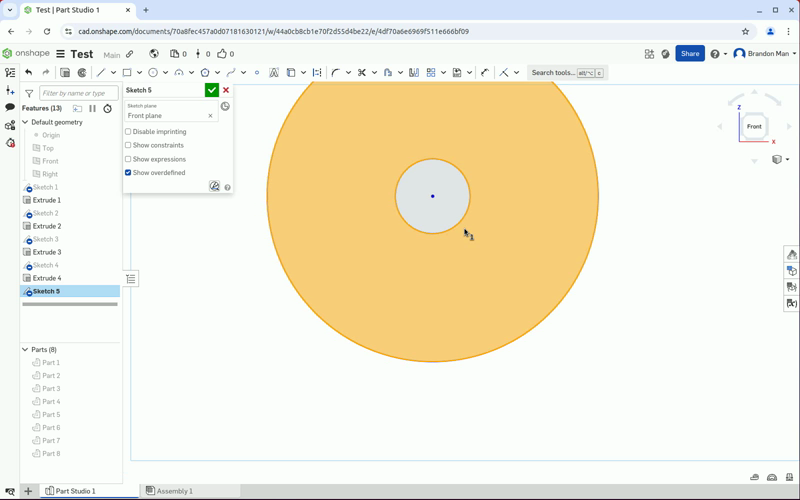
scroll(-6)
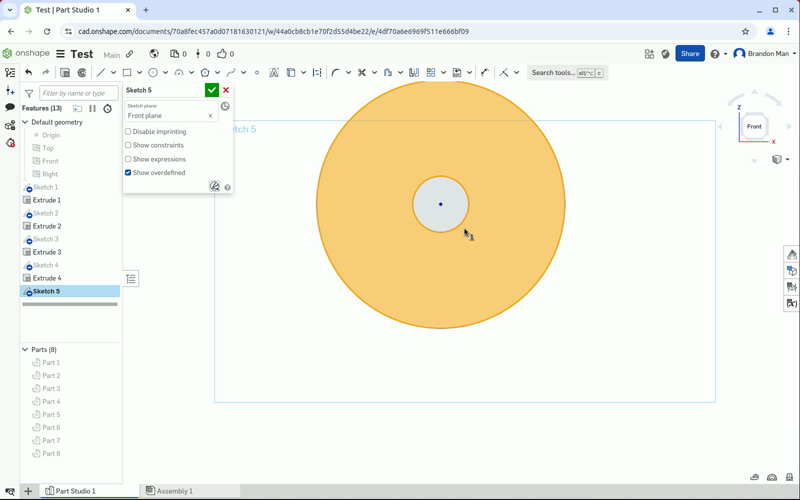
scroll(-6)
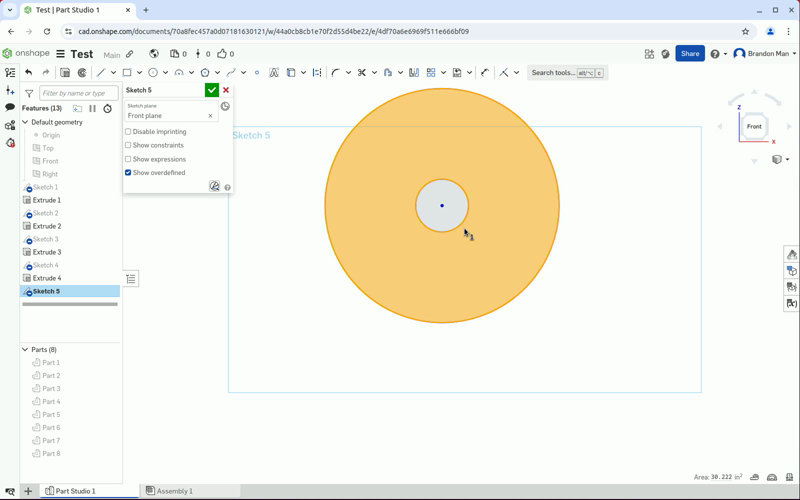
scroll(-6)
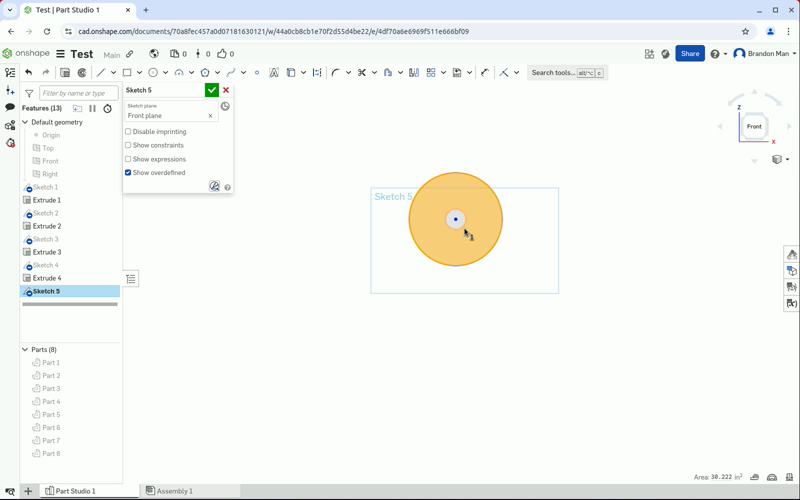
scroll(-6)
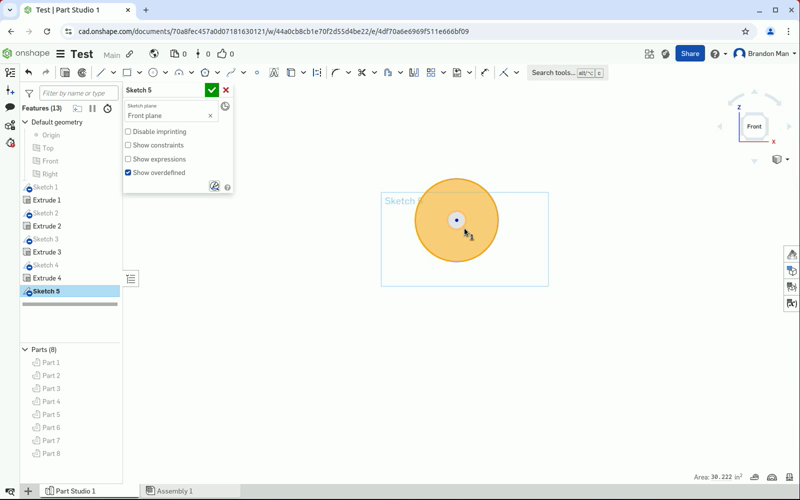
scroll(-6)
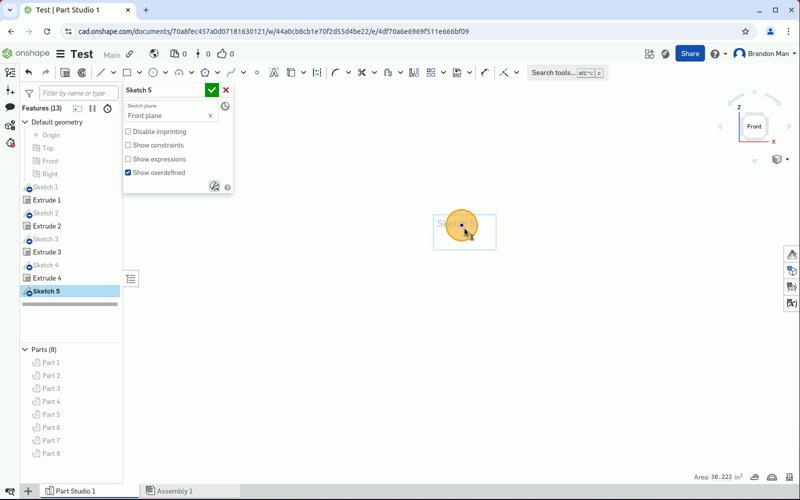
mouse_move(73, 352)
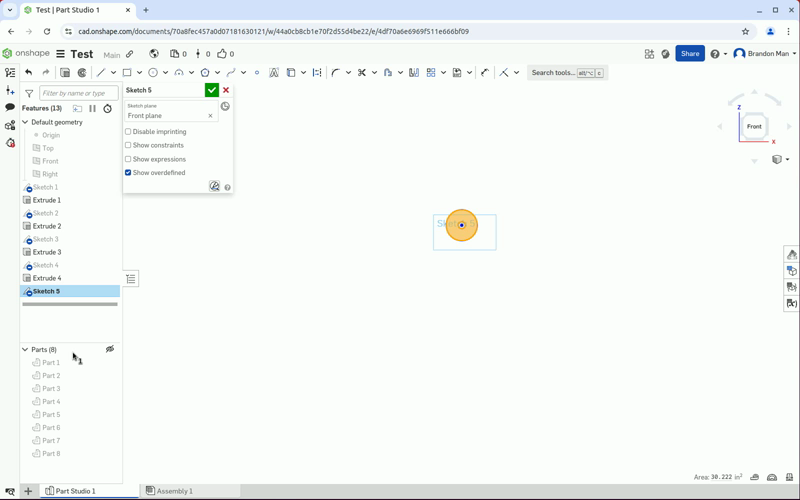
key(shift+y)
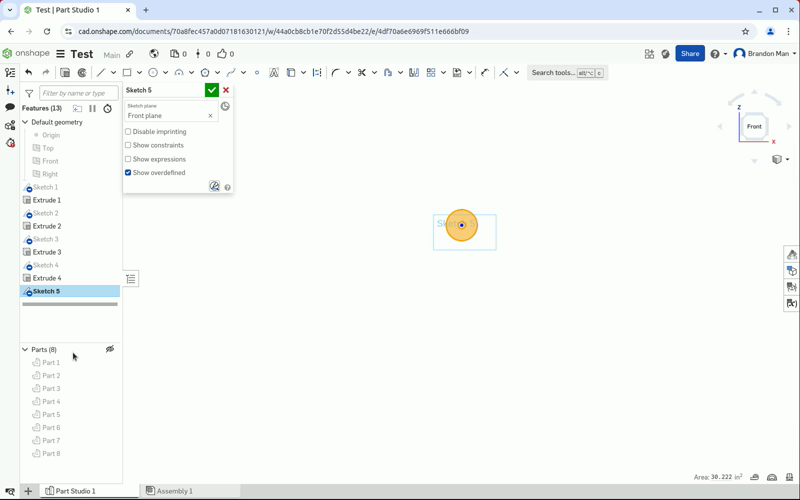
key(shift+e)
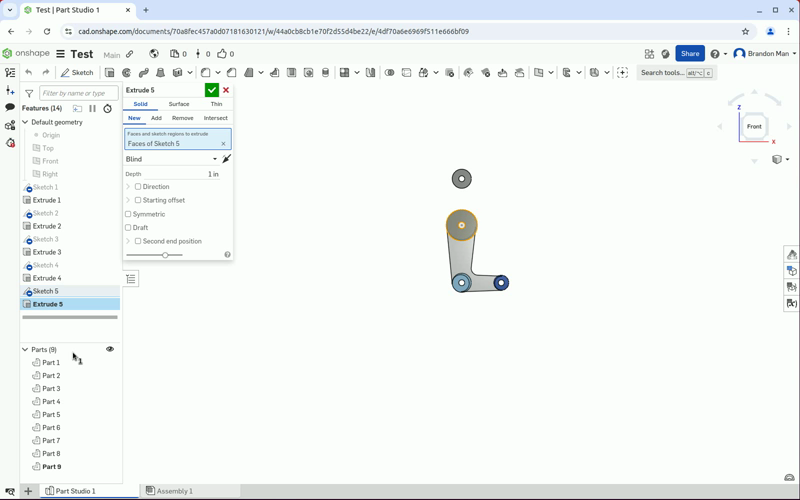
mouse_move(143, 106)
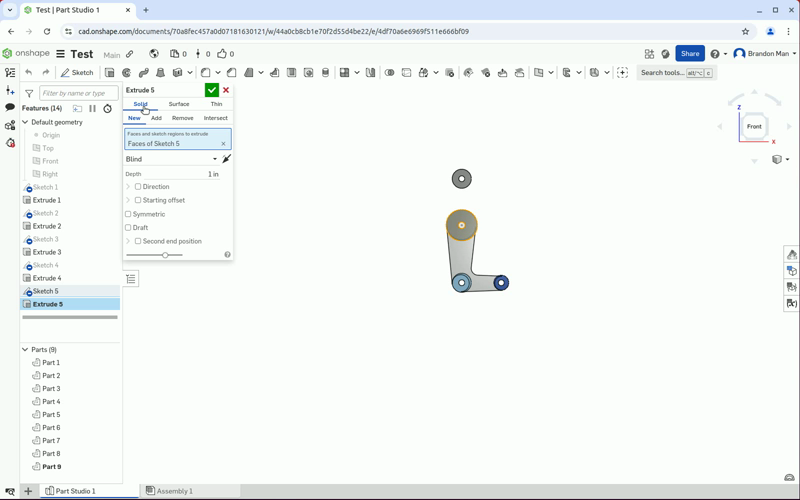
click(143, 106)
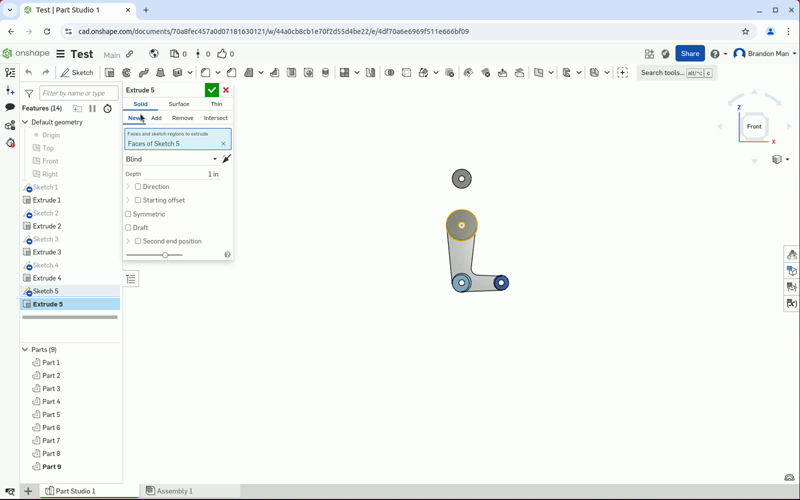
mouse_move(137, 120)
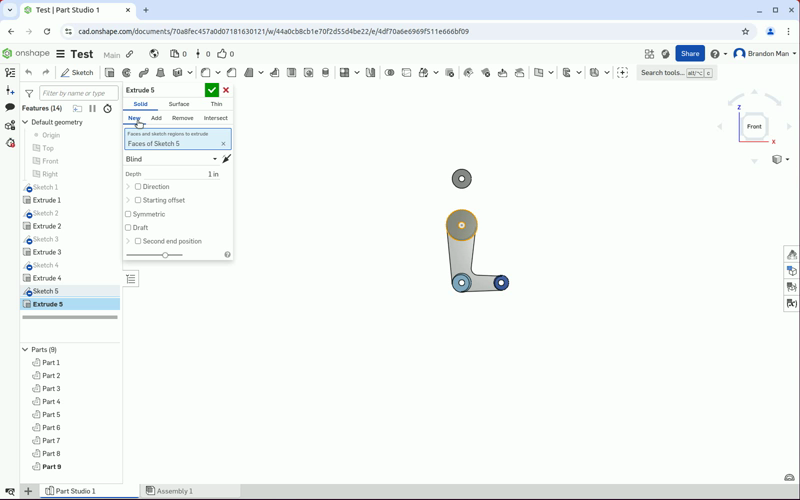
click(137, 120)
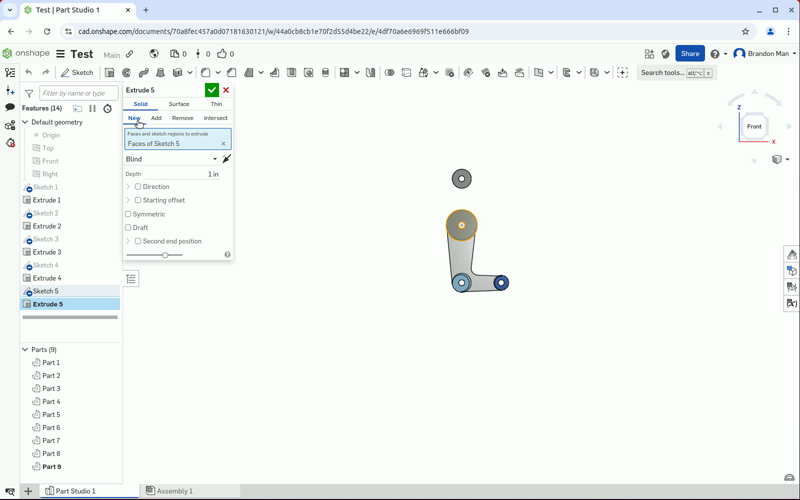
key(tab, 4)
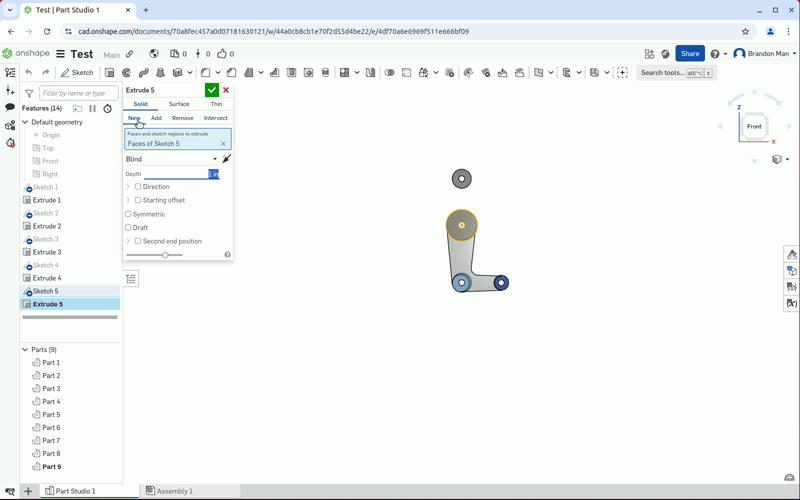
text(0.481)
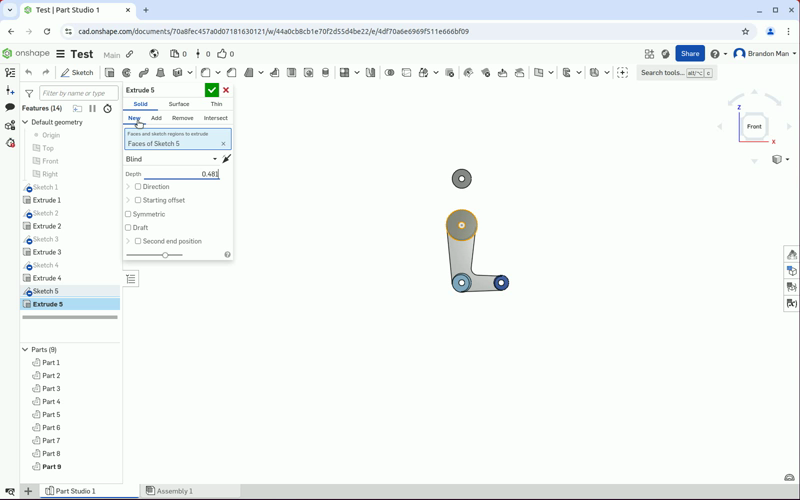
key(enter)
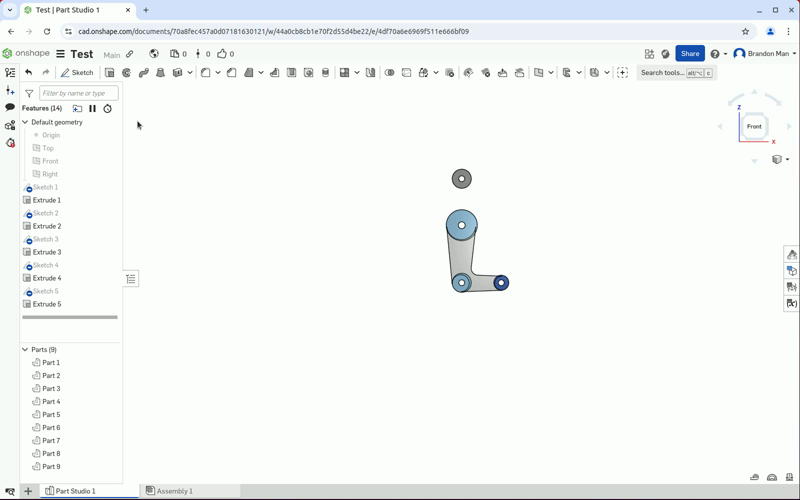
key(shift+h)
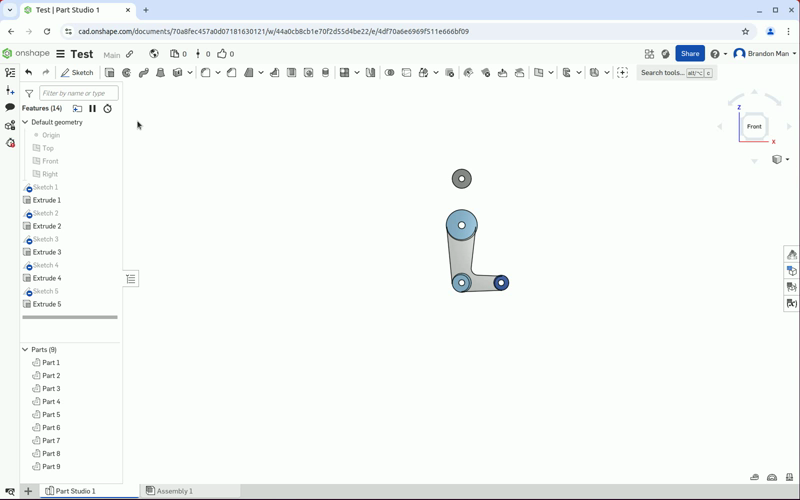
key(shift+h)
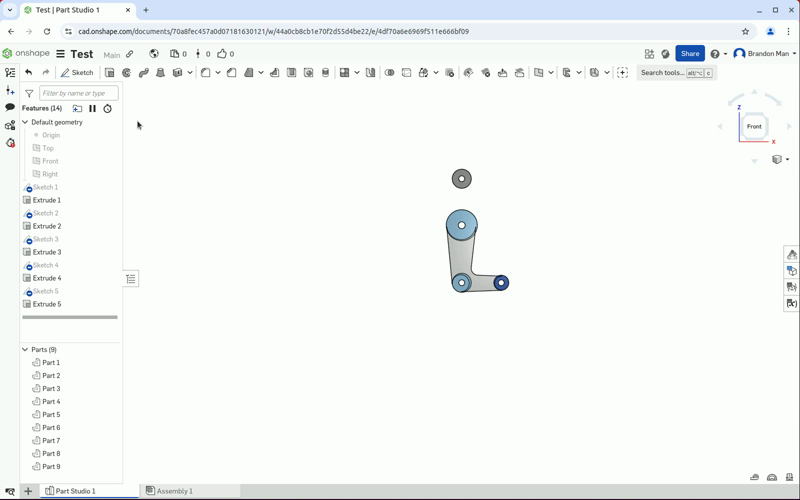
mouse_move(73, 189)
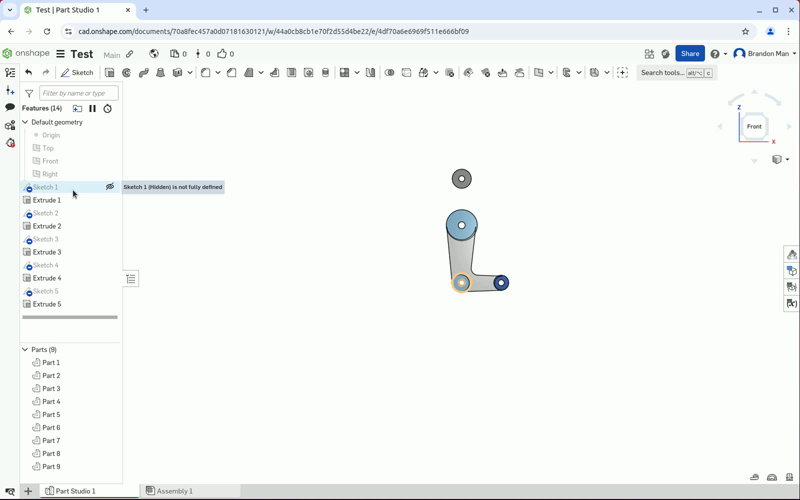
click(73, 189)
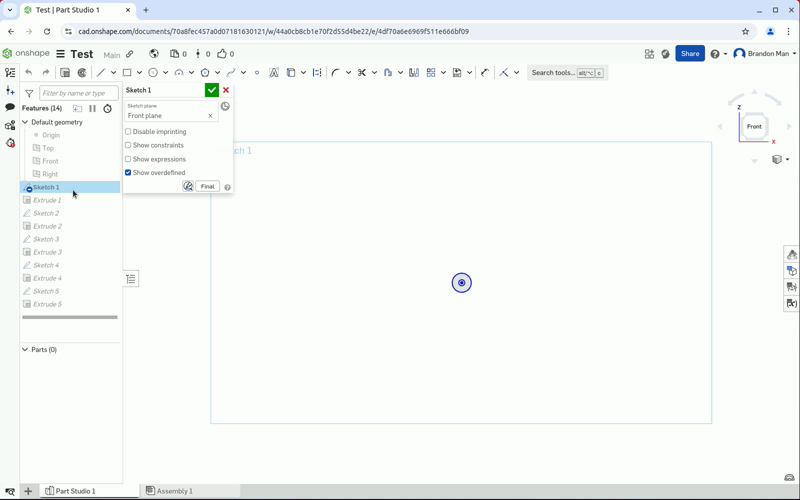
mouse_move(229, 92)
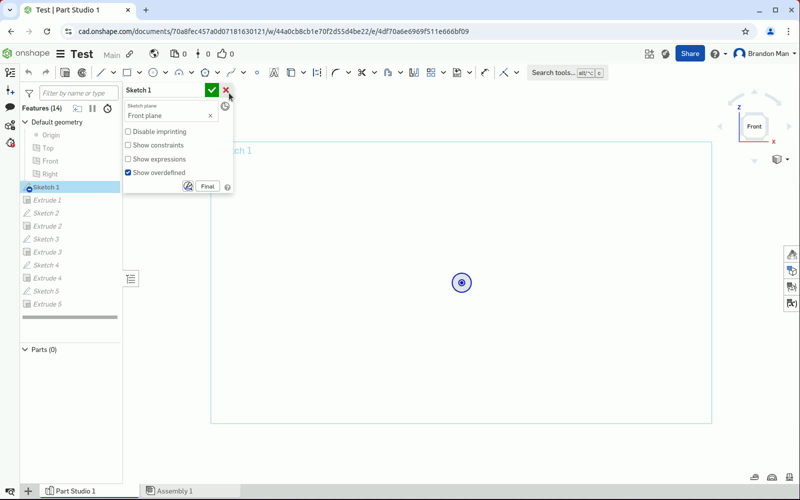
click(229, 92)
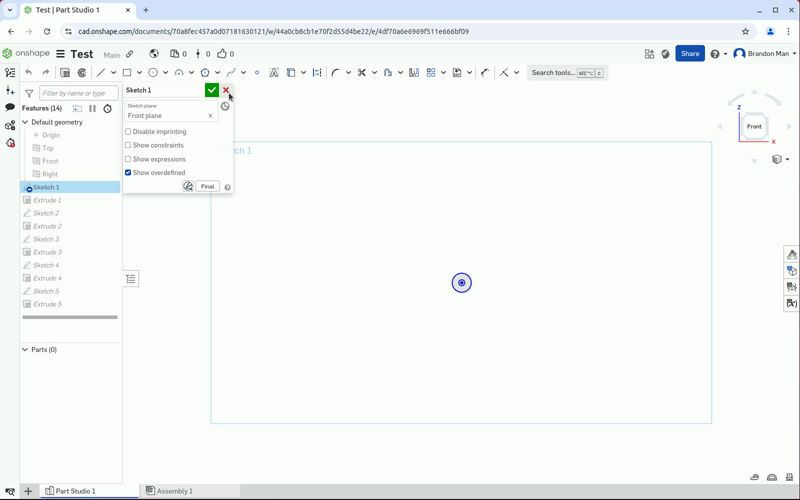
key(shift+s)
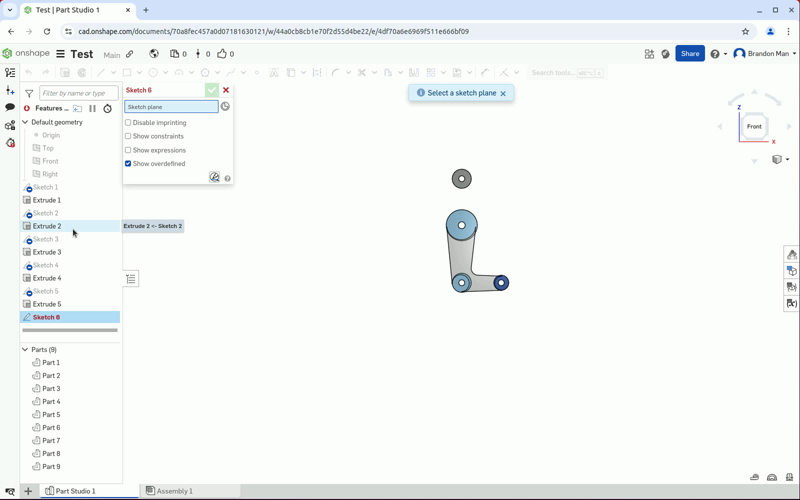
scroll(3)
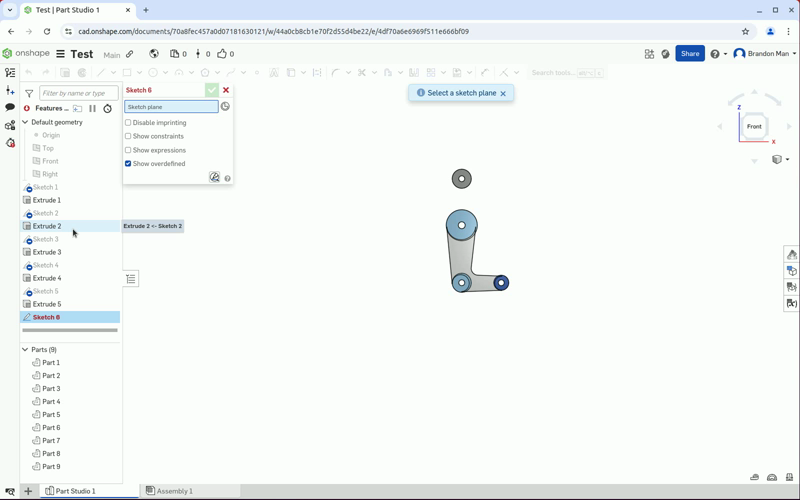
mouse_move(73, 163)
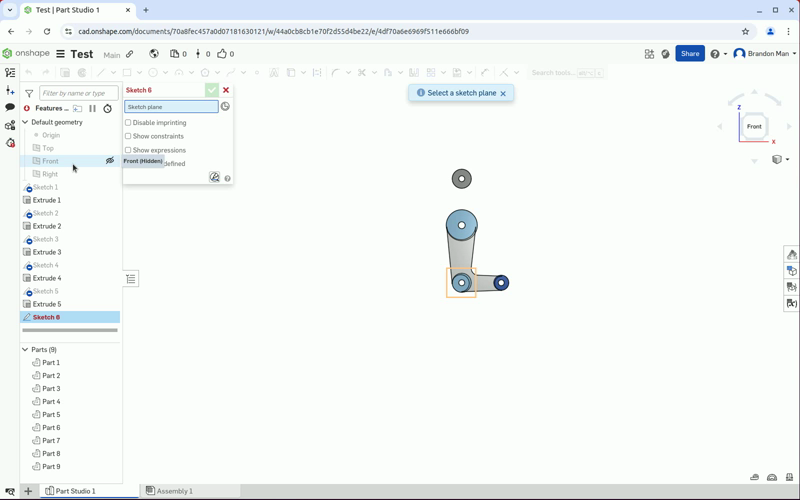
click(73, 163)
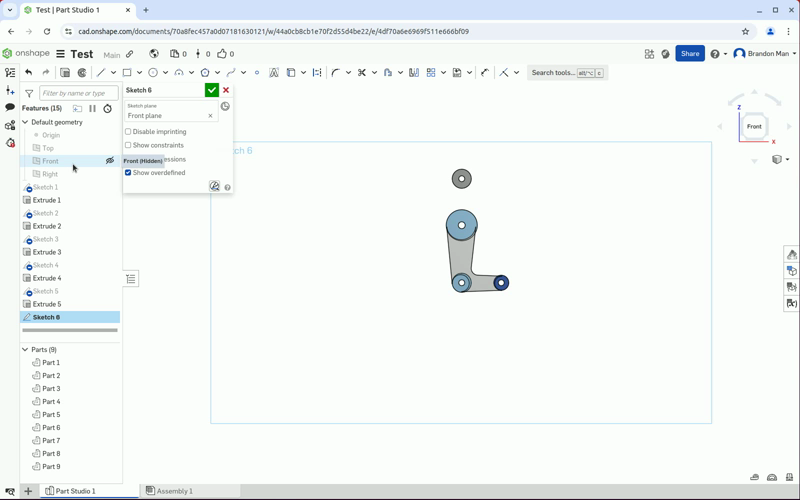
mouse_move(73, 352)
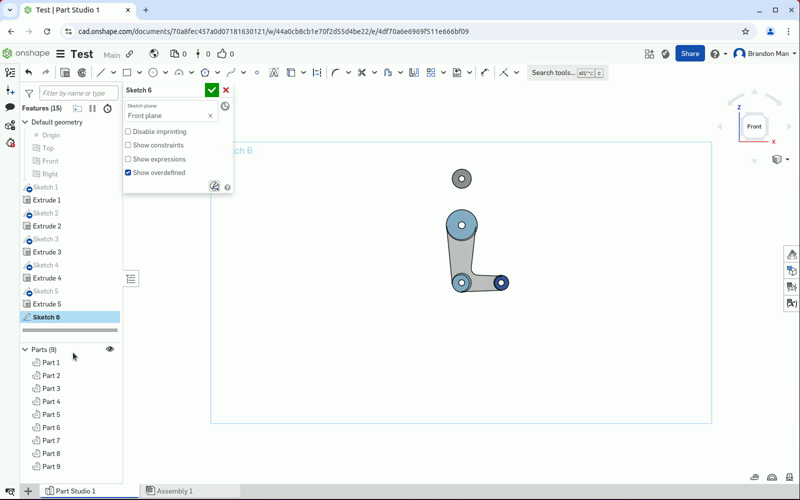
key(y)
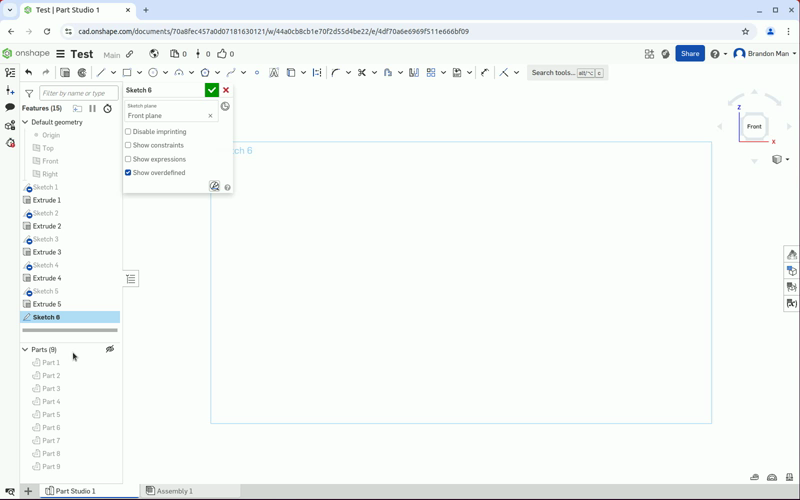
key(a)
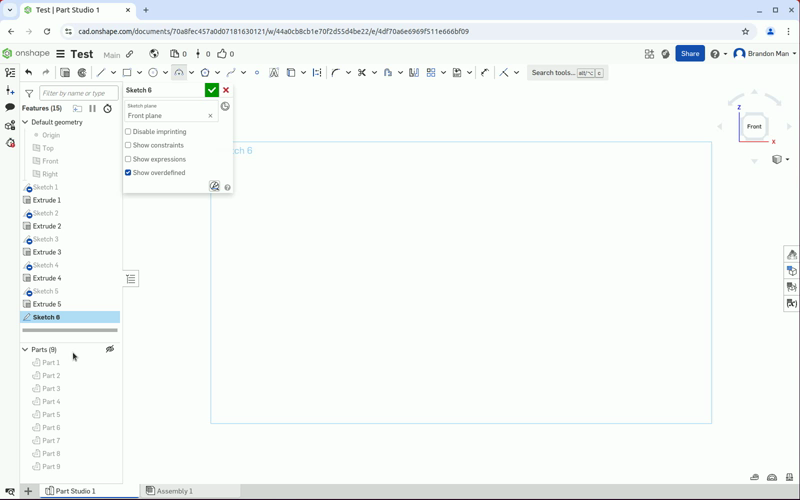
key_down(shift)
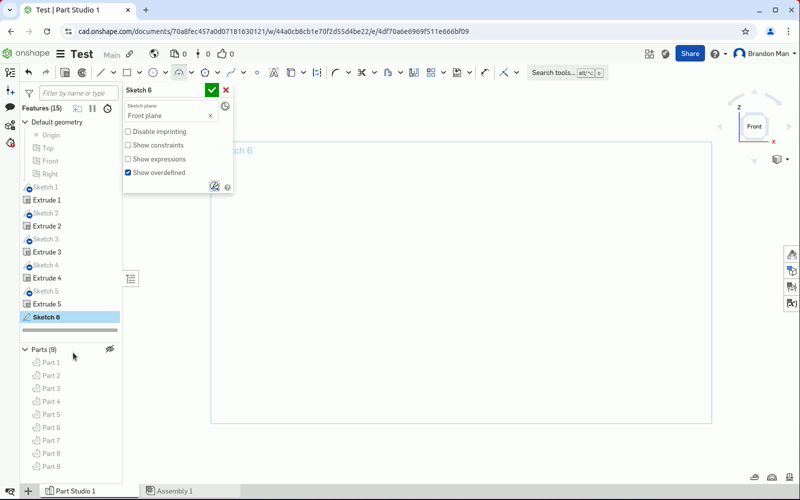
mouse_move(446, 223)
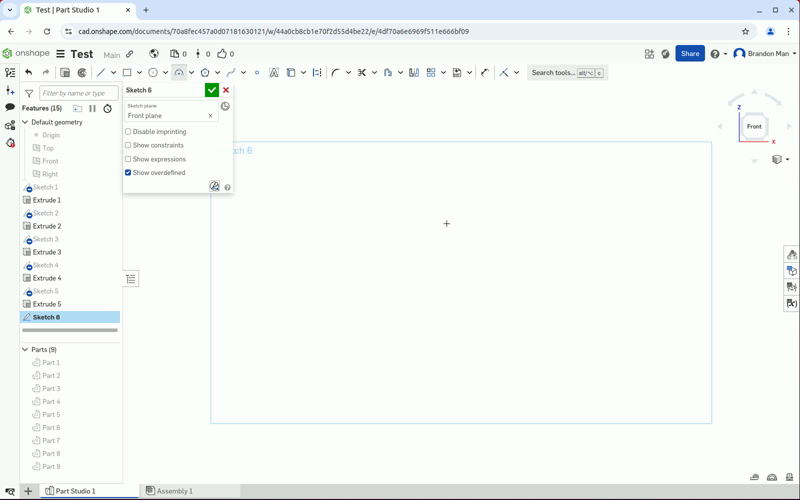
click(446, 223)
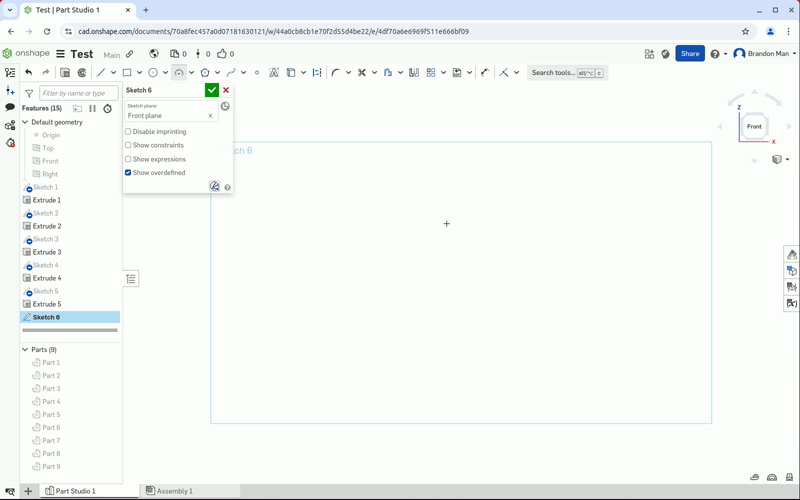
key_up(shift)
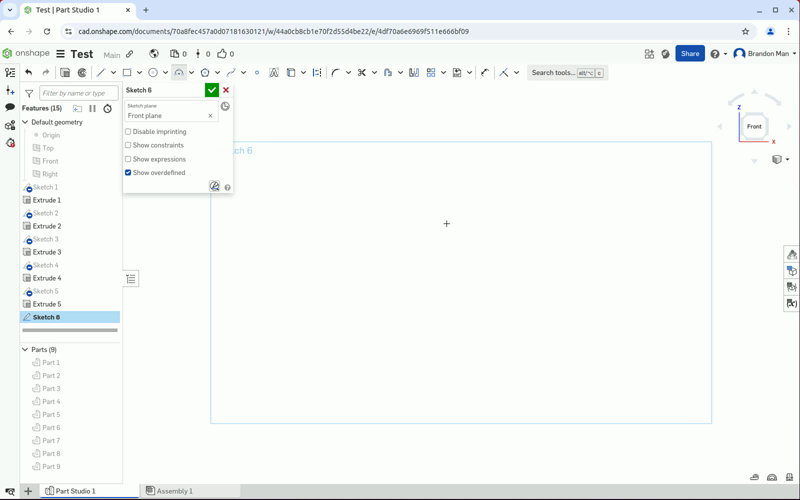
key_down(shift)
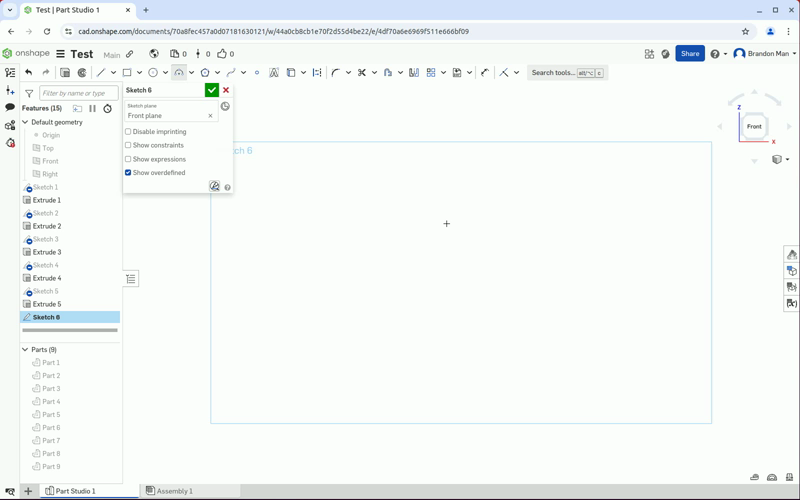
mouse_move(476, 223)
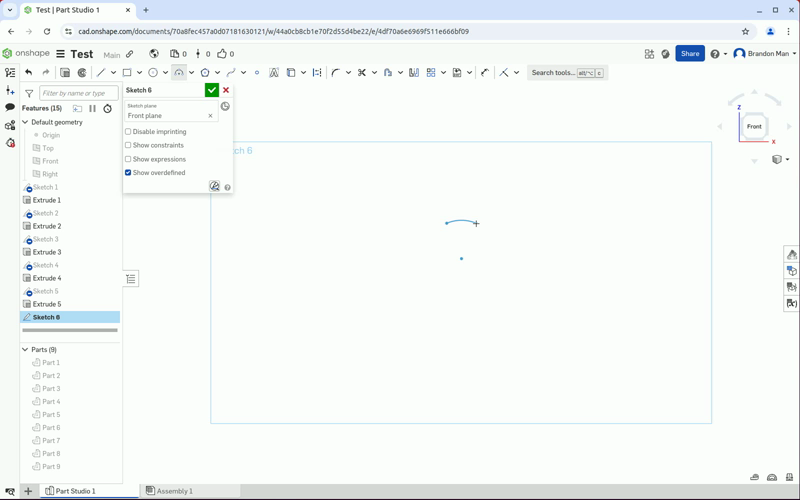
click(476, 223)
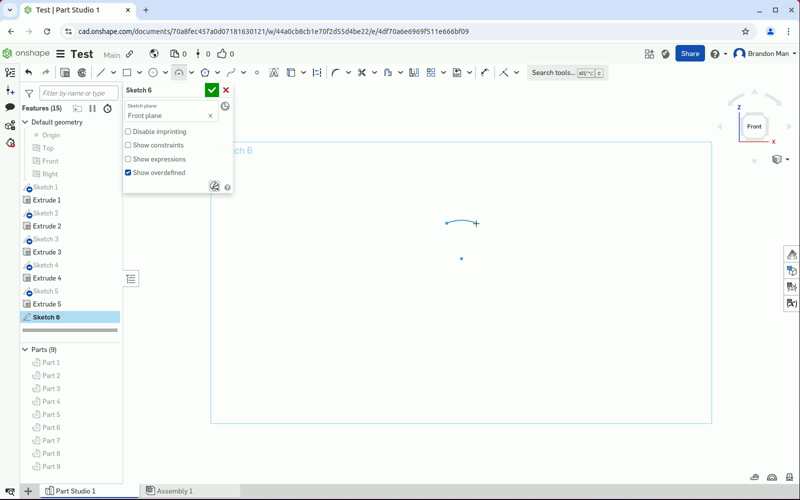
mouse_move(461, 210)
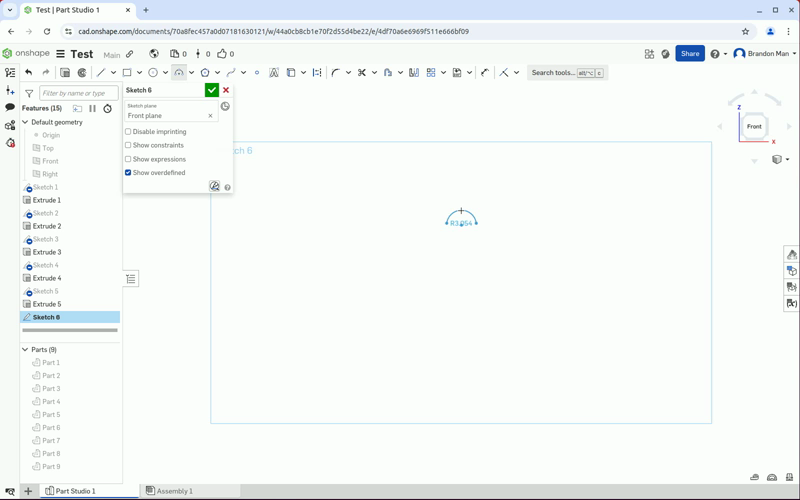
click(461, 210)
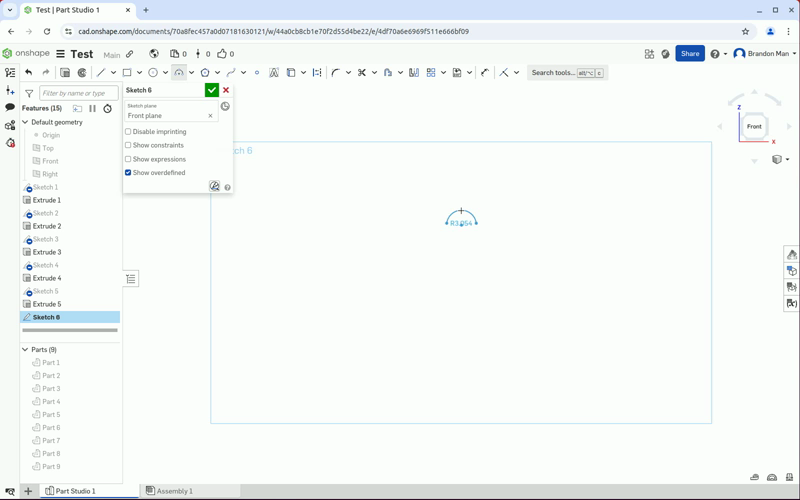
key_up(shift)
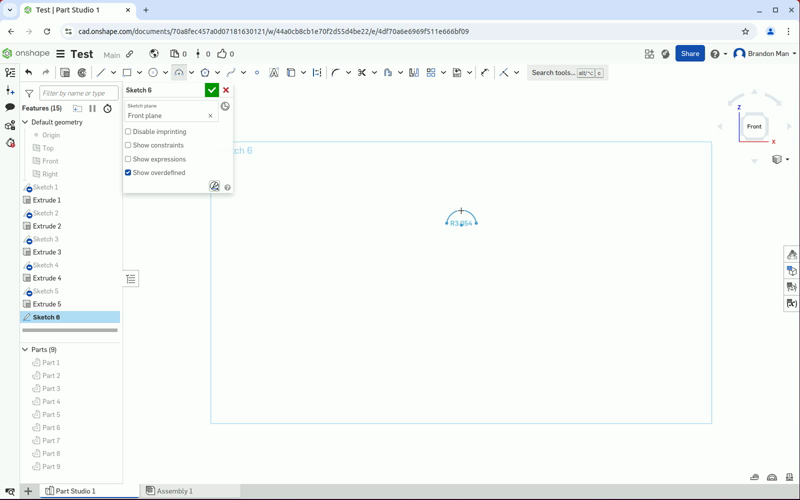
key(esc)
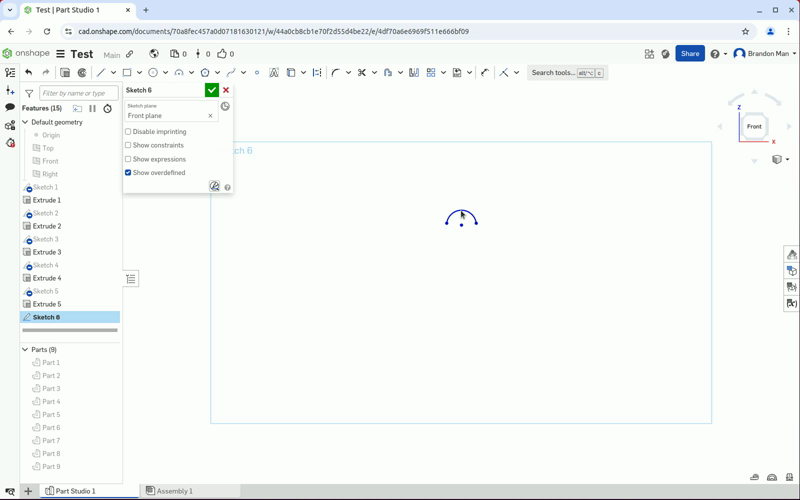
key(l)
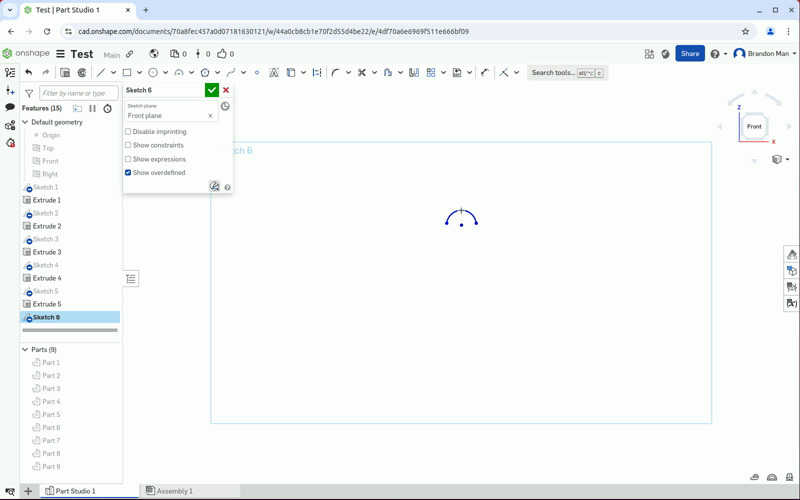
mouse_move(476, 223)
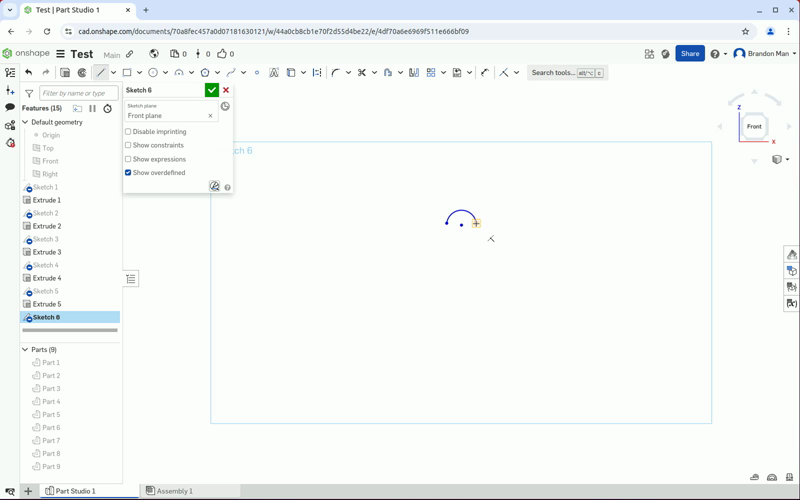
click(476, 223)
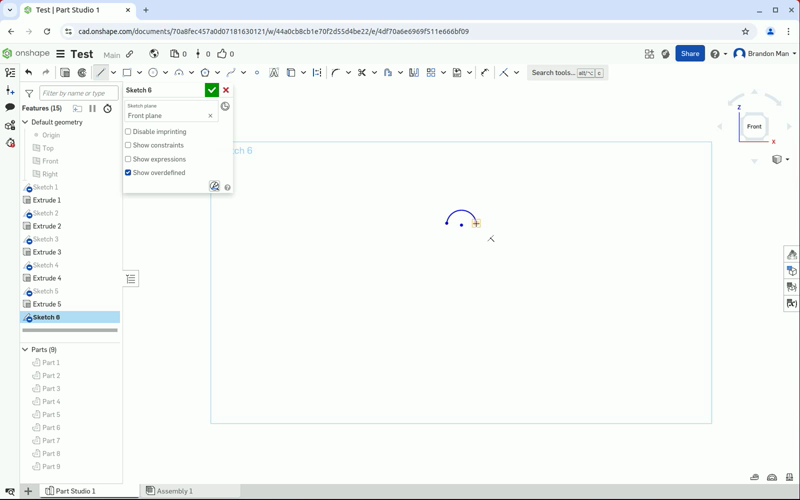
key_down(shift)
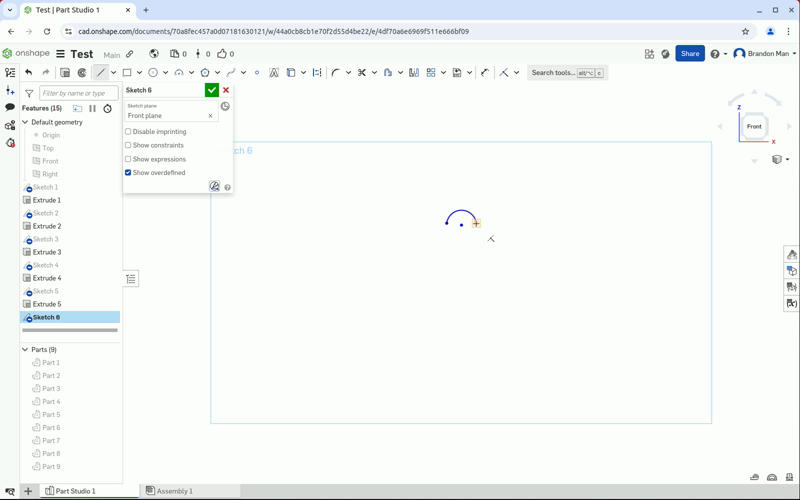
mouse_move(506, 223)
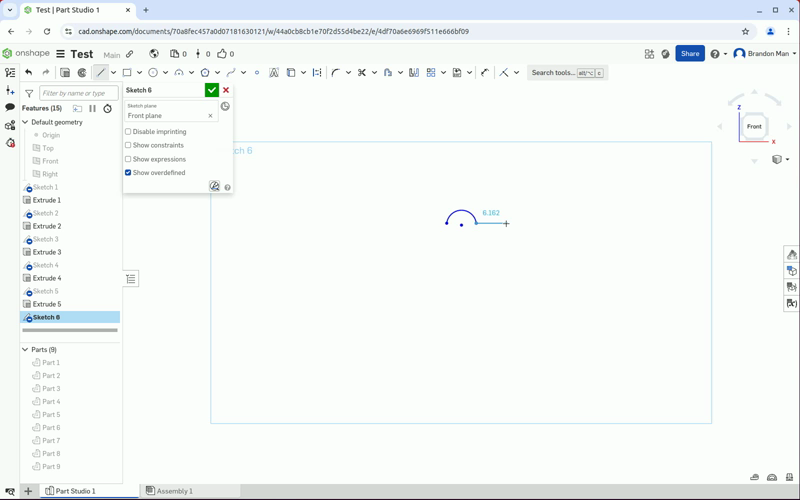
mouse_move(470, 176)
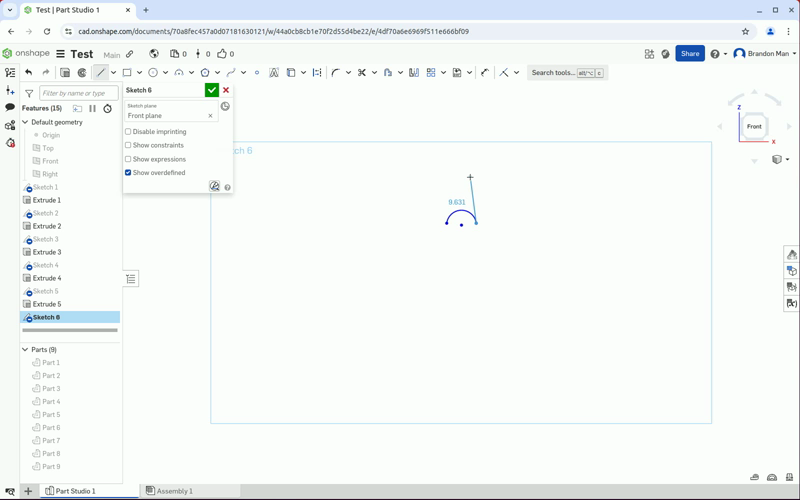
click(470, 176)
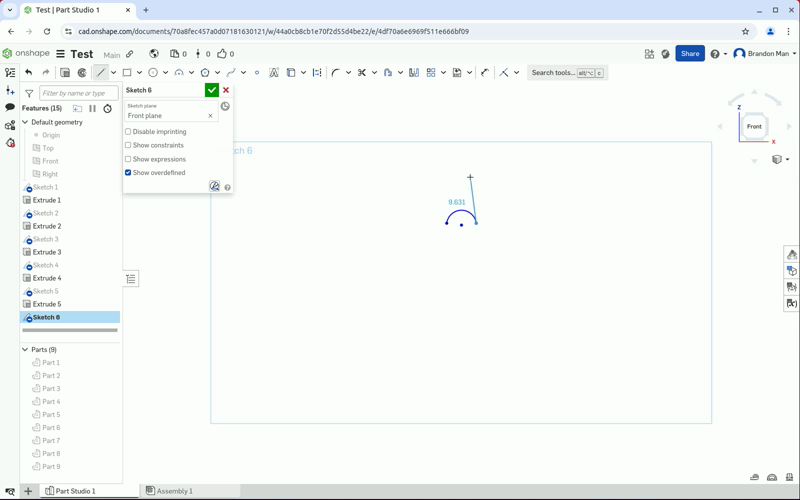
key_up(shift)
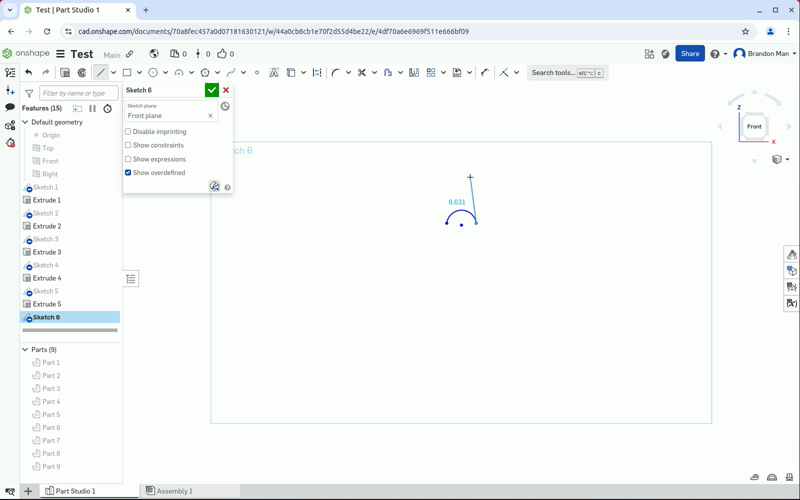
key(esc)
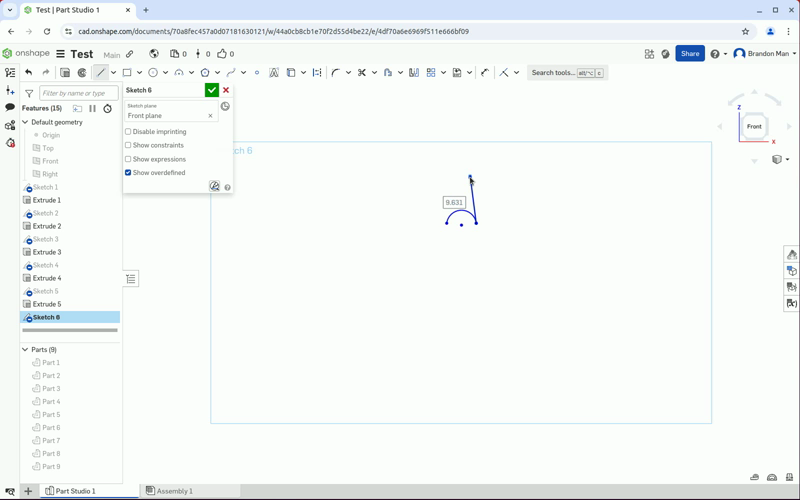
key(a)
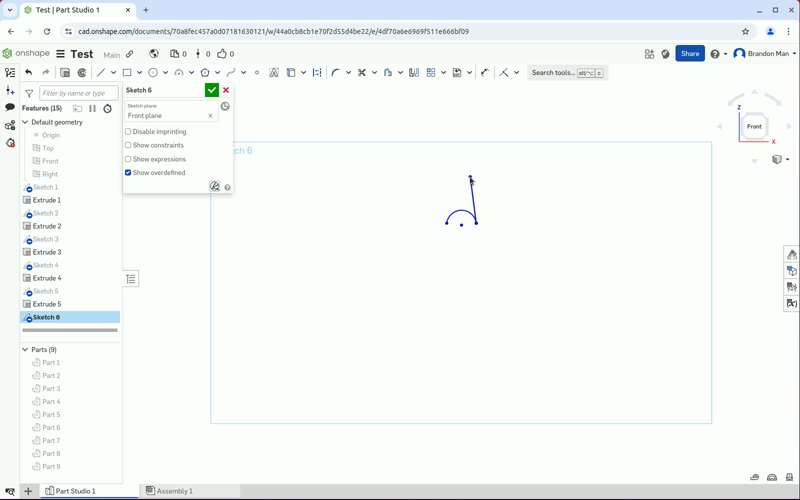
mouse_move(470, 176)
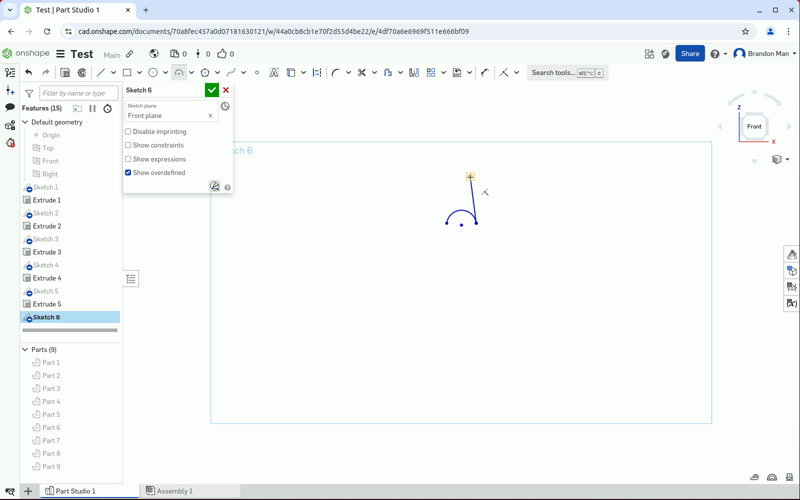
click(470, 176)
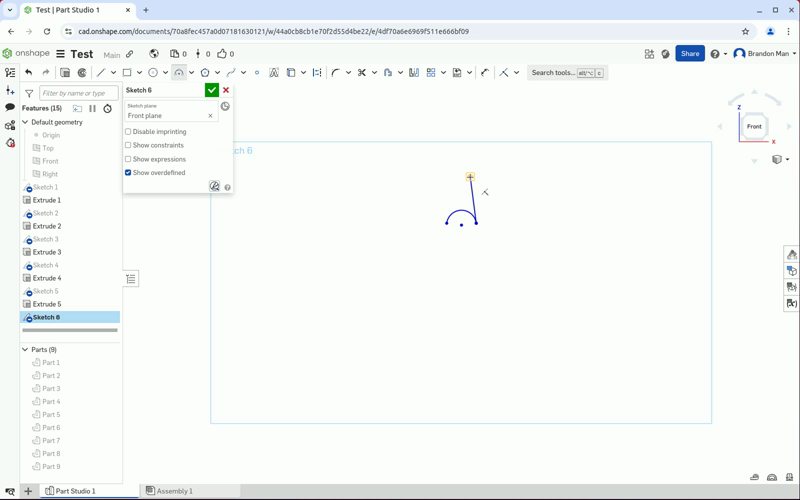
key_down(shift)
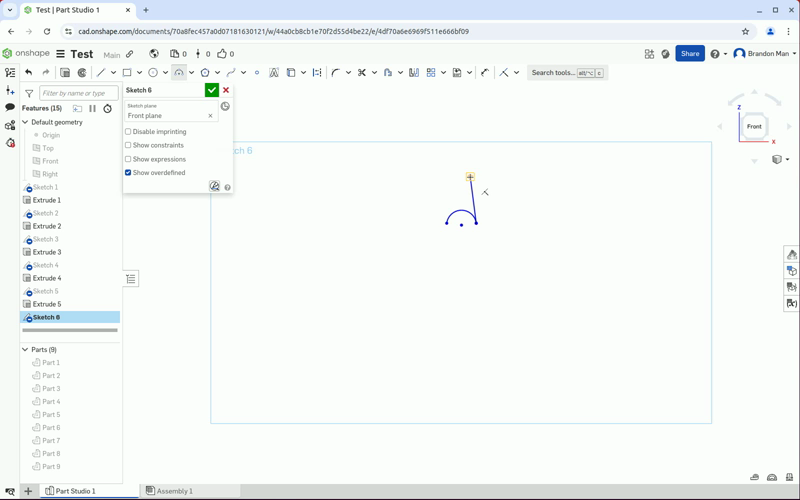
mouse_move(452, 176)
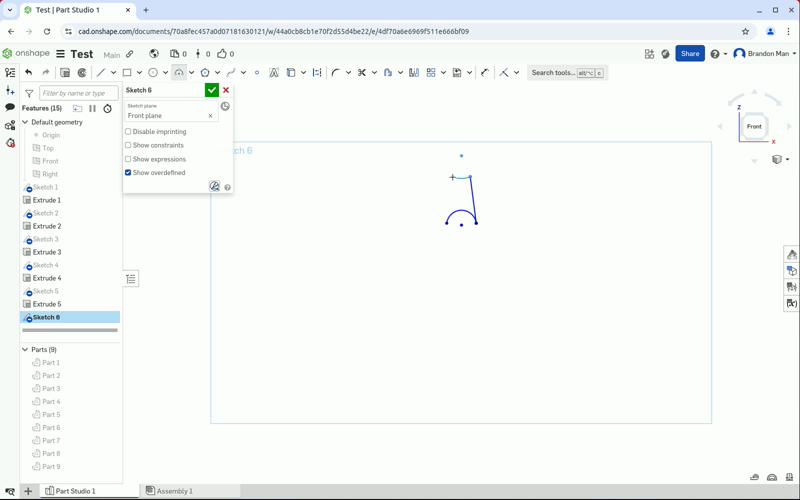
click(452, 176)
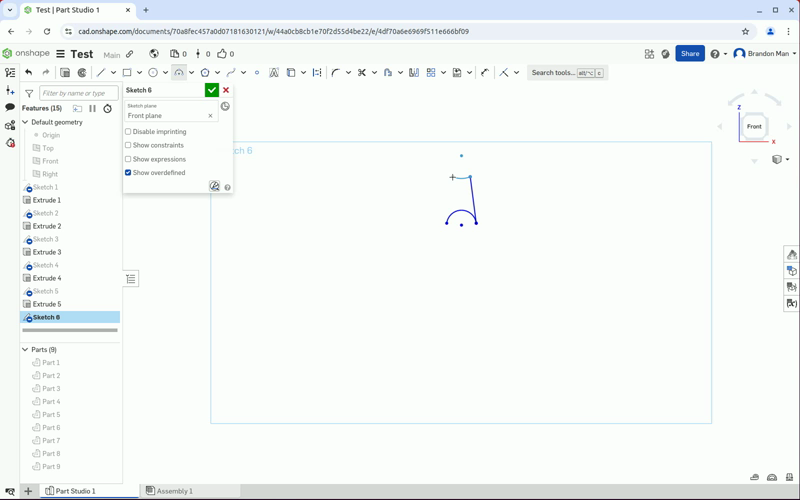
mouse_move(461, 186)
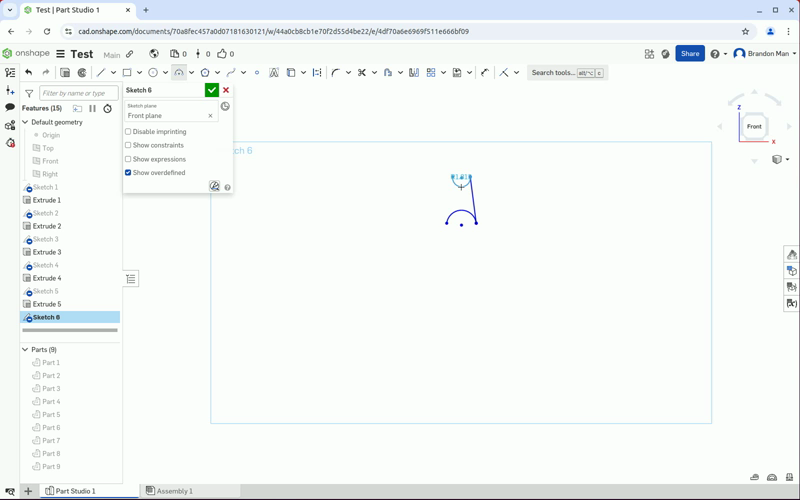
click(461, 186)
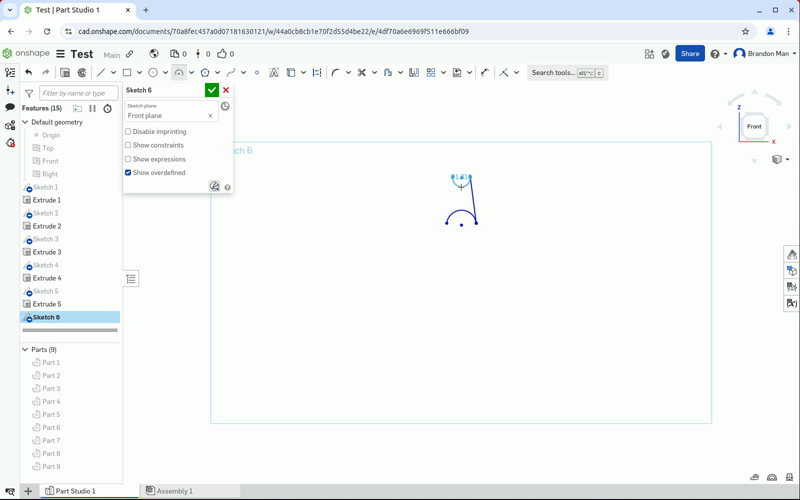
key_up(shift)
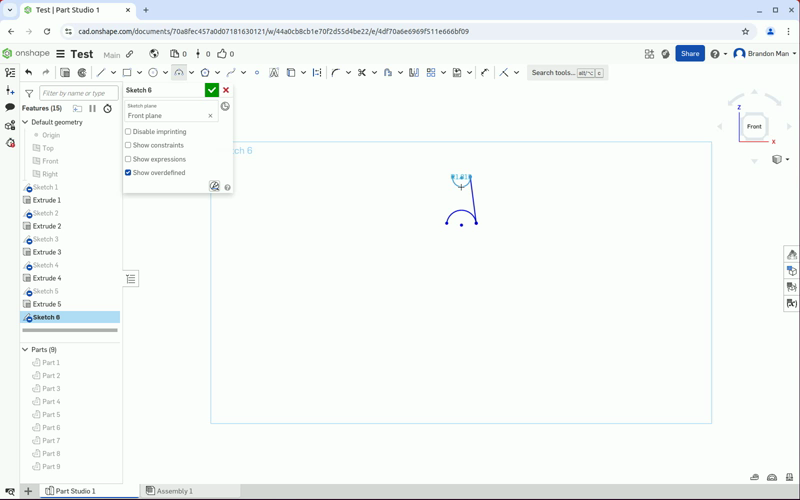
key(esc)
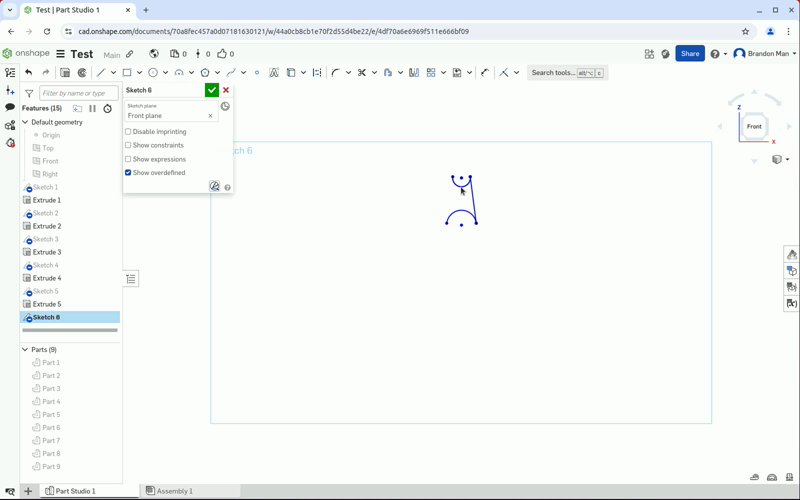
key(l)
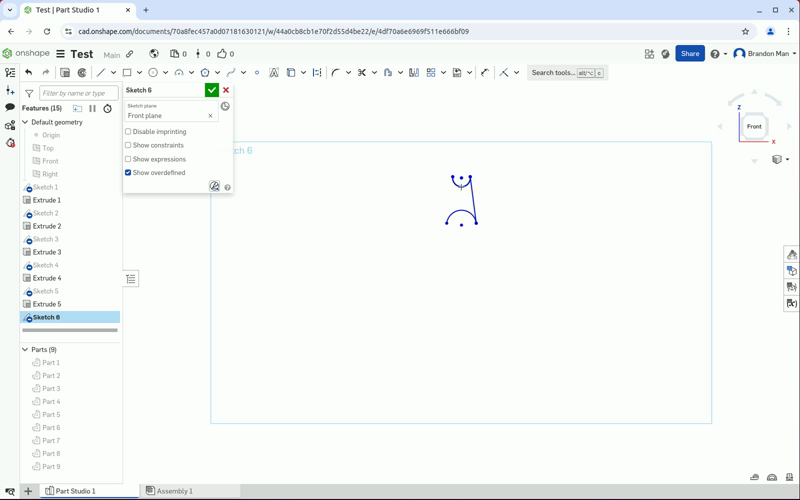
mouse_move(452, 176)
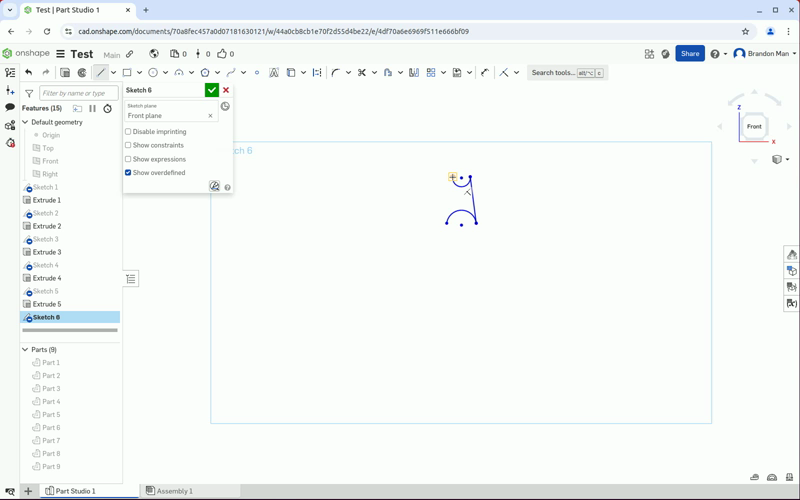
click(452, 176)
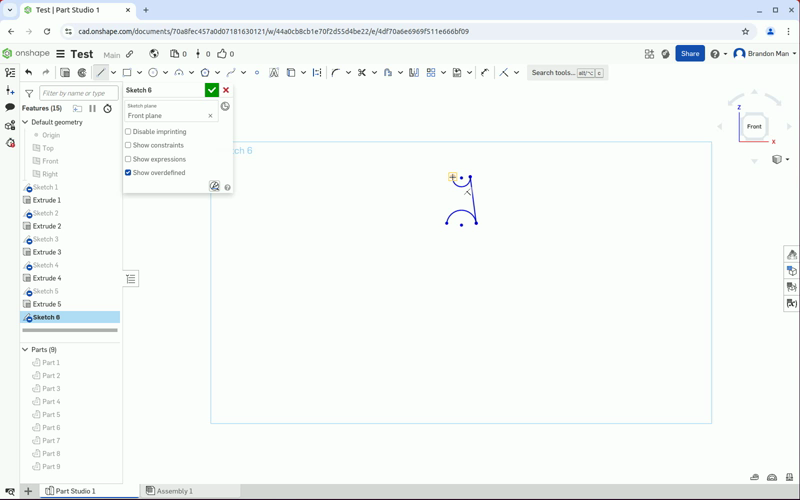
mouse_move(482, 176)
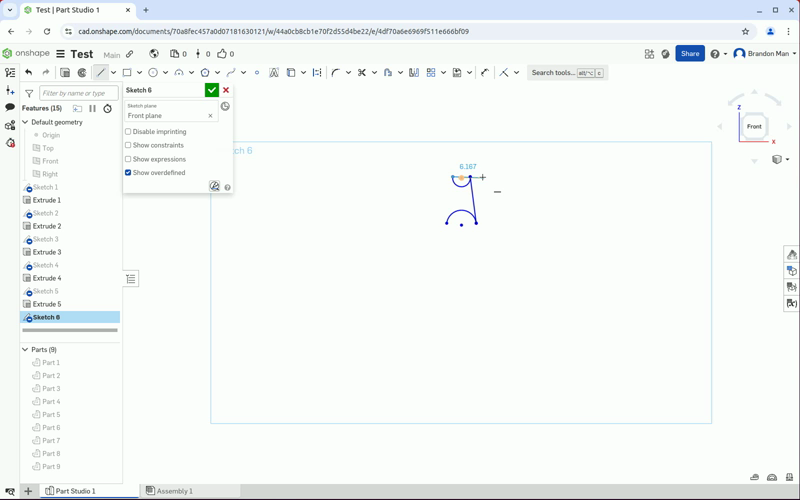
key_down(shift)
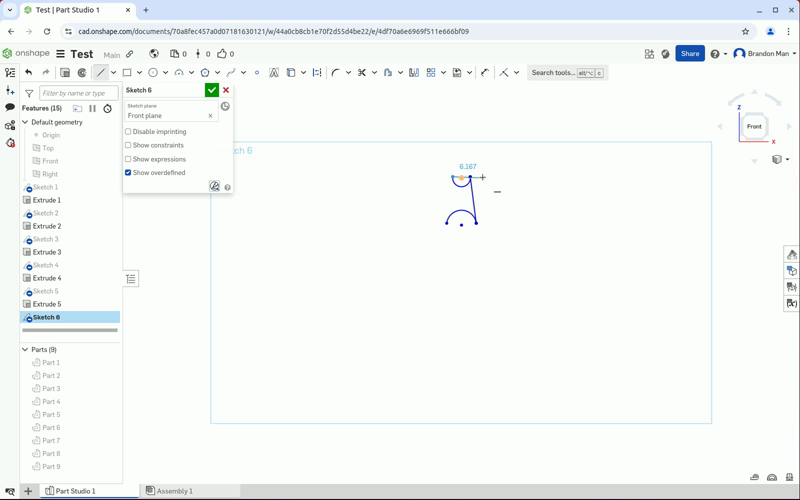
mouse_move(446, 223)
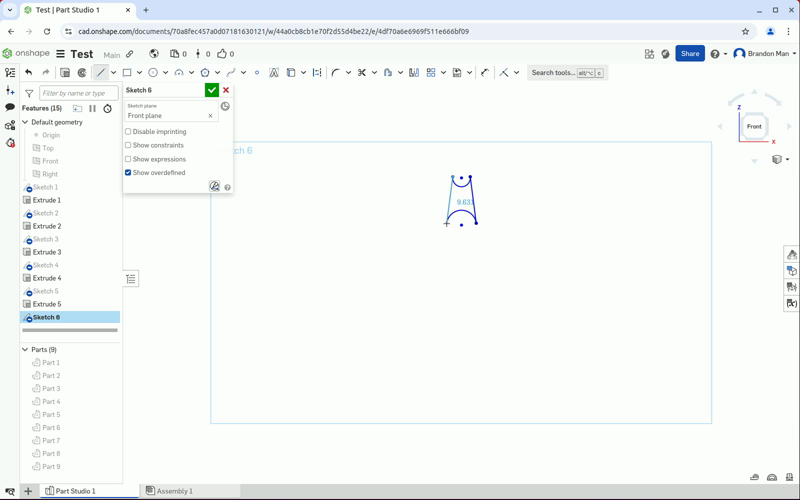
key_up(shift)
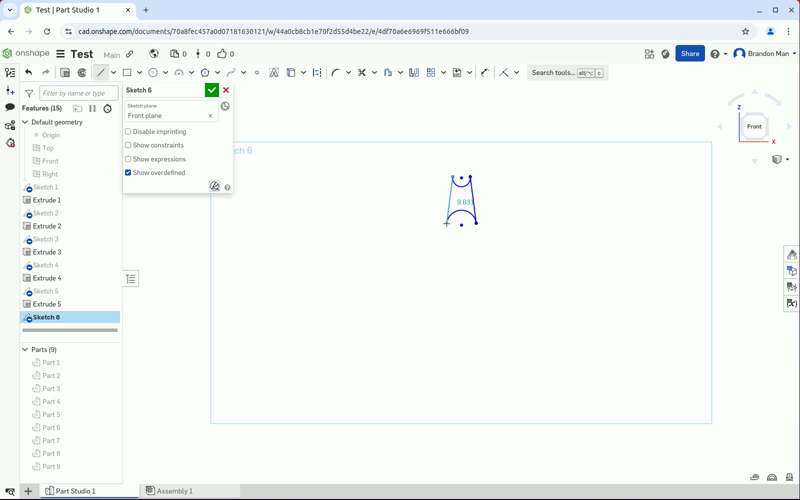
click(446, 223)
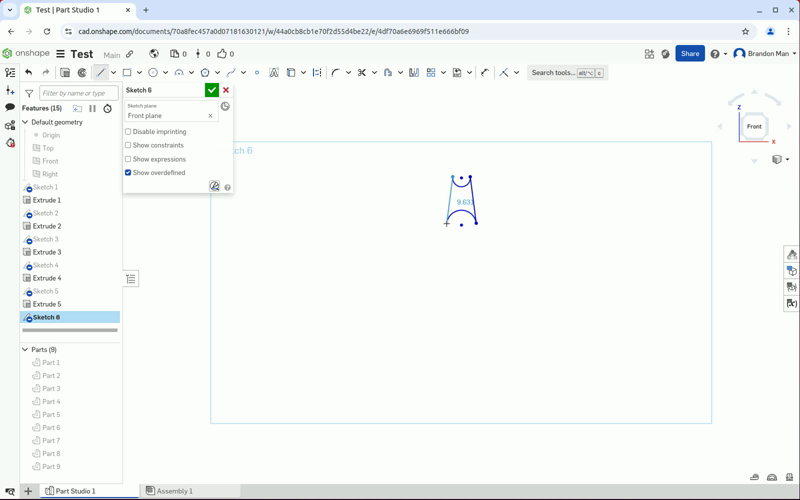
key(esc)
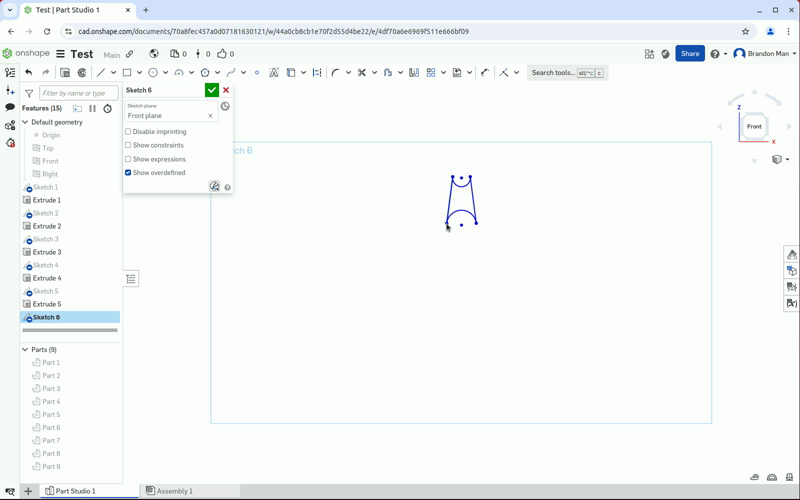
key(c)
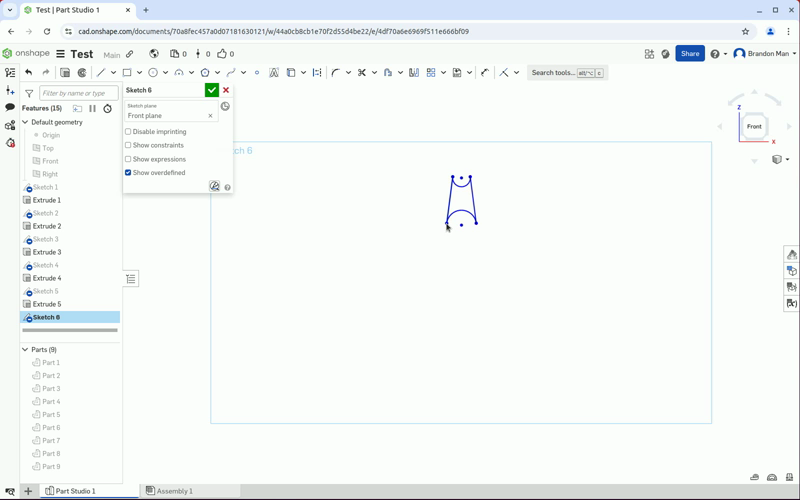
key_down(shift)
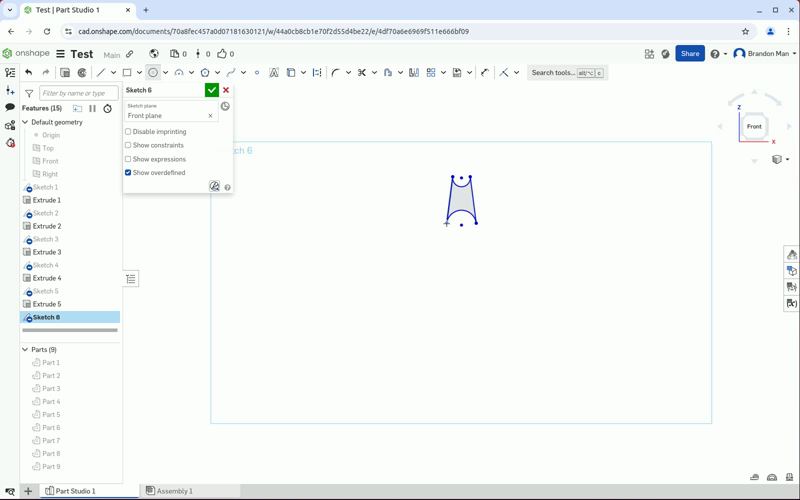
mouse_move(455, 191)
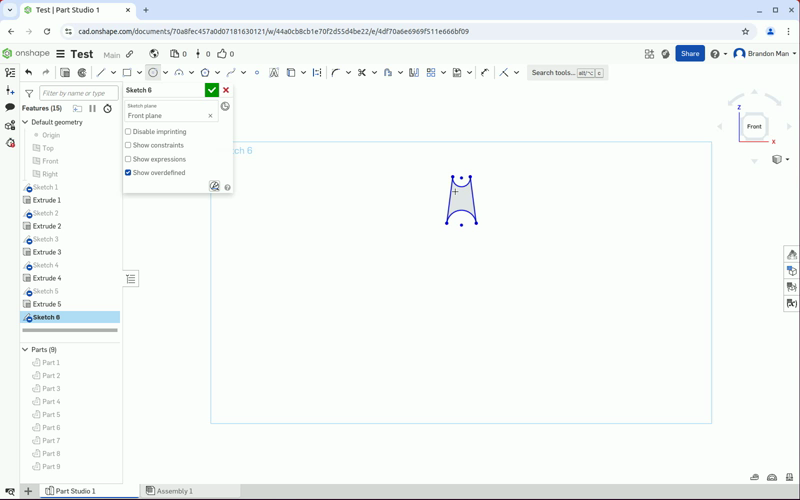
click(455, 191)
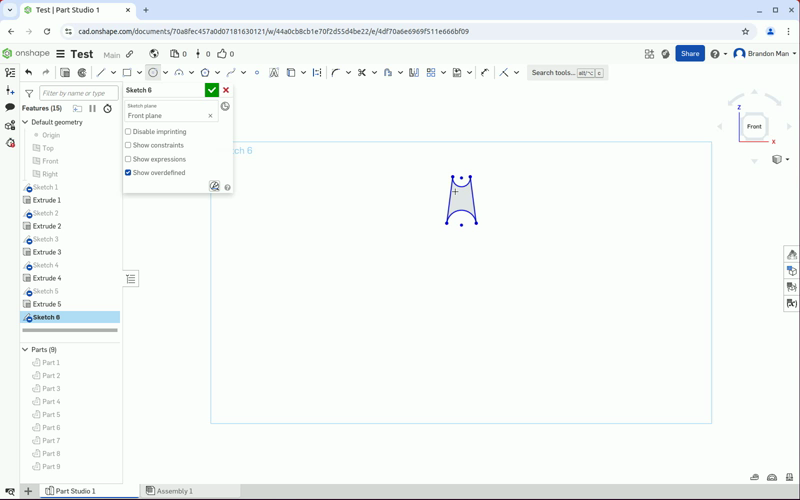
key_up(shift)
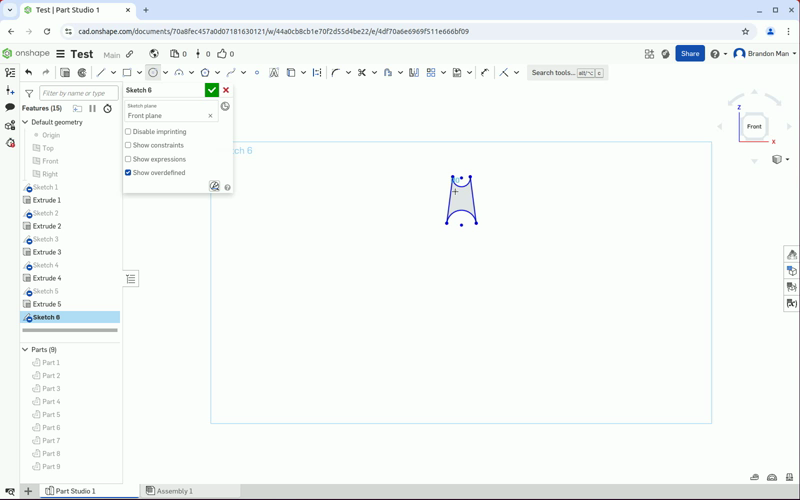
mouse_move(456, 191)
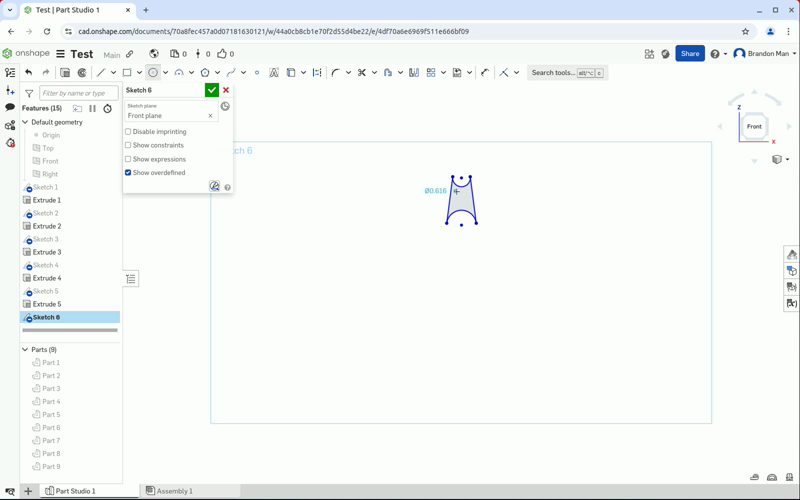
scroll(6)
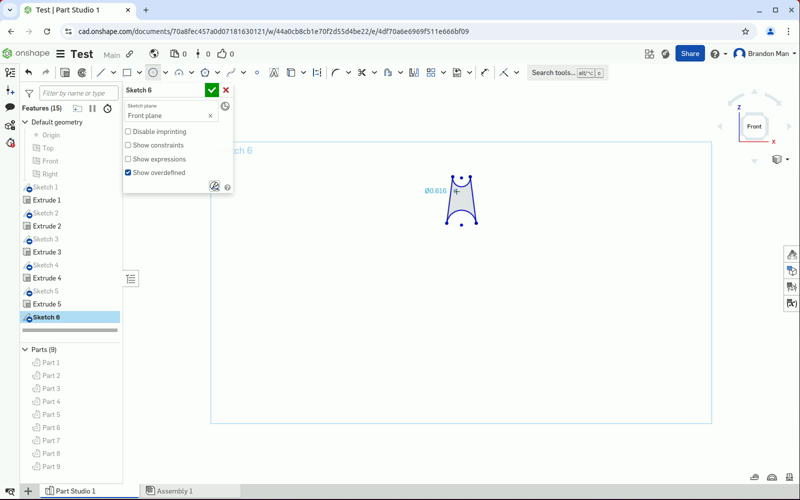
scroll(6)
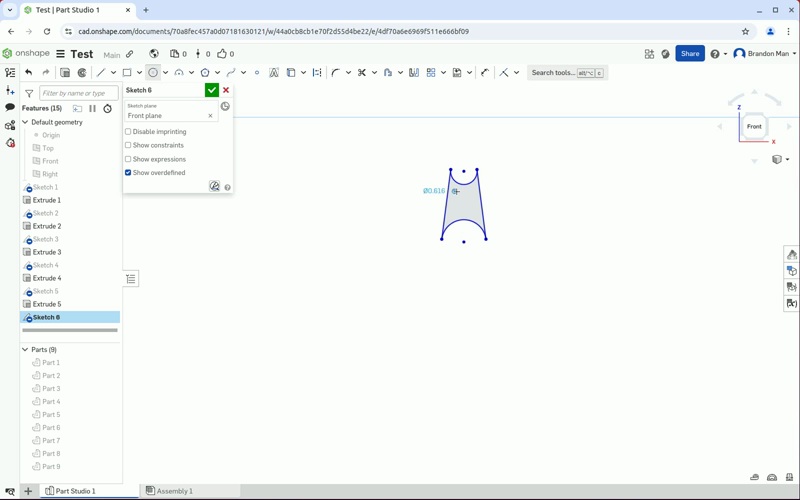
scroll(6)
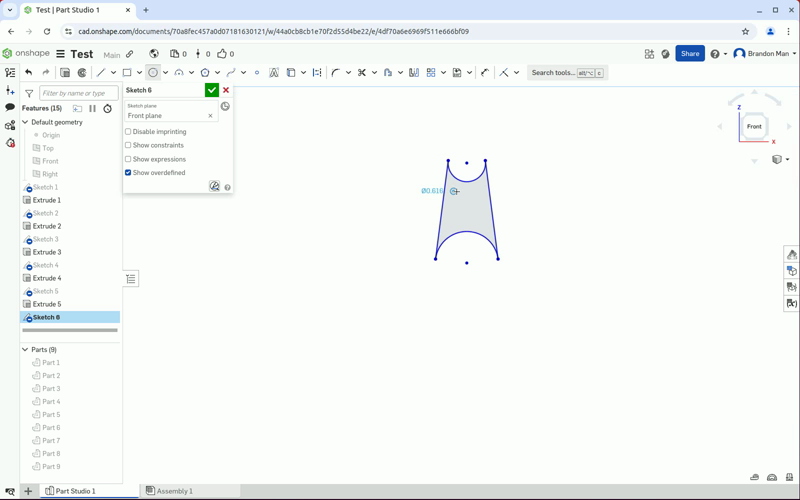
scroll(6)
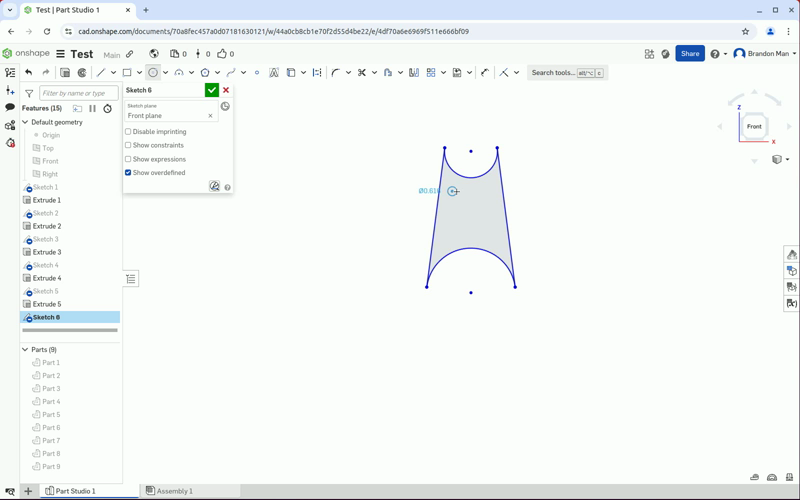
scroll(6)
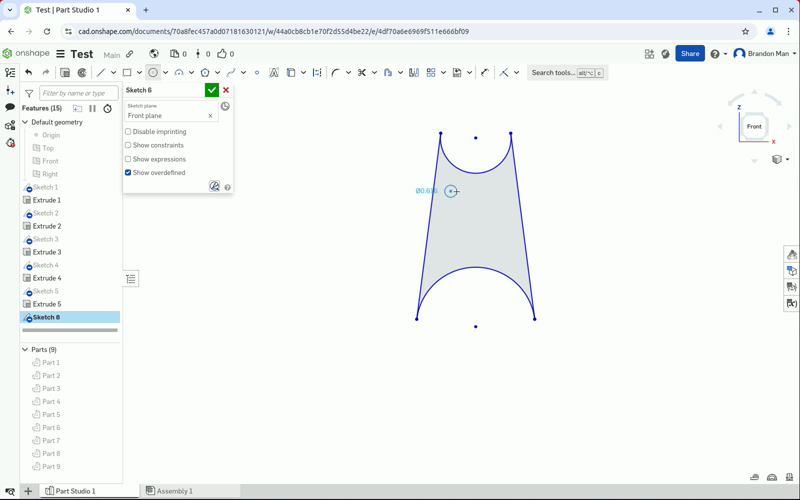
scroll(6)
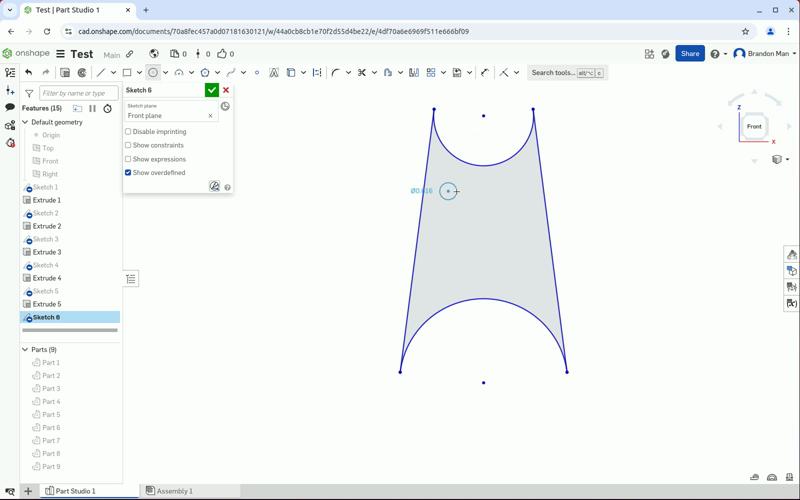
scroll(6)
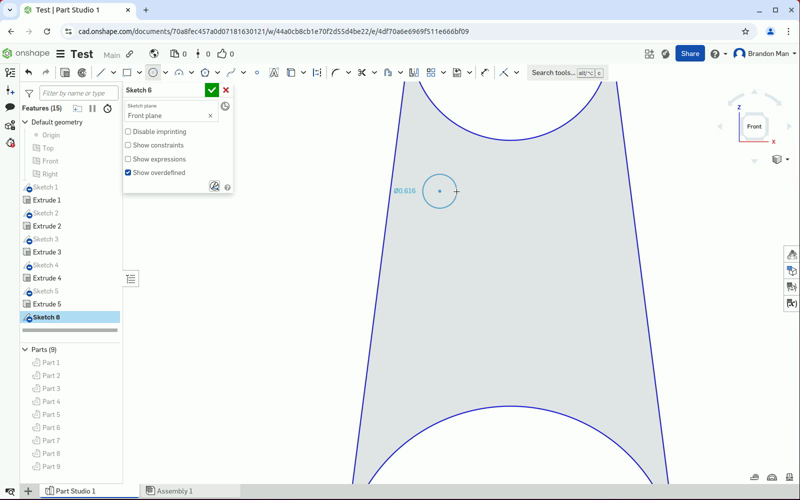
click(456, 191)
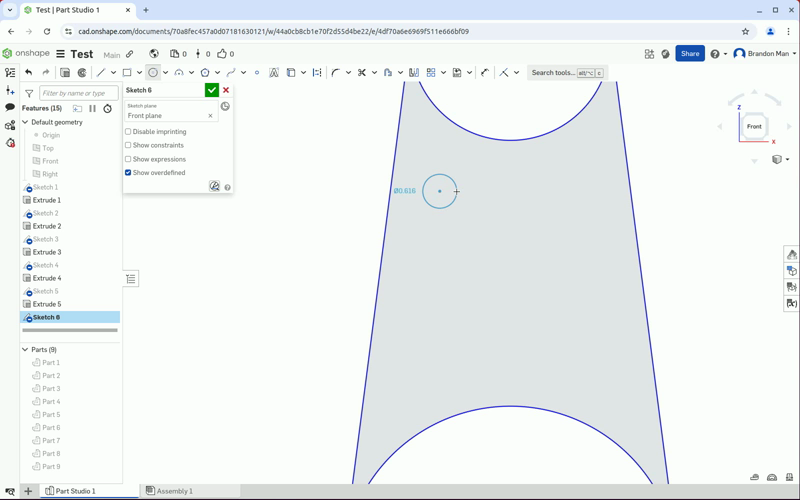
scroll(-6)
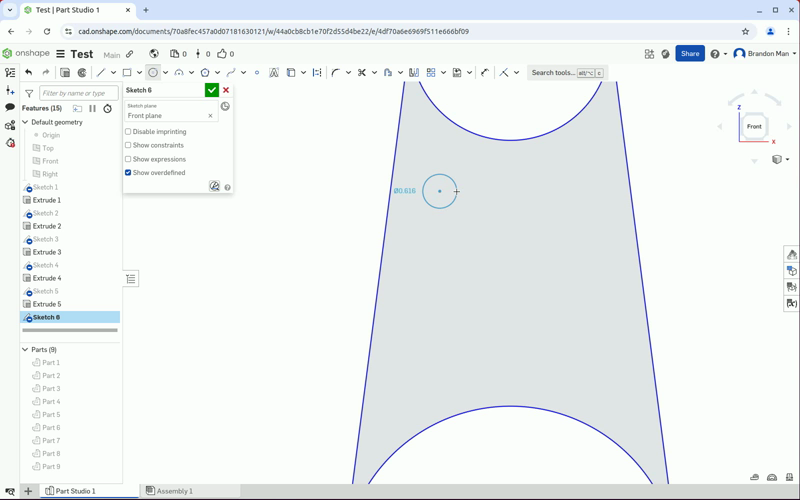
scroll(-6)
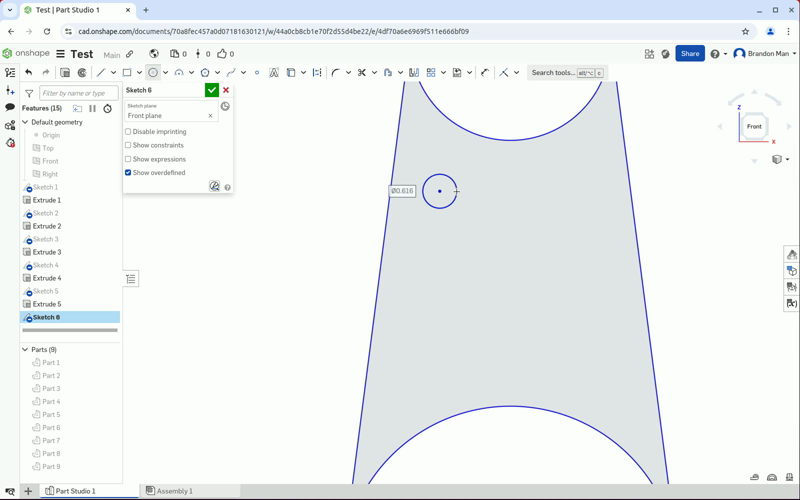
scroll(-6)
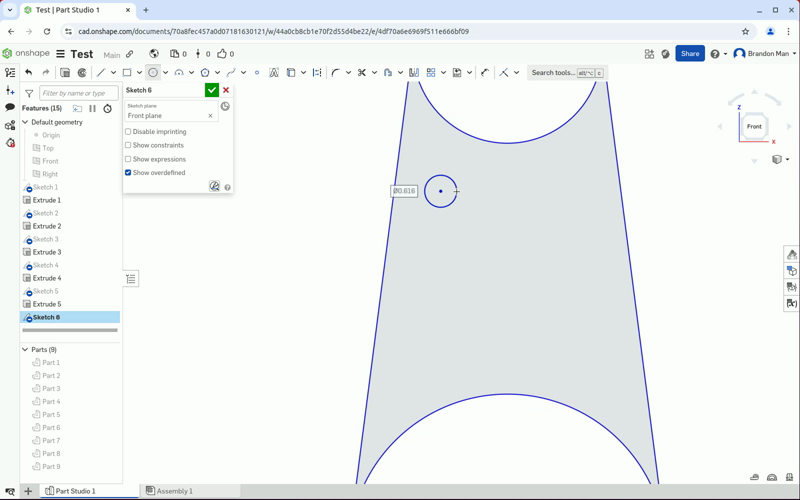
scroll(-6)
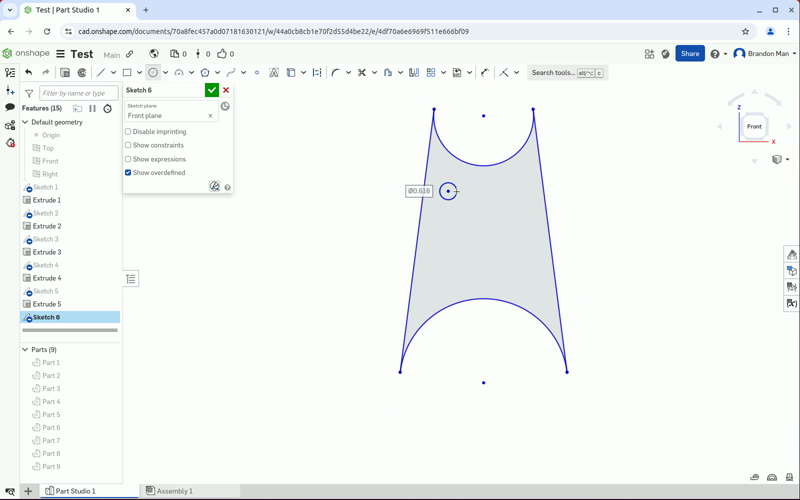
scroll(-6)
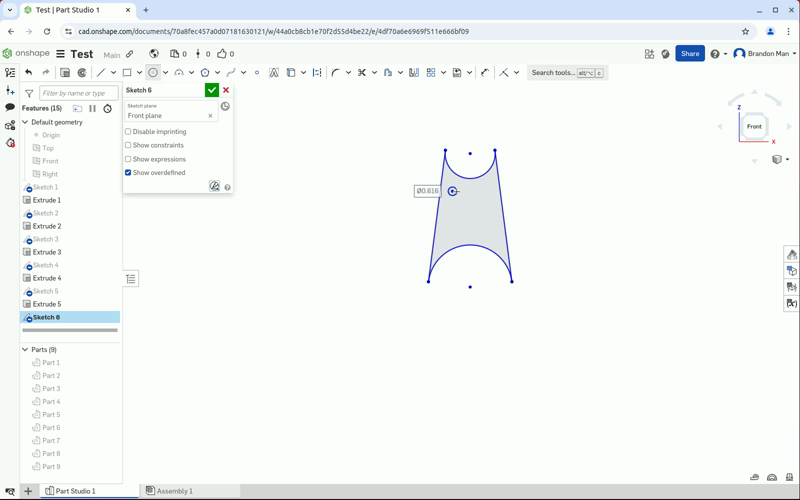
scroll(-6)
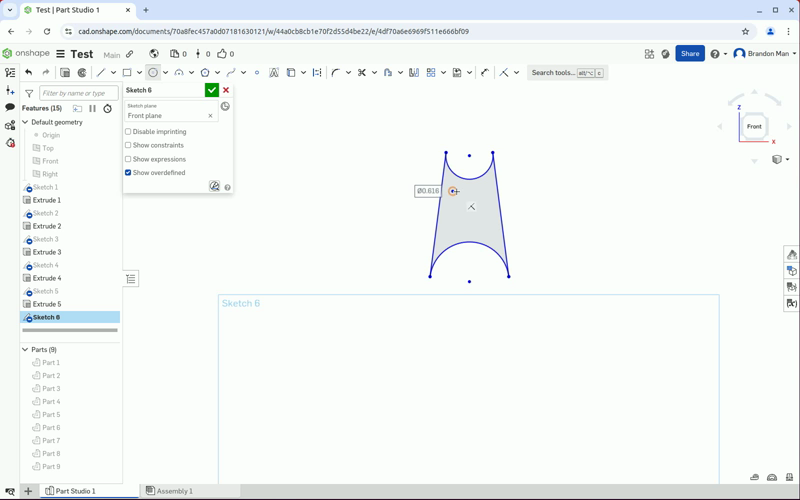
scroll(-6)
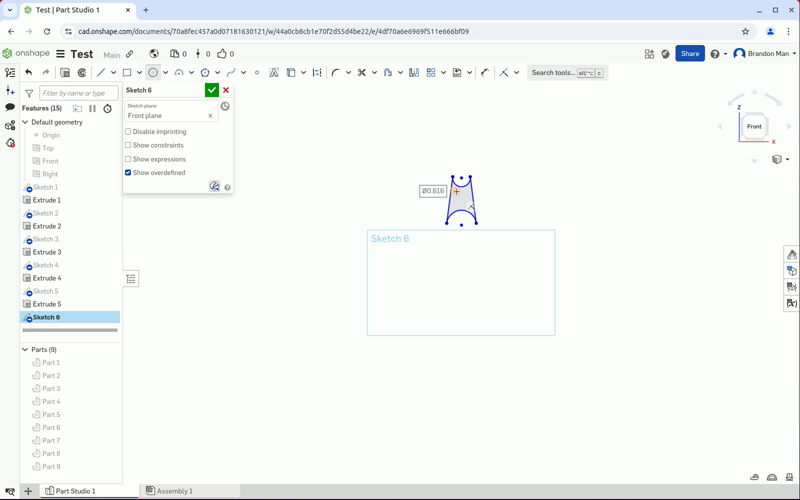
key(esc)
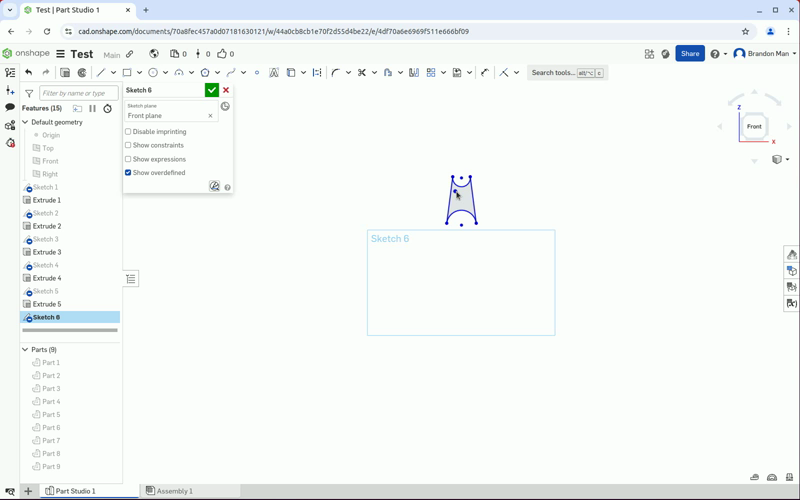
mouse_move(450, 201)
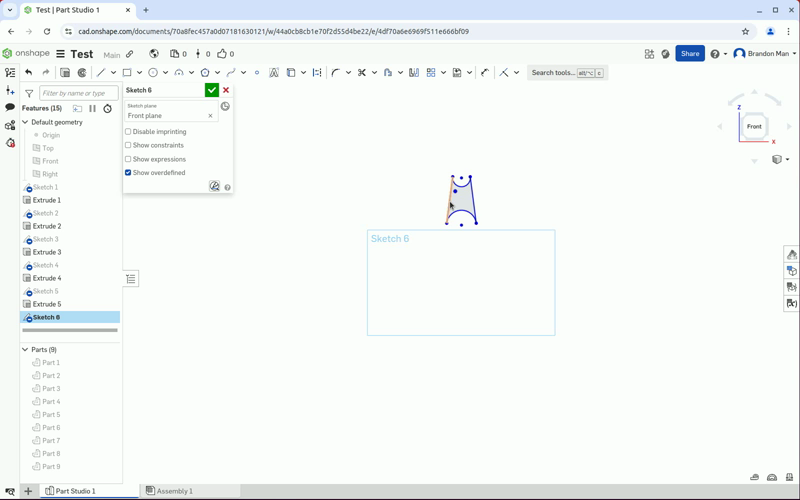
scroll(6)
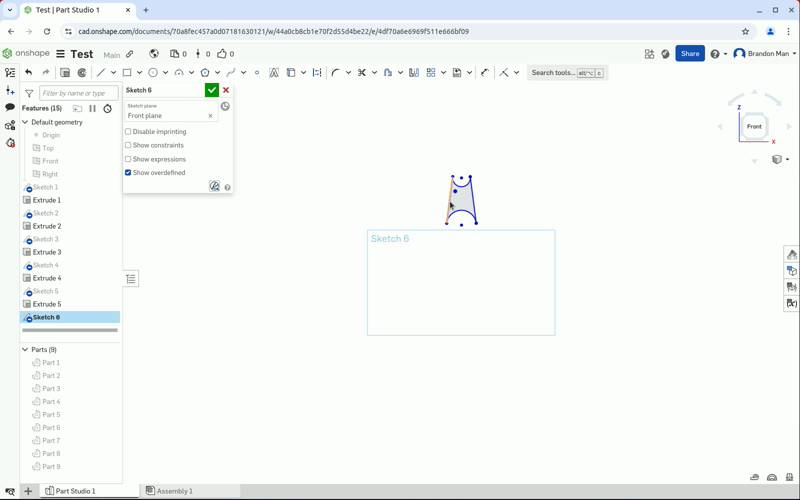
scroll(6)
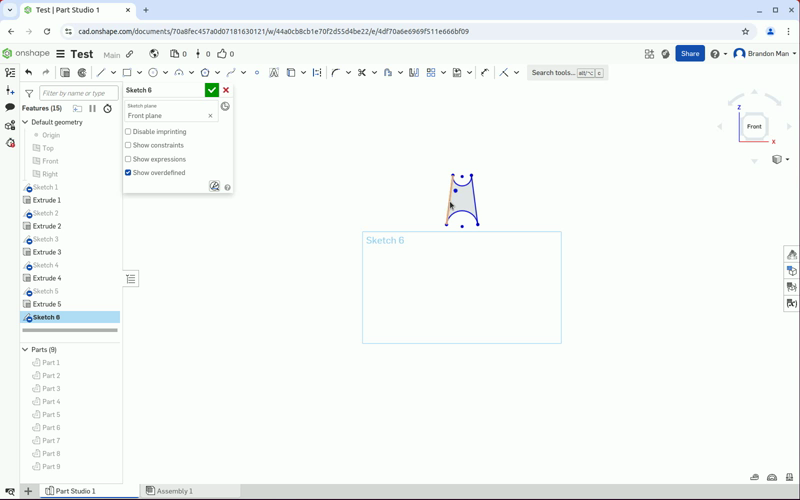
scroll(6)
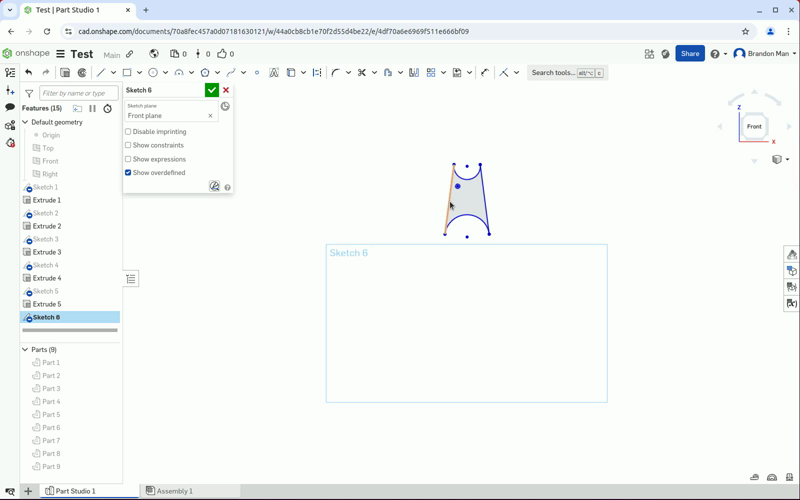
scroll(6)
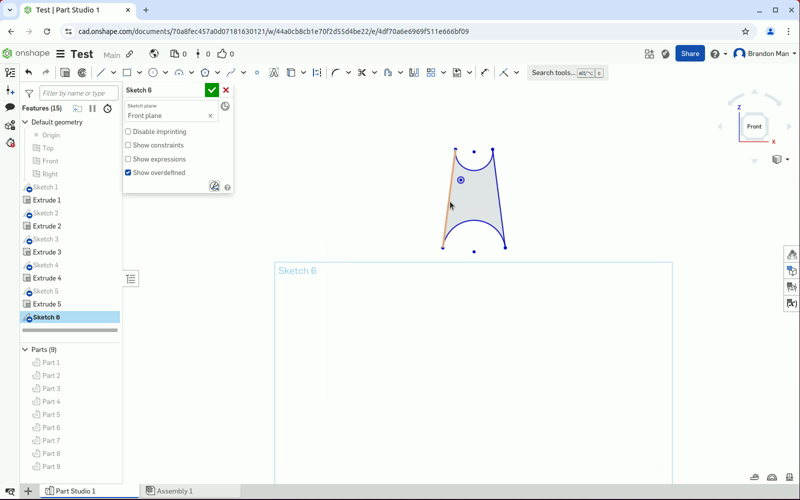
scroll(6)
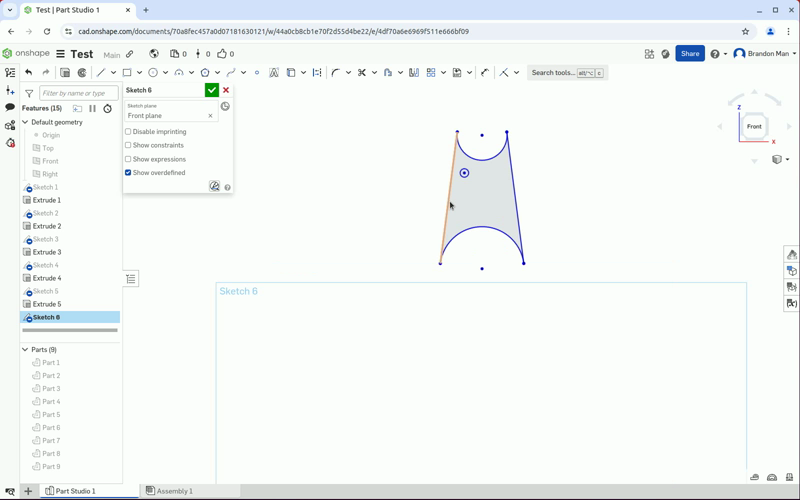
scroll(6)
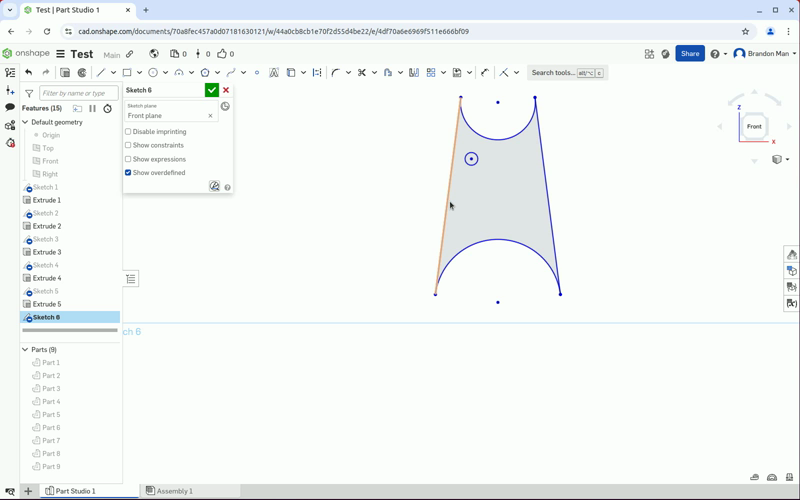
scroll(6)
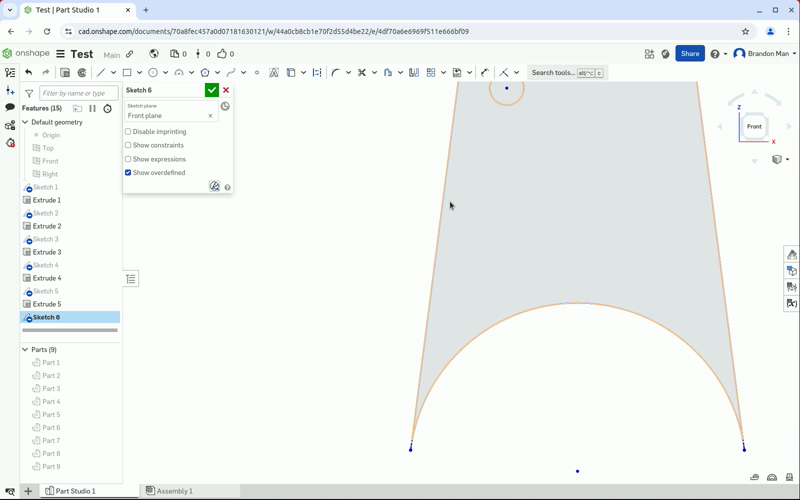
click(450, 201)
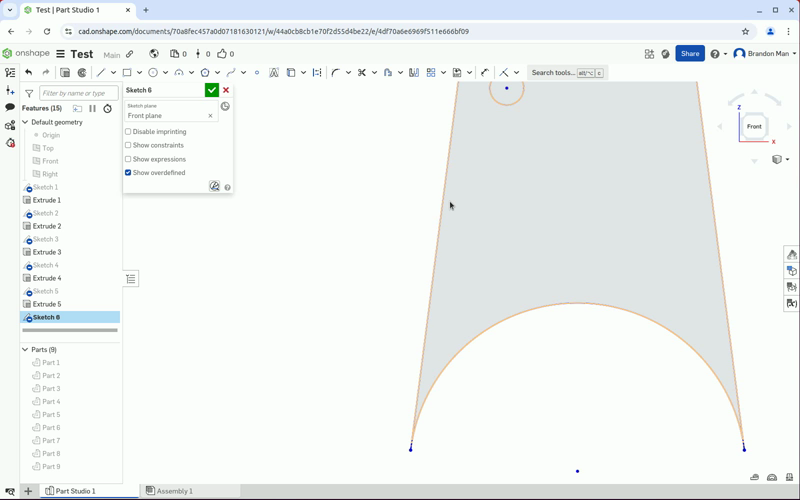
scroll(-6)
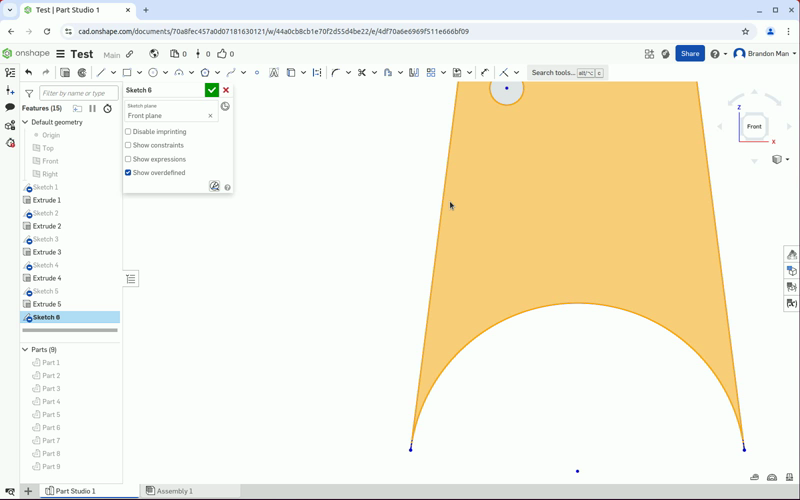
scroll(-6)
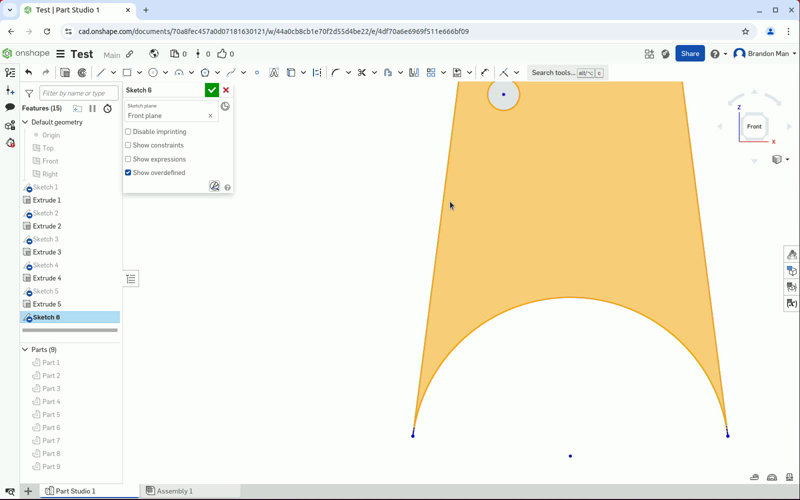
scroll(-6)
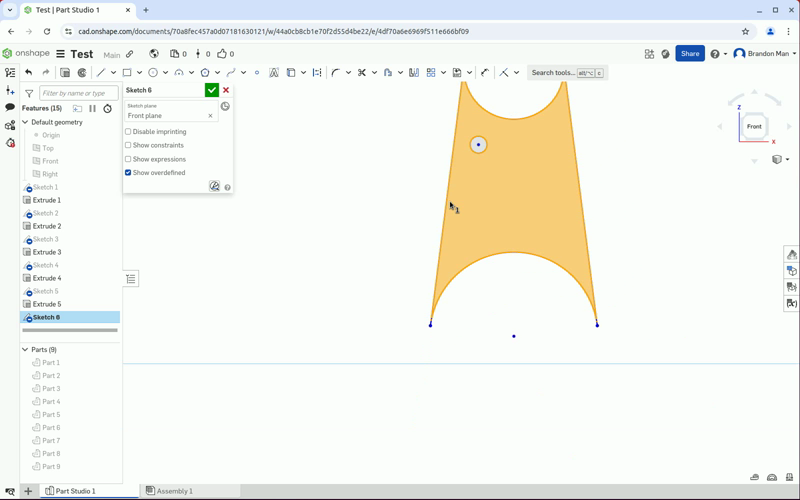
scroll(-6)
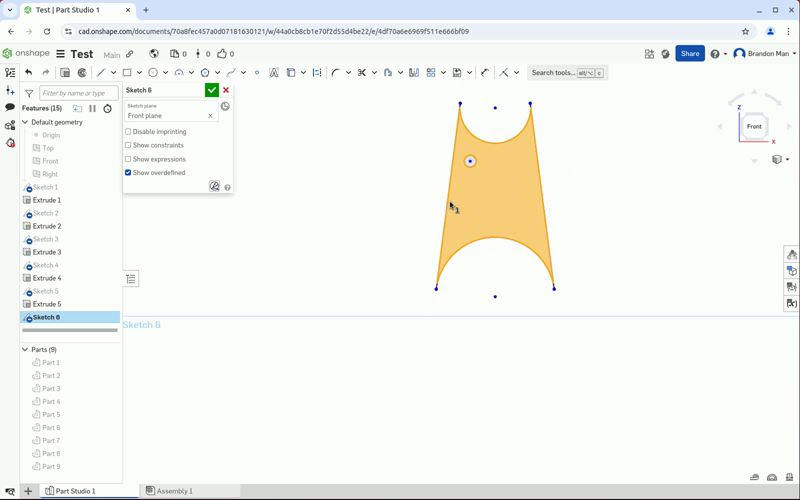
scroll(-6)
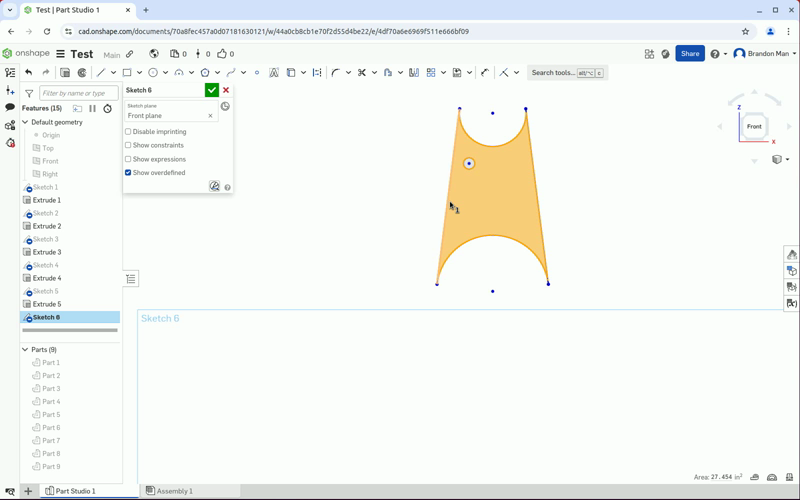
scroll(-6)
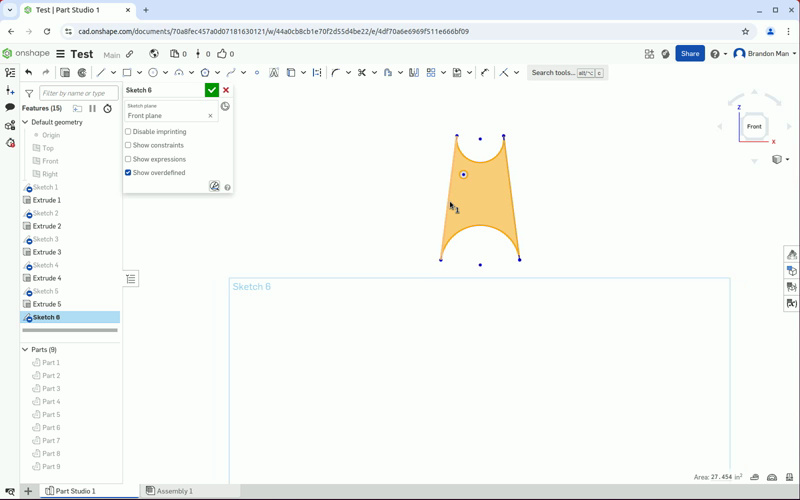
scroll(-6)
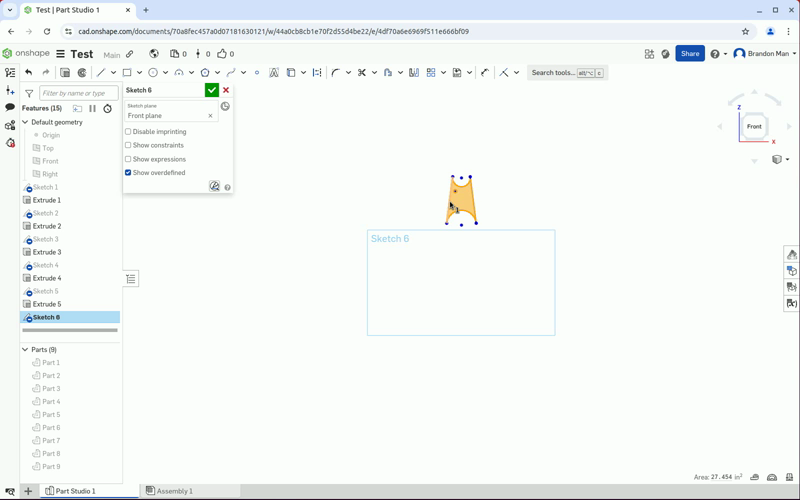
mouse_move(73, 352)
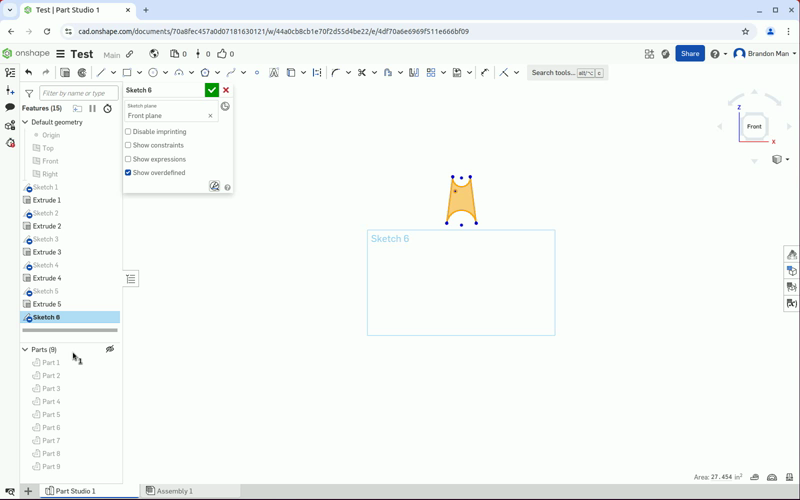
key(shift+y)
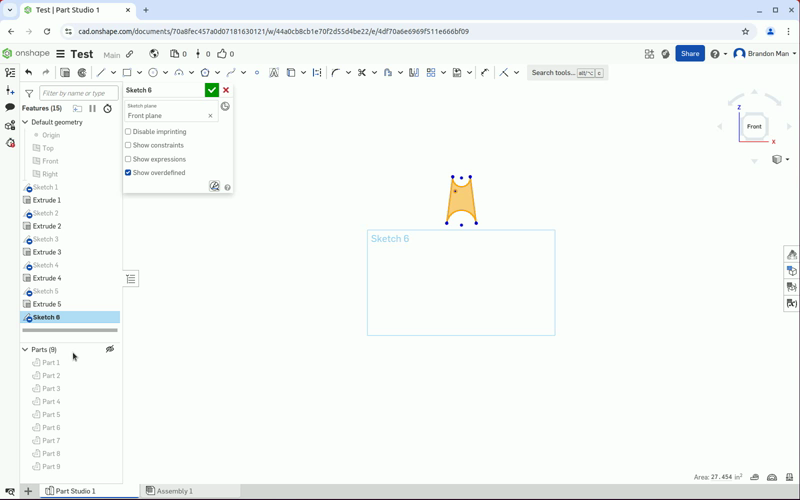
key(shift+e)
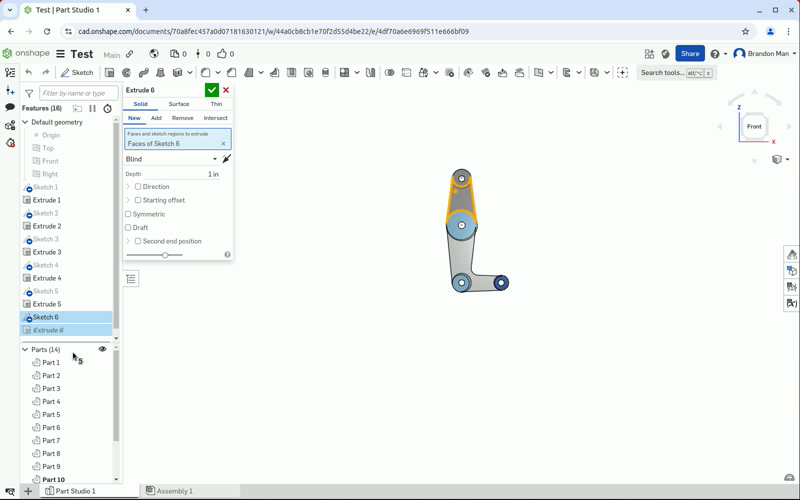
mouse_move(143, 106)
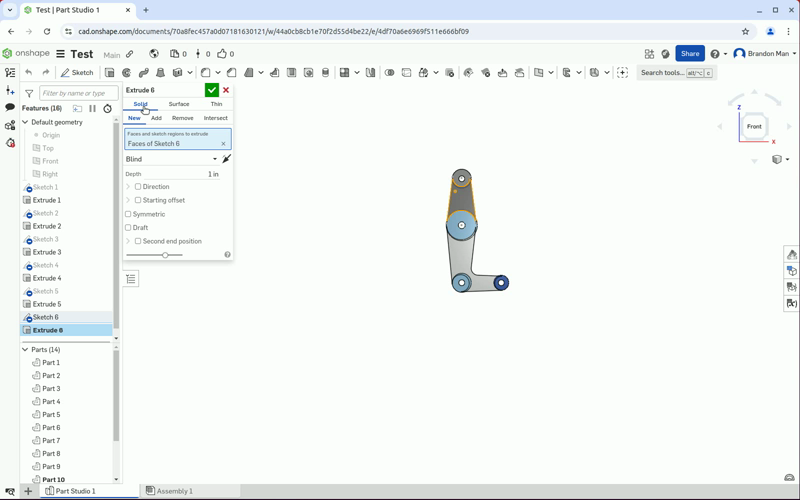
click(143, 106)
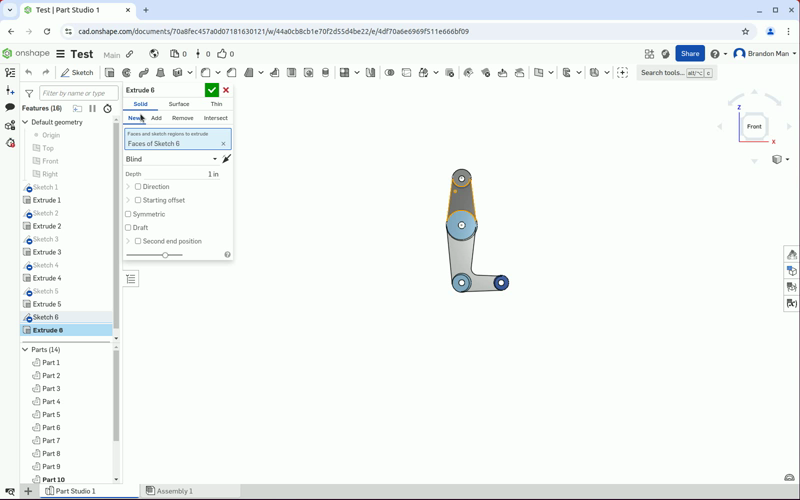
mouse_move(137, 120)
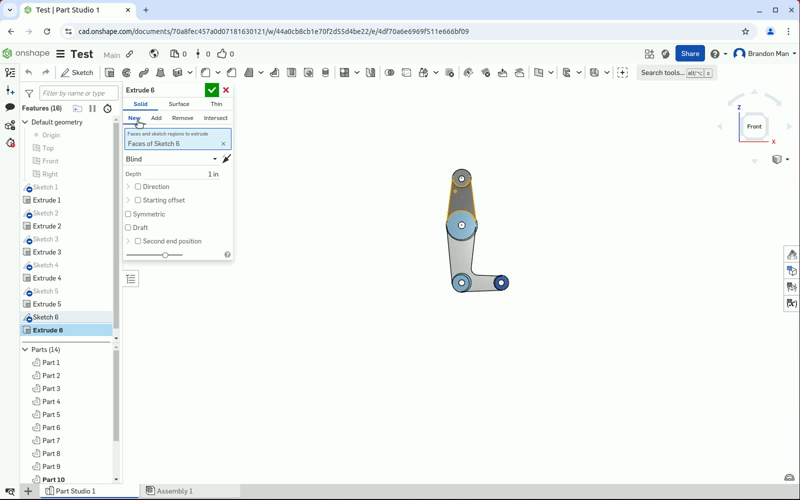
click(137, 120)
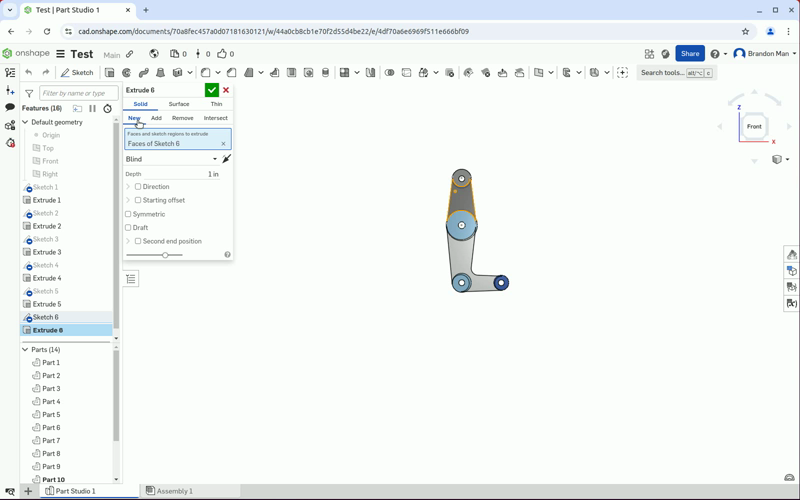
key(tab, 4)
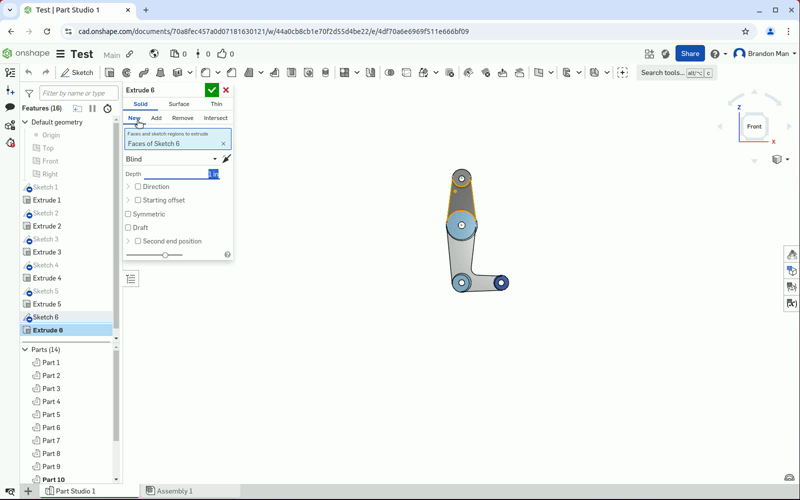
text(0.481)
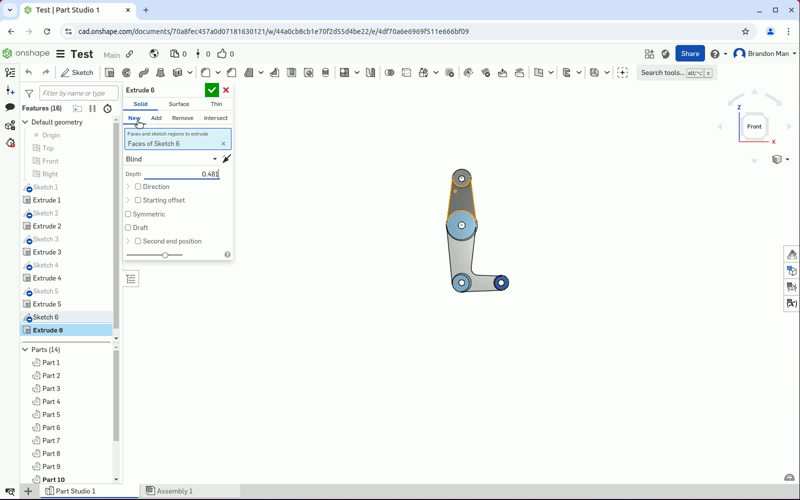
key(enter)
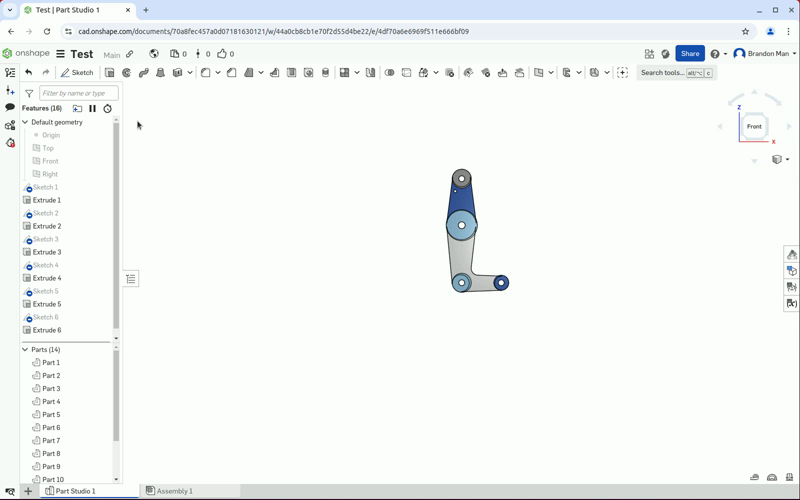
key(shift+h)
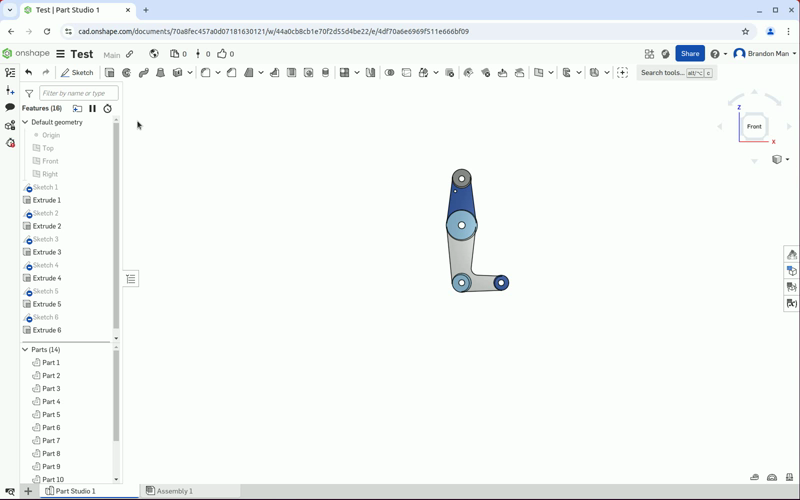
key(shift+h)
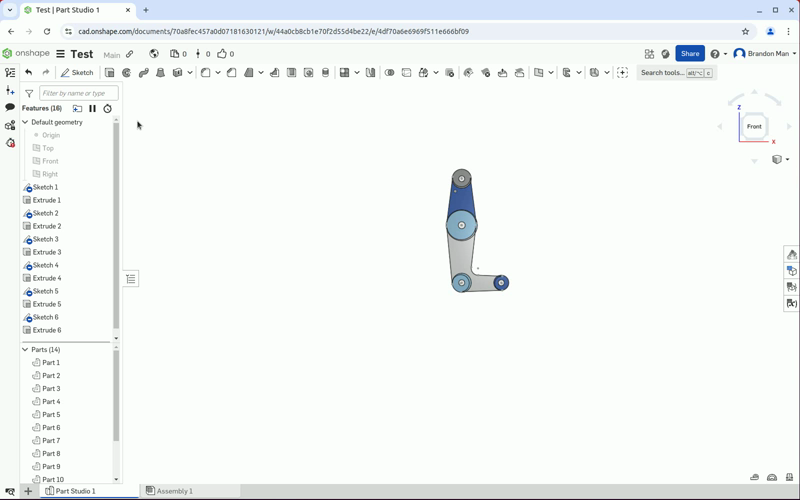
key(shift+7)
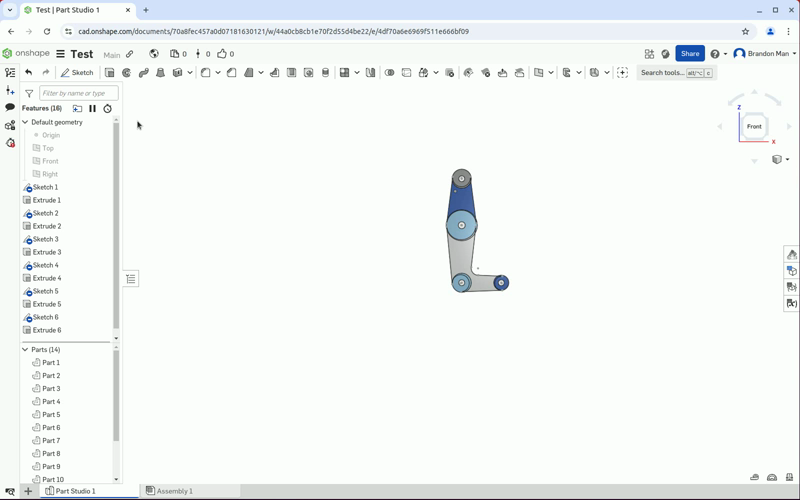
key(left, 2)
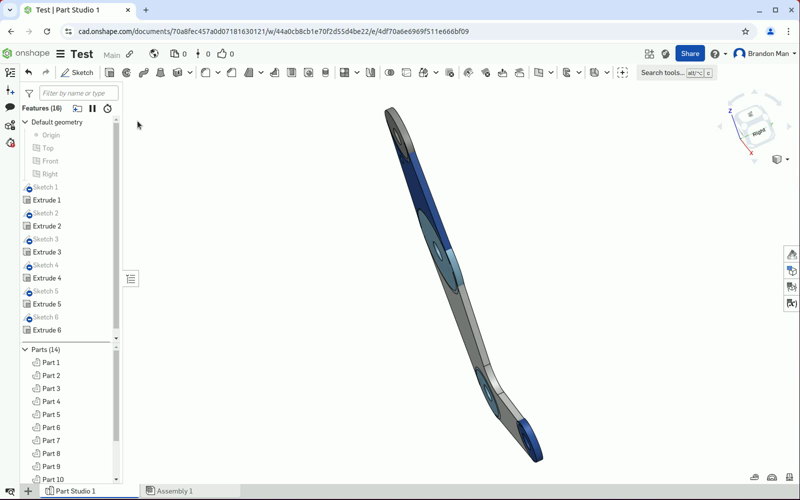
key(down, 2)
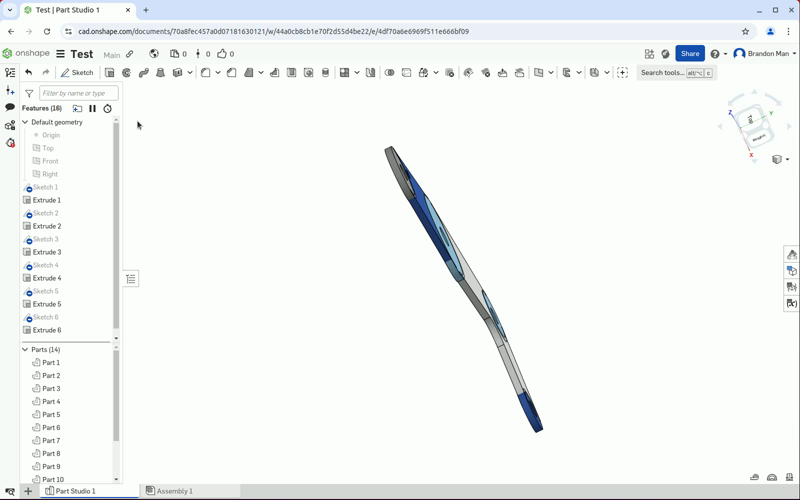
key(up, 2)
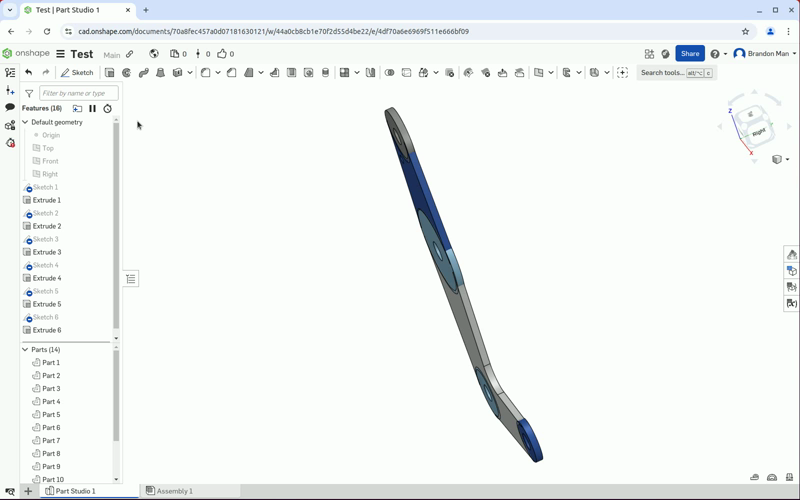
key(right, 2)
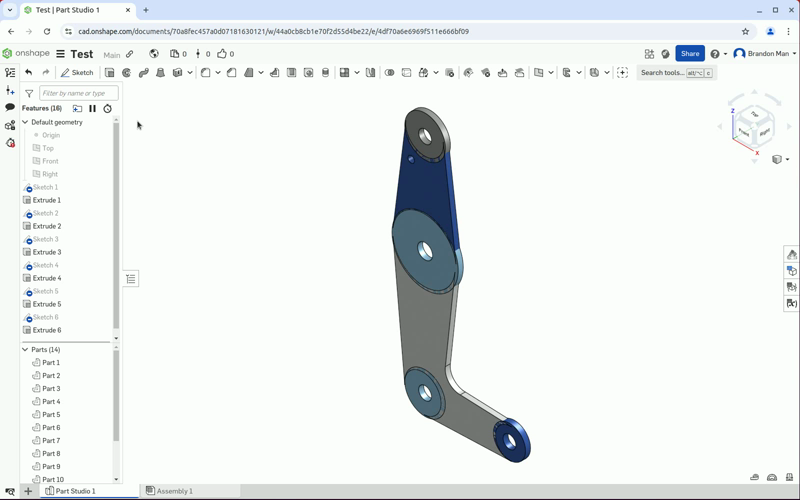
mouse_move(69, 189)
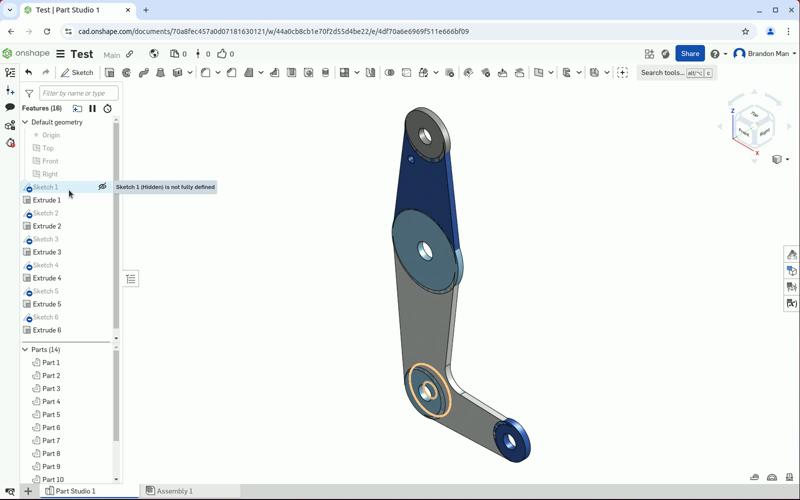
click(69, 189)